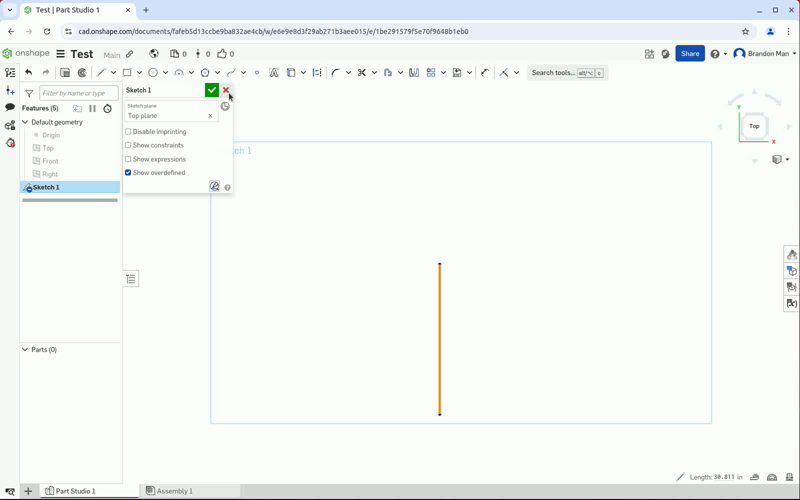
key(shift+h)
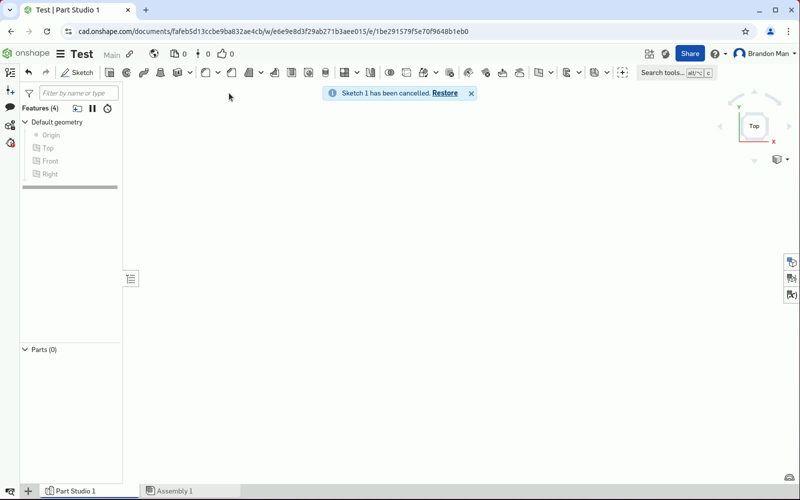
mouse_move(73, 352)
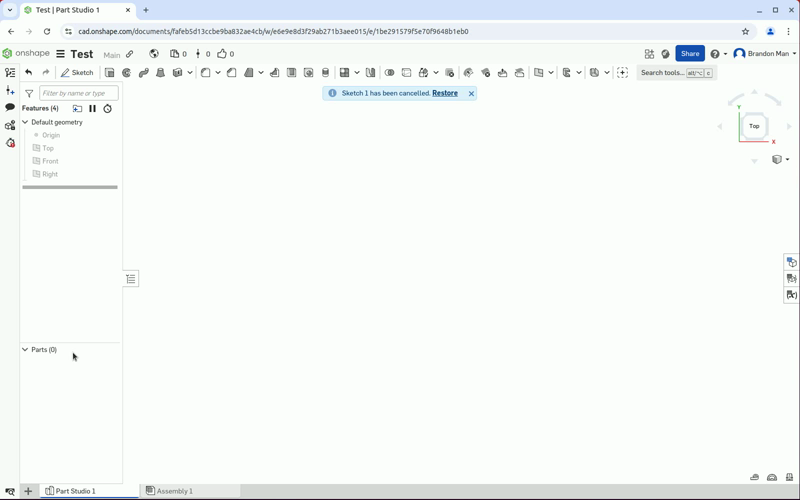
key(y)
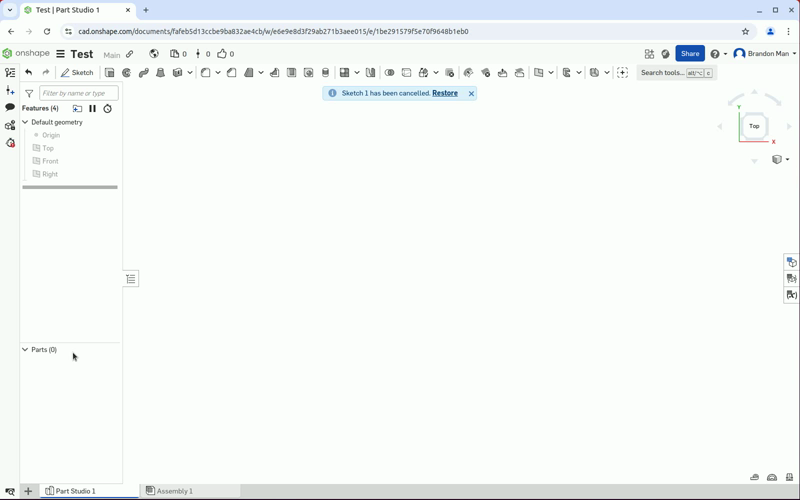
key(shift+p)
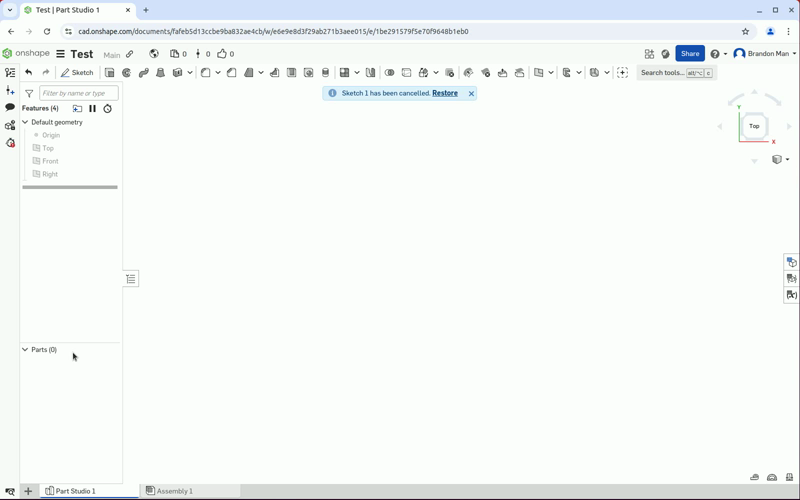
key(space)
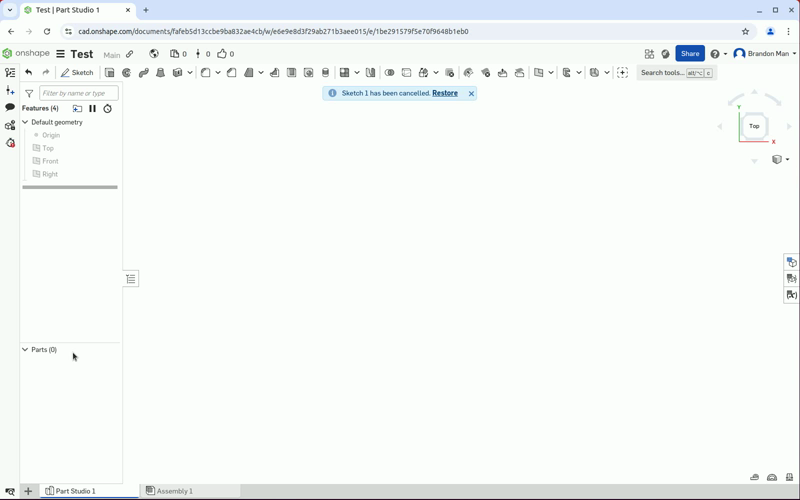
key_down(shift)
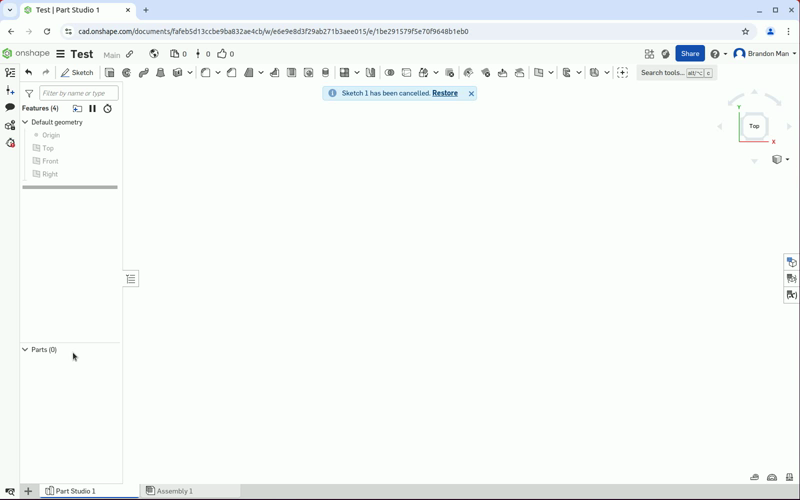
key(up)
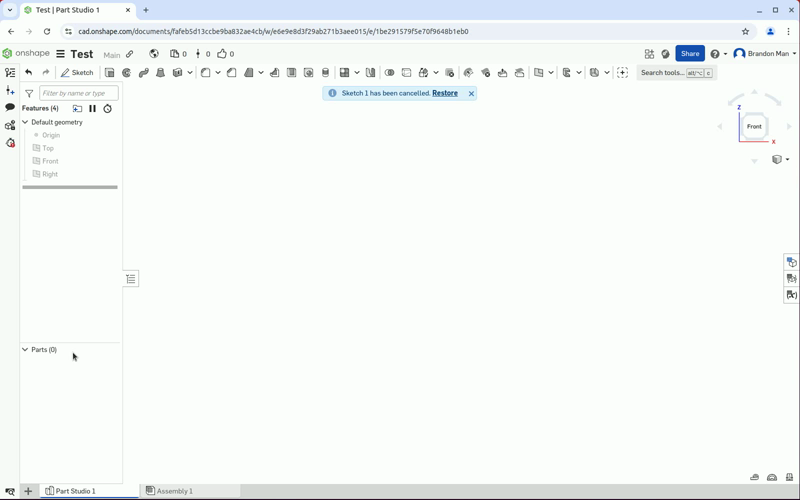
key_up(shift)
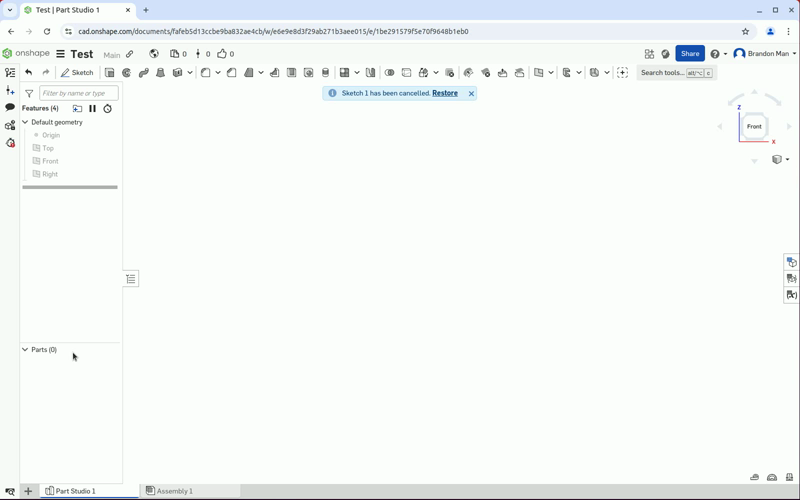
mouse_move(73, 352)
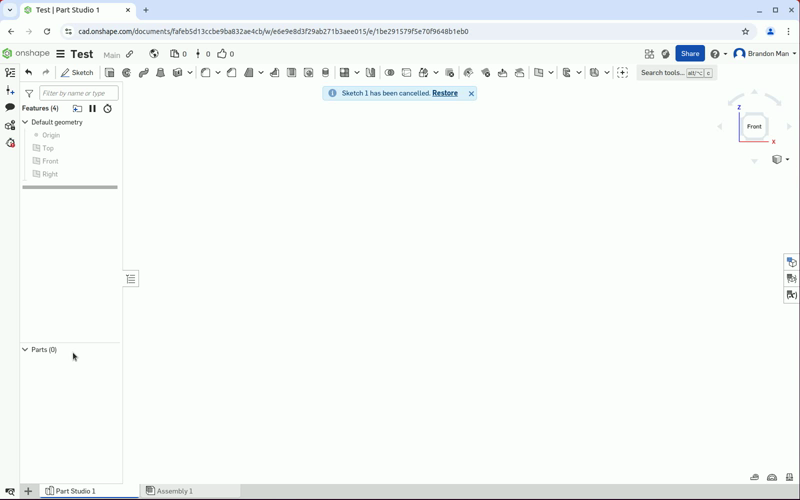
key(shift+y)
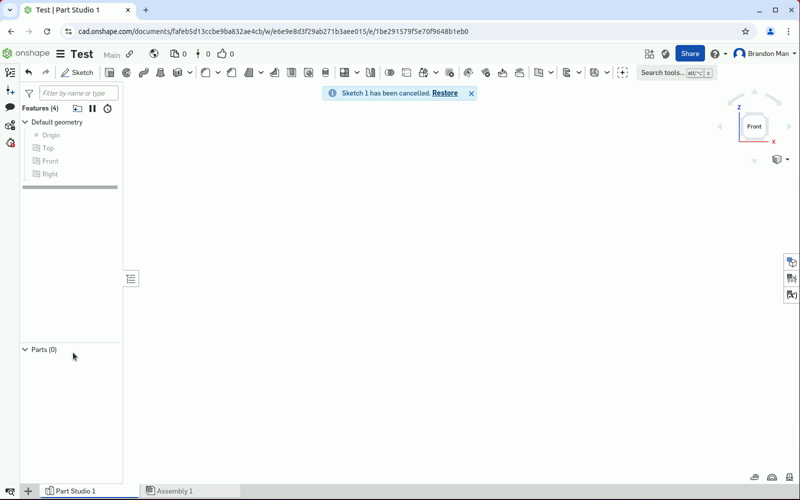
key(shift+s)
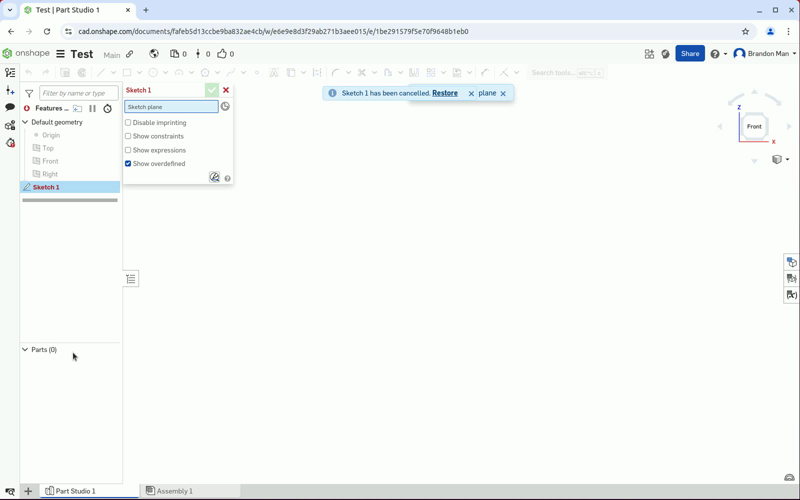
mouse_move(73, 163)
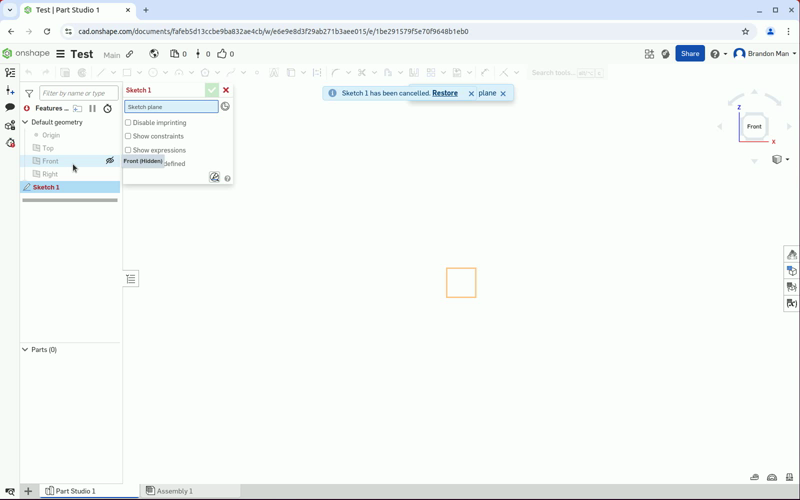
click(73, 163)
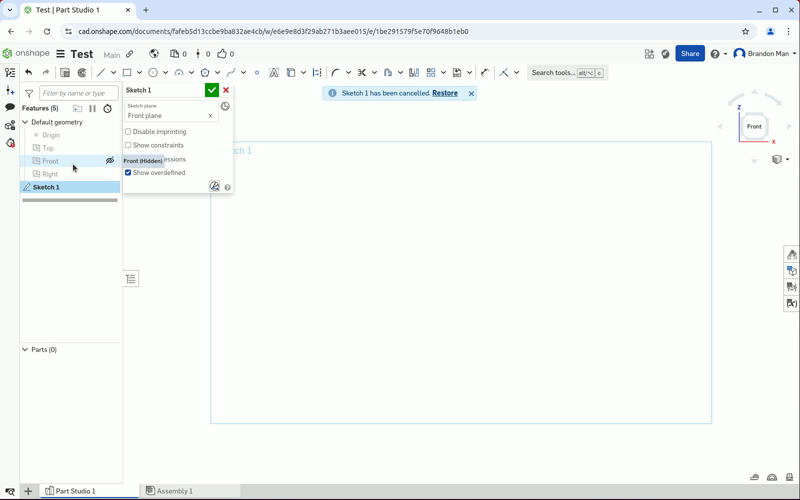
mouse_move(73, 352)
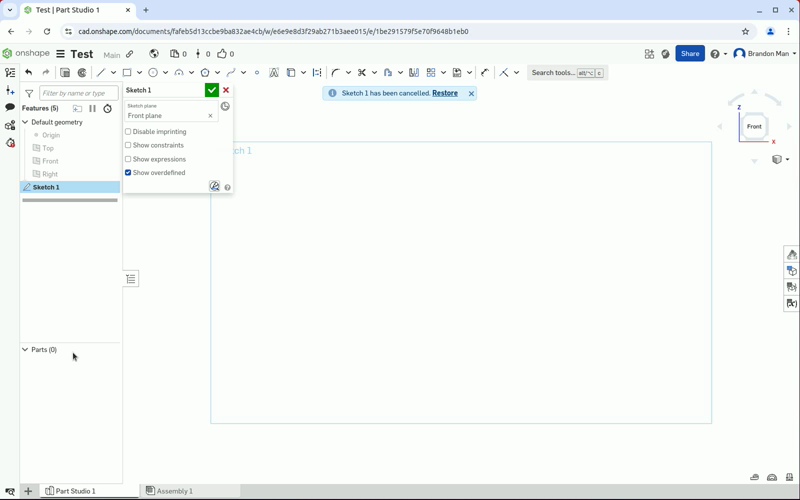
key(y)
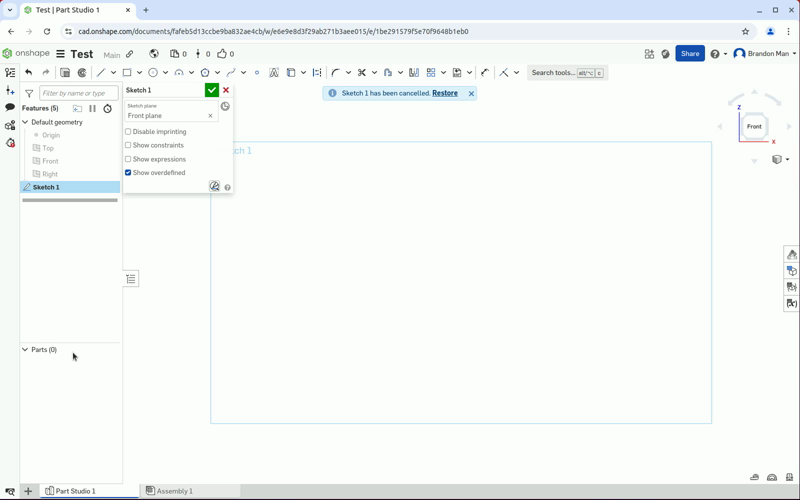
key(c)
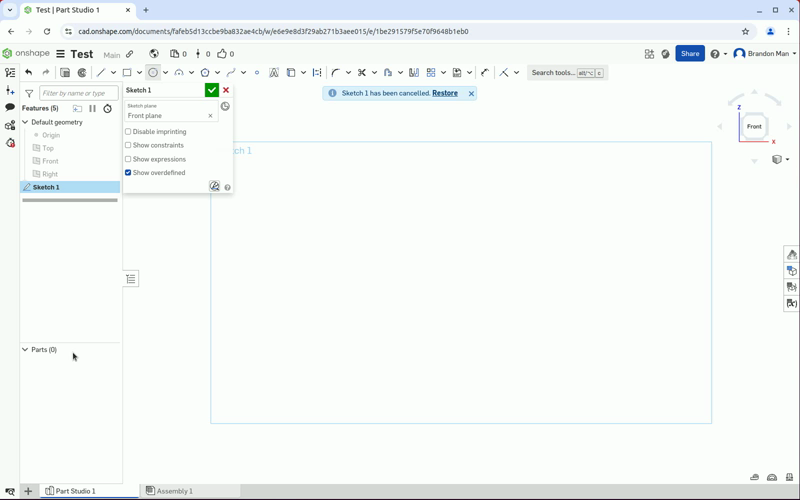
key_down(shift)
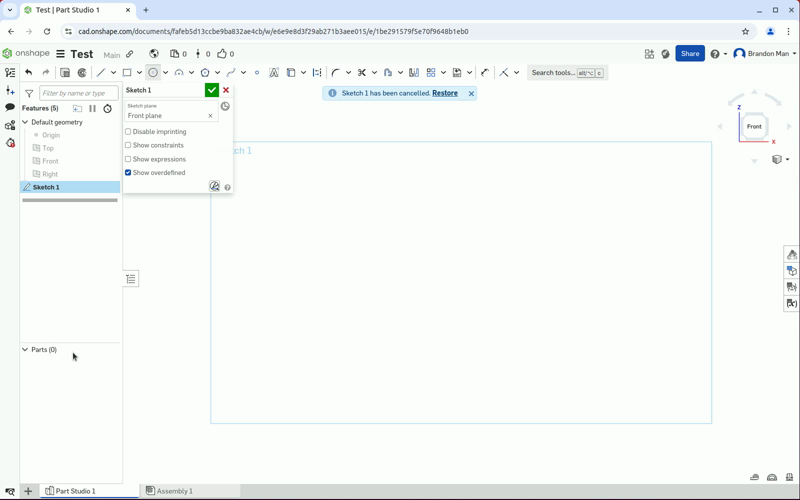
mouse_move(460, 282)
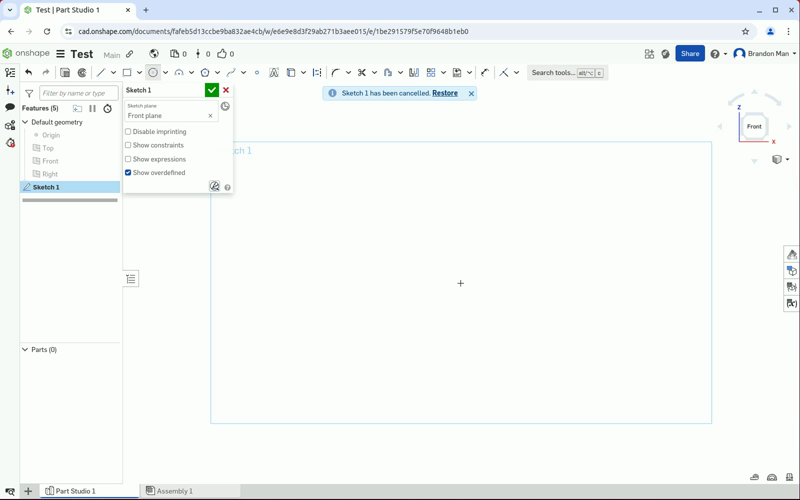
click(460, 282)
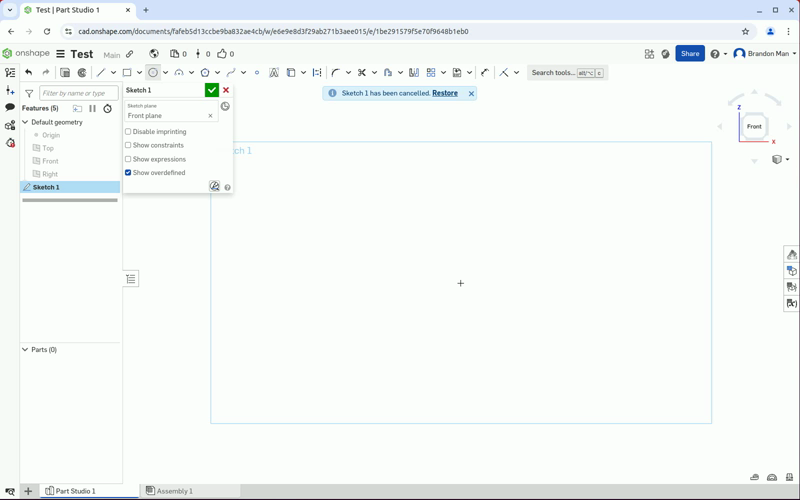
key_up(shift)
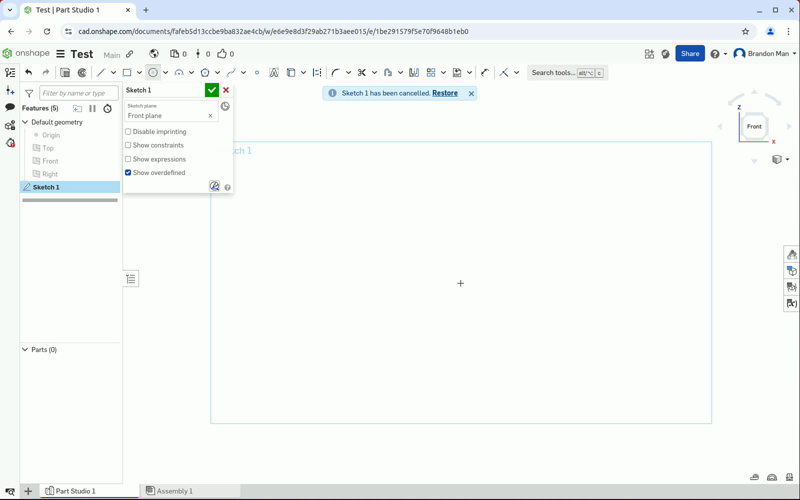
mouse_move(472, 282)
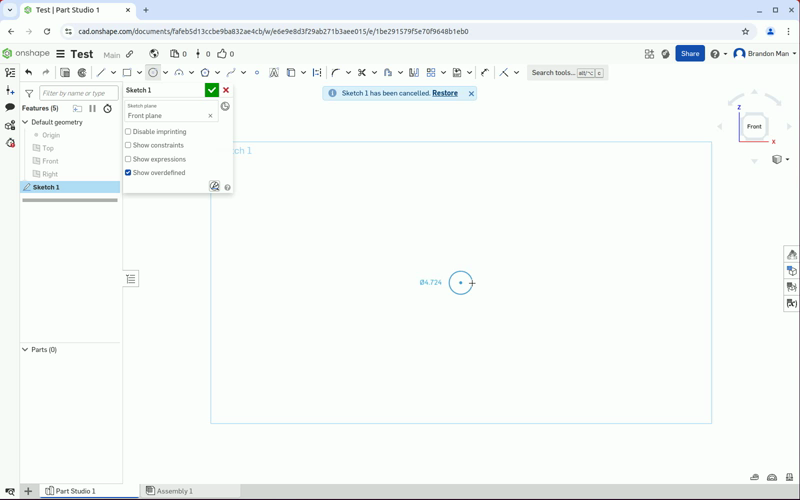
click(472, 282)
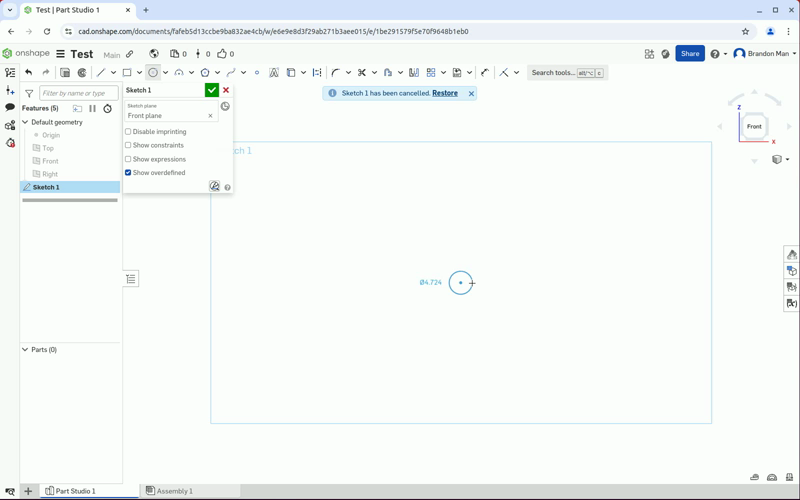
key(esc)
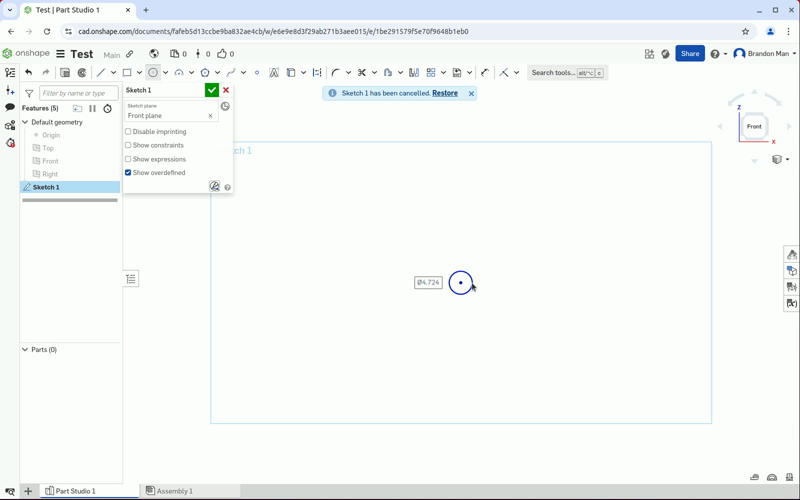
key(c)
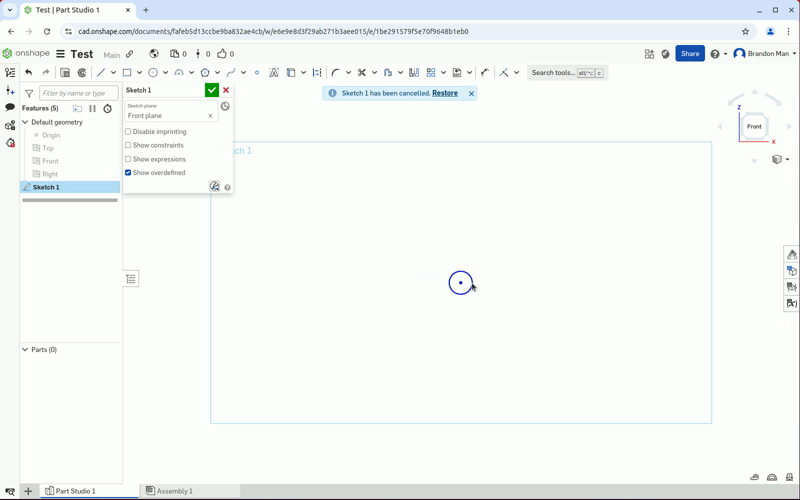
key_down(shift)
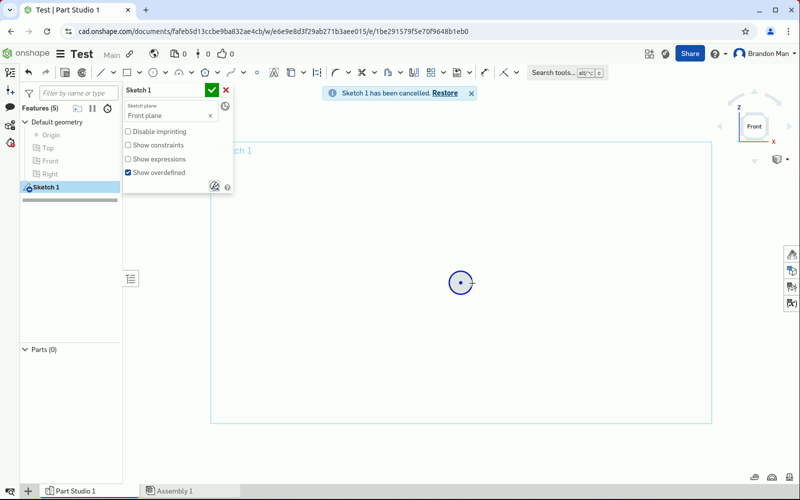
mouse_move(460, 282)
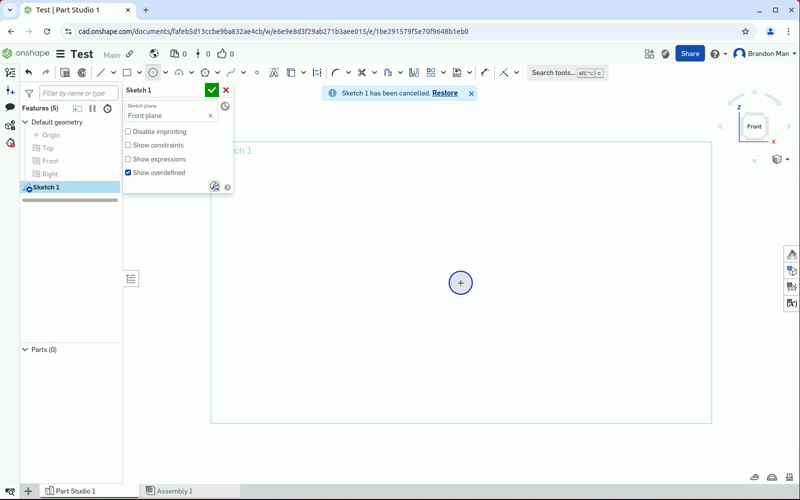
click(460, 282)
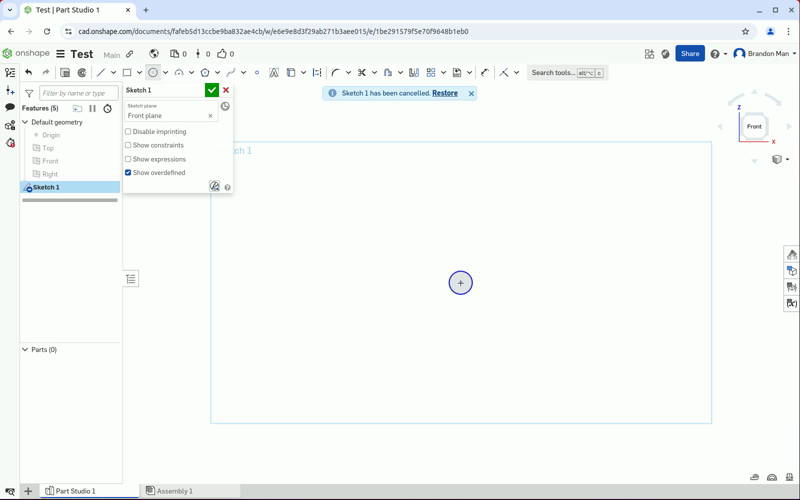
key_up(shift)
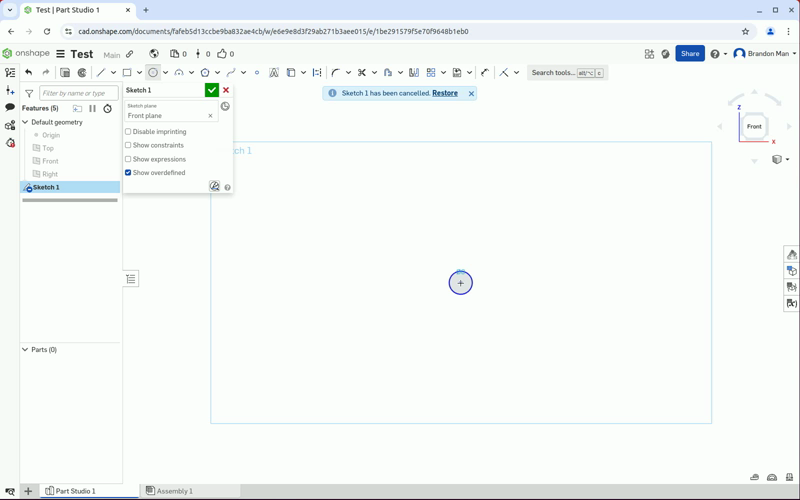
mouse_move(463, 282)
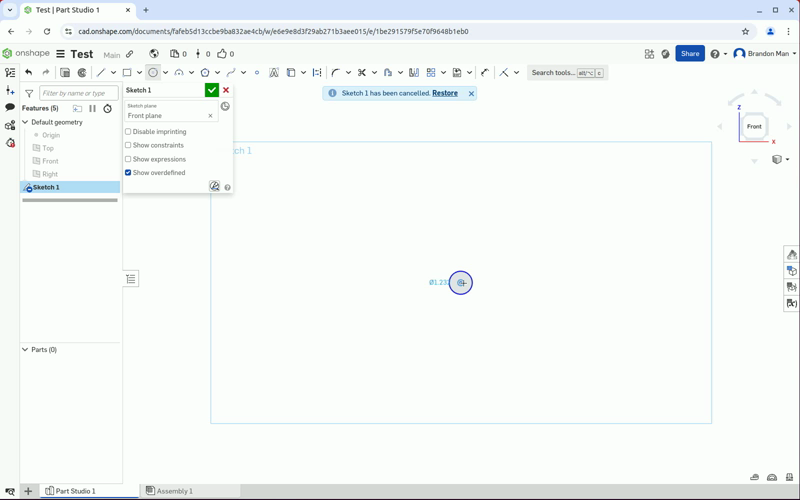
scroll(6)
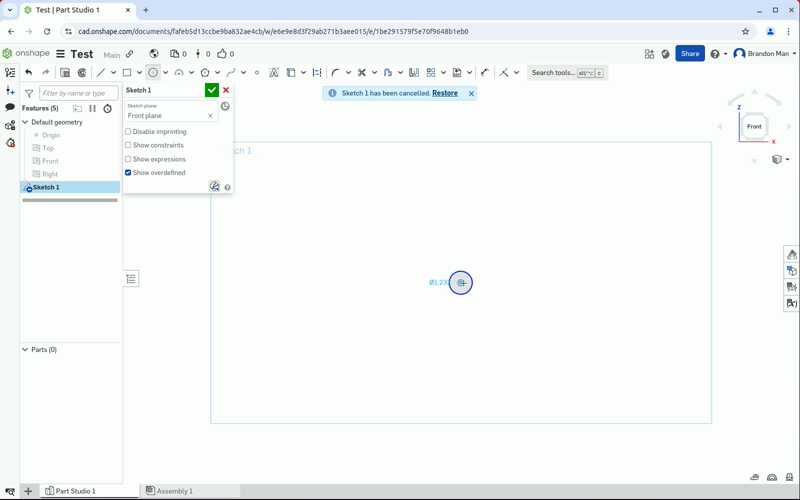
scroll(6)
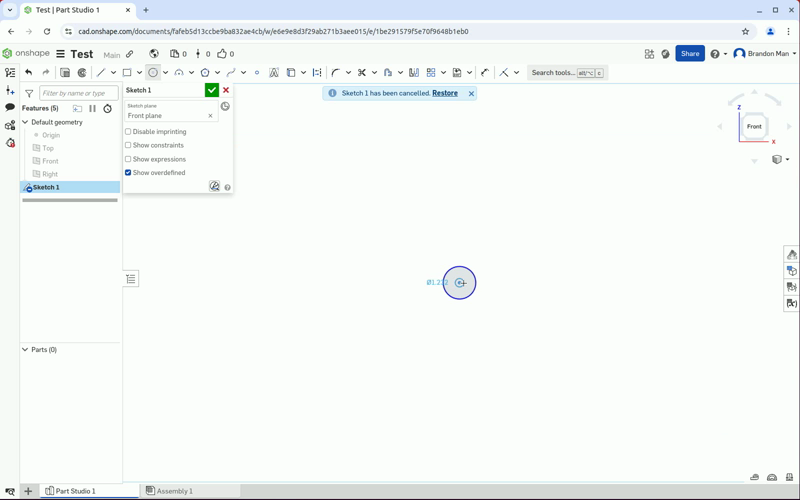
scroll(6)
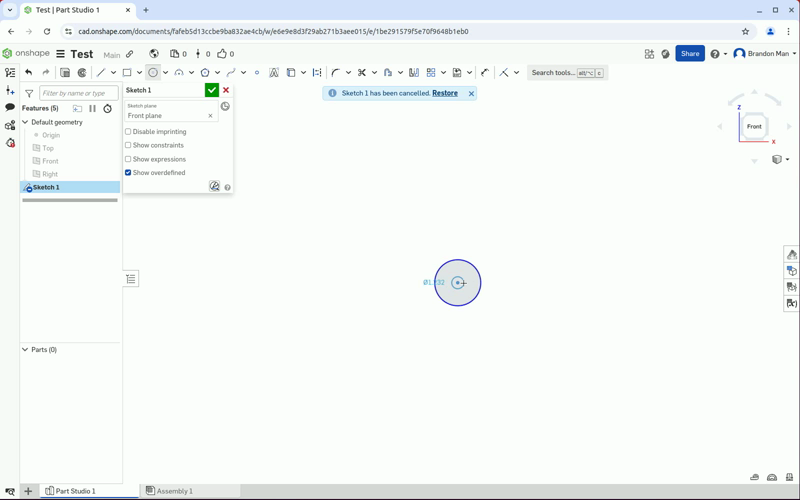
scroll(6)
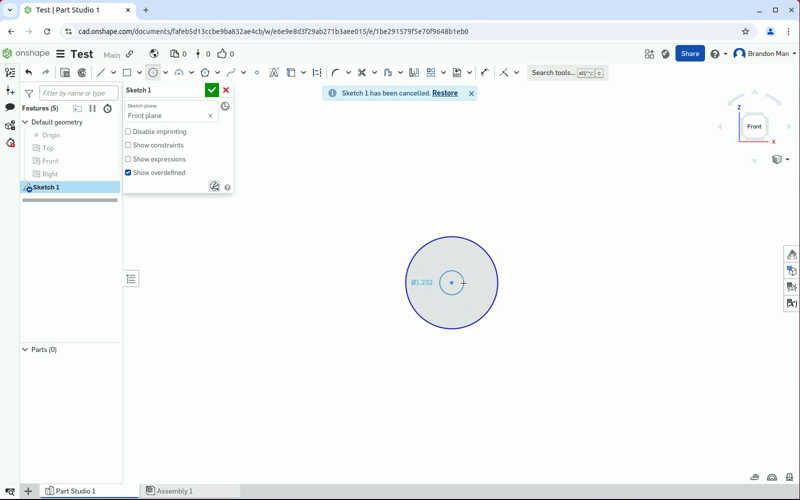
scroll(6)
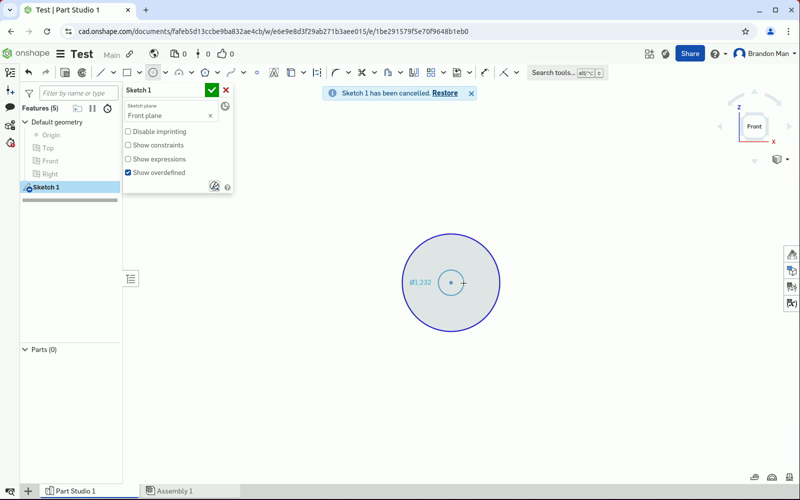
scroll(6)
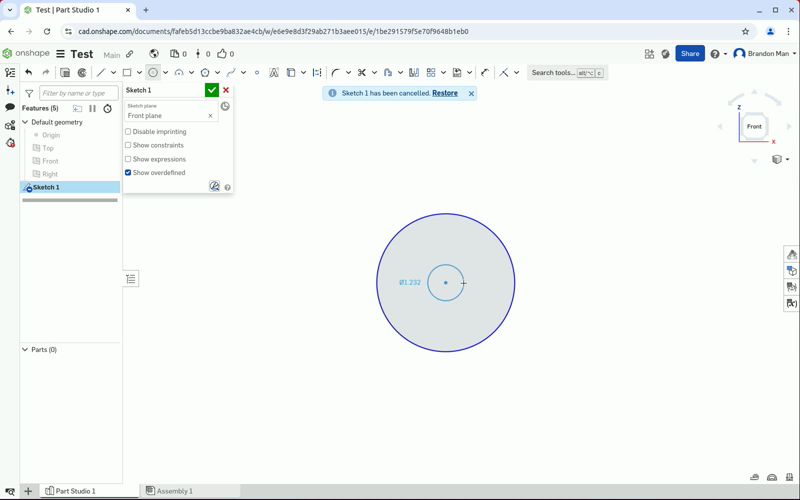
scroll(6)
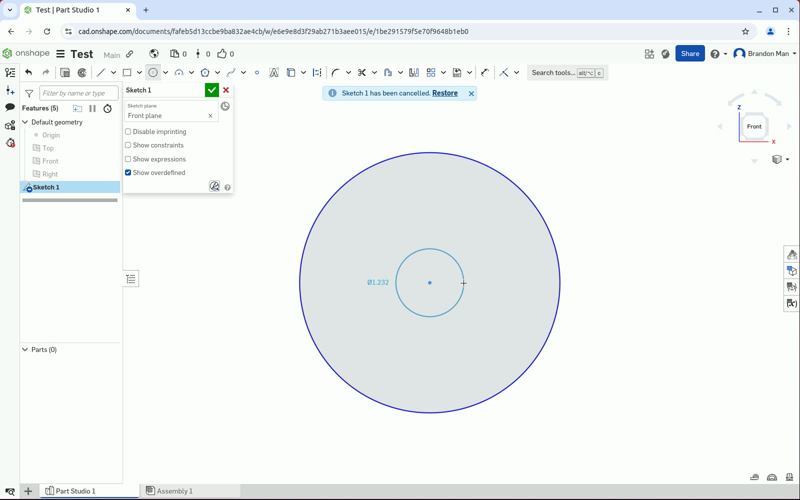
click(463, 282)
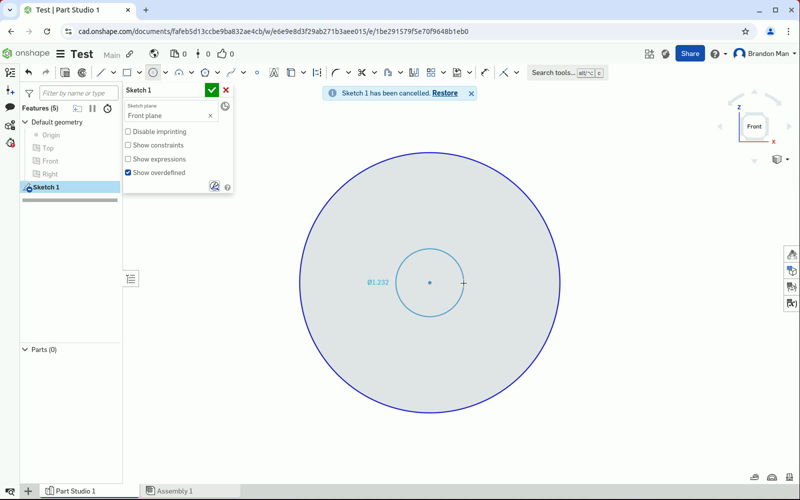
scroll(-6)
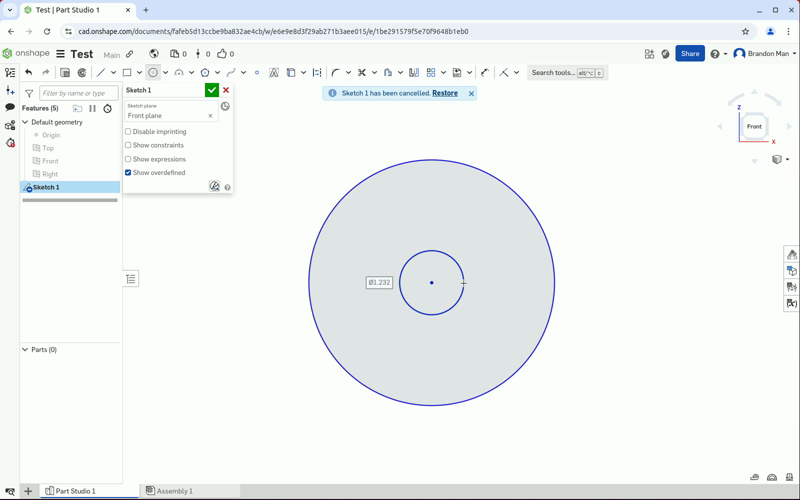
scroll(-6)
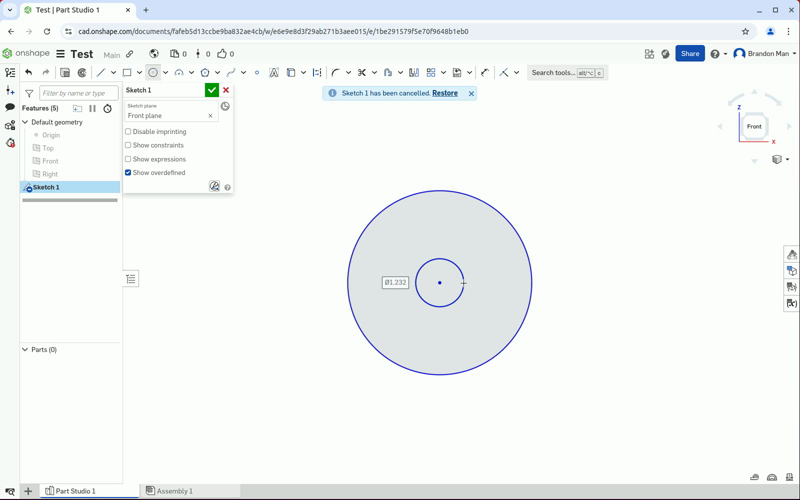
scroll(-6)
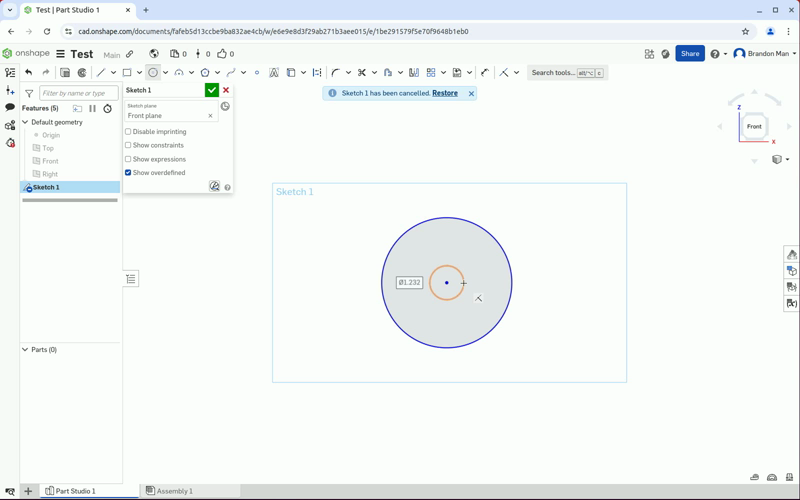
scroll(-6)
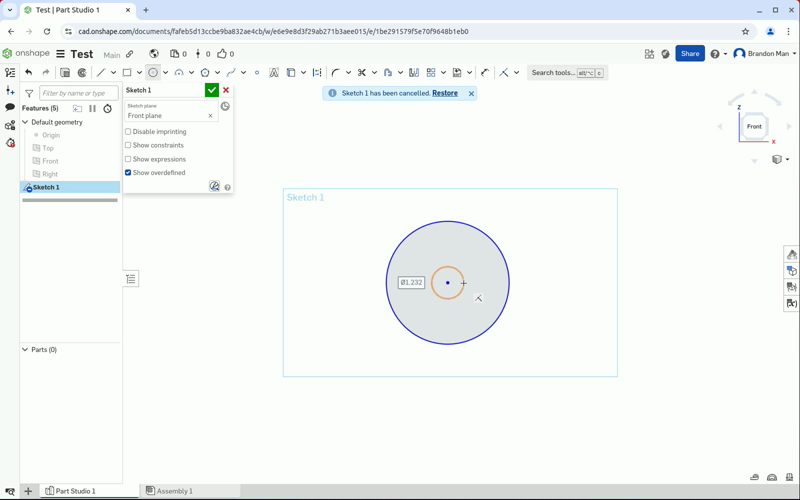
scroll(-6)
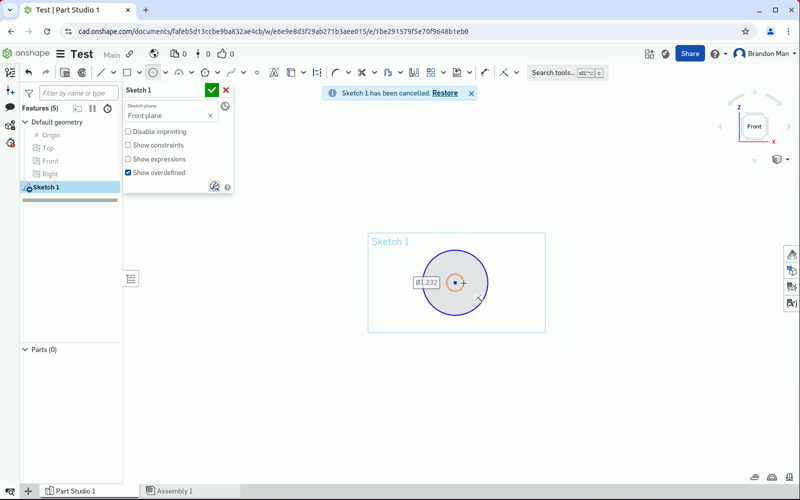
scroll(-6)
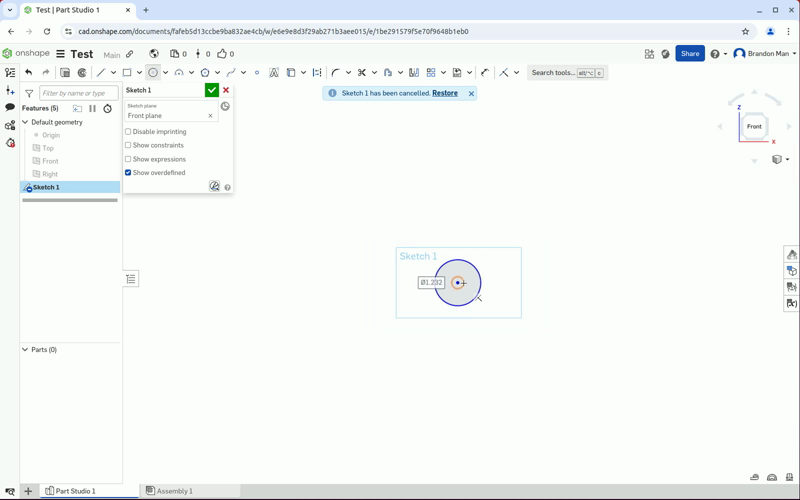
scroll(-6)
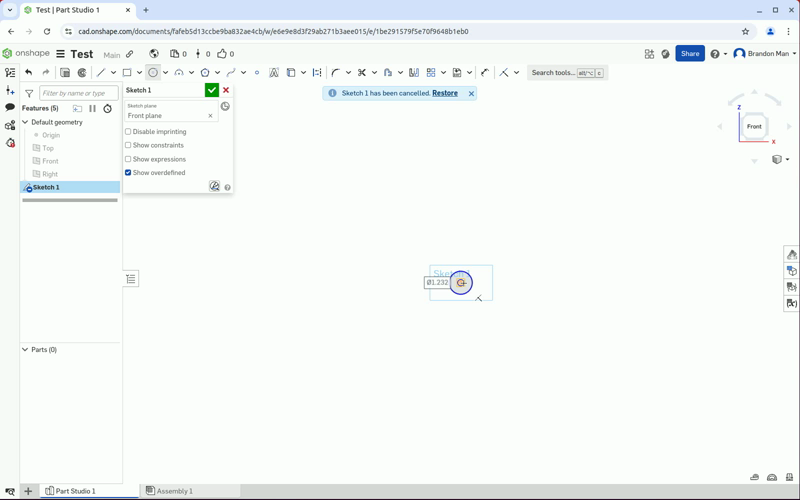
key(esc)
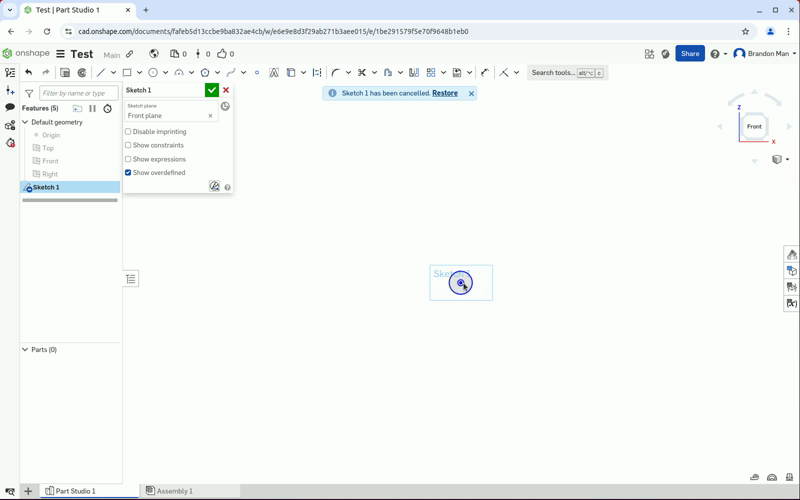
mouse_move(463, 291)
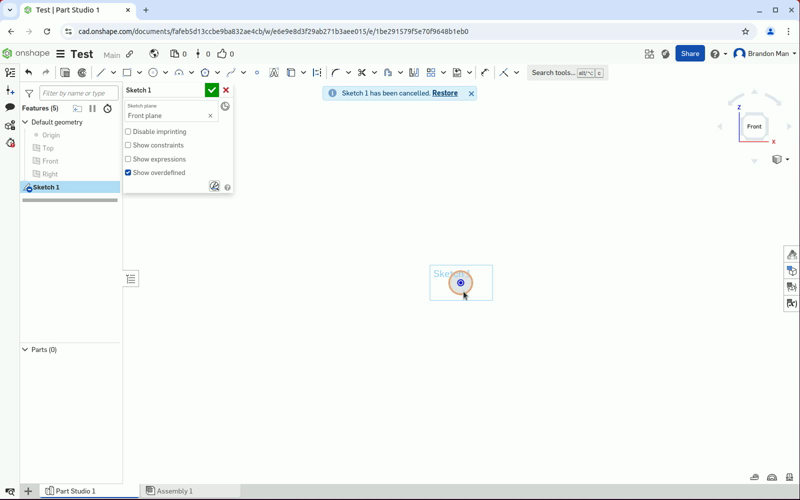
scroll(6)
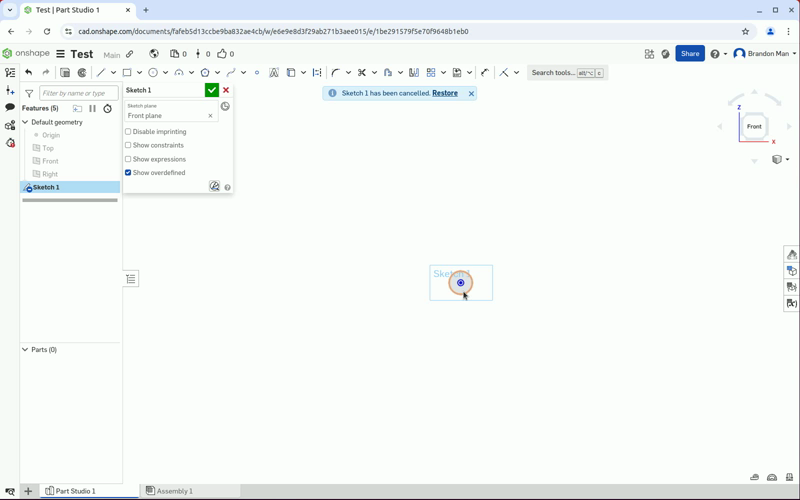
scroll(6)
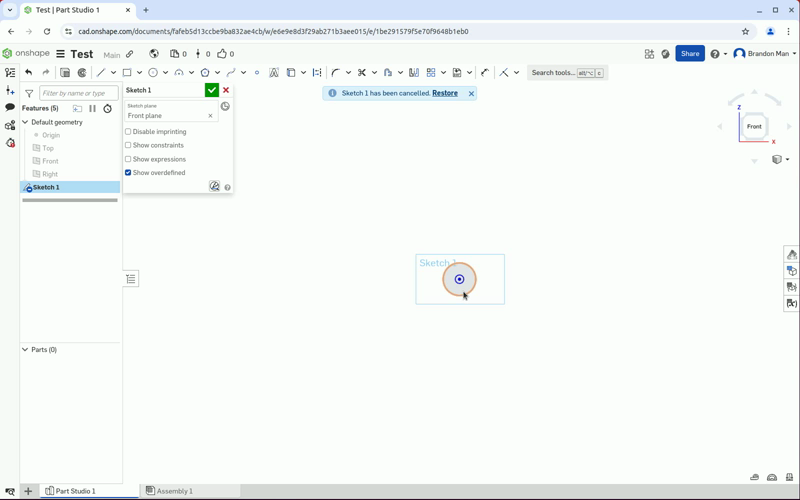
scroll(6)
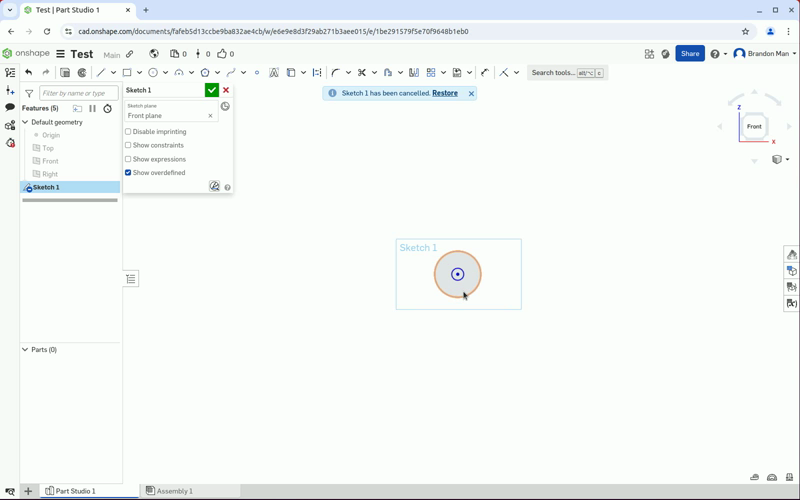
scroll(6)
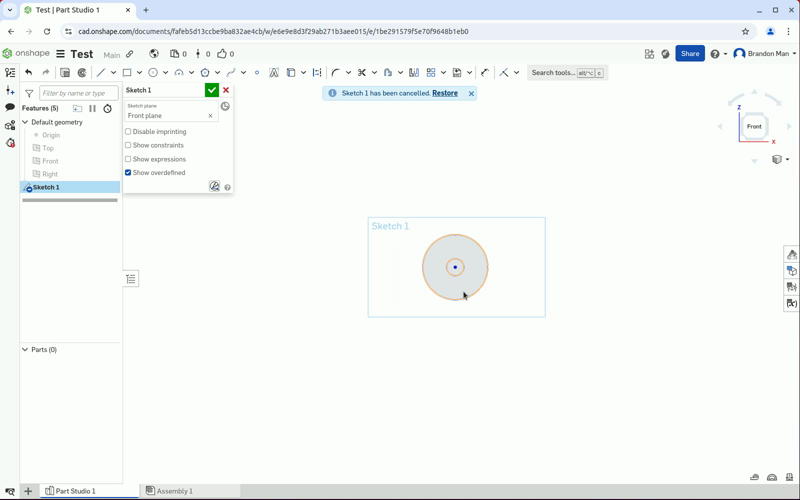
scroll(6)
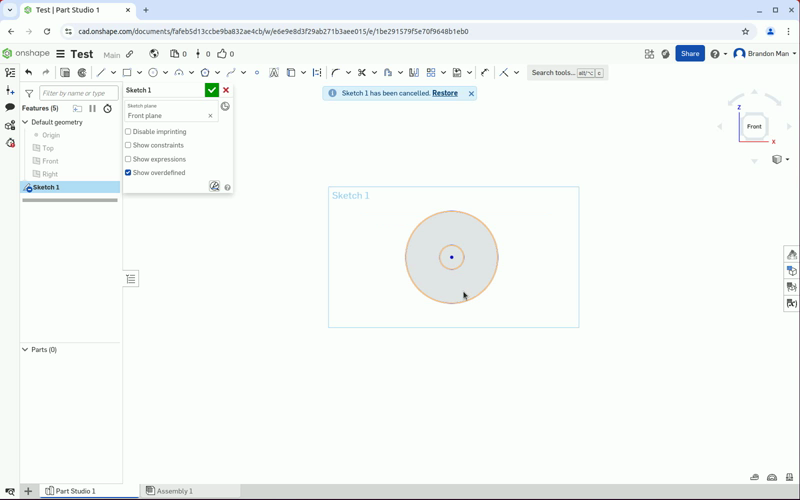
scroll(6)
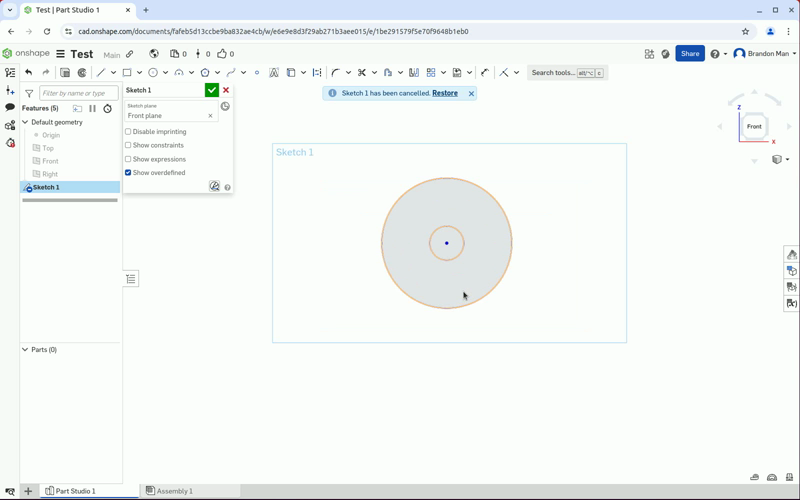
scroll(6)
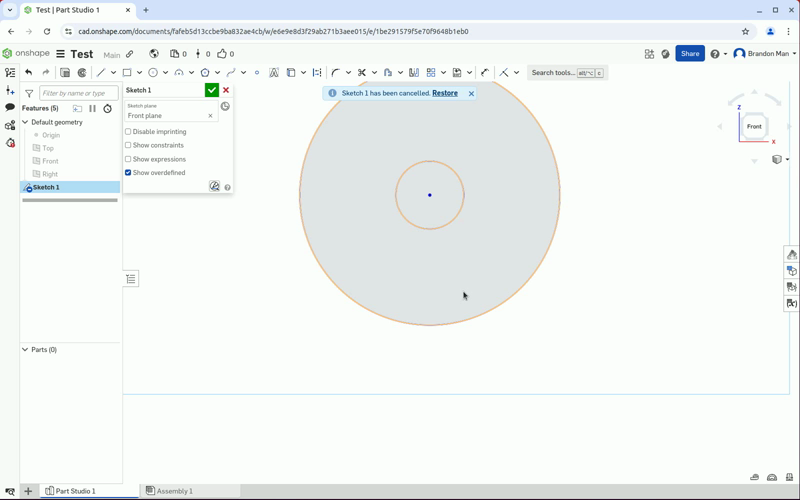
click(463, 291)
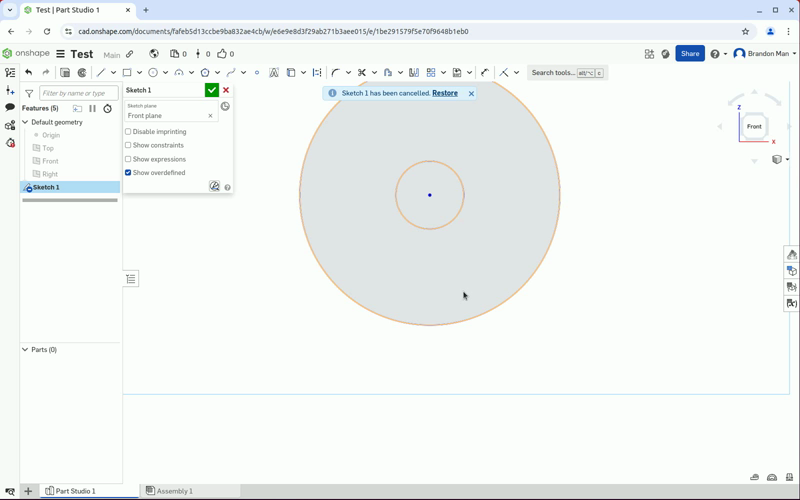
scroll(-6)
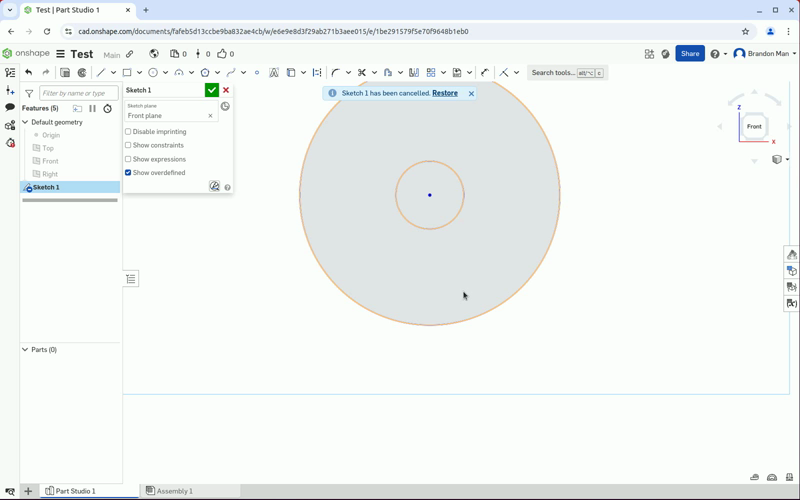
scroll(-6)
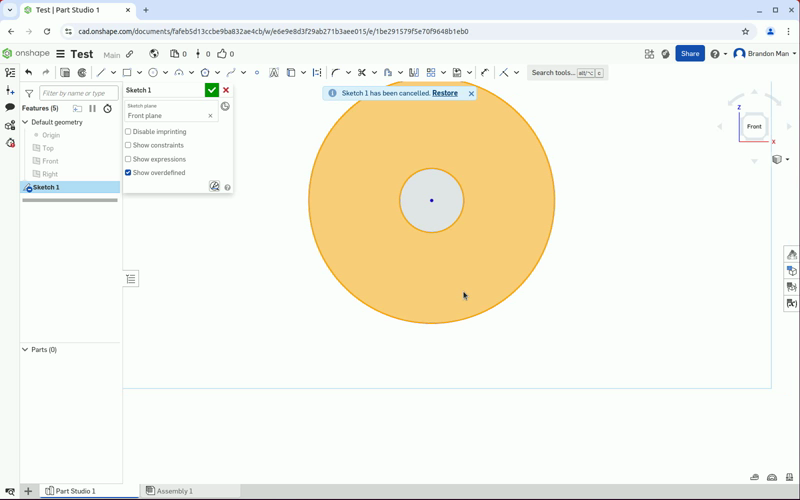
scroll(-6)
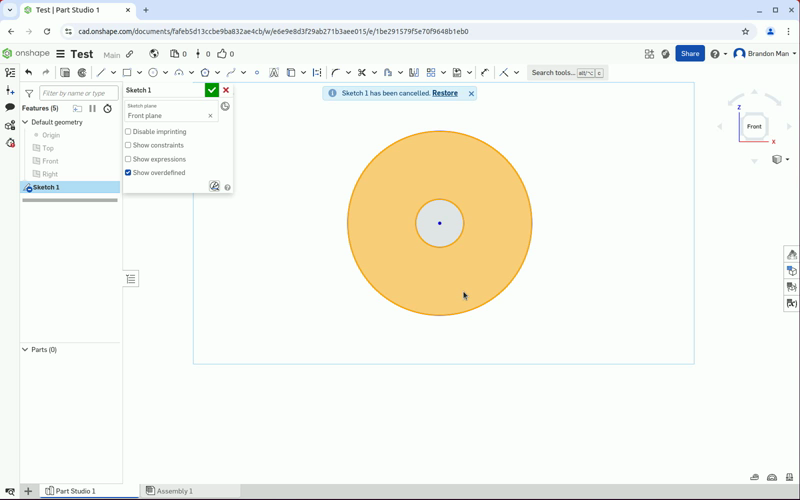
scroll(-6)
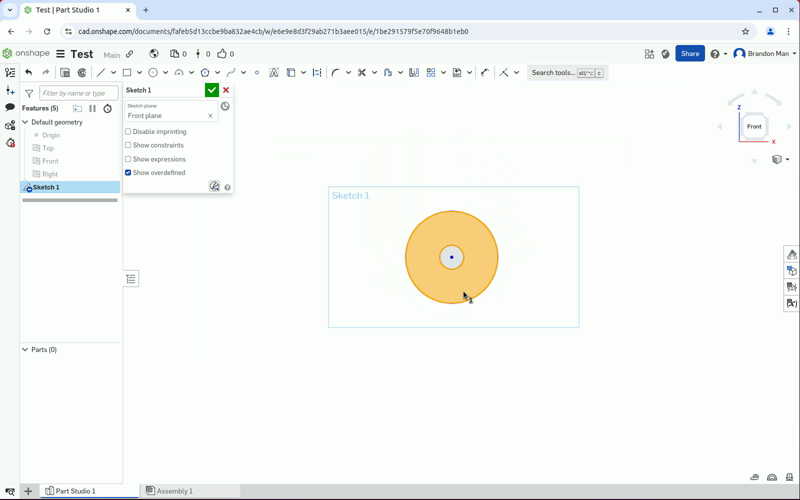
scroll(-6)
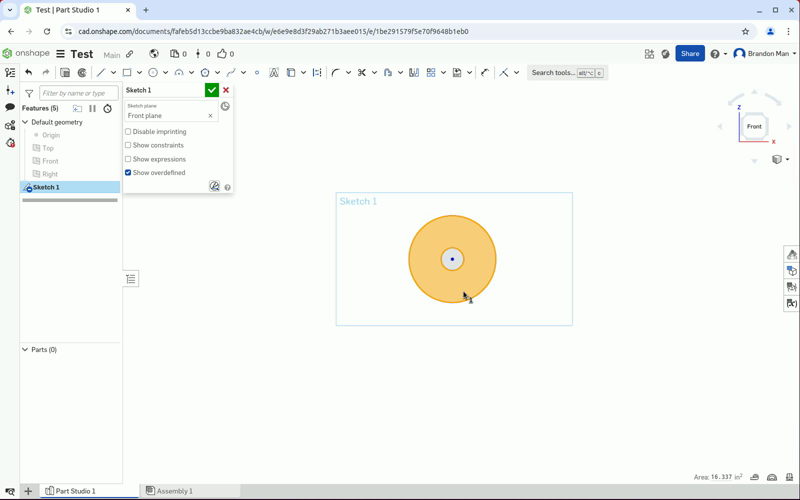
scroll(-6)
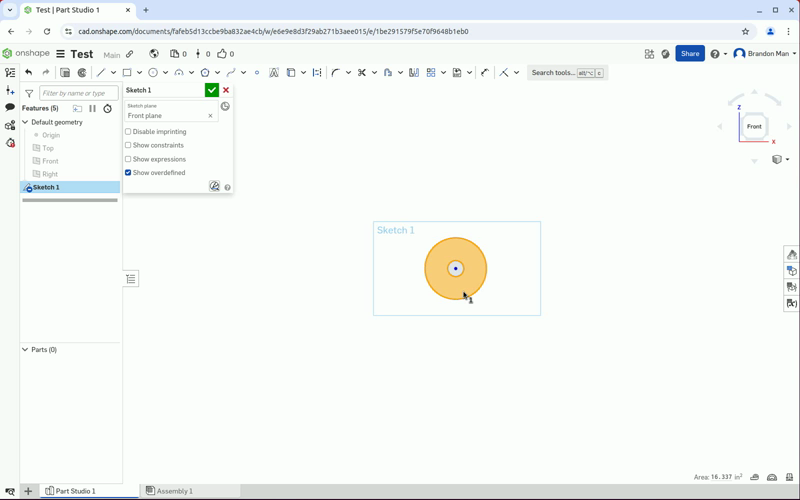
scroll(-6)
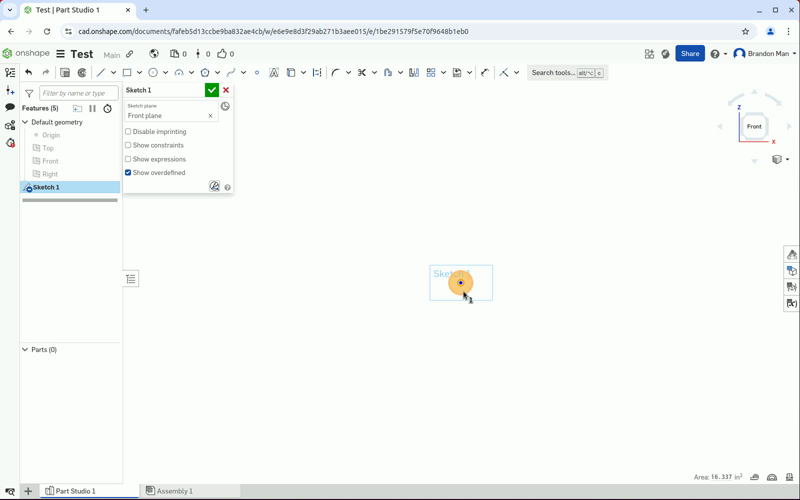
mouse_move(73, 352)
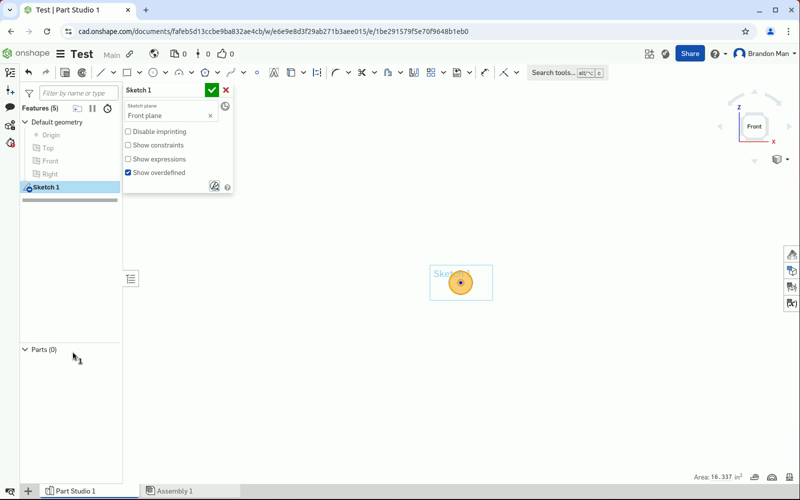
key(shift+y)
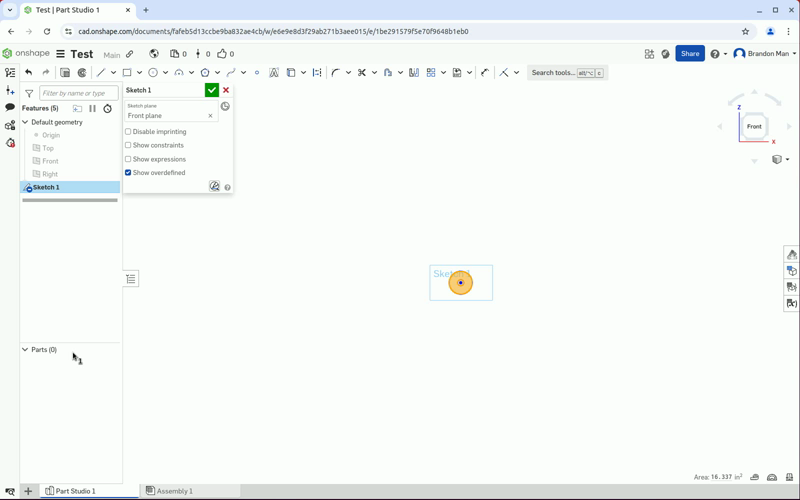
key(shift+e)
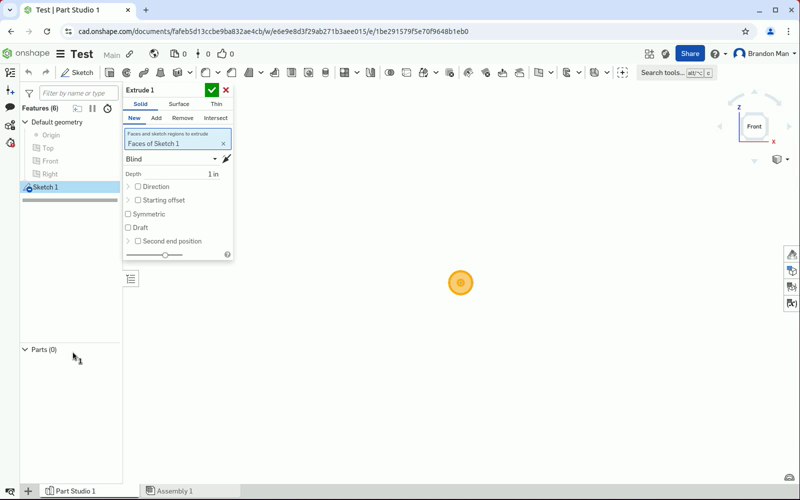
mouse_move(143, 106)
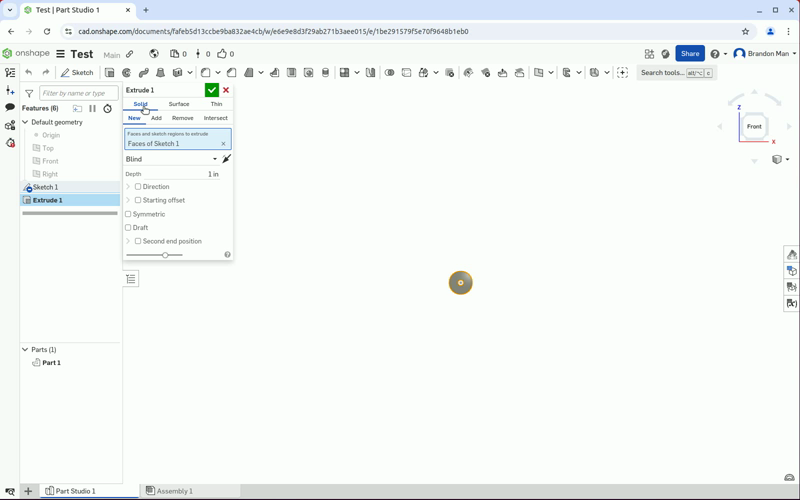
click(143, 106)
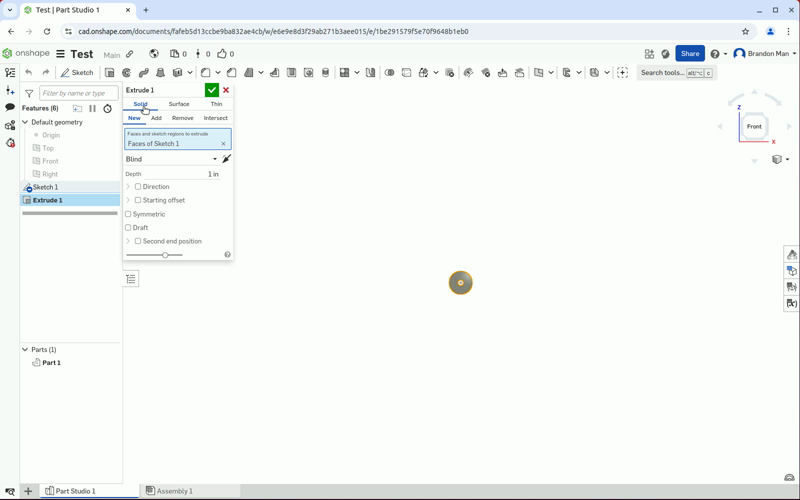
mouse_move(137, 120)
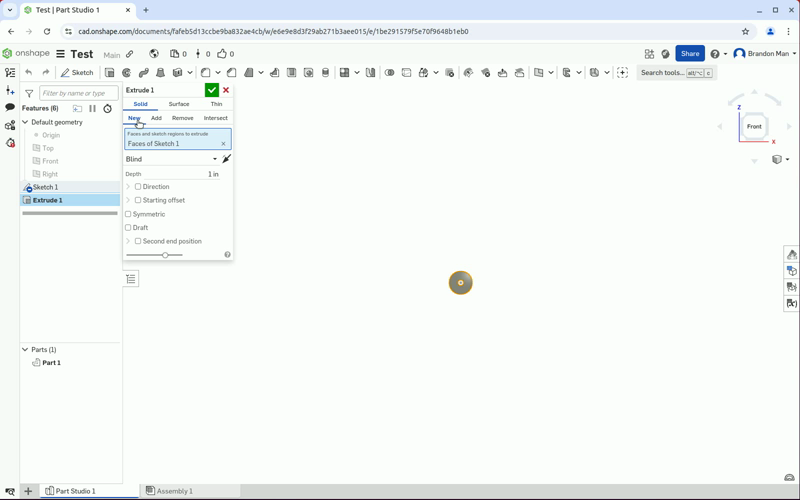
click(137, 120)
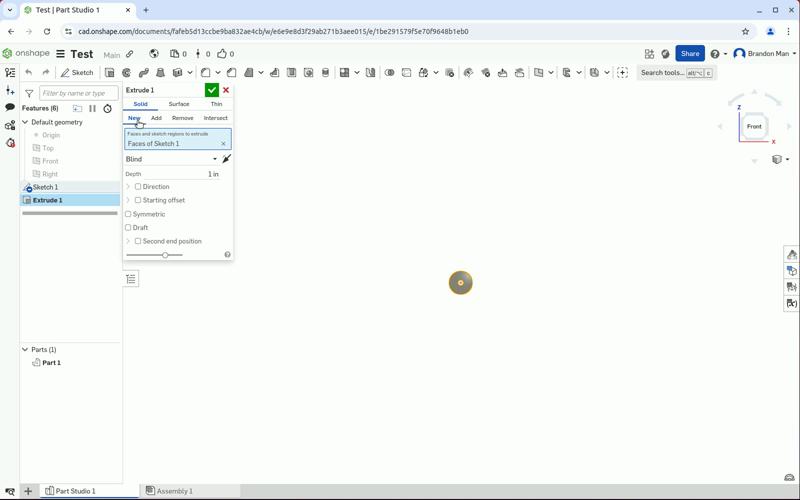
key(tab, 4)
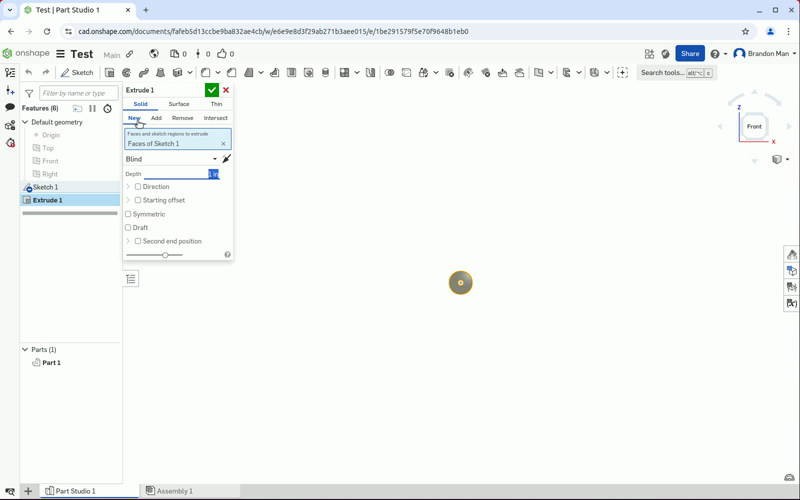
text(0.481)
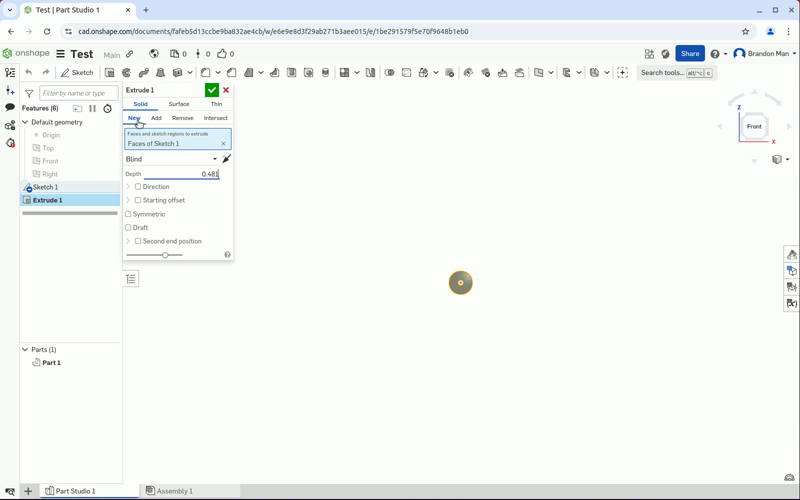
key(enter)
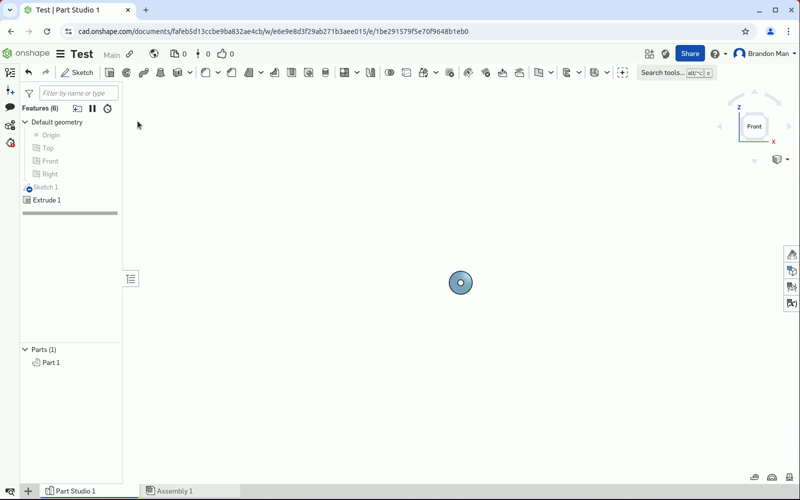
key(shift+h)
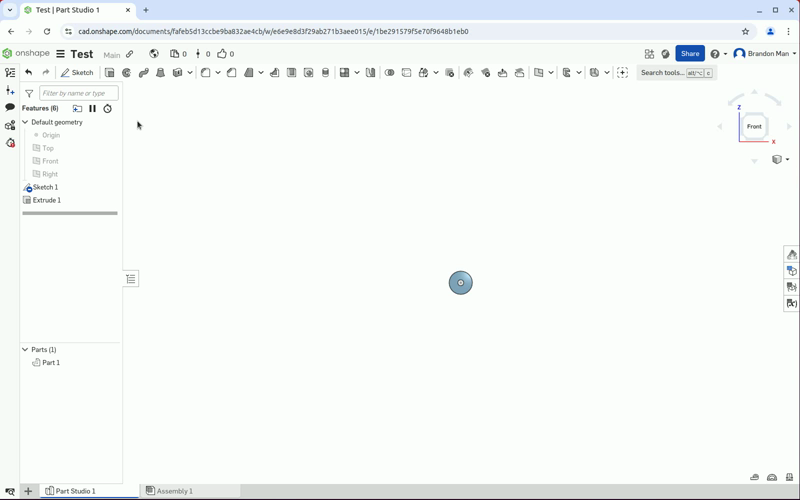
key(shift+h)
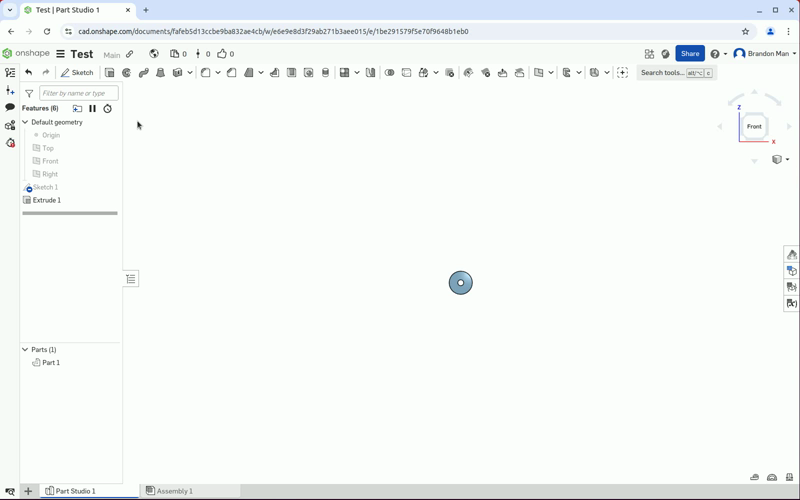
mouse_move(73, 189)
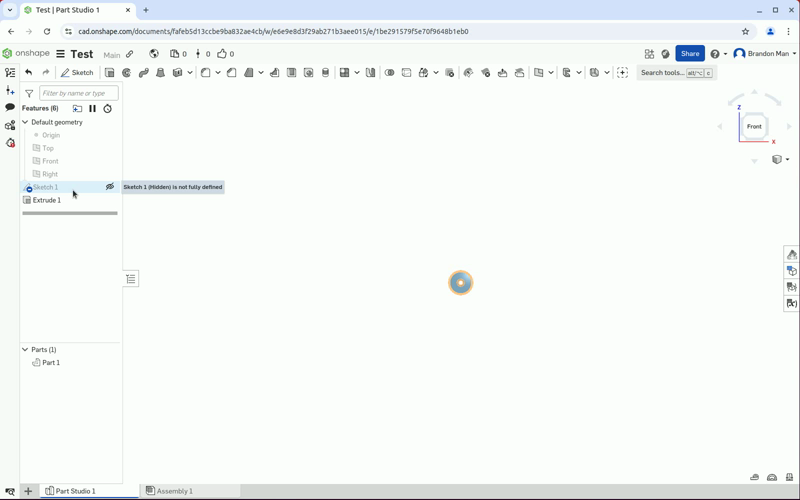
click(73, 189)
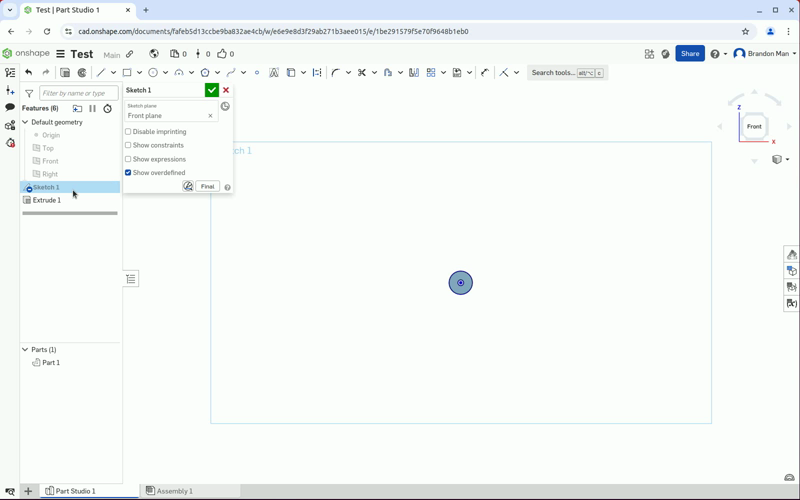
mouse_move(229, 92)
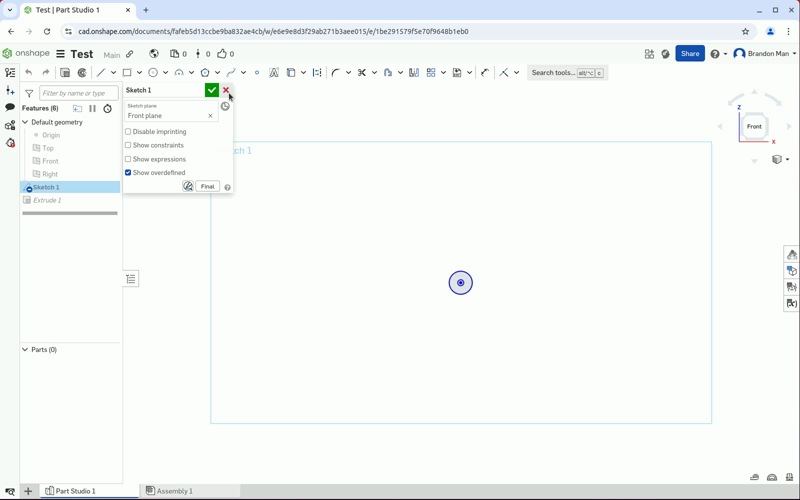
click(229, 92)
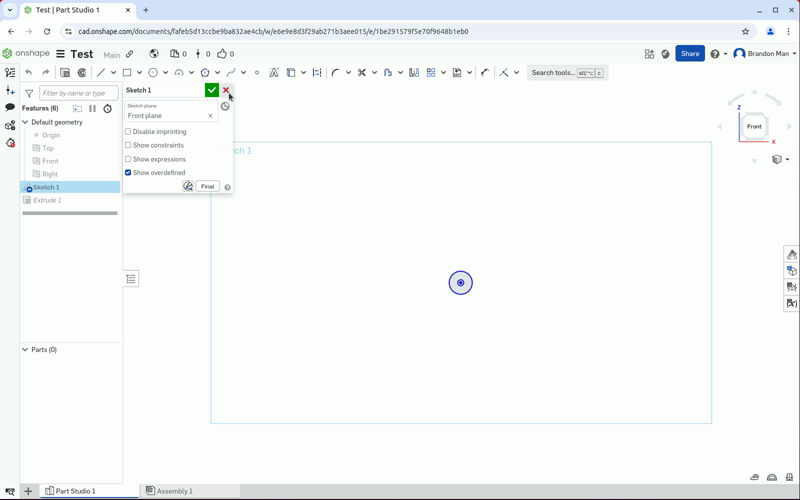
key(shift+s)
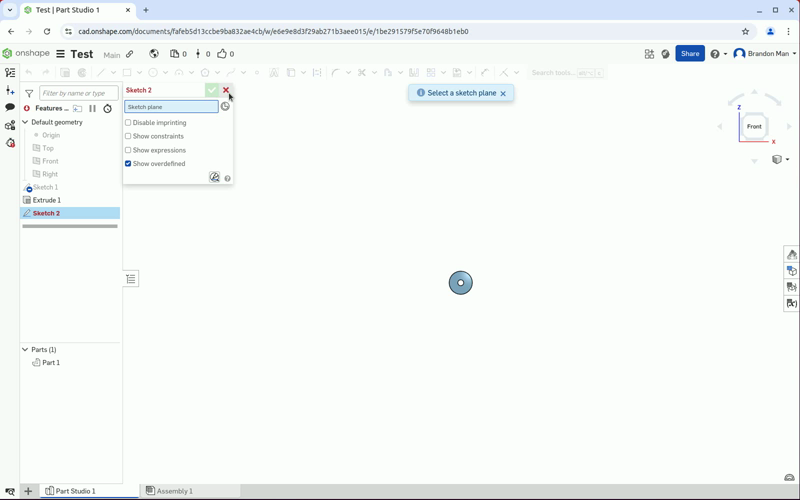
mouse_move(73, 163)
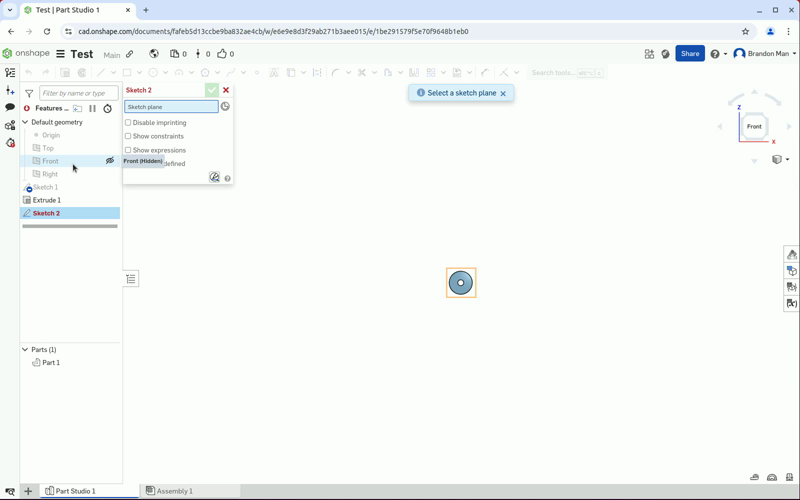
click(73, 163)
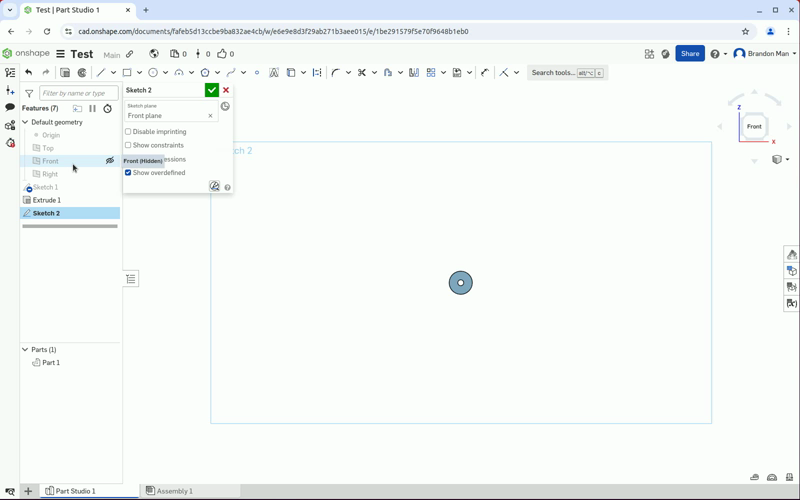
mouse_move(73, 352)
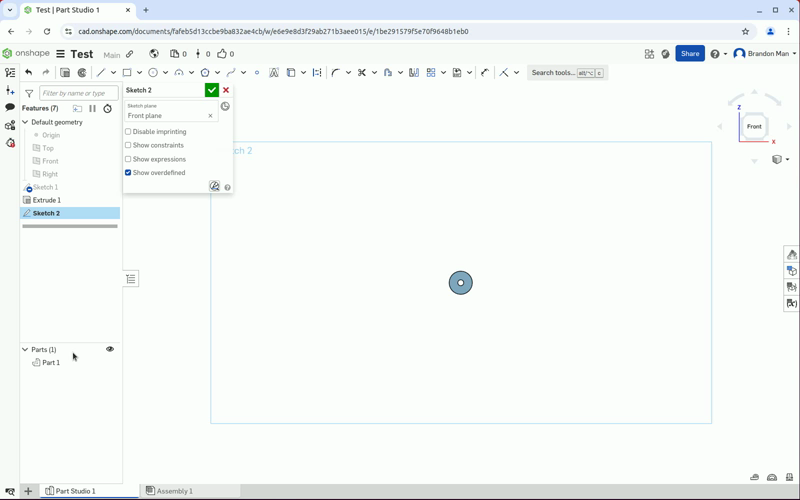
key(y)
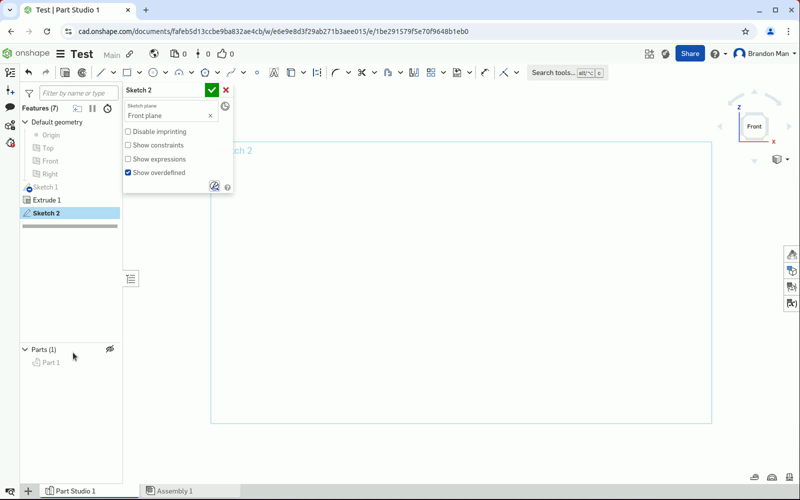
key(c)
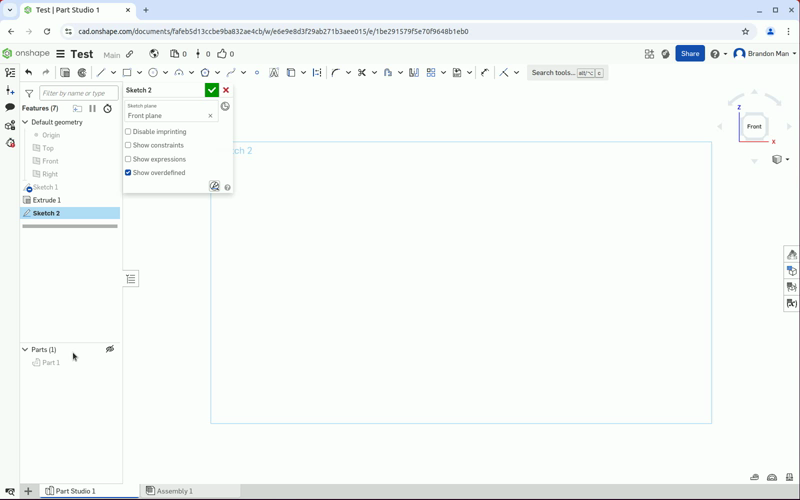
key_down(shift)
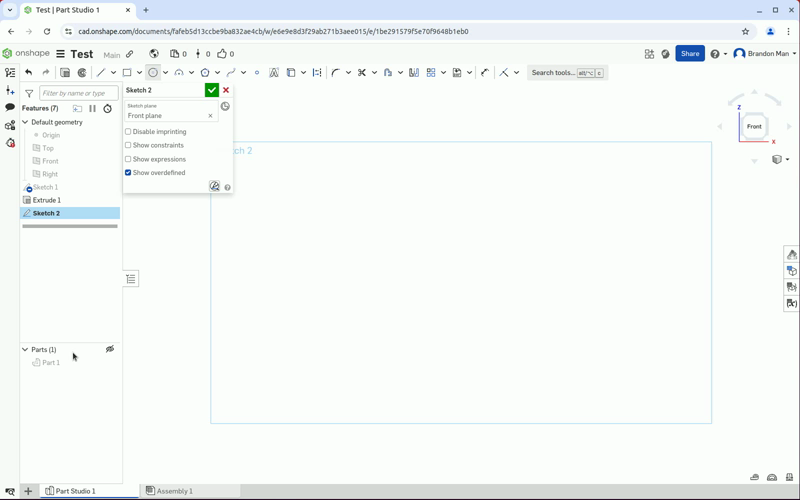
mouse_move(501, 282)
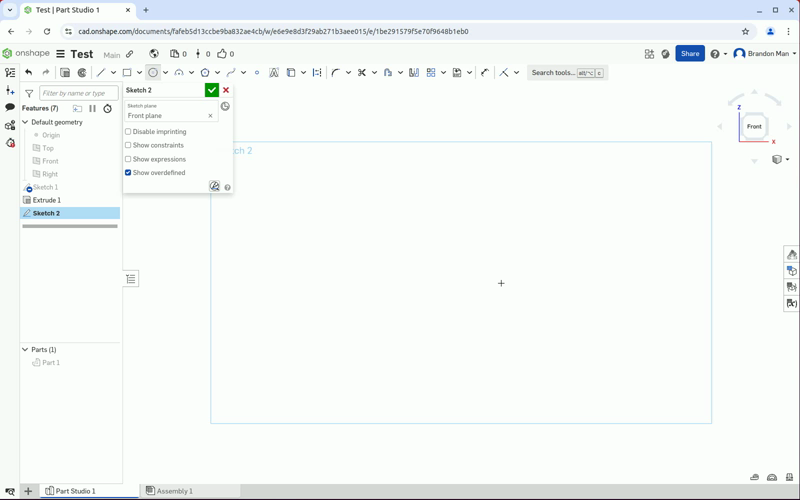
click(501, 282)
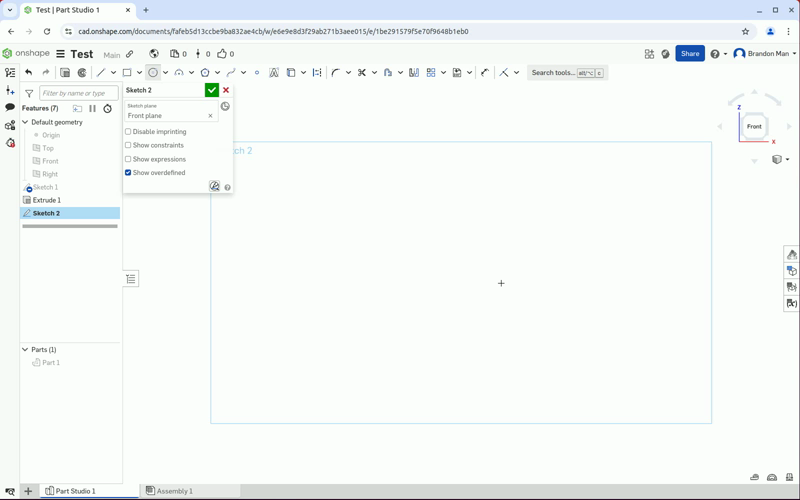
key_up(shift)
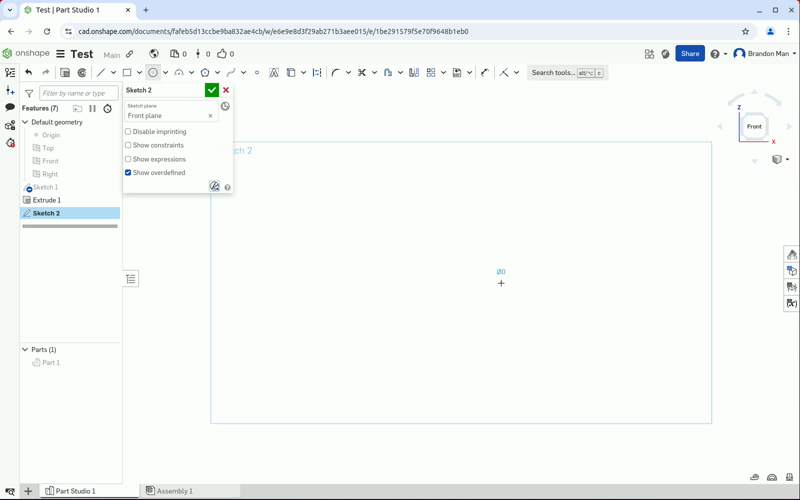
mouse_move(508, 282)
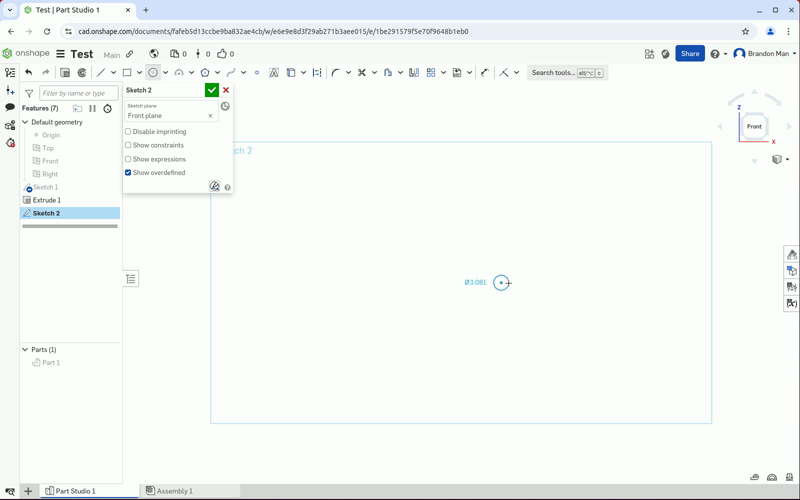
click(508, 282)
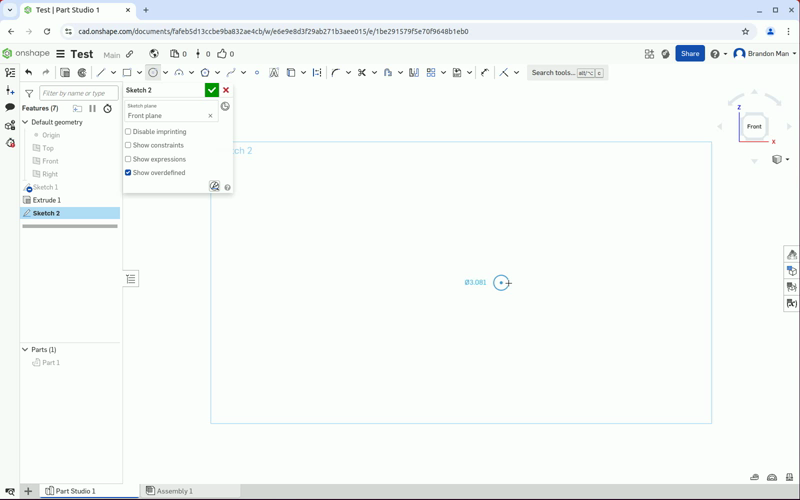
key(esc)
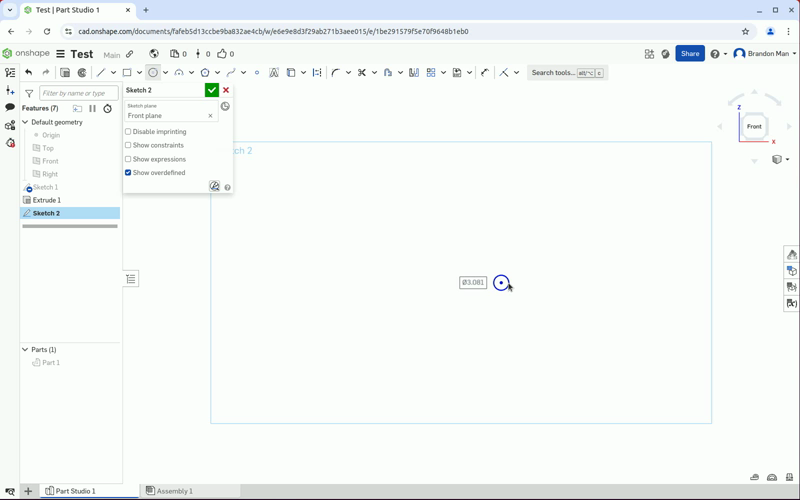
key(c)
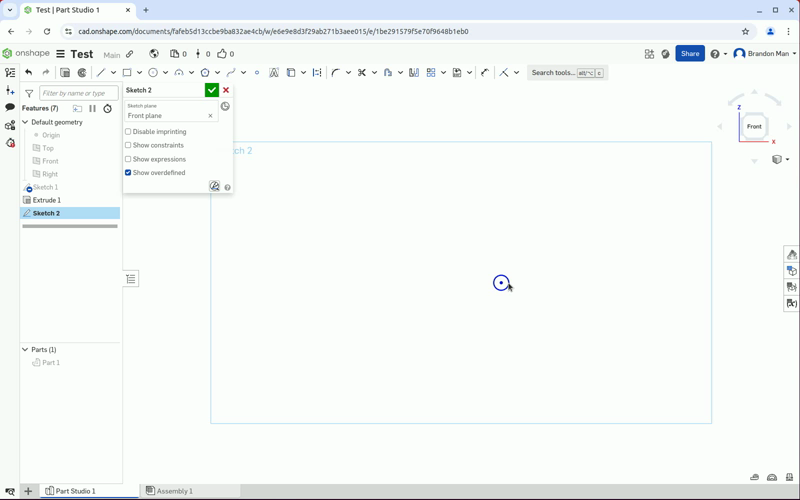
key_down(shift)
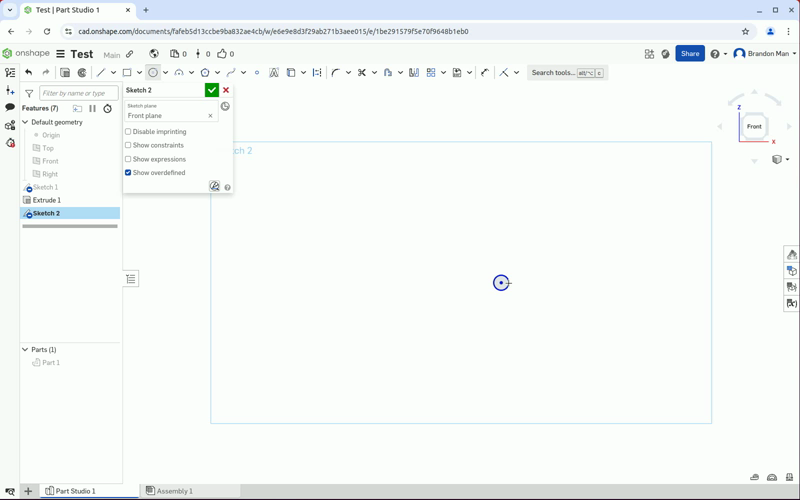
mouse_move(501, 282)
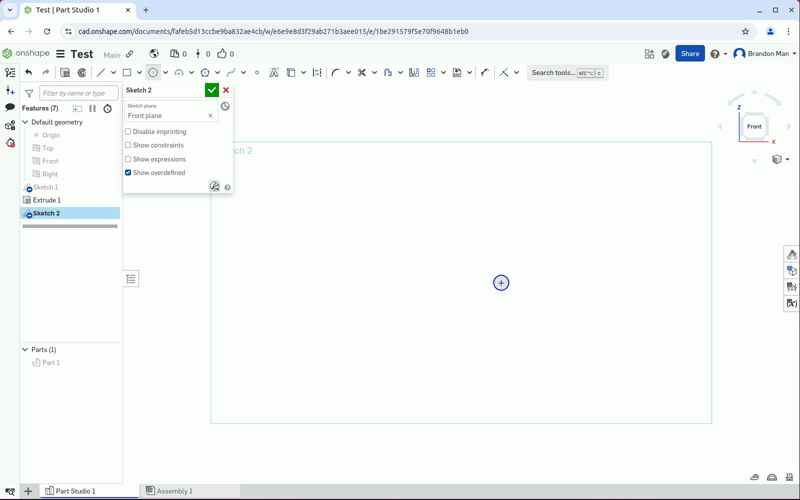
click(501, 282)
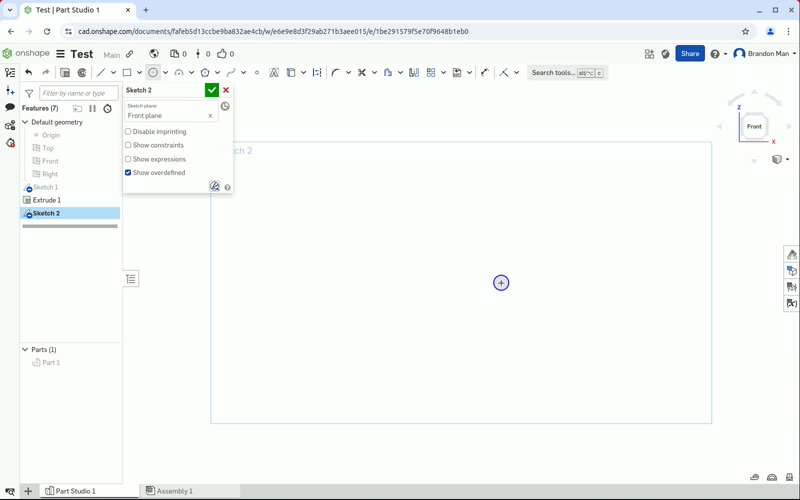
key_up(shift)
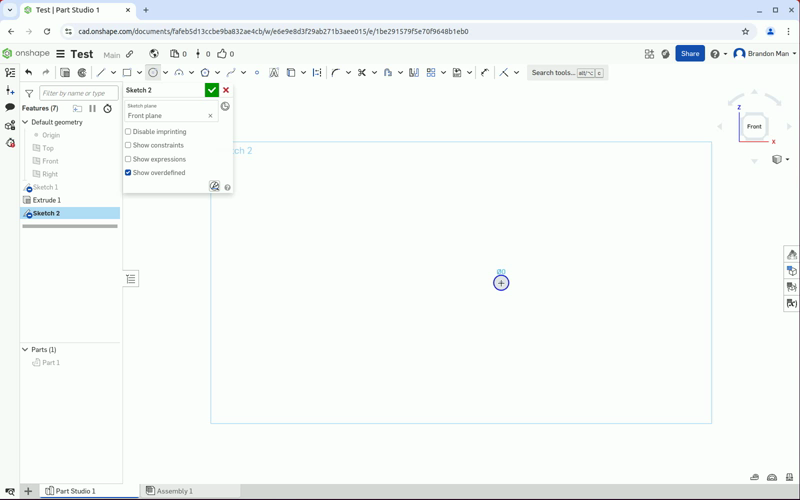
mouse_move(504, 282)
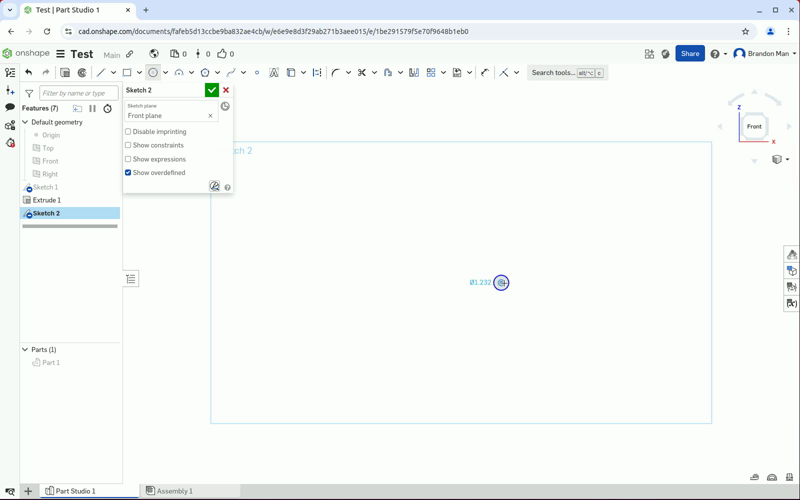
scroll(6)
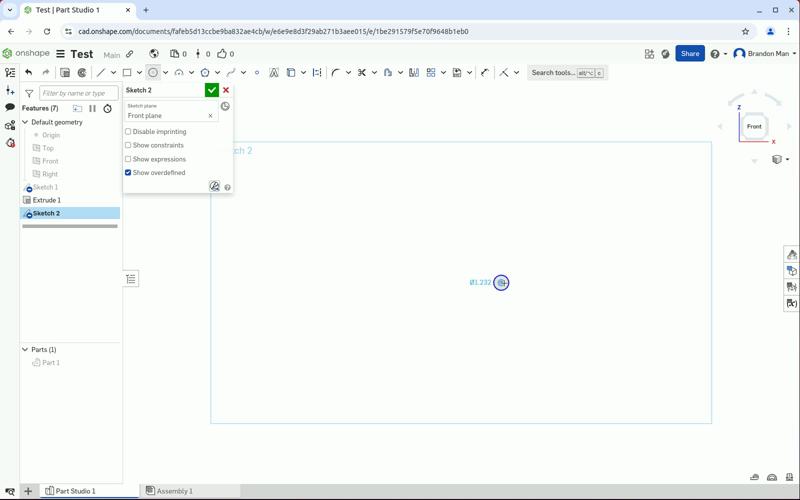
scroll(6)
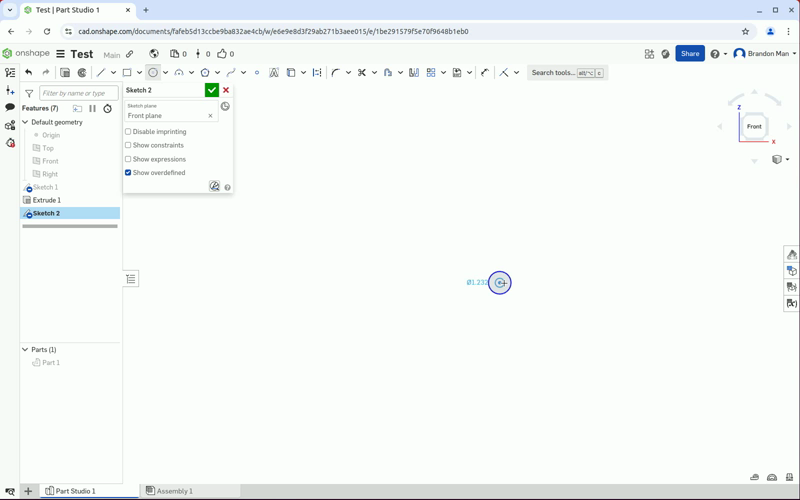
scroll(6)
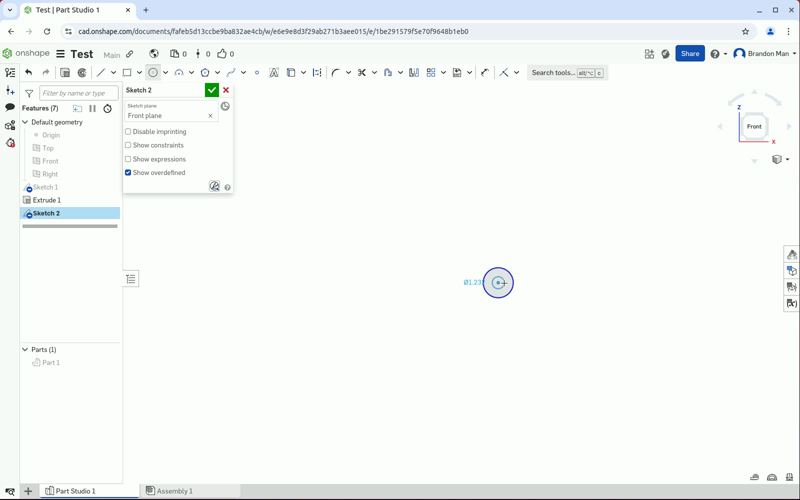
scroll(6)
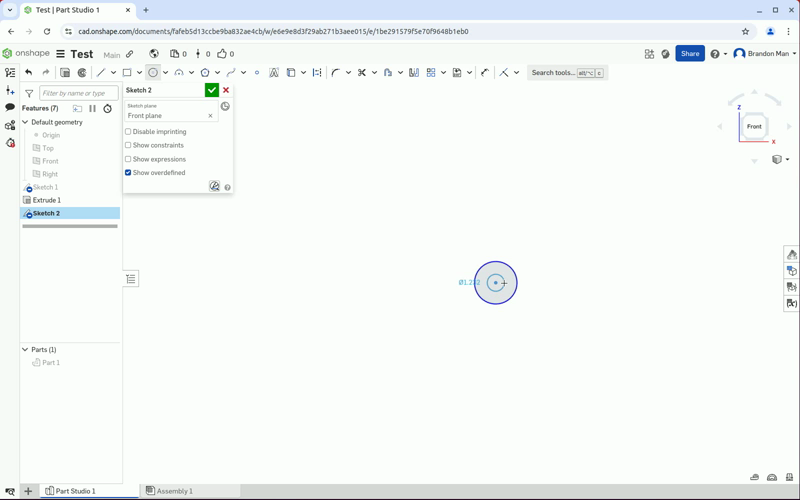
scroll(6)
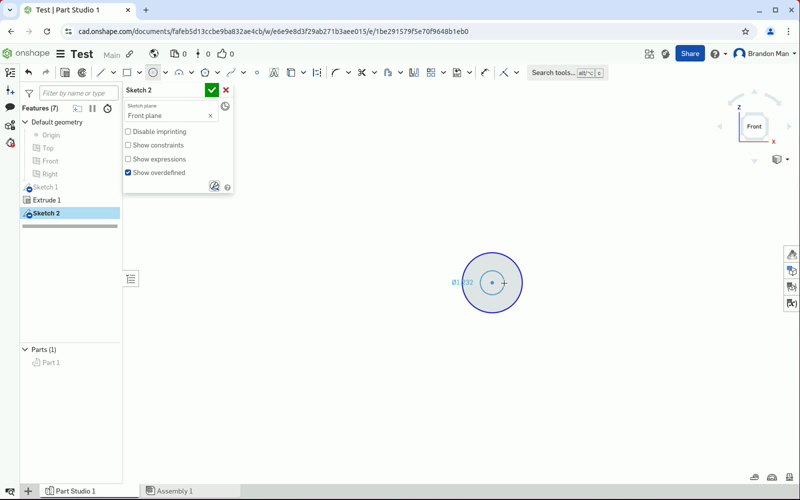
scroll(6)
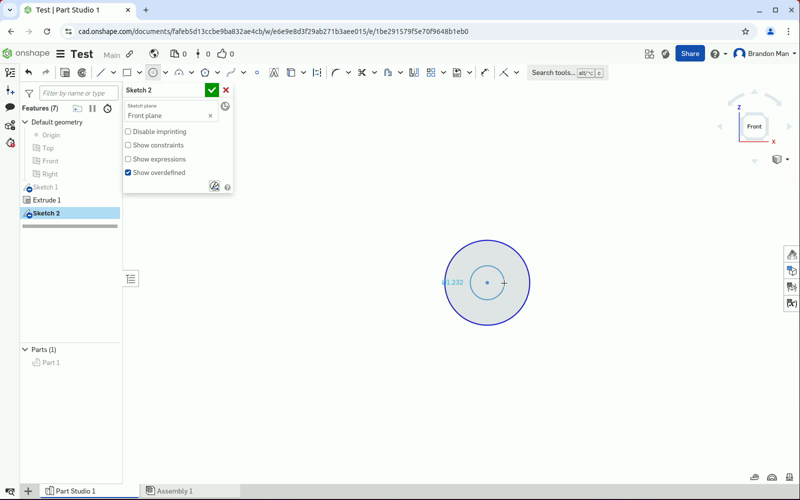
scroll(6)
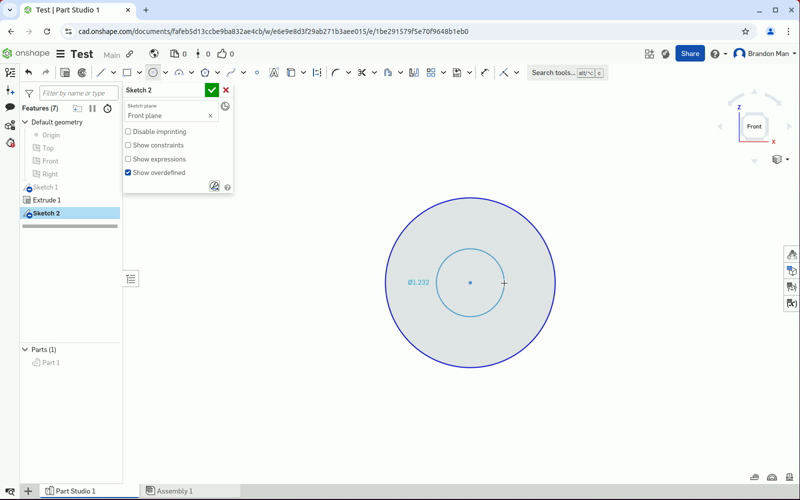
click(504, 282)
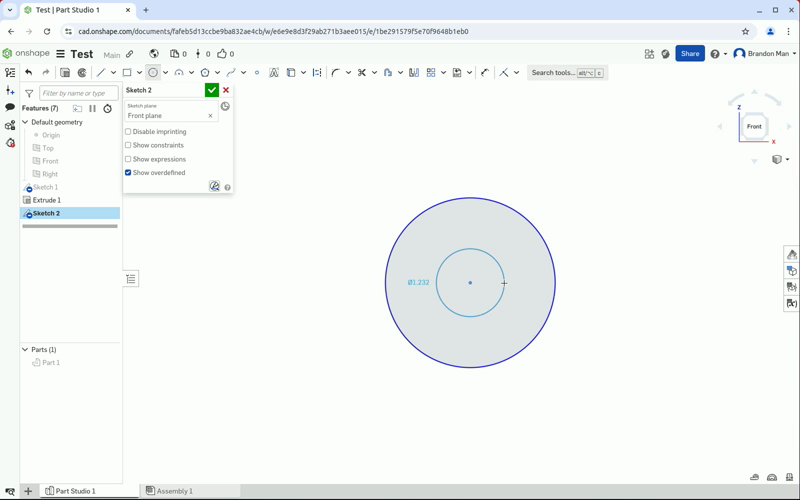
scroll(-6)
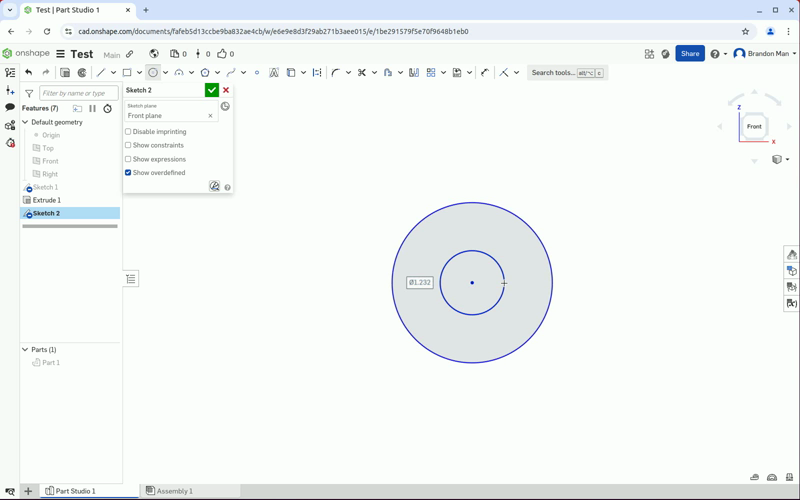
scroll(-6)
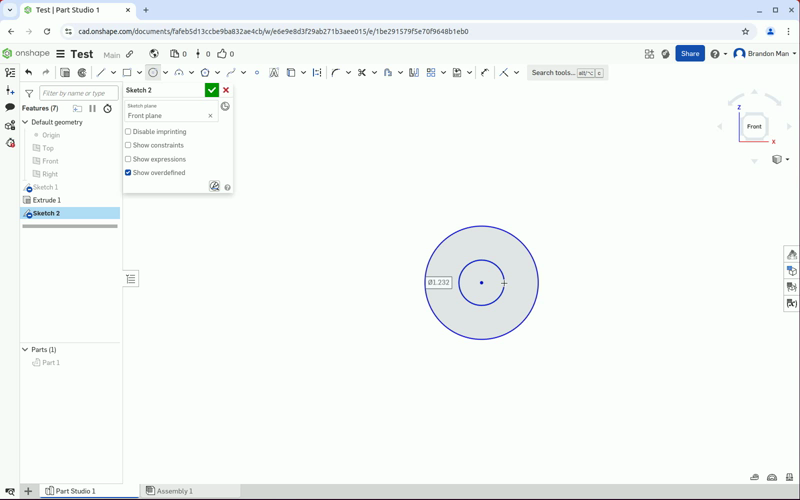
scroll(-6)
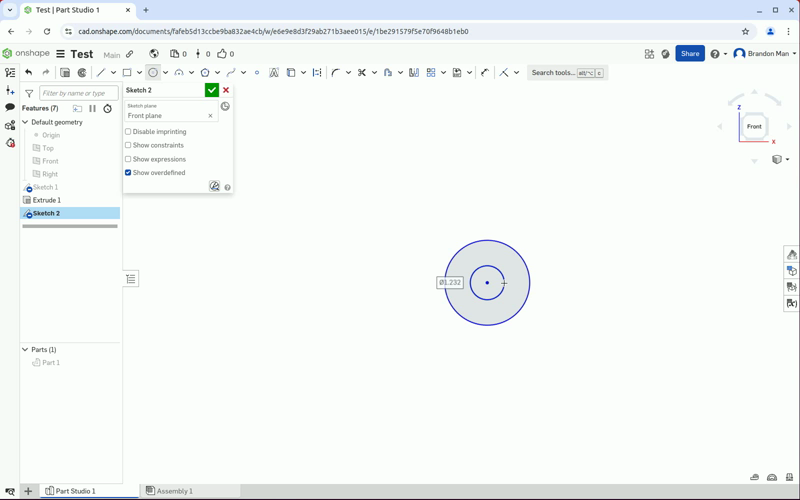
scroll(-6)
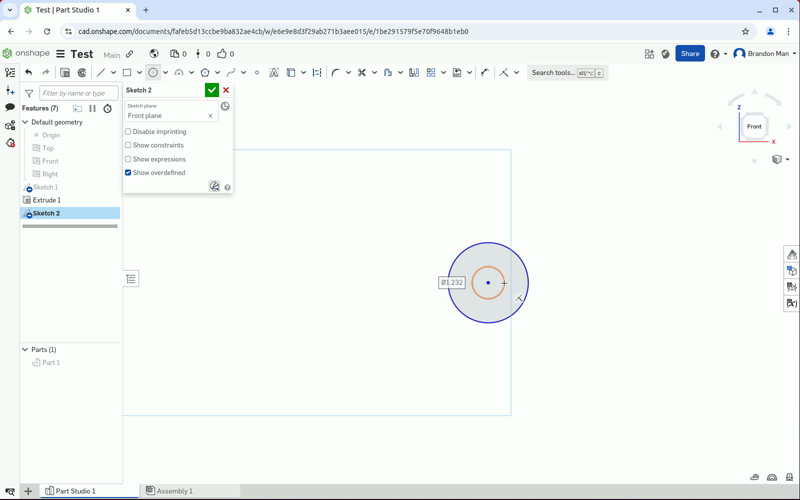
scroll(-6)
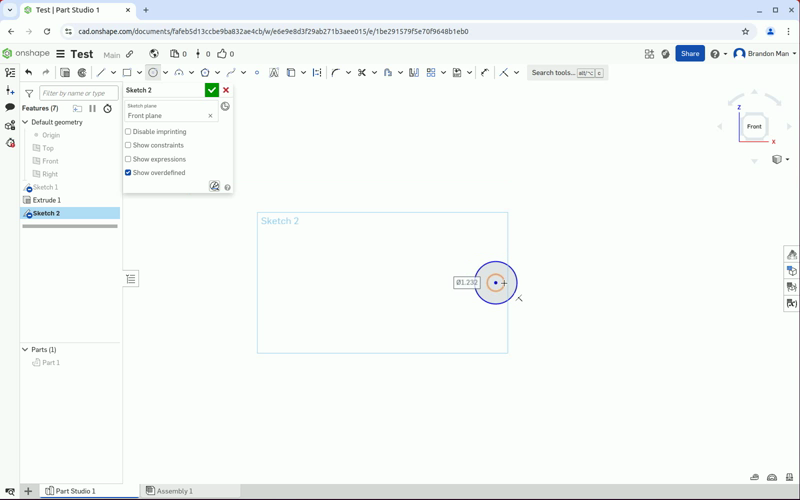
scroll(-6)
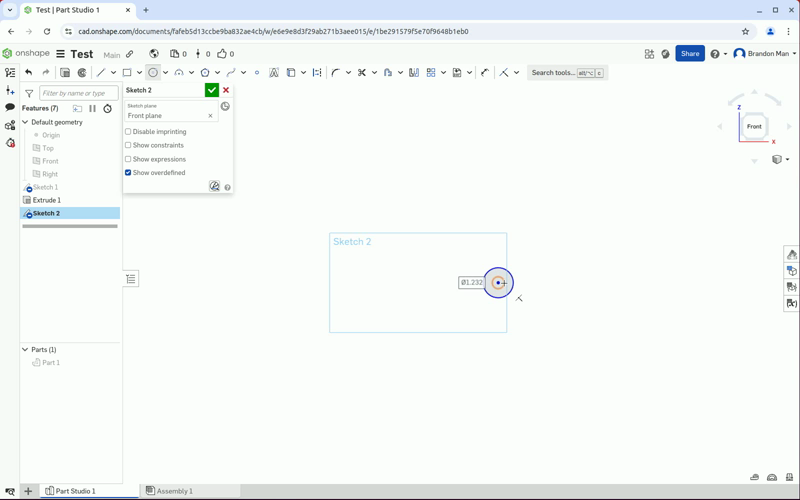
scroll(-6)
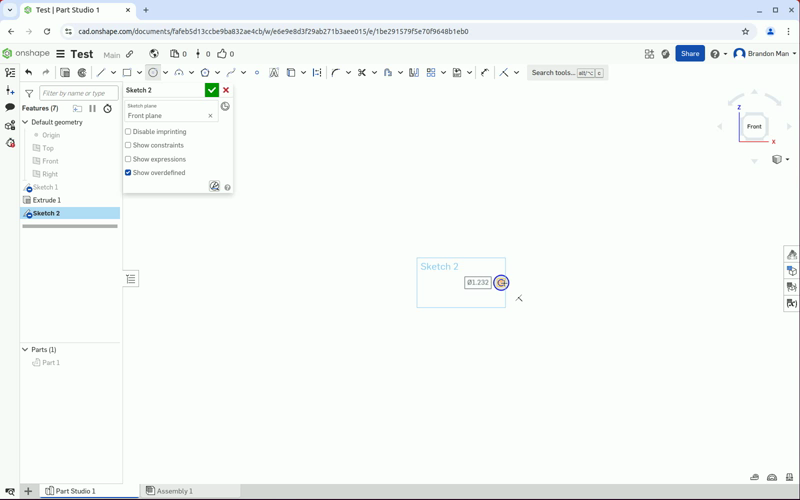
key(esc)
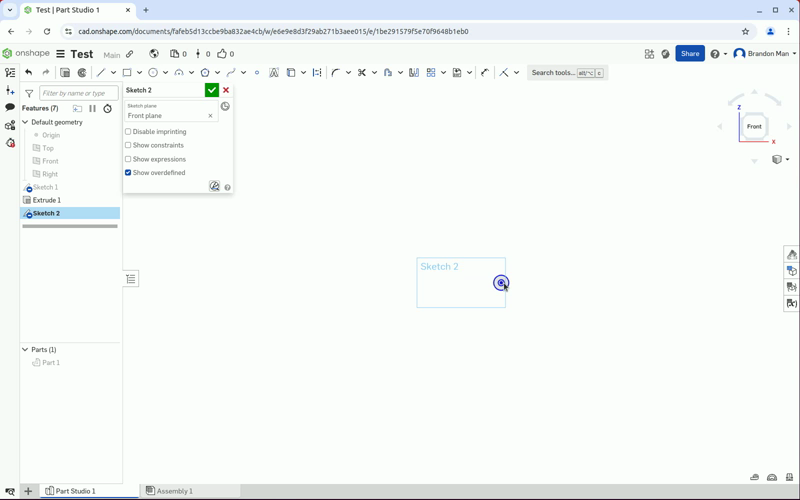
mouse_move(502, 277)
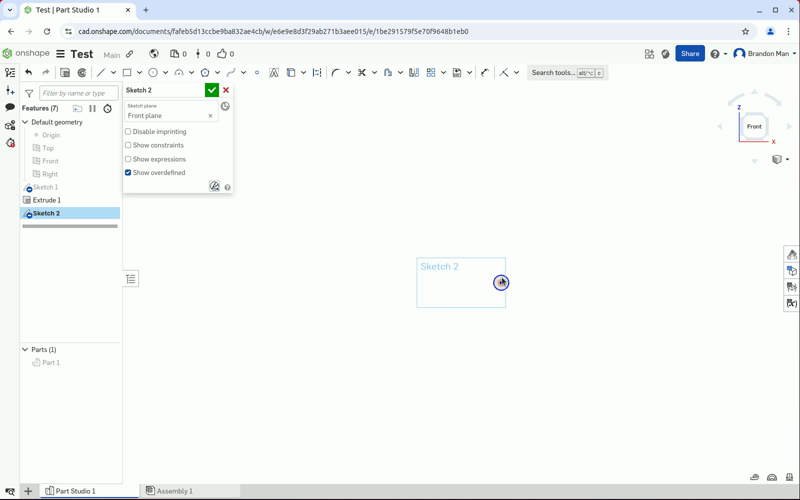
scroll(6)
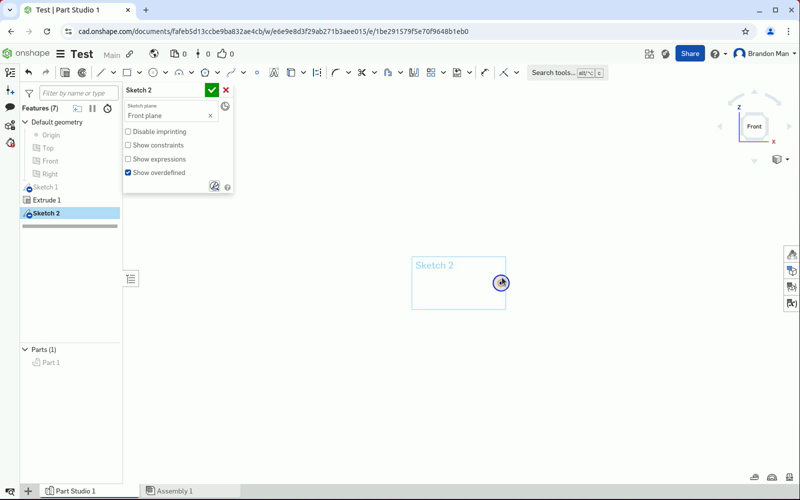
scroll(6)
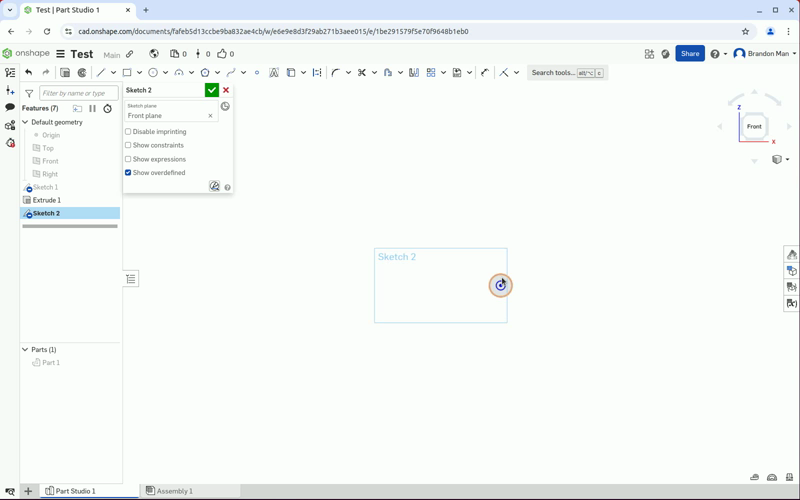
scroll(6)
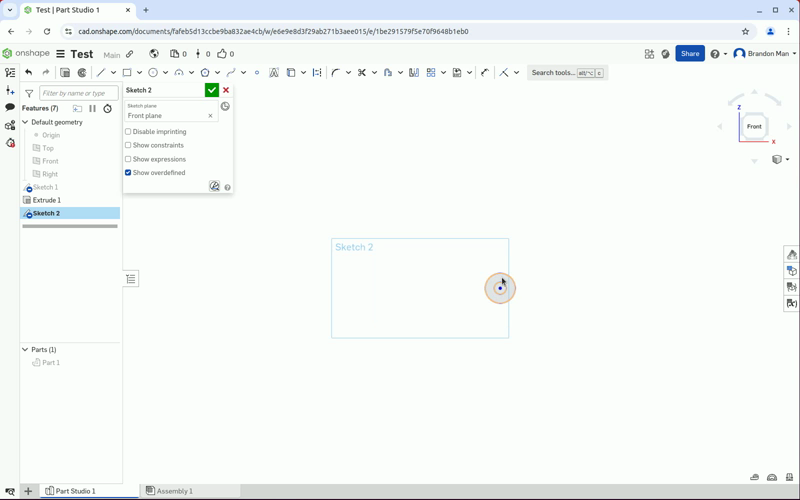
scroll(6)
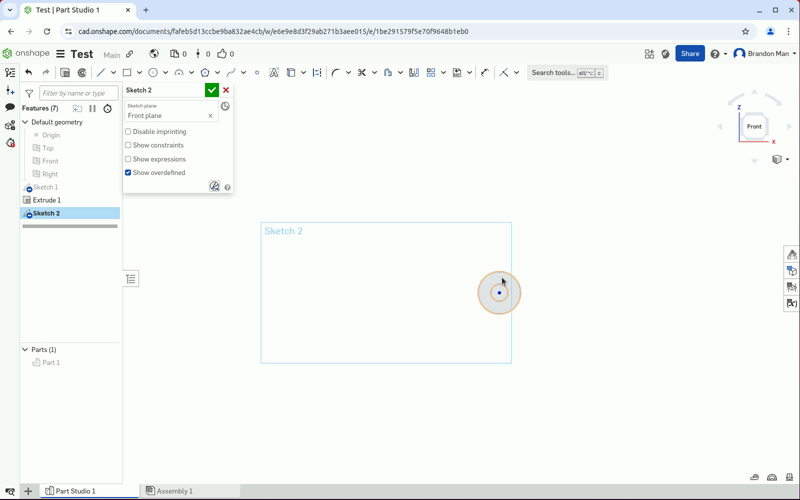
scroll(6)
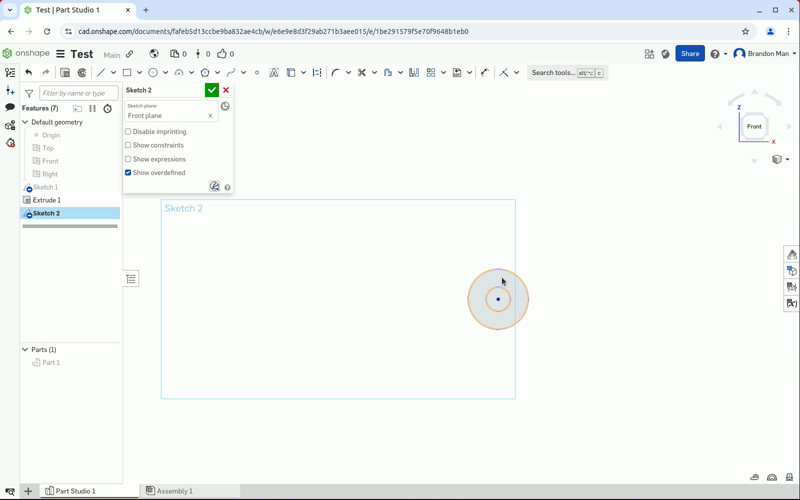
scroll(6)
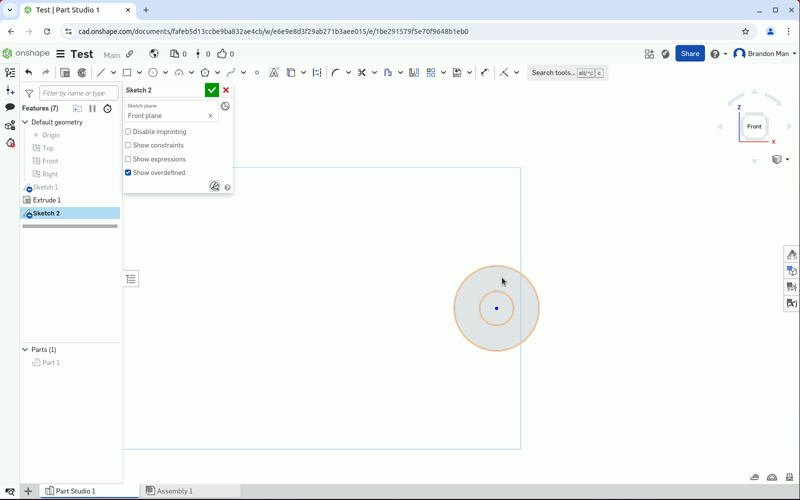
scroll(6)
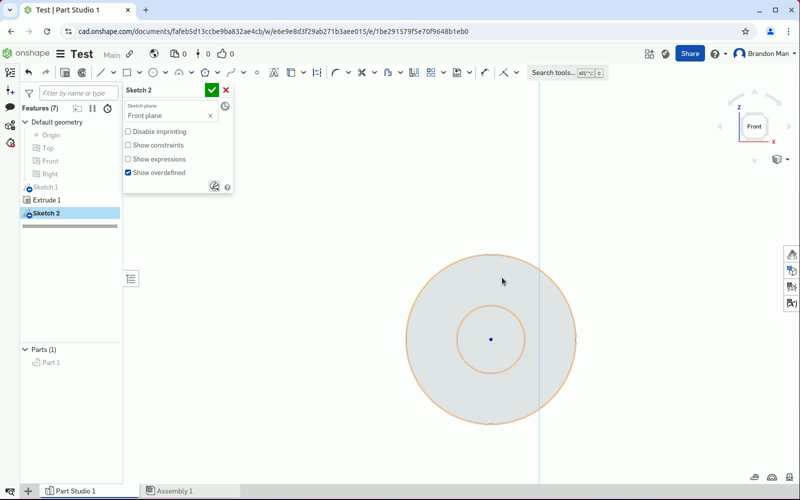
click(502, 277)
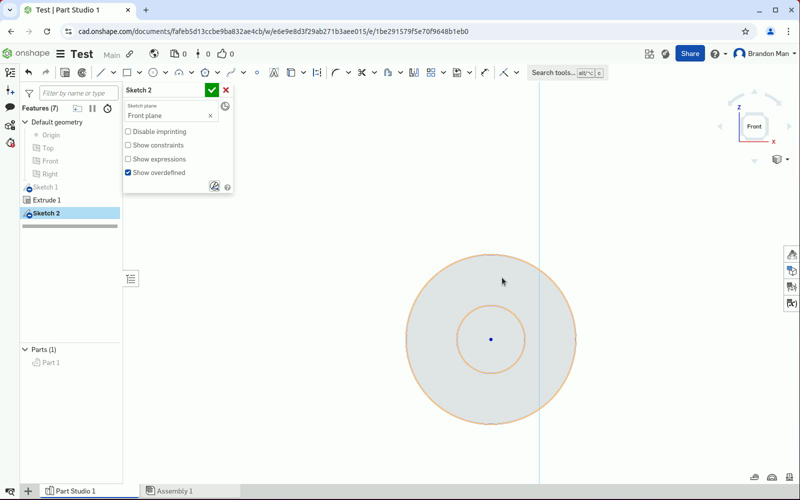
scroll(-6)
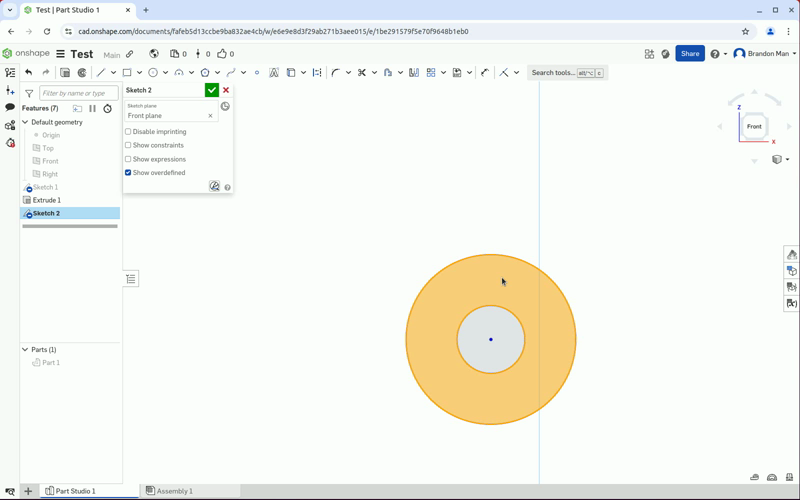
scroll(-6)
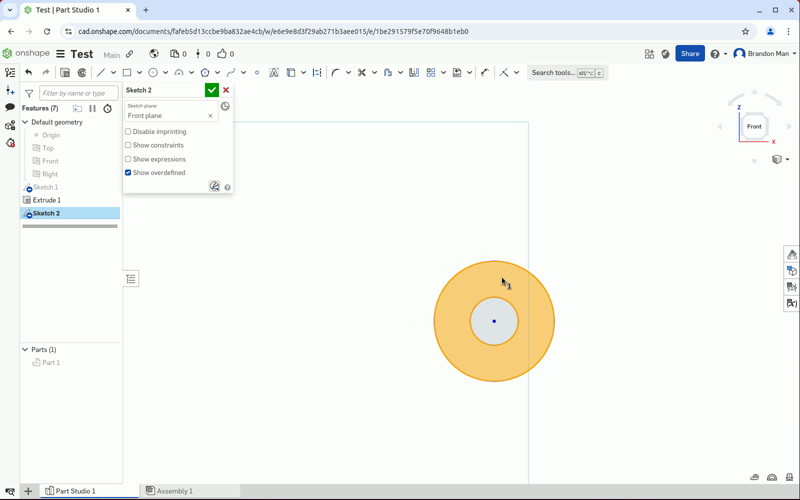
scroll(-6)
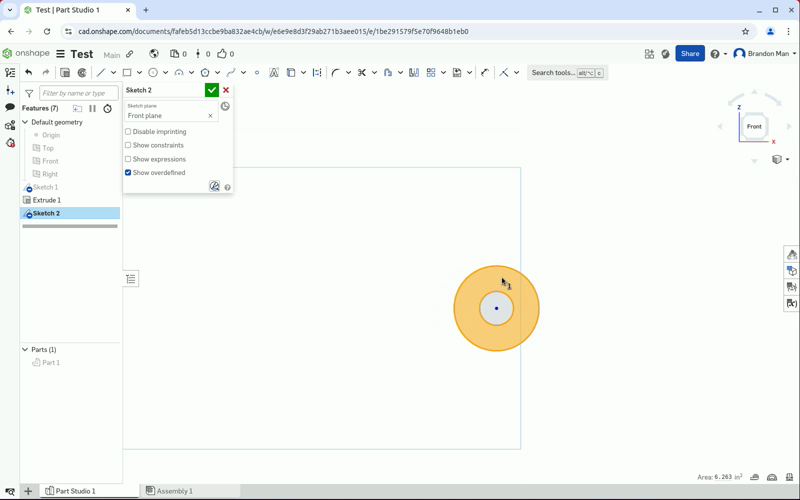
scroll(-6)
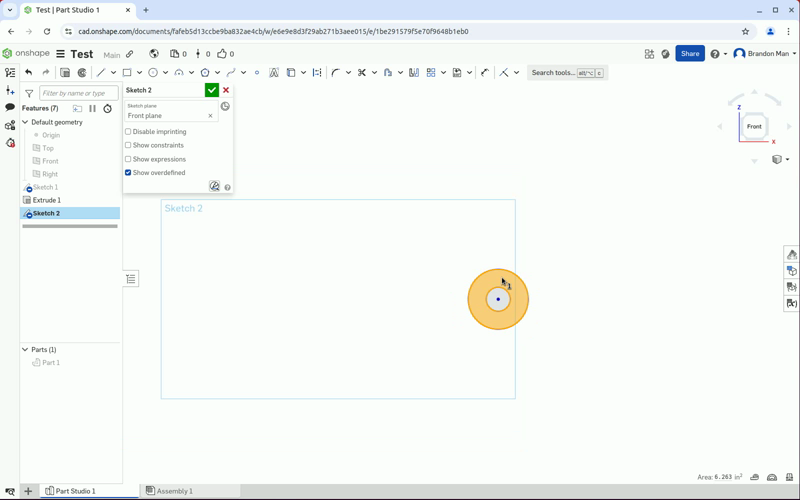
scroll(-6)
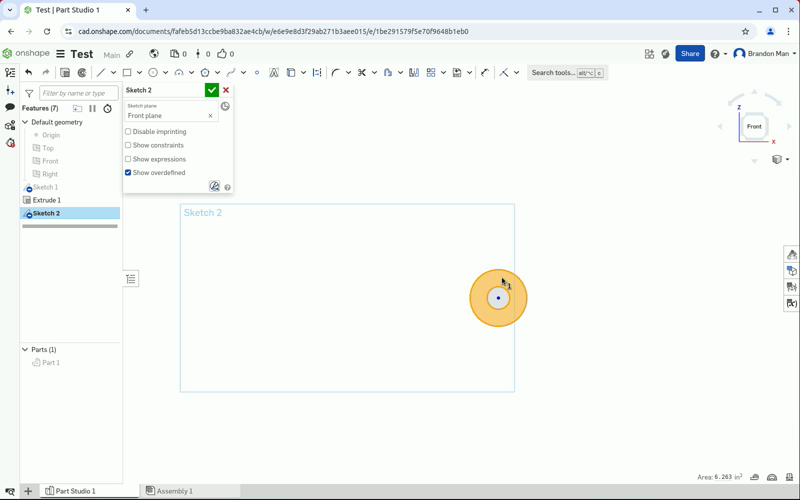
scroll(-6)
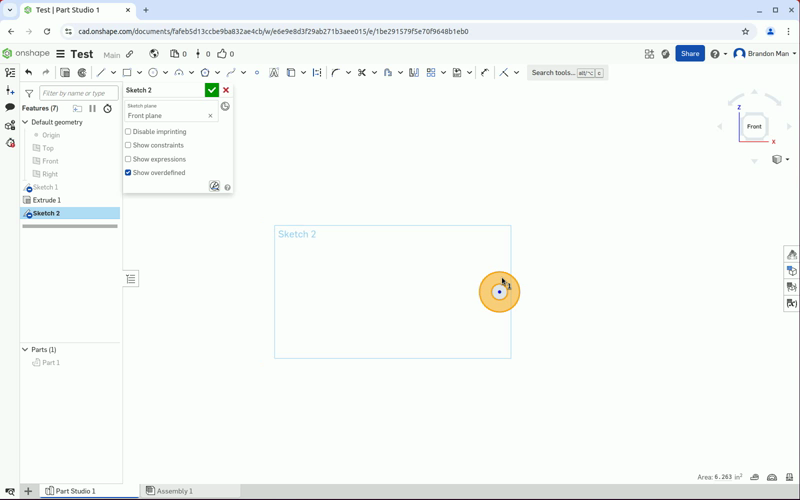
scroll(-6)
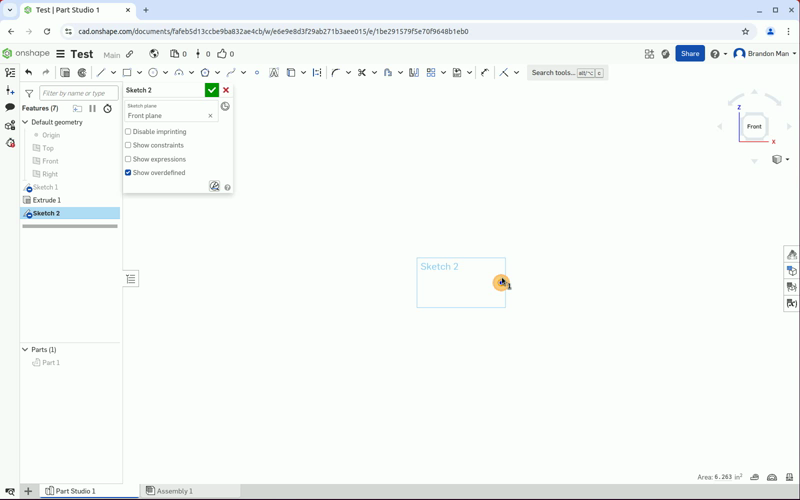
mouse_move(73, 352)
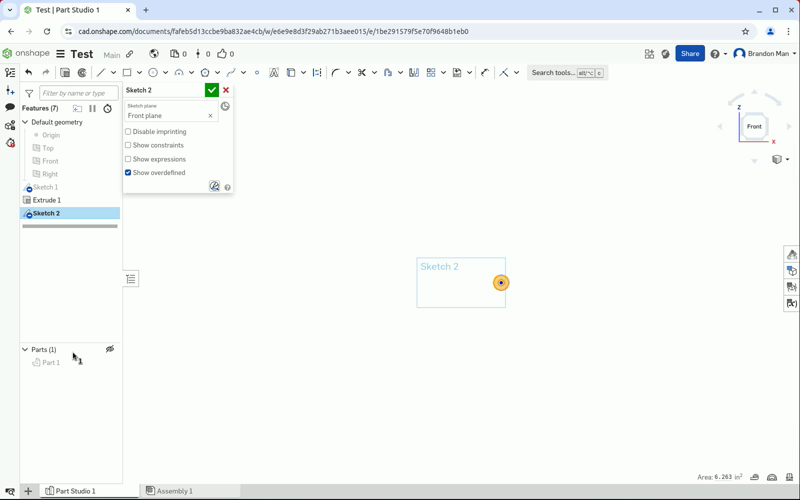
key(shift+y)
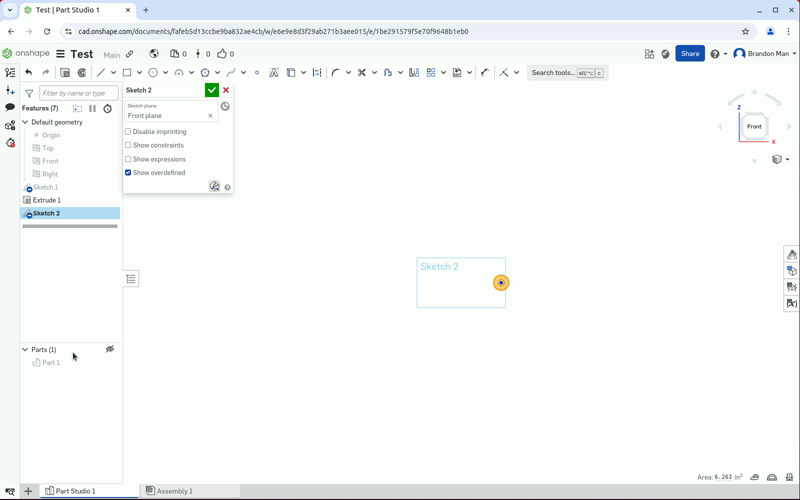
key(shift+e)
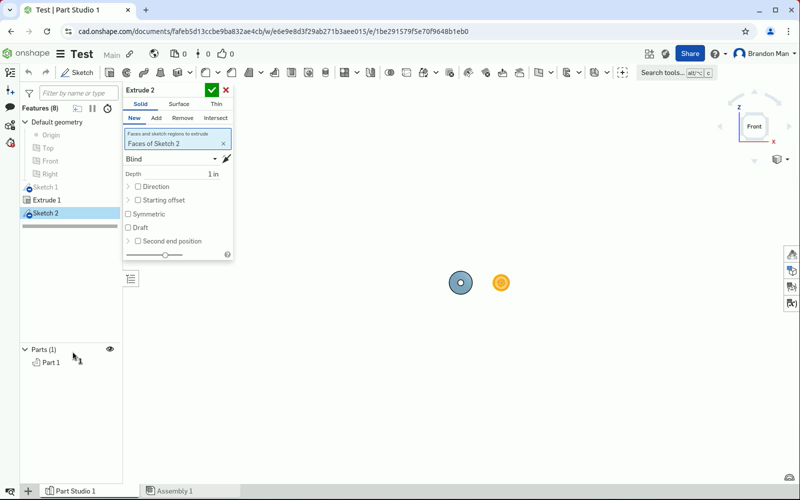
mouse_move(143, 106)
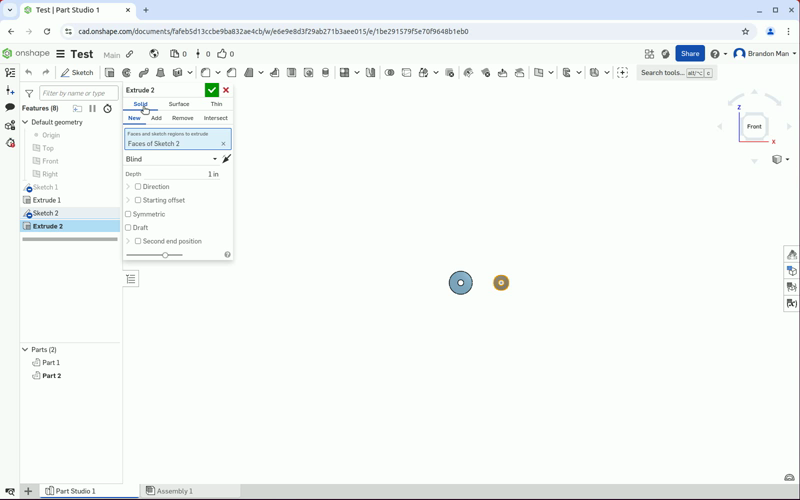
click(143, 106)
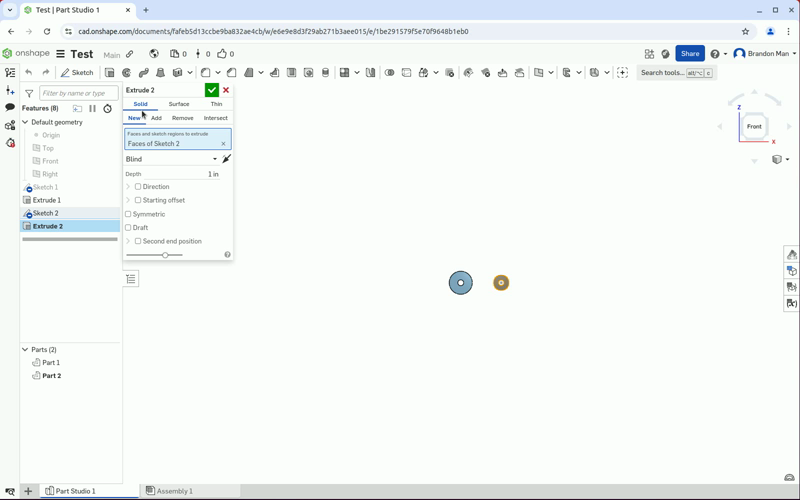
mouse_move(137, 120)
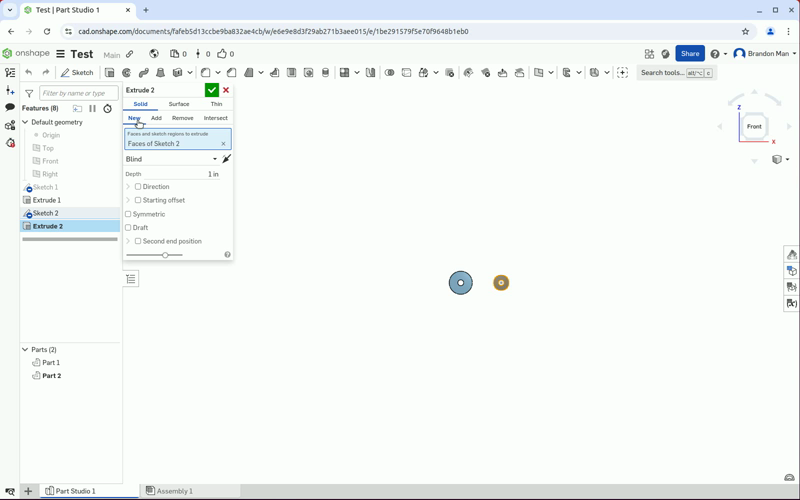
click(137, 120)
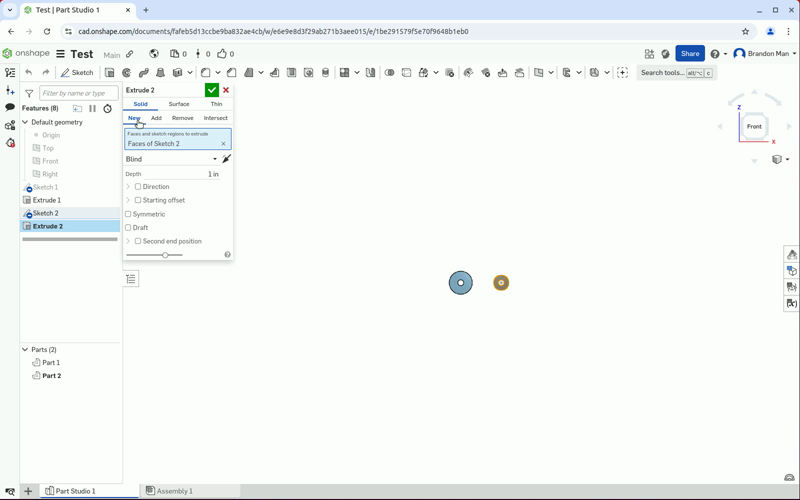
key(tab, 4)
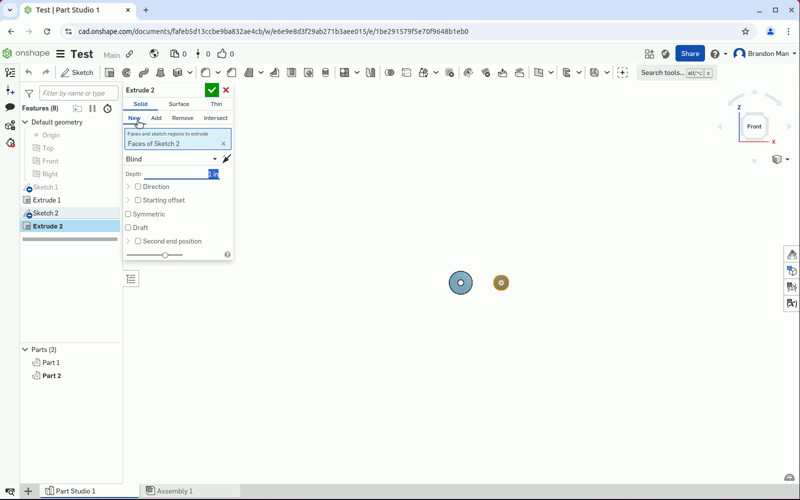
text(0.481)
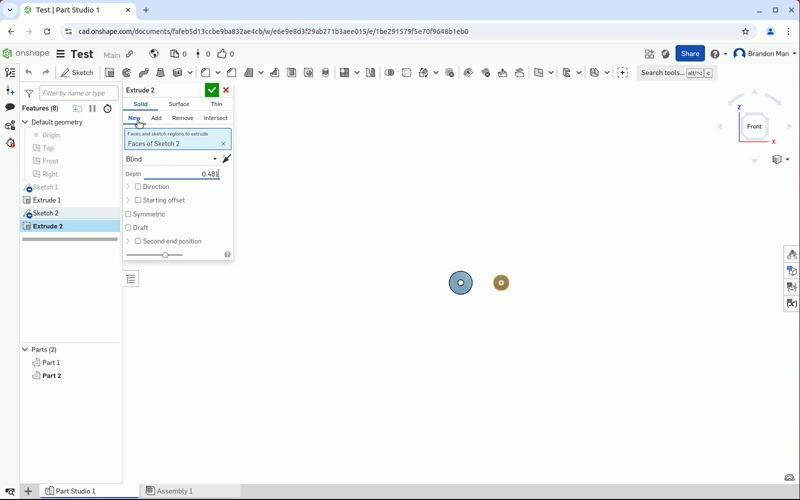
key(enter)
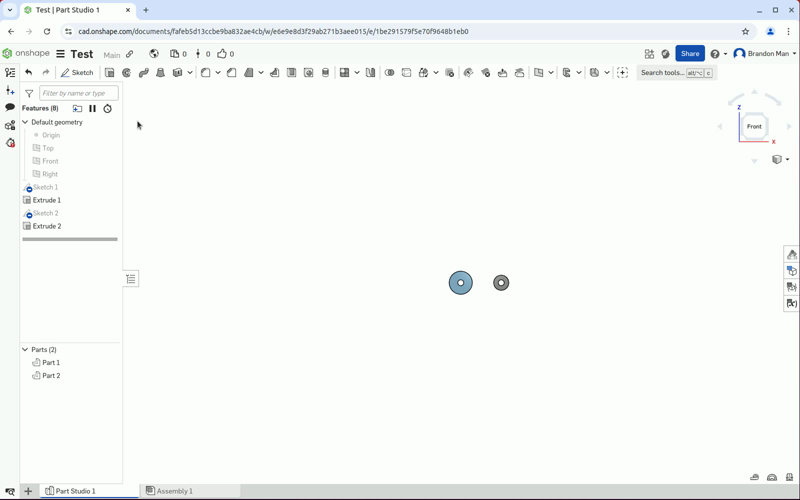
key(shift+h)
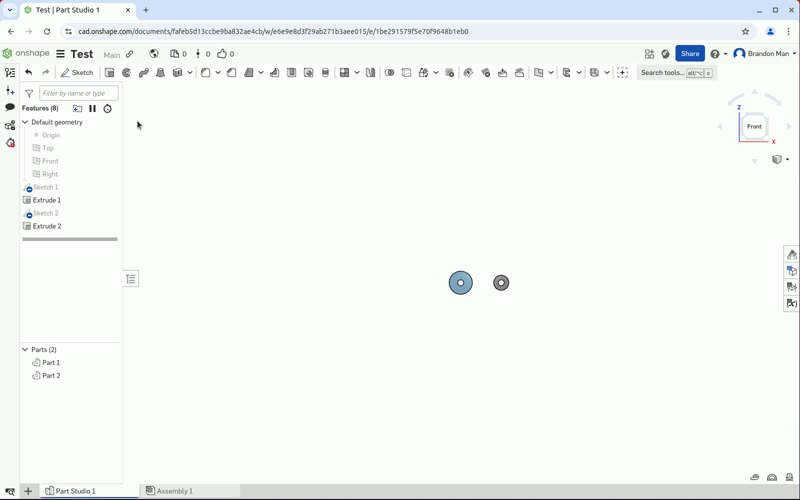
key(shift+h)
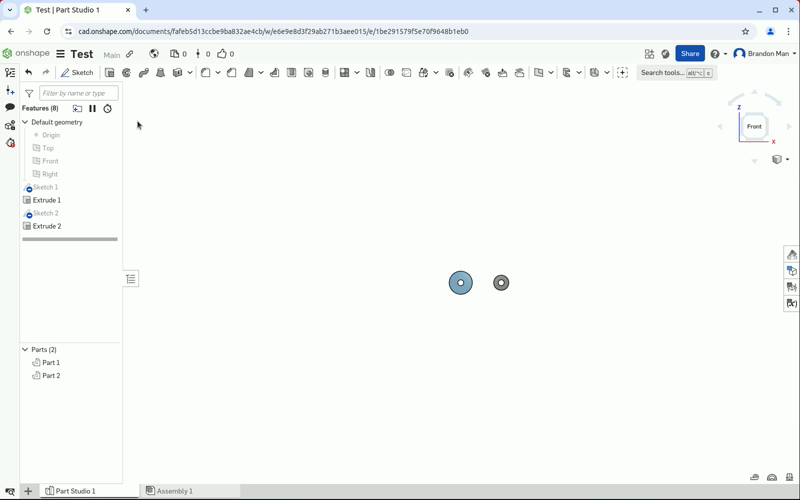
mouse_move(73, 189)
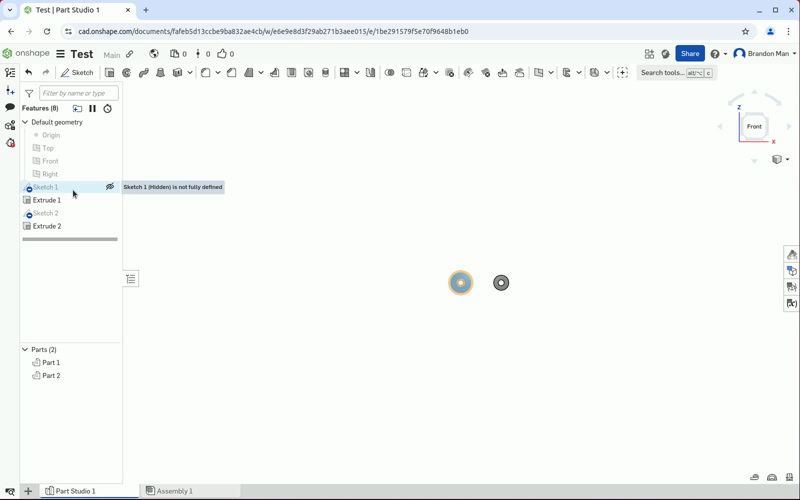
click(73, 189)
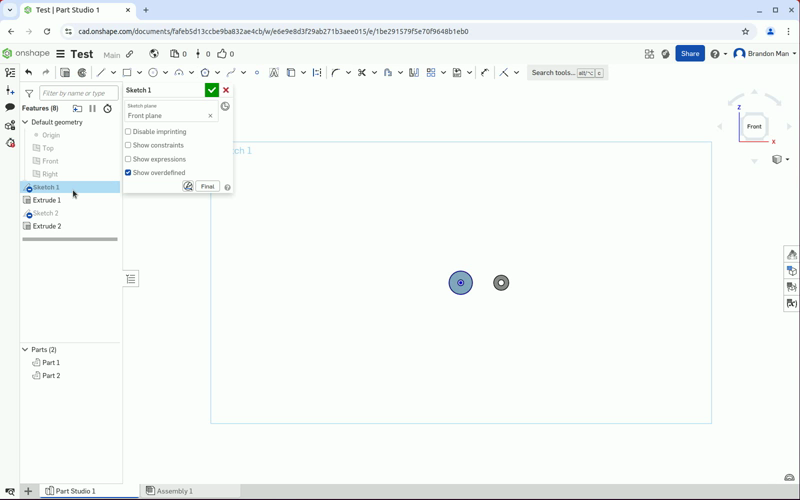
mouse_move(229, 92)
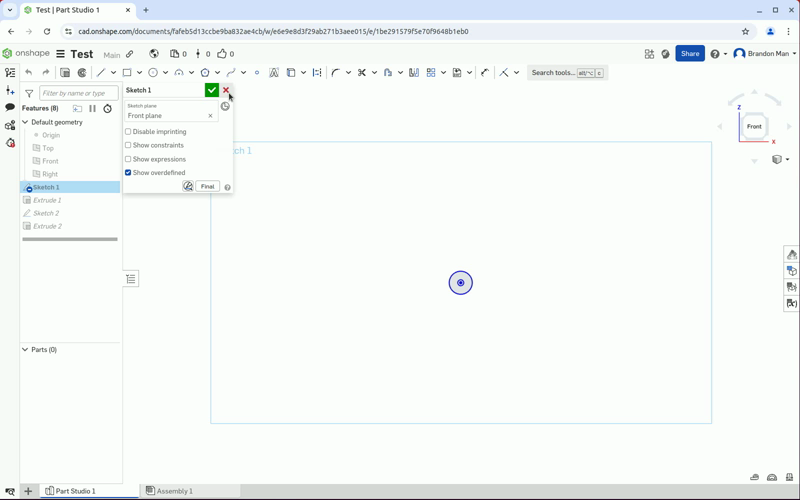
click(229, 92)
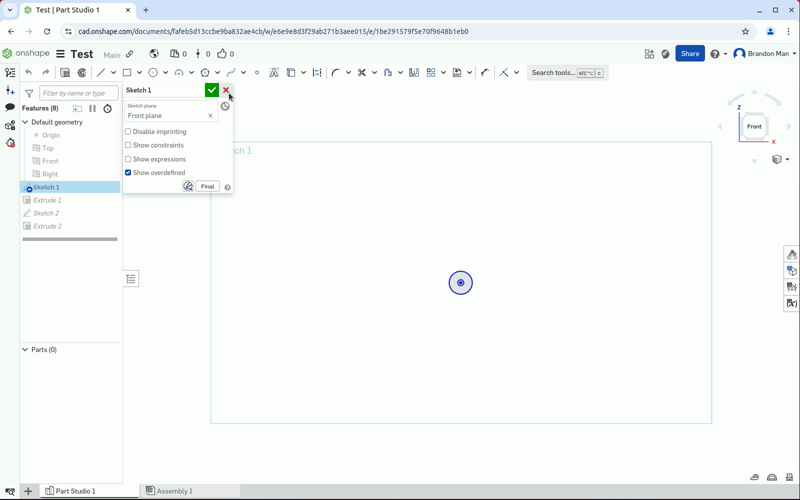
key(shift+s)
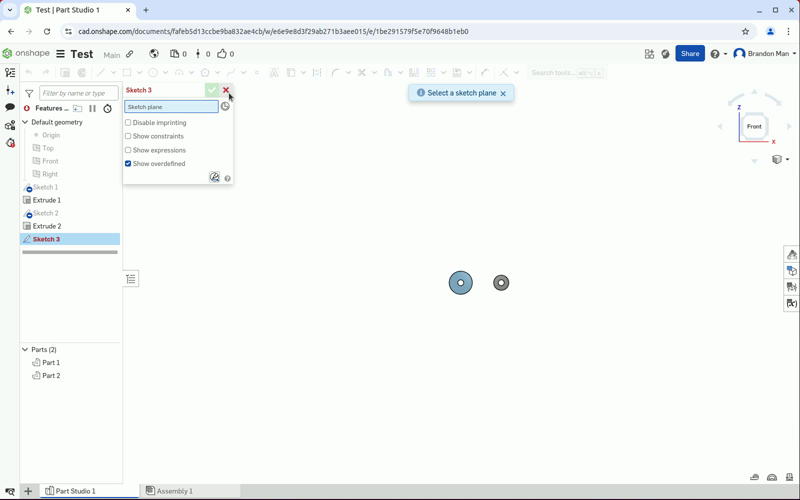
mouse_move(73, 163)
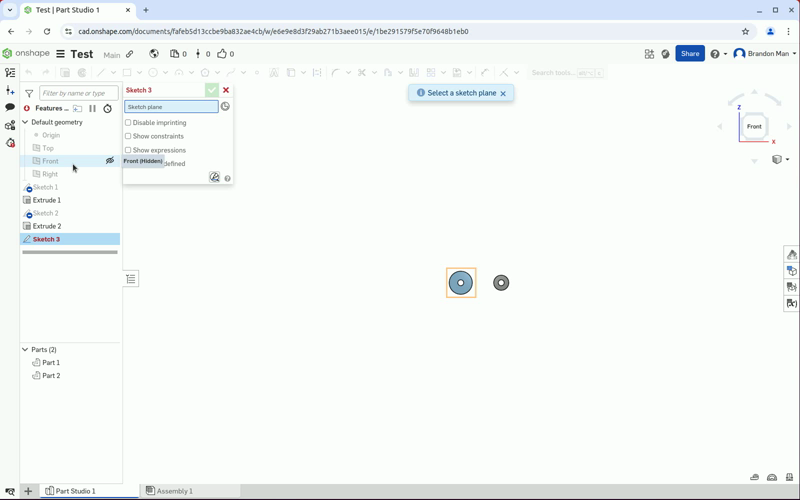
click(73, 163)
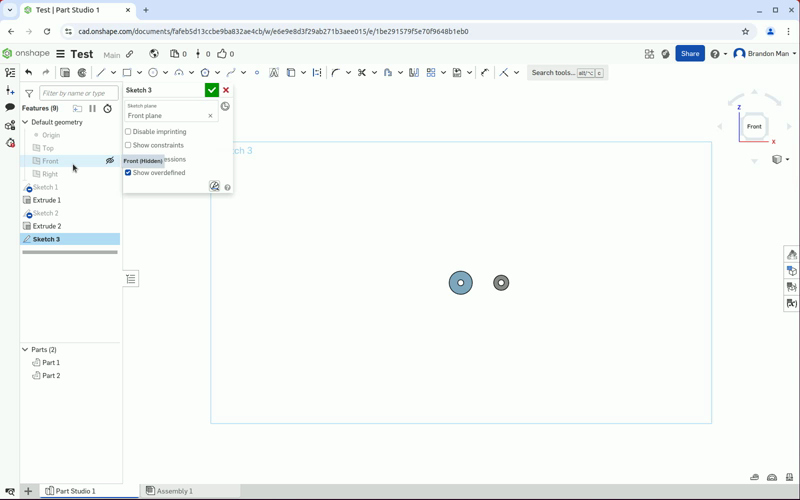
mouse_move(73, 352)
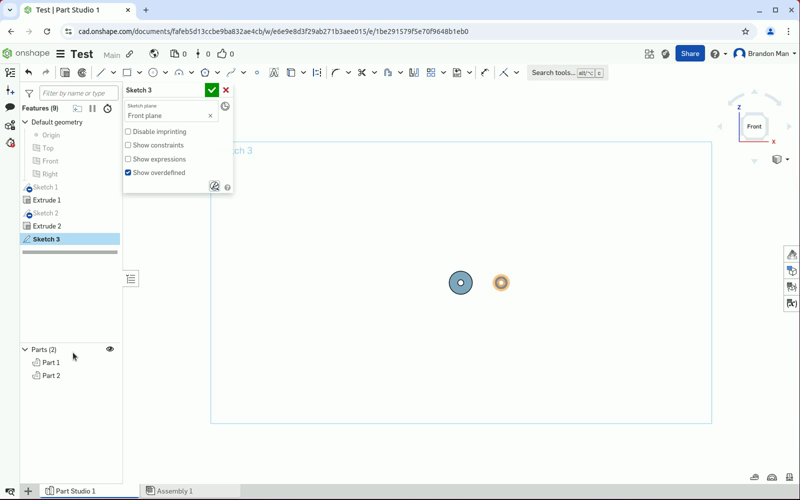
key(y)
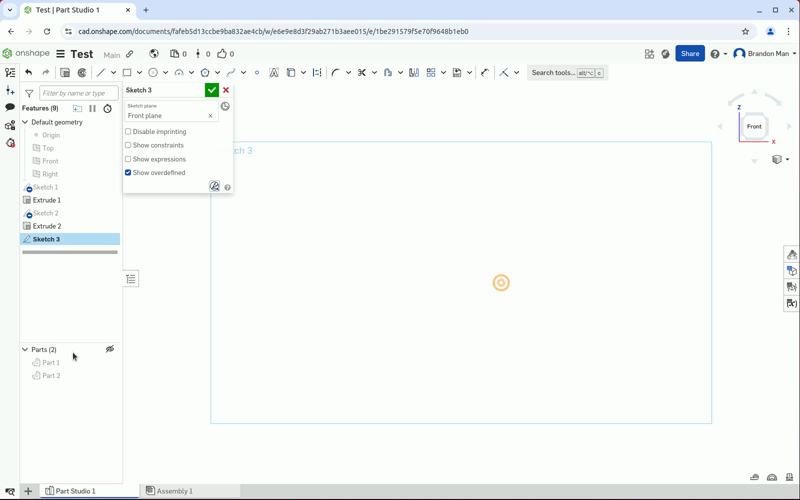
key(l)
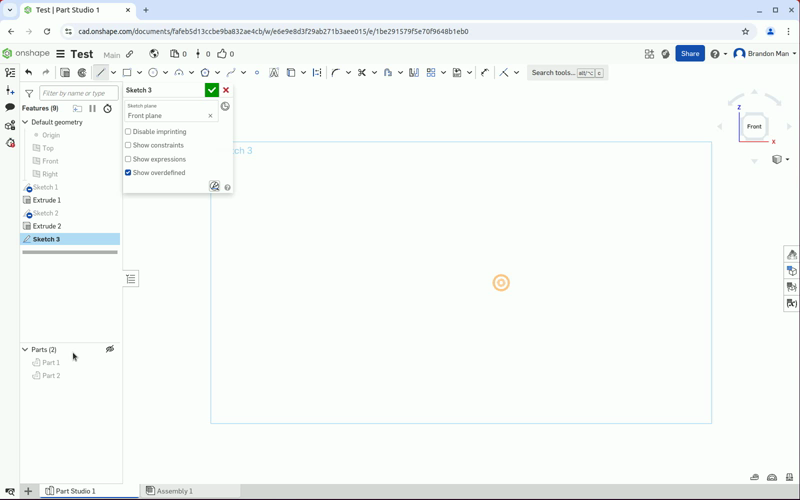
key_down(shift)
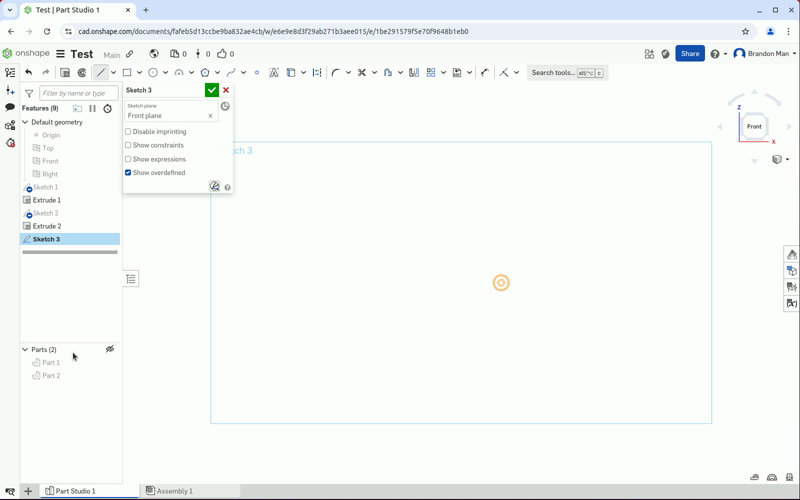
mouse_move(446, 227)
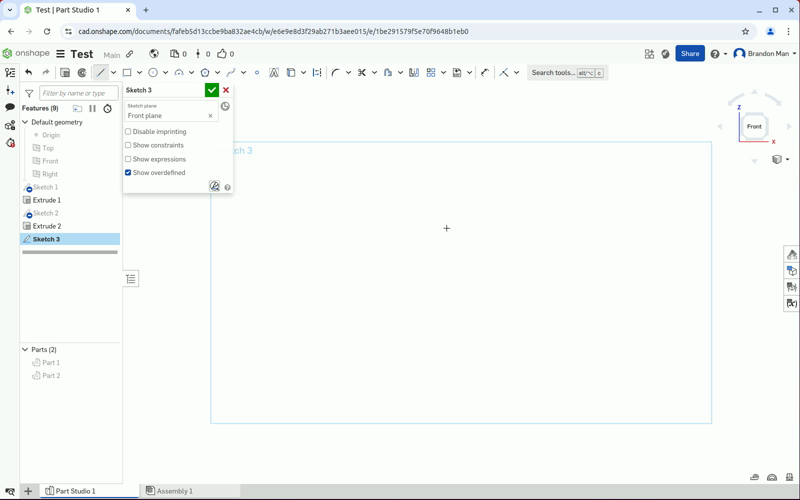
click(446, 227)
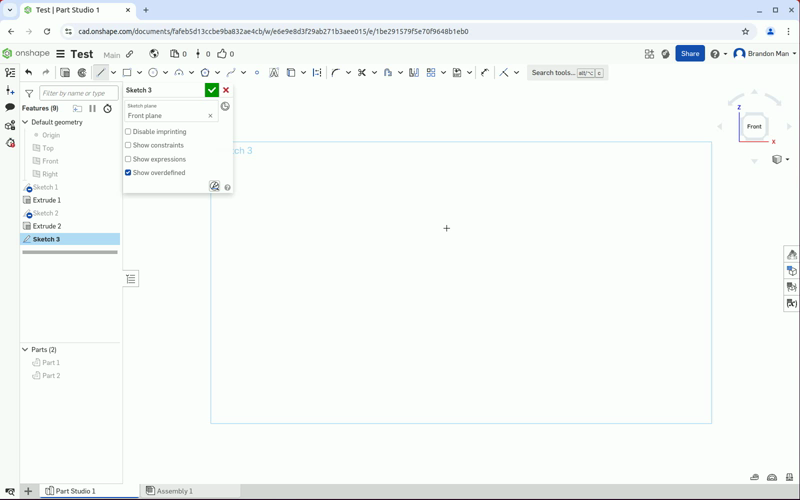
key_up(shift)
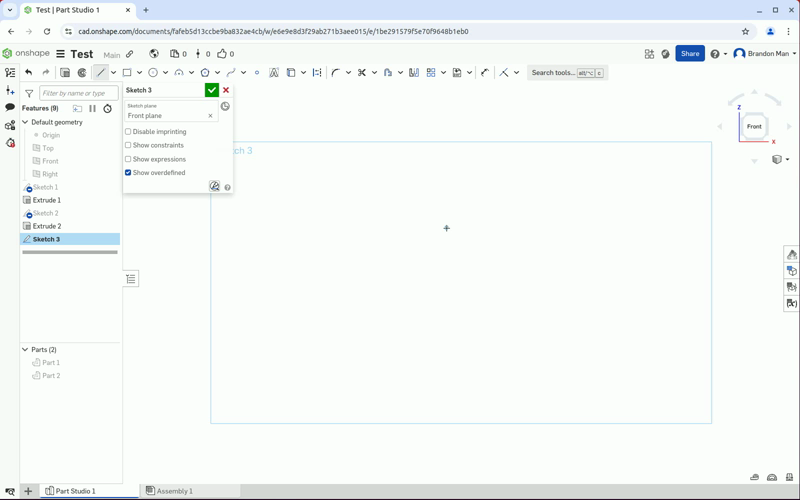
key_down(shift)
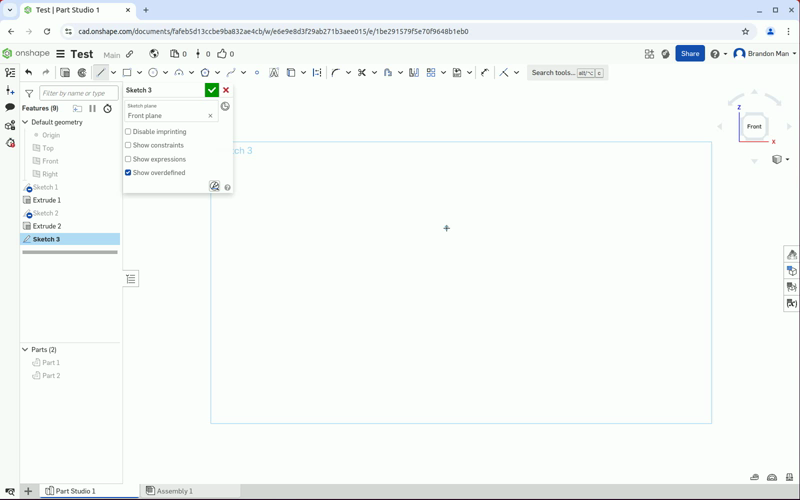
mouse_move(476, 227)
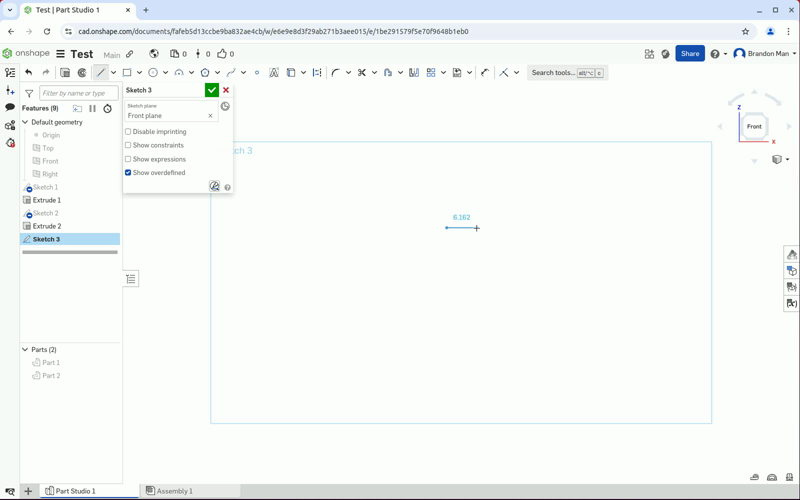
mouse_move(449, 284)
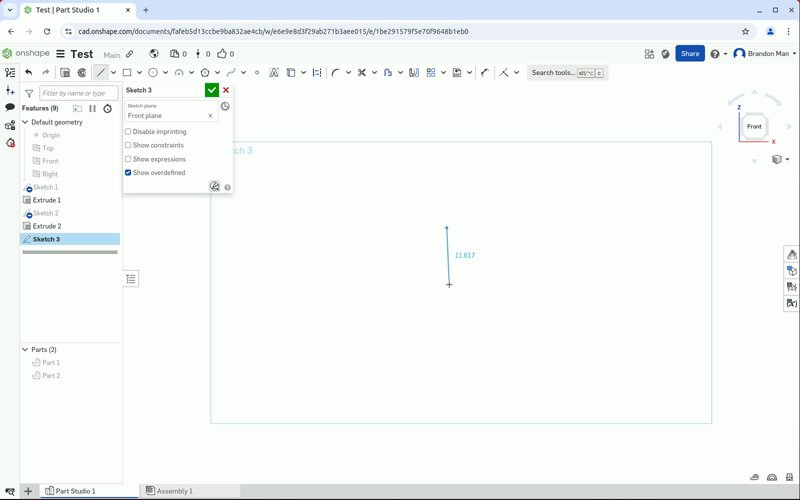
click(449, 284)
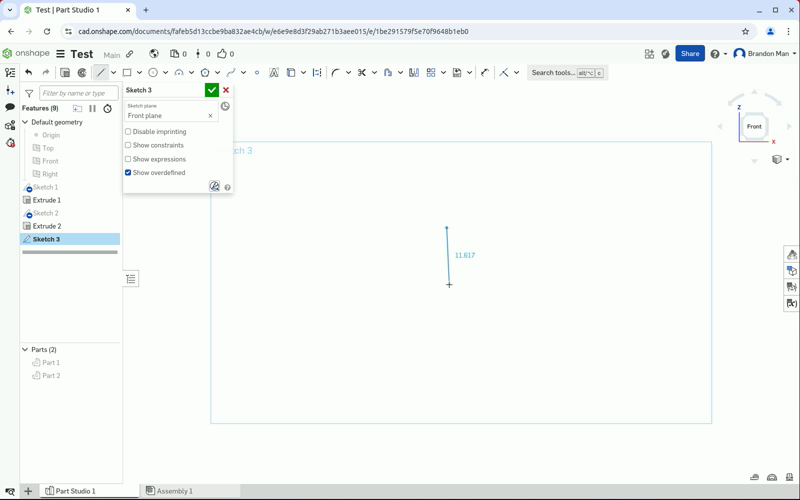
key_up(shift)
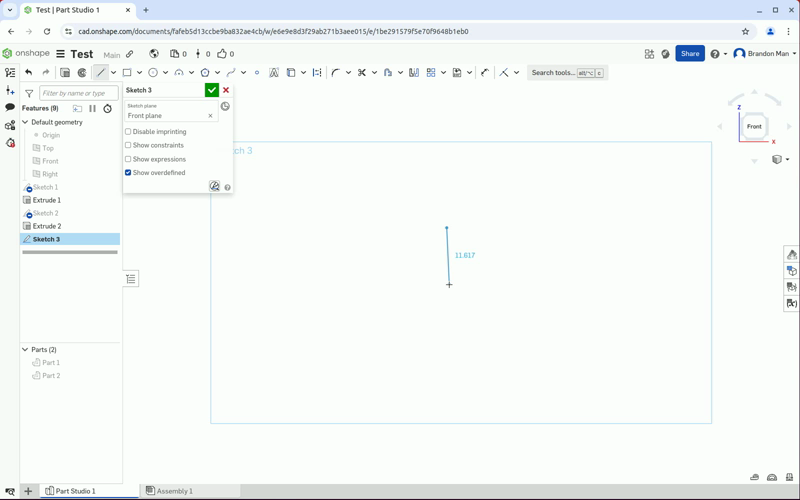
key(esc)
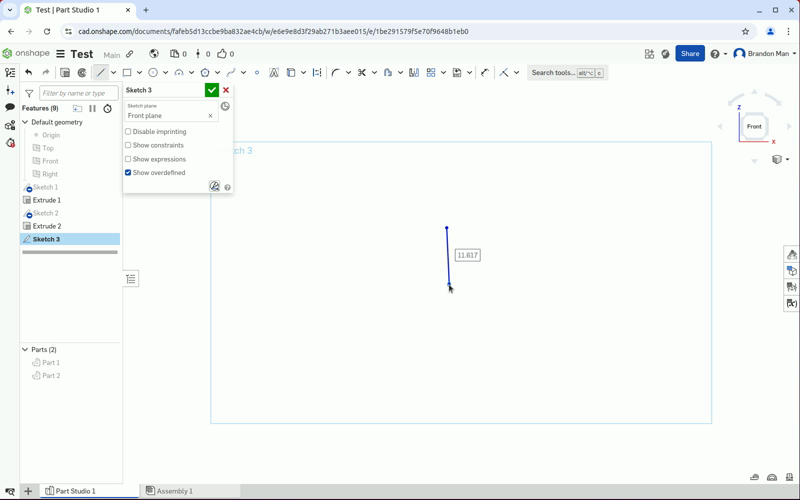
key(a)
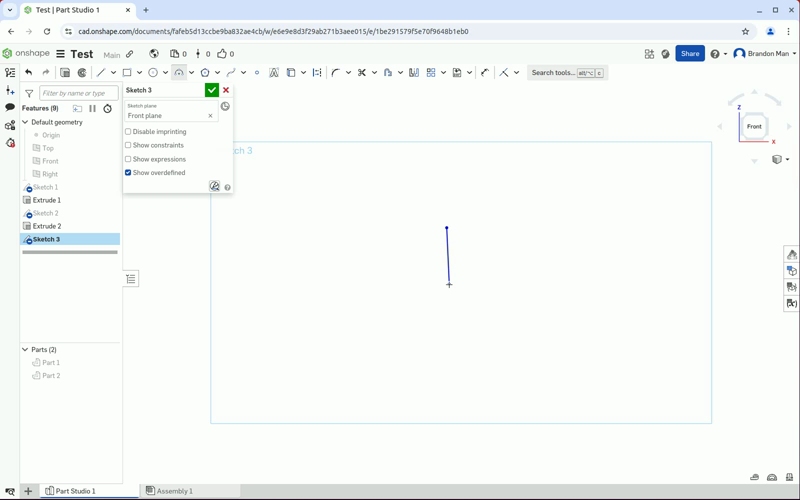
mouse_move(449, 284)
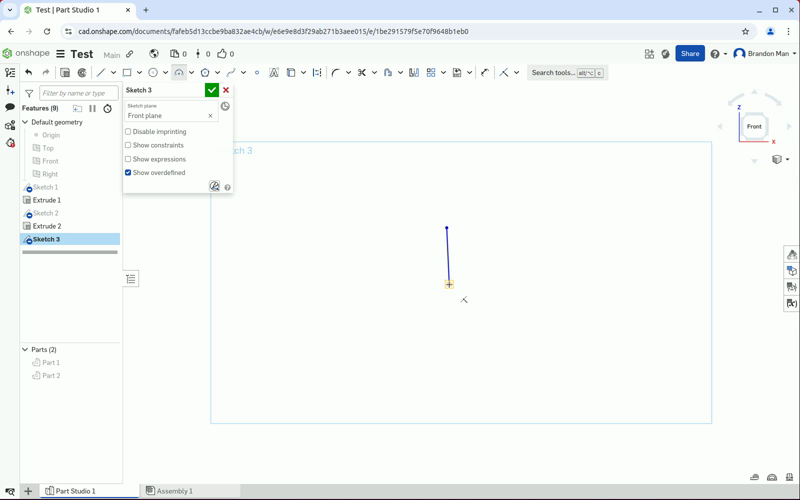
click(449, 284)
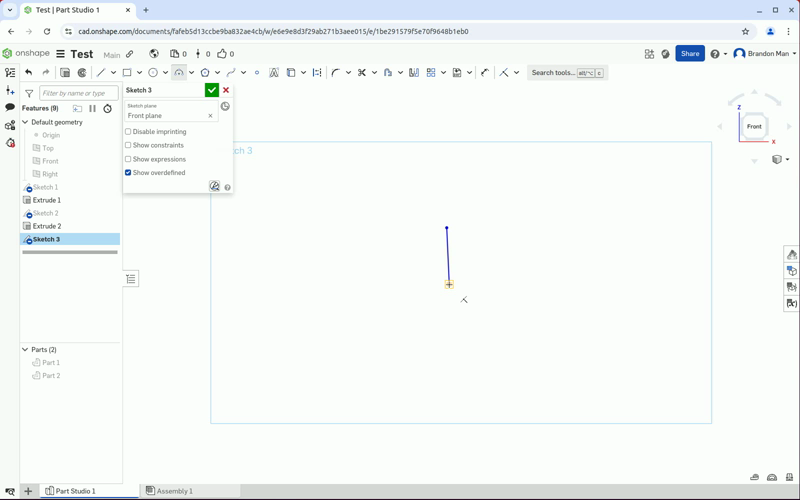
key_down(shift)
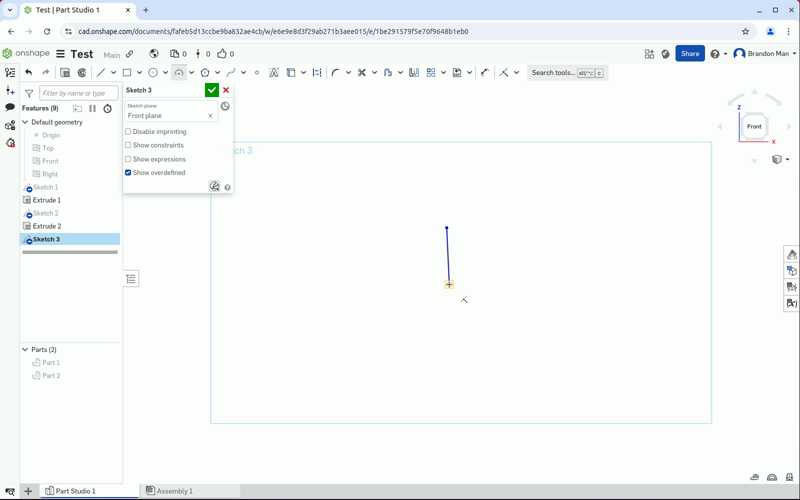
mouse_move(462, 295)
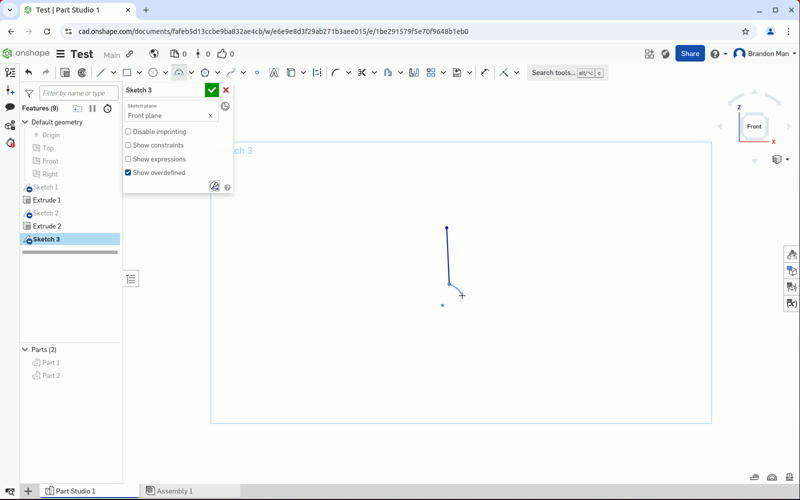
click(462, 295)
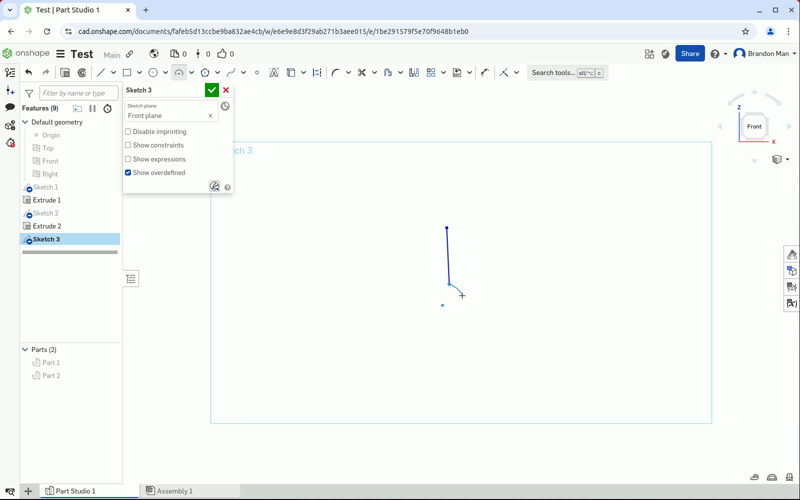
mouse_move(468, 274)
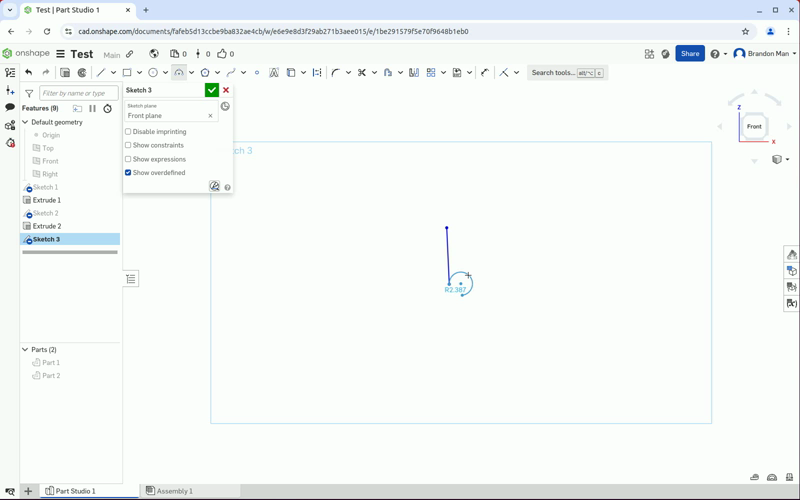
click(468, 274)
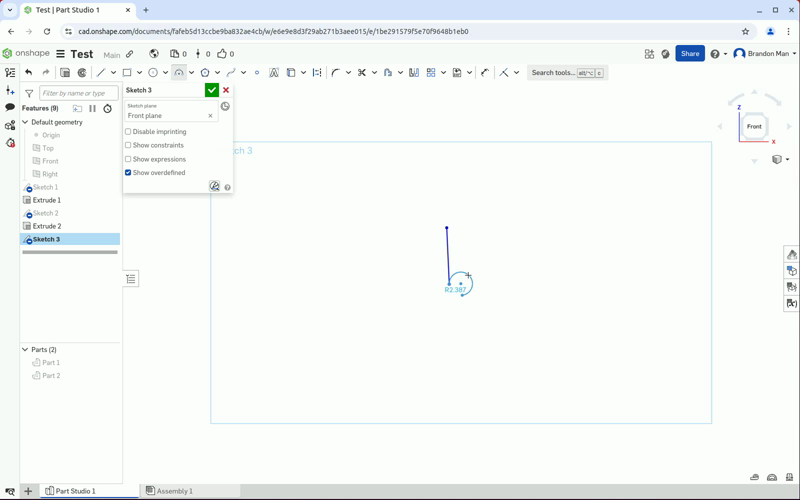
key_up(shift)
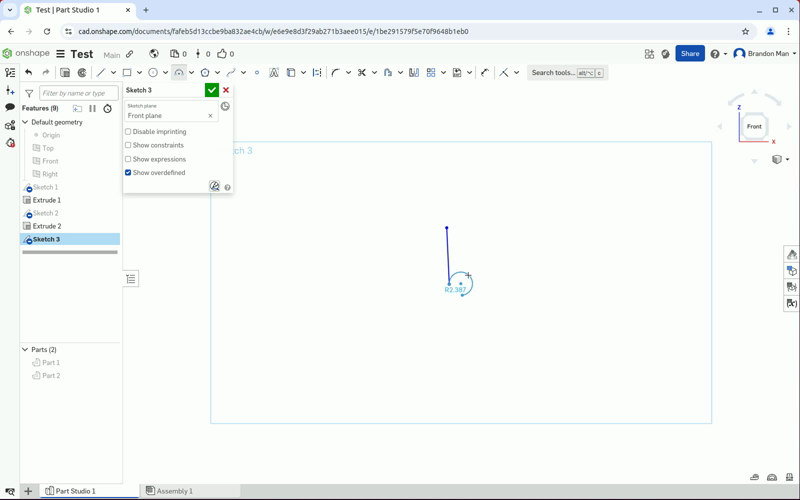
key(esc)
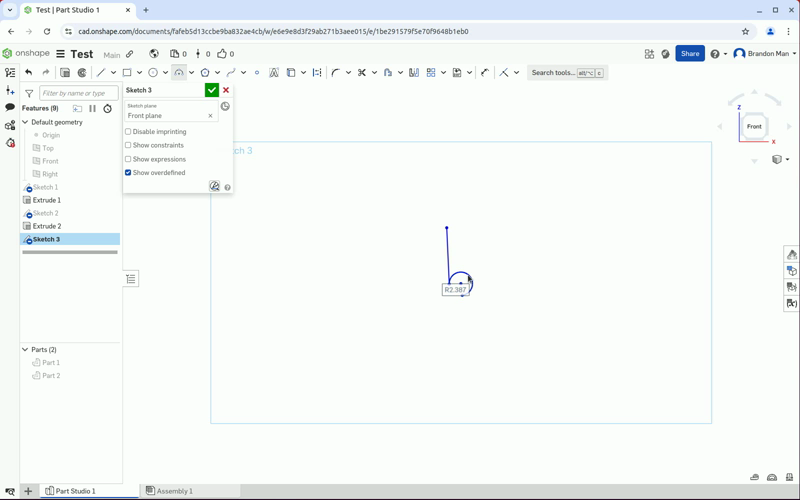
key(l)
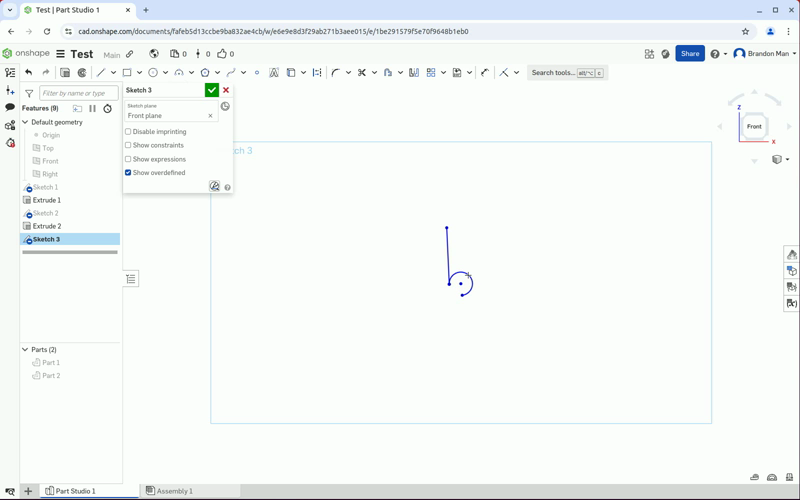
mouse_move(462, 295)
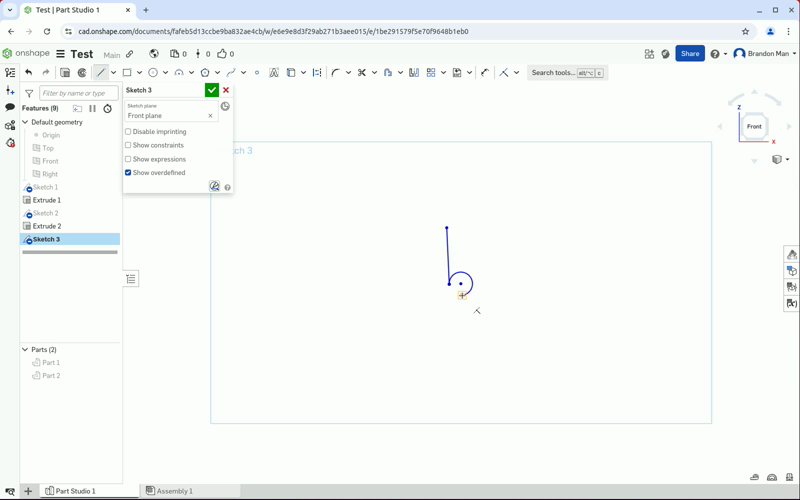
click(462, 295)
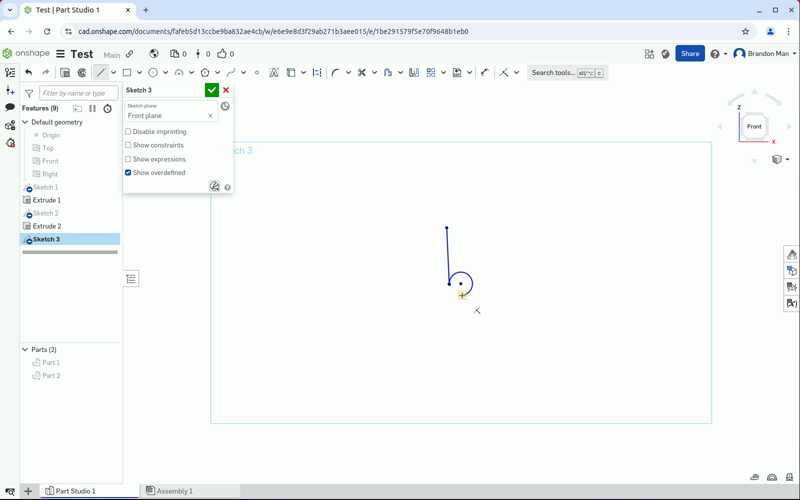
key_down(shift)
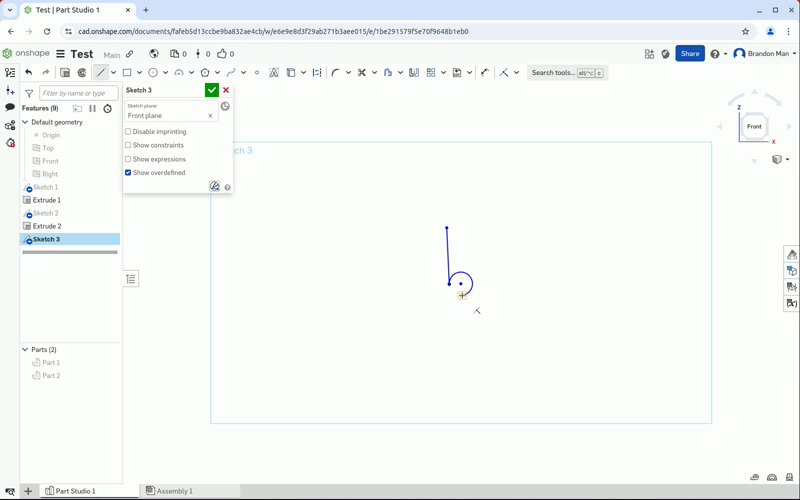
mouse_move(492, 295)
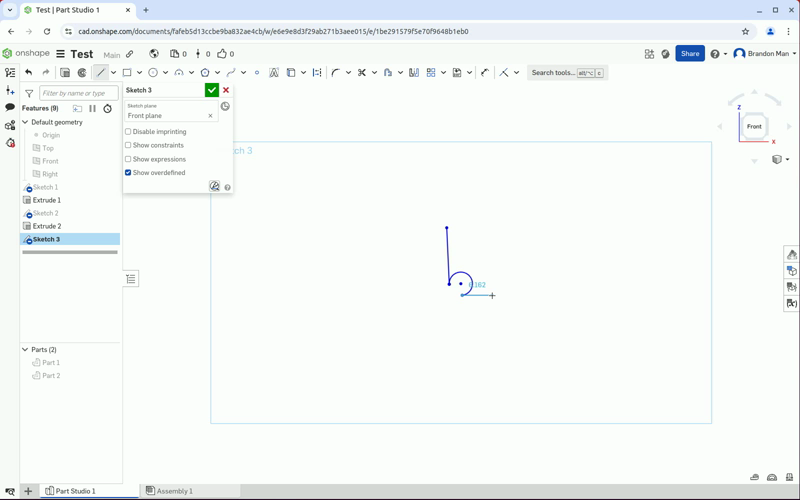
mouse_move(501, 291)
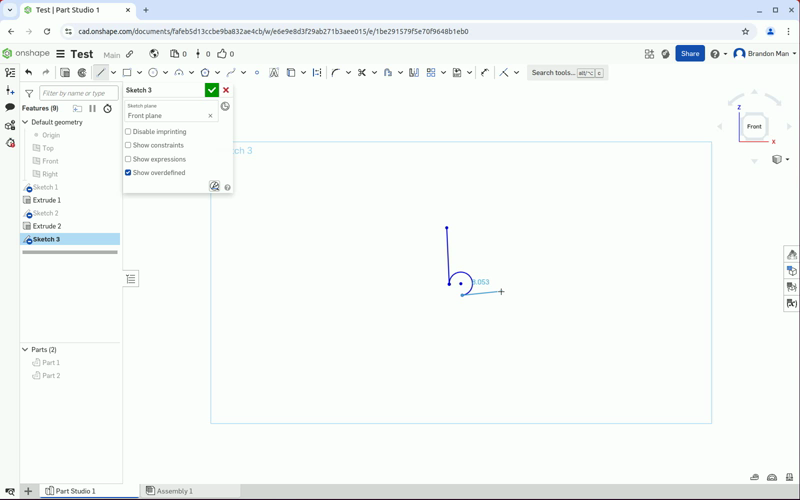
click(501, 291)
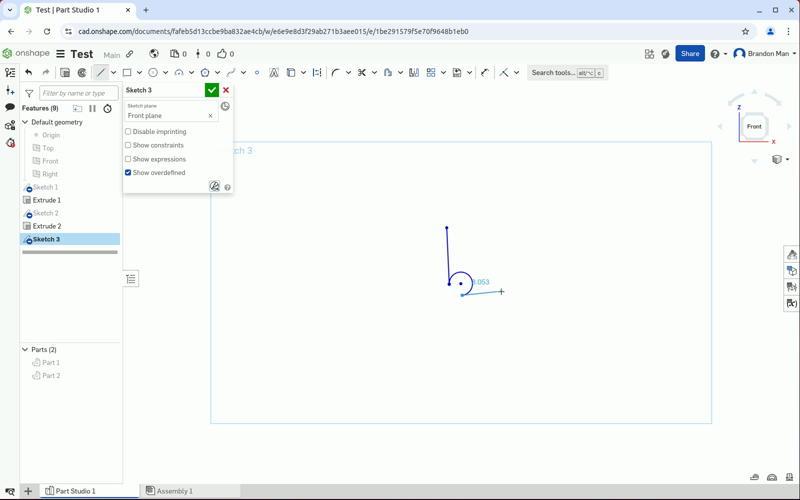
key_up(shift)
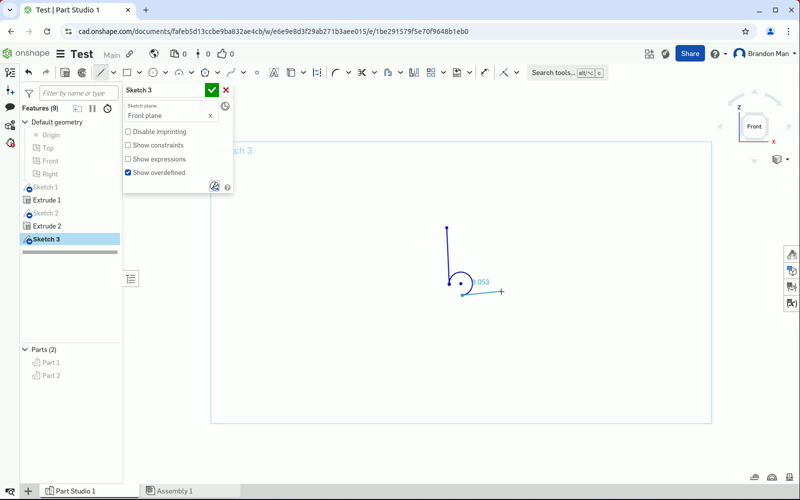
key(esc)
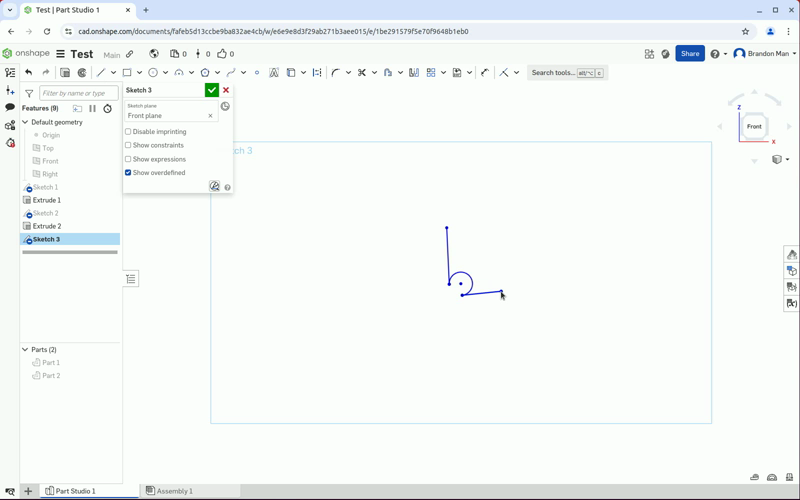
key(a)
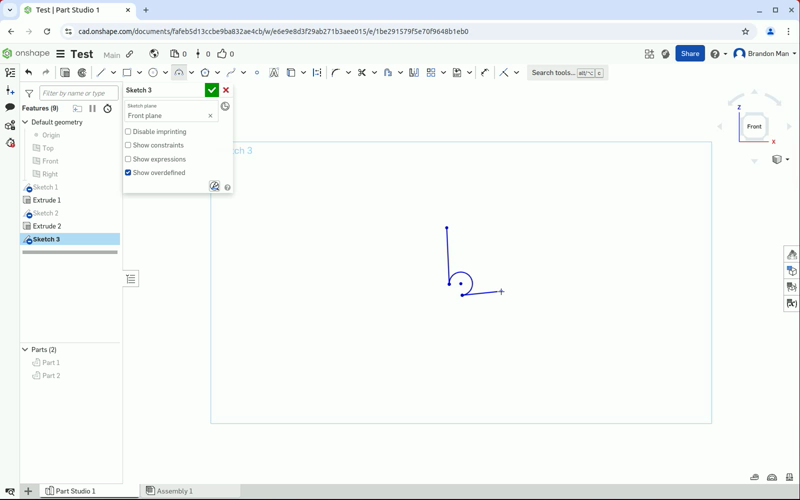
mouse_move(501, 291)
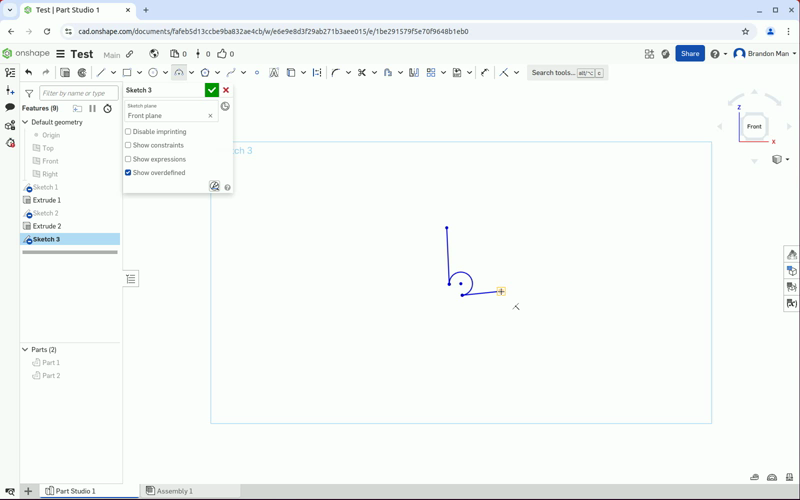
click(501, 291)
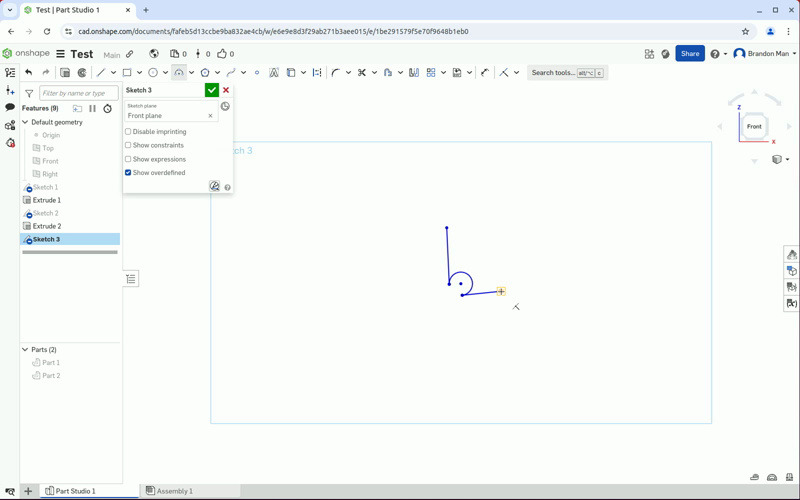
key_down(shift)
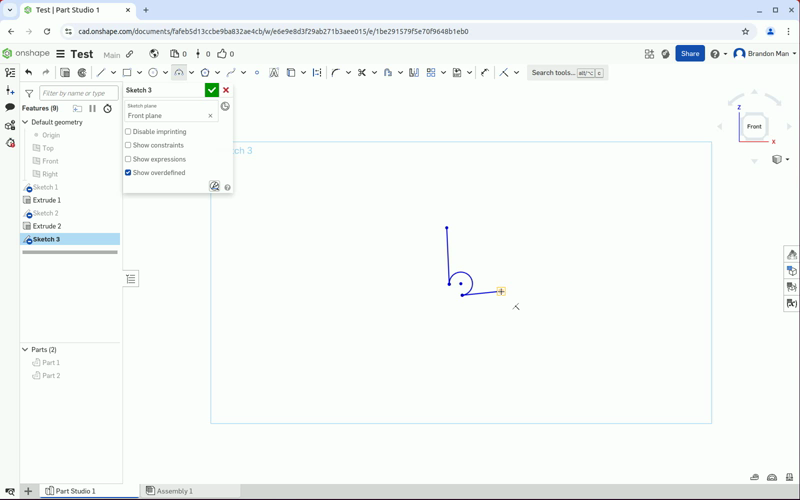
mouse_move(501, 276)
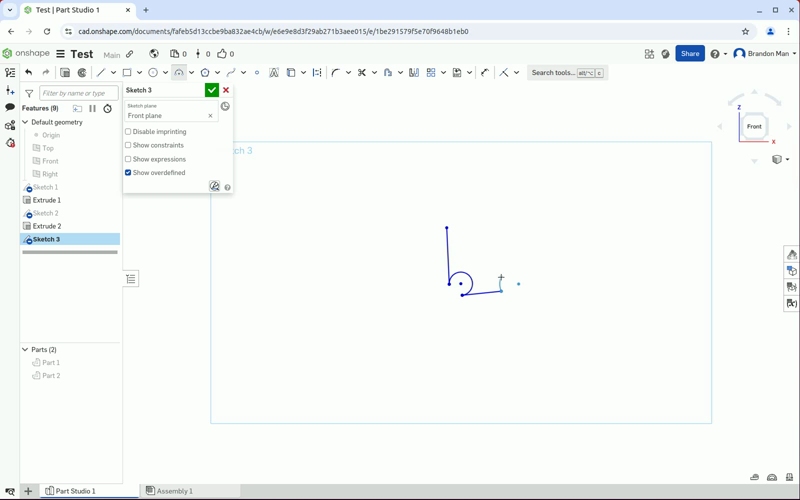
click(501, 276)
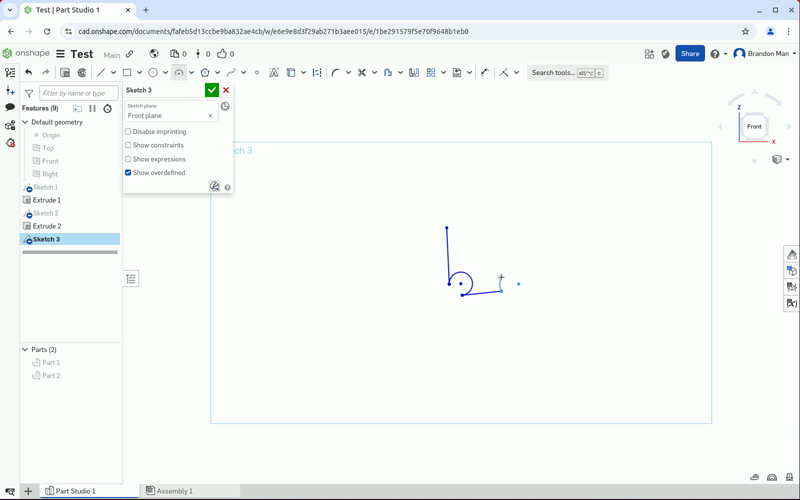
mouse_move(493, 283)
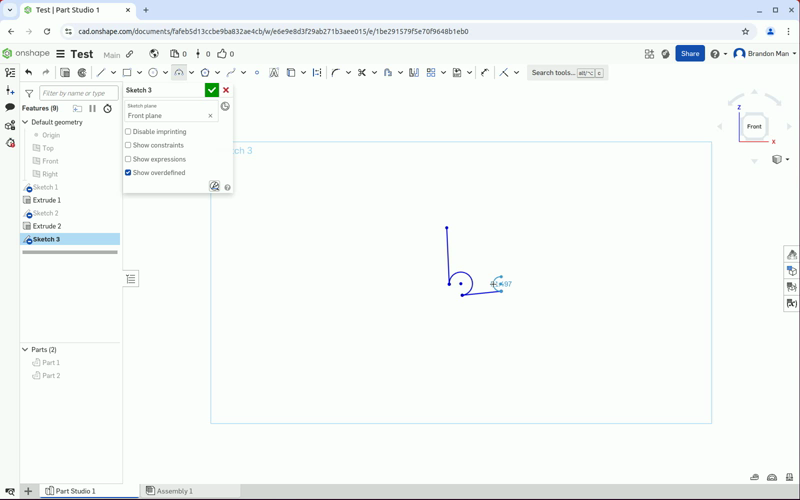
click(493, 283)
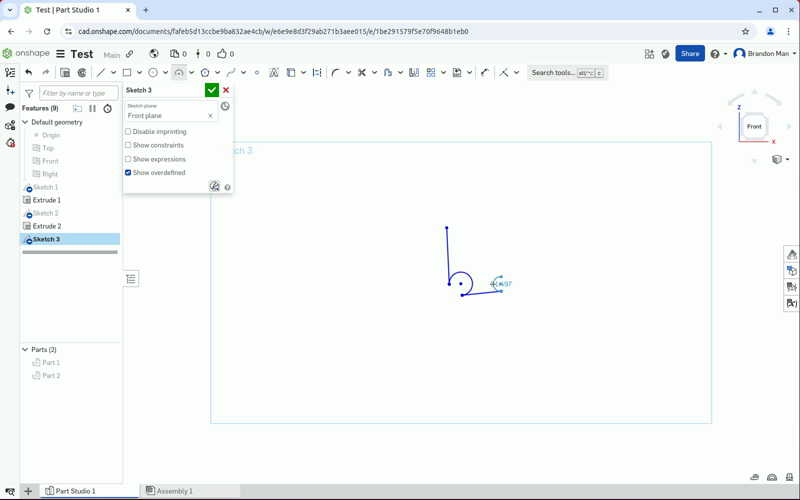
key_up(shift)
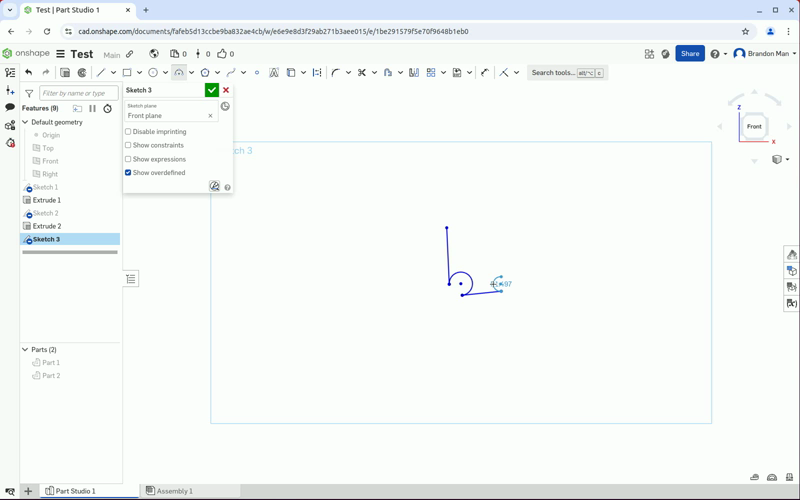
key(esc)
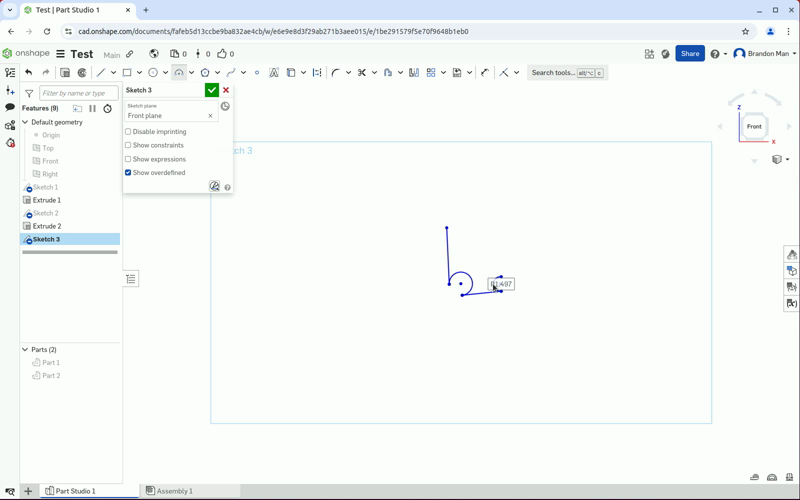
key(l)
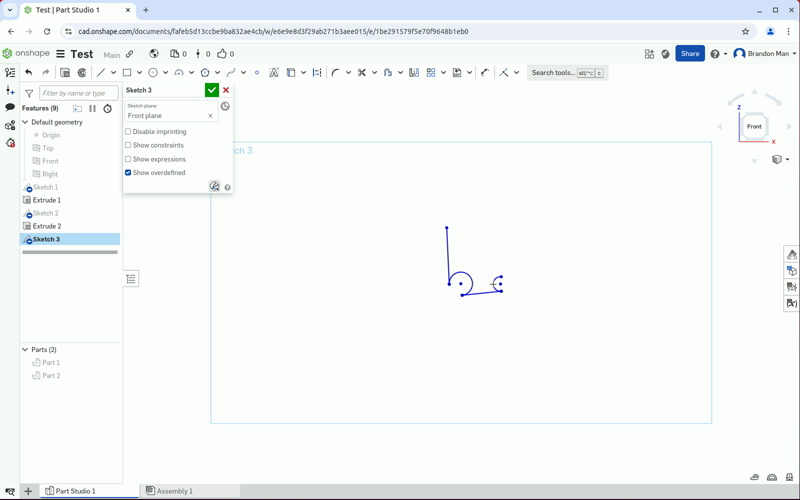
mouse_move(501, 276)
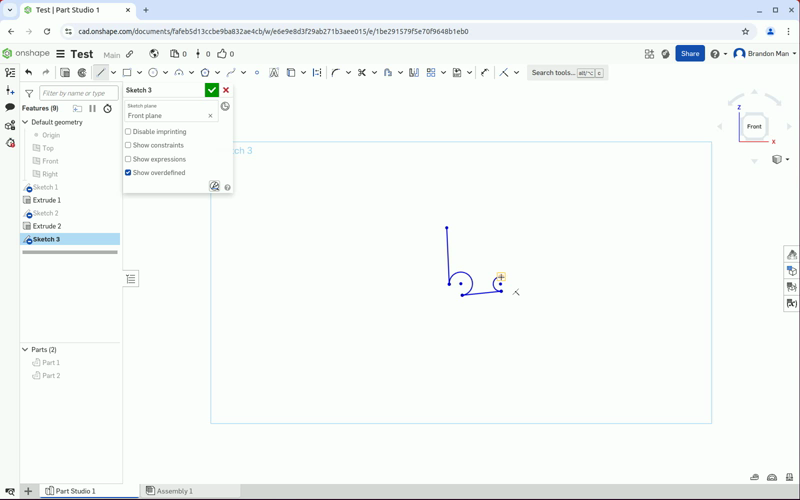
click(501, 276)
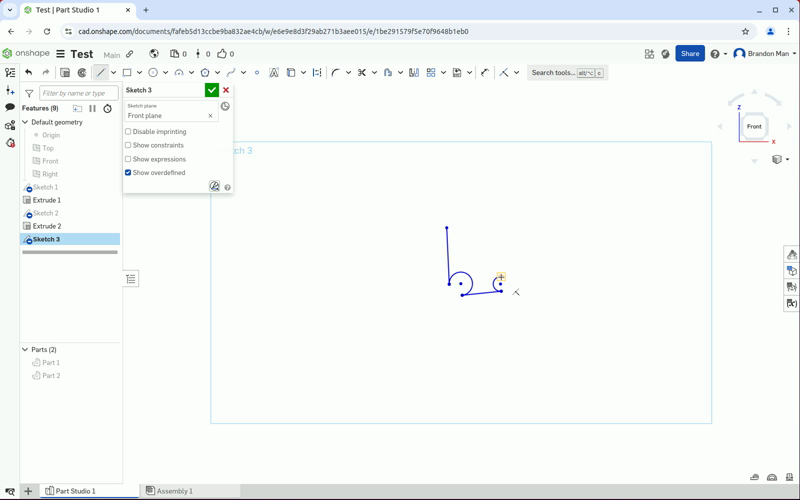
key_down(shift)
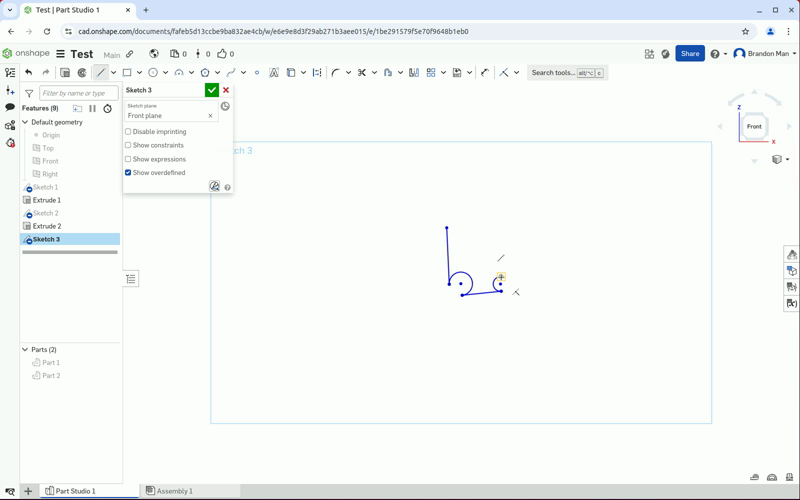
mouse_move(531, 276)
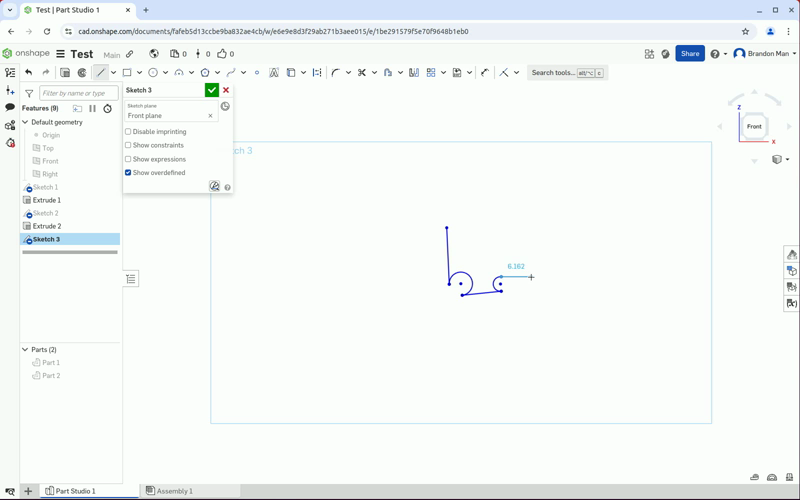
mouse_move(479, 274)
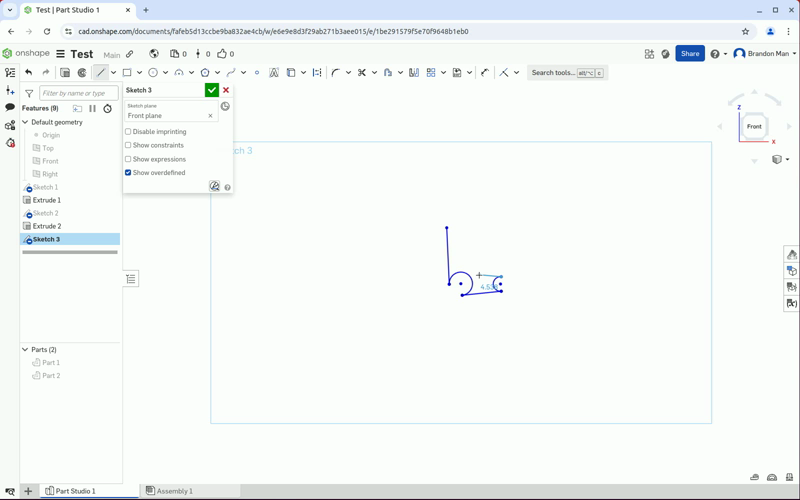
click(479, 274)
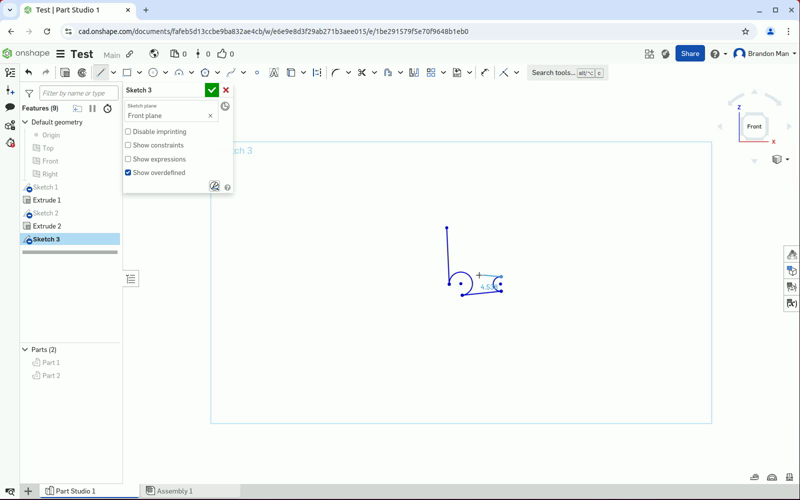
key_up(shift)
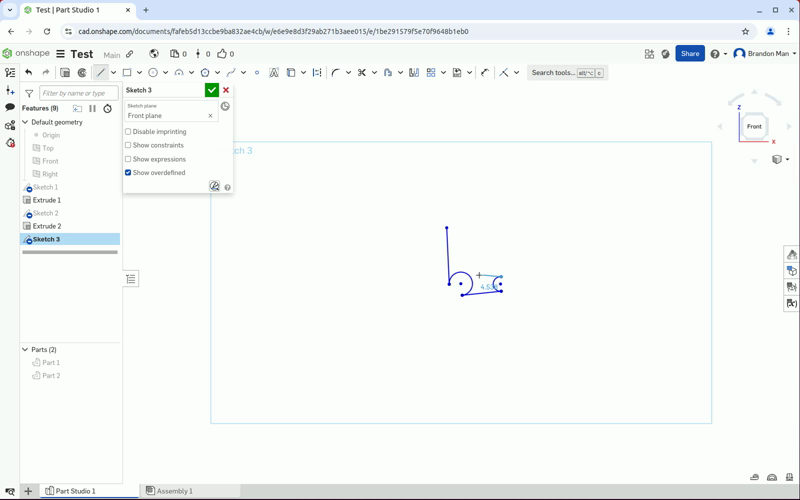
key(esc)
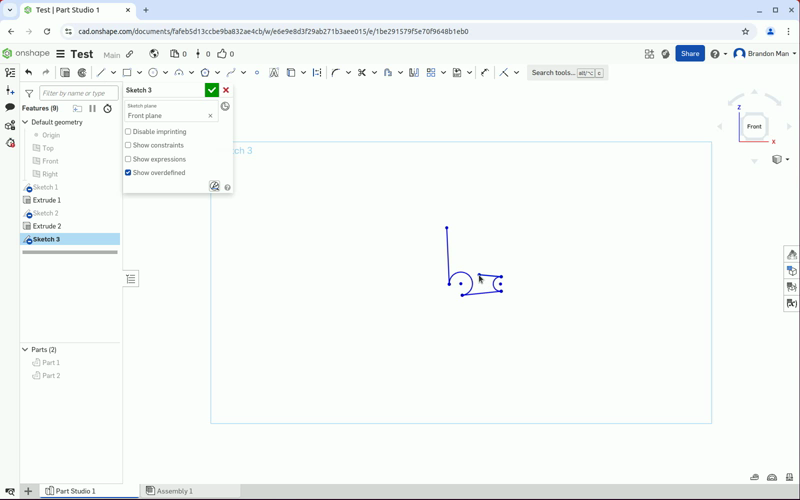
key(a)
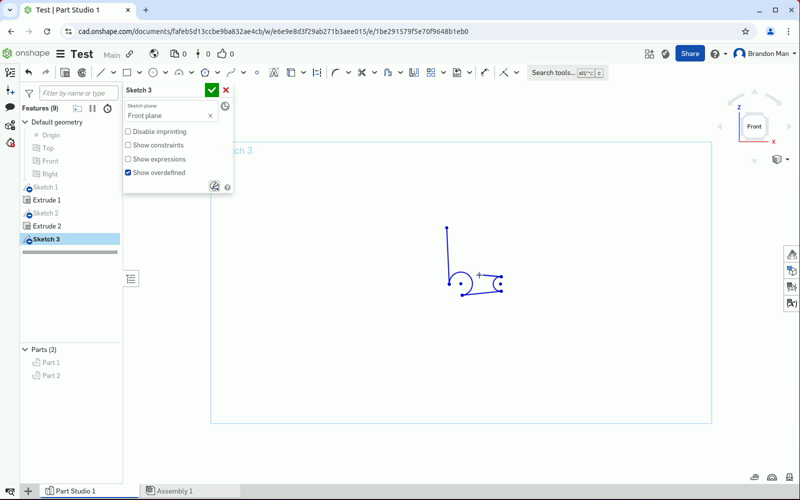
mouse_move(479, 274)
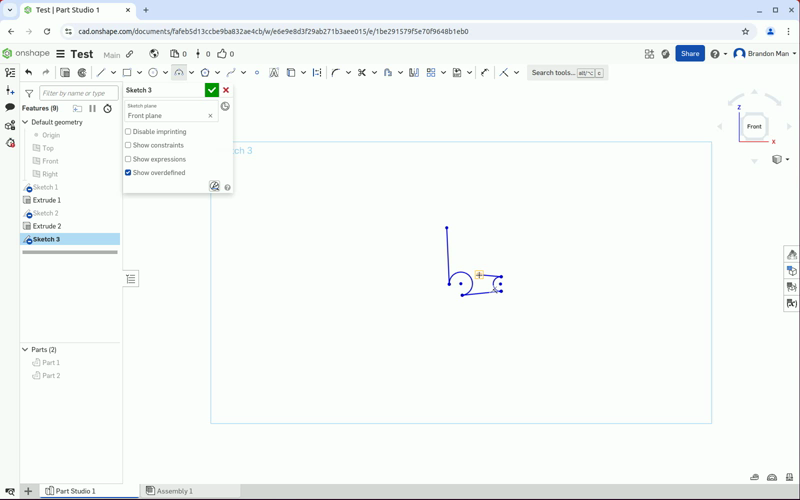
click(479, 274)
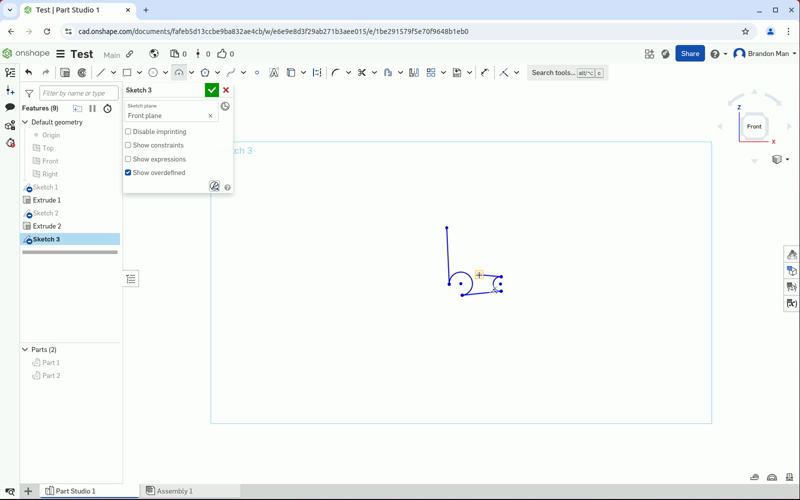
key_down(shift)
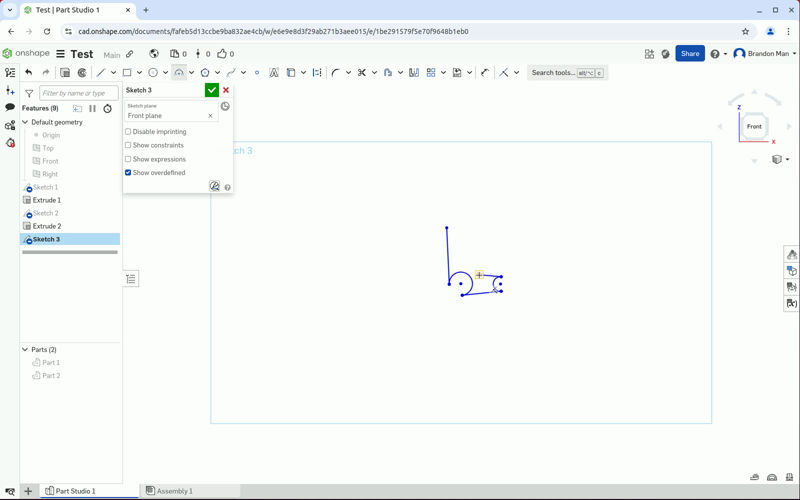
mouse_move(472, 266)
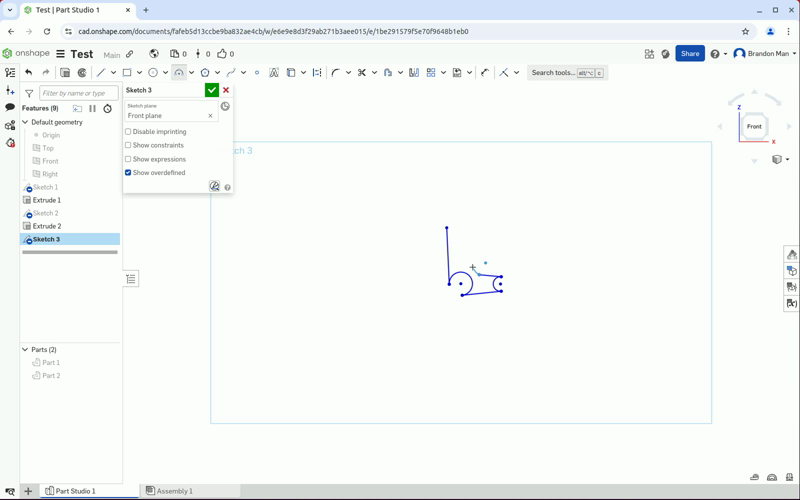
click(472, 266)
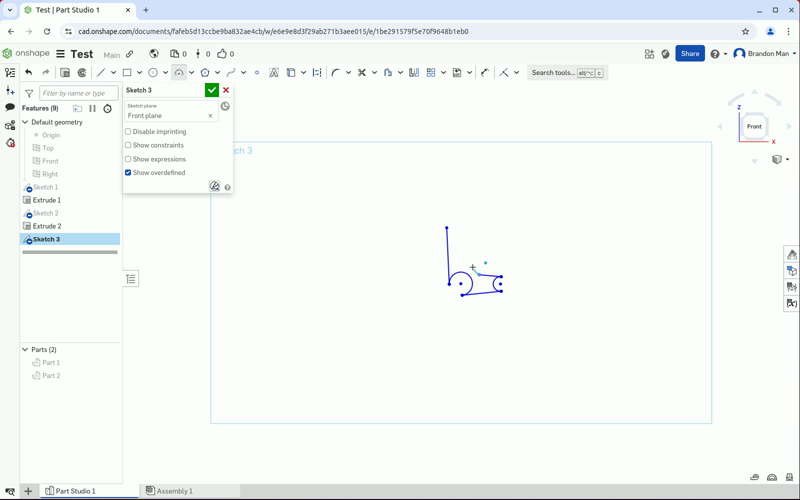
mouse_move(474, 272)
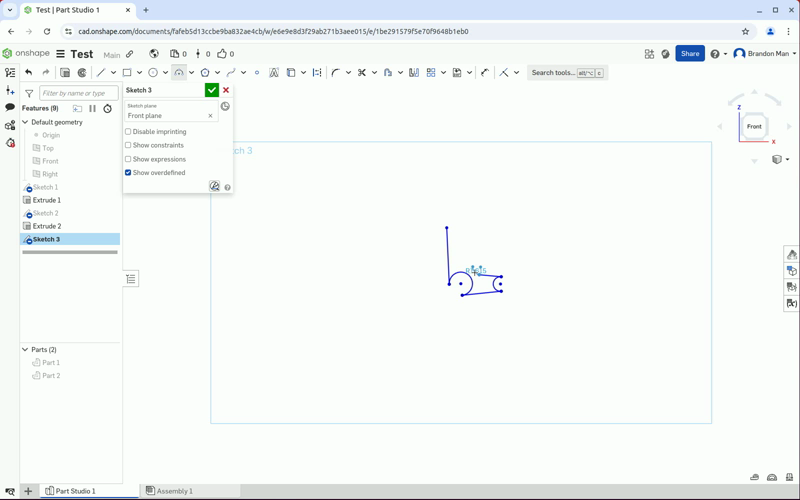
click(474, 272)
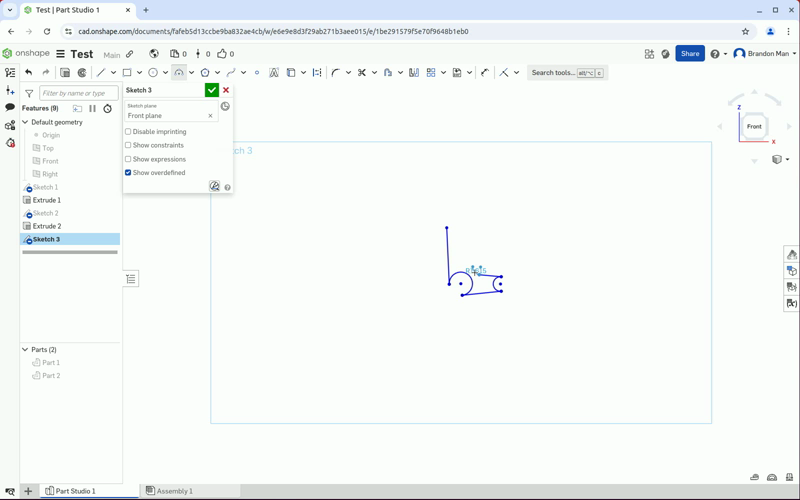
key_up(shift)
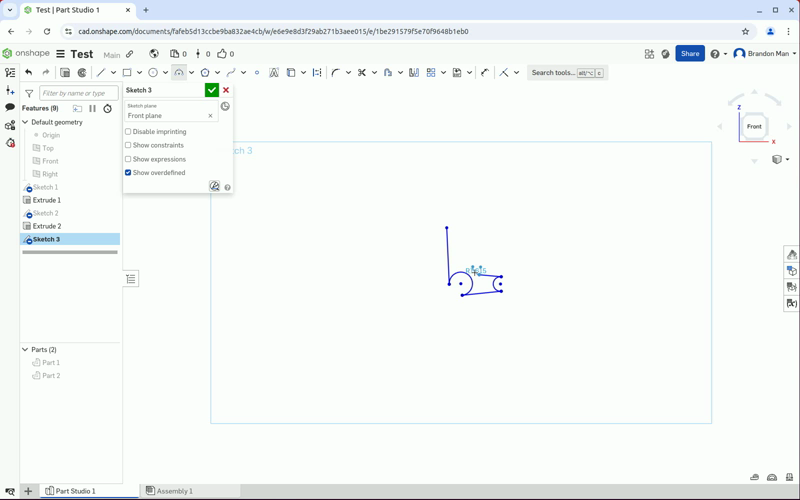
key(esc)
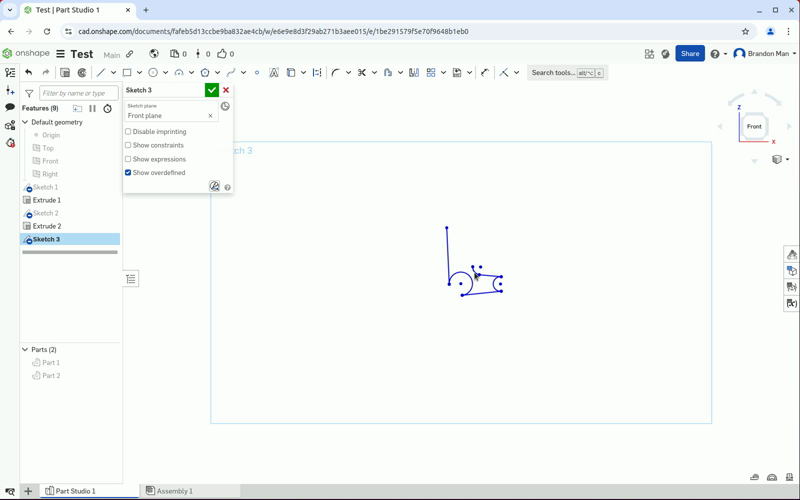
key(l)
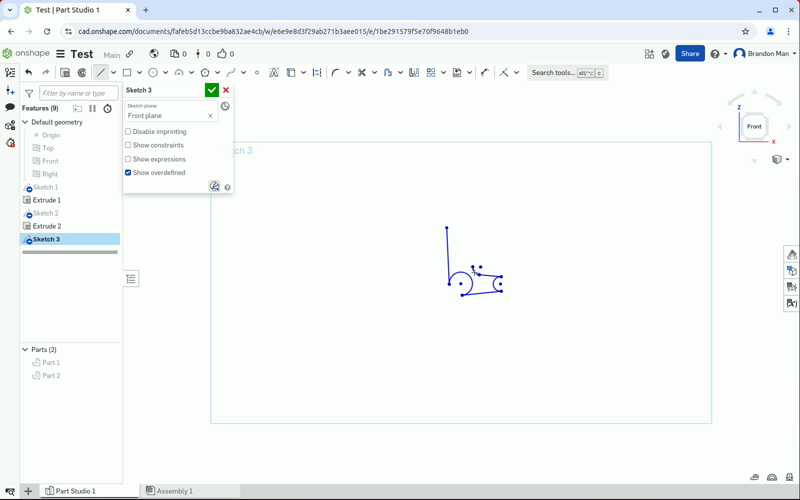
mouse_move(472, 266)
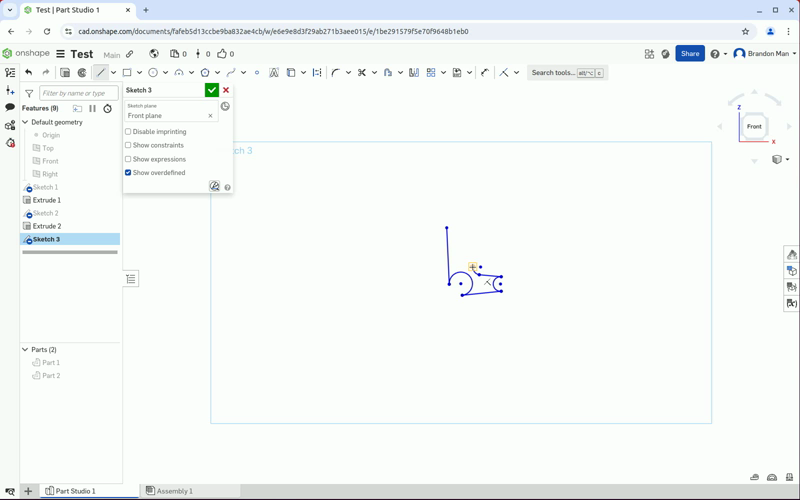
click(472, 266)
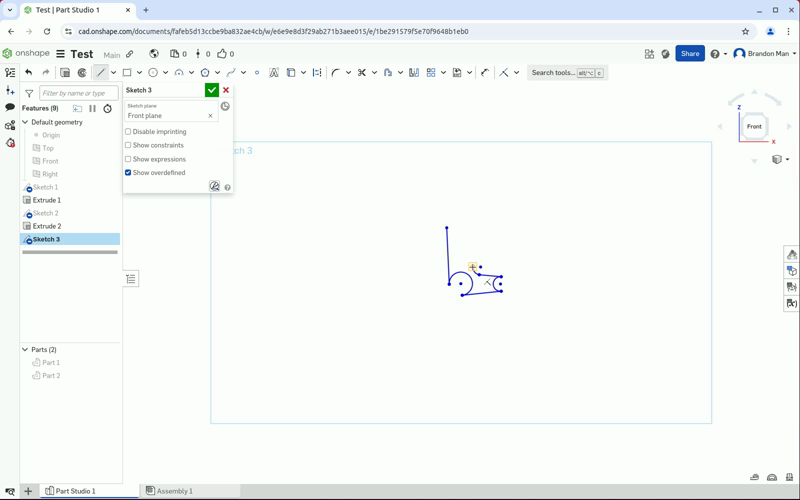
key_down(shift)
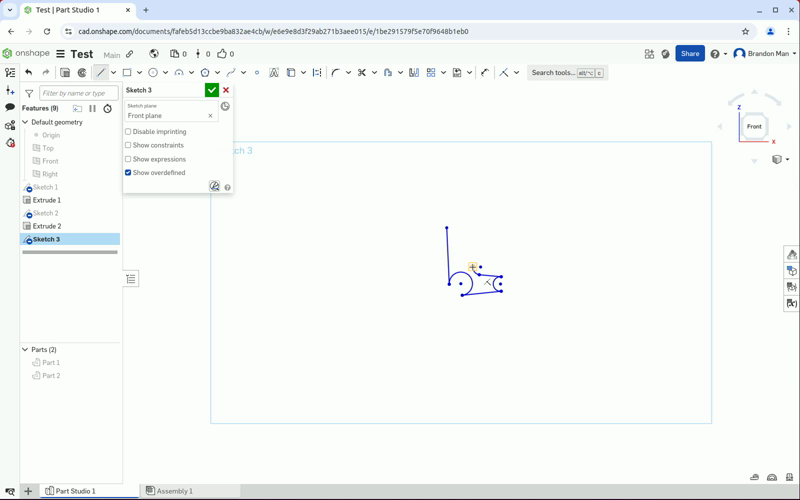
mouse_move(502, 266)
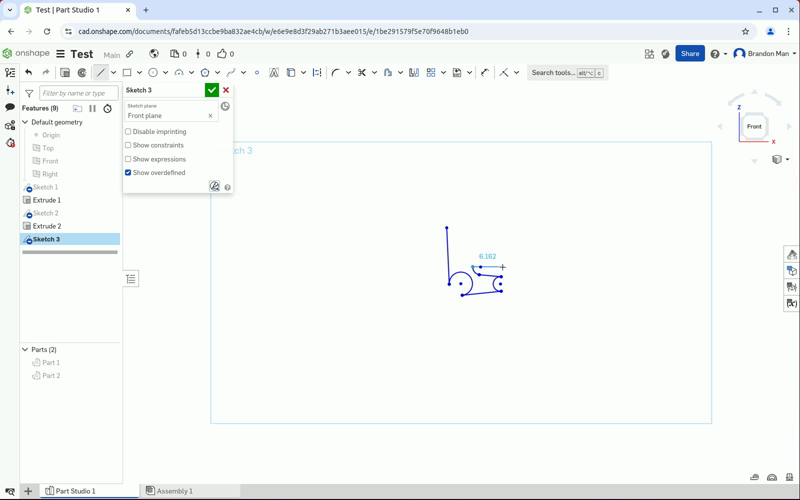
mouse_move(474, 227)
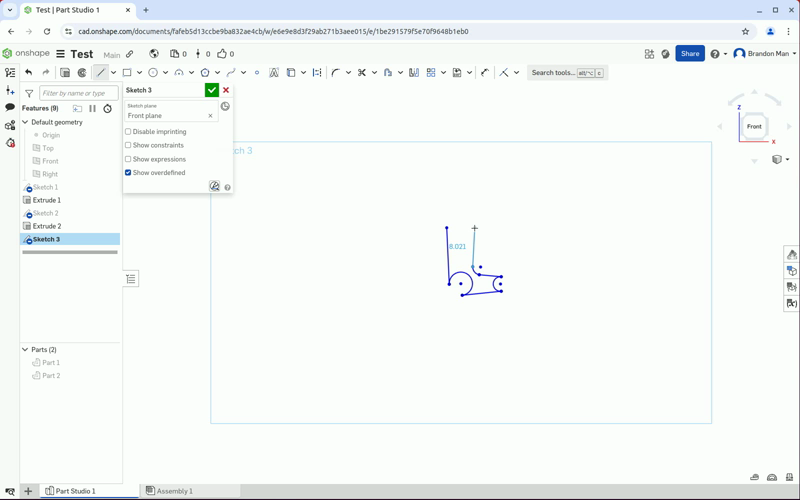
click(474, 227)
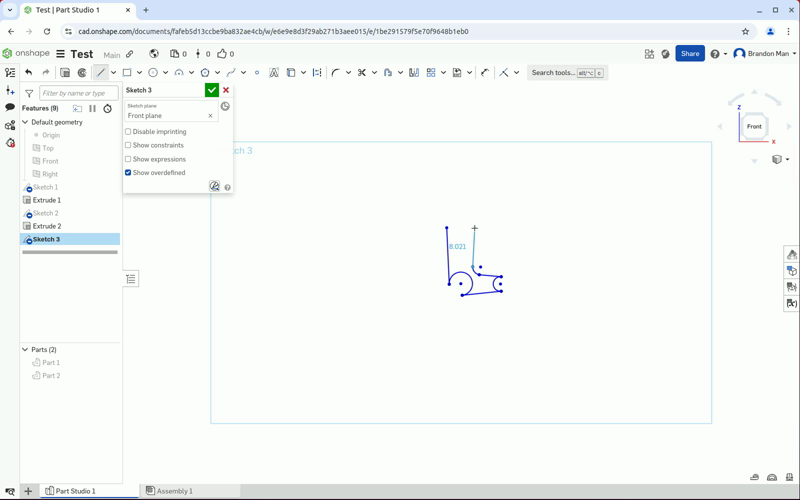
key_up(shift)
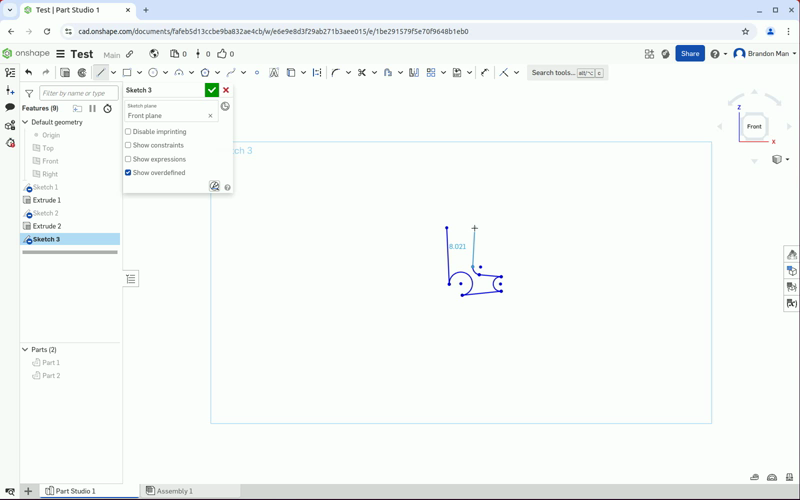
key(esc)
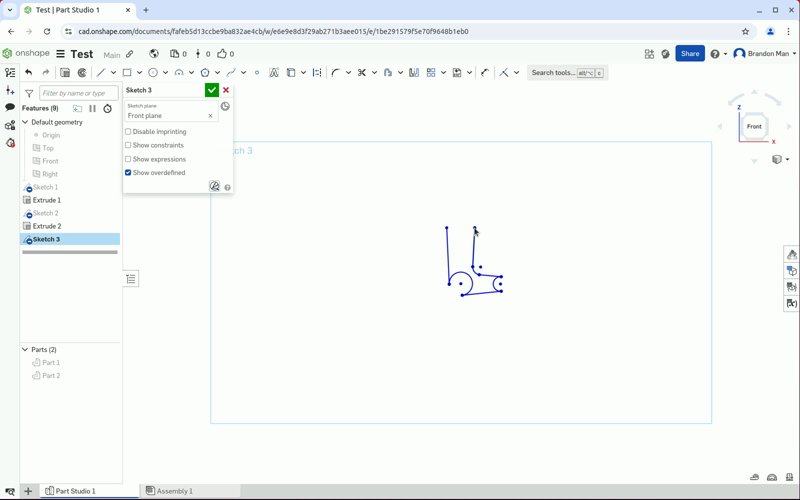
key(a)
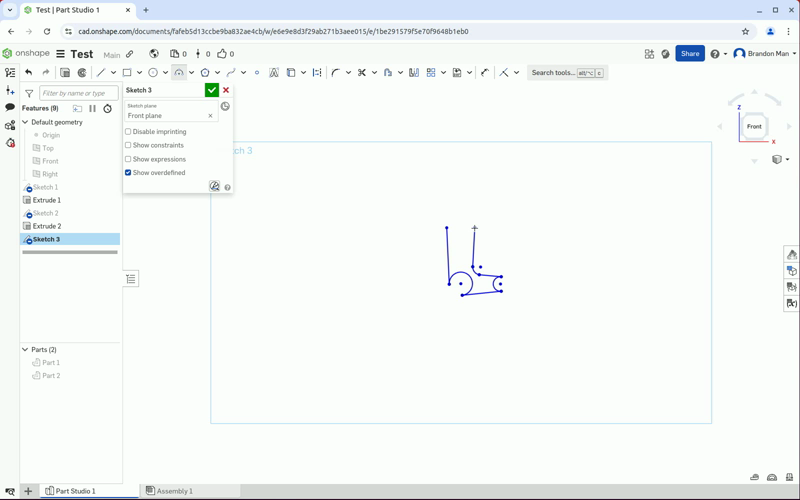
mouse_move(474, 227)
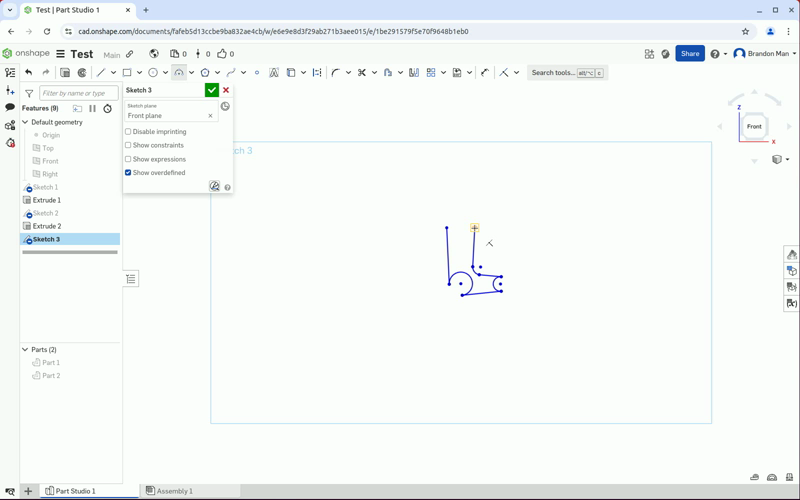
click(474, 227)
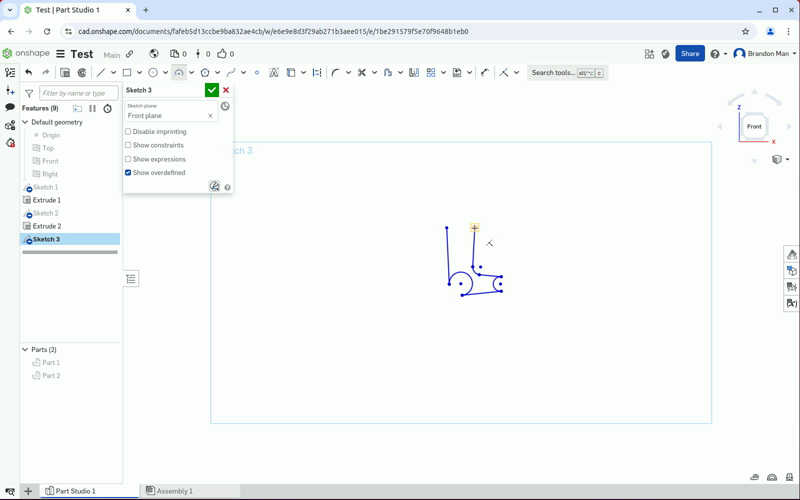
mouse_move(446, 227)
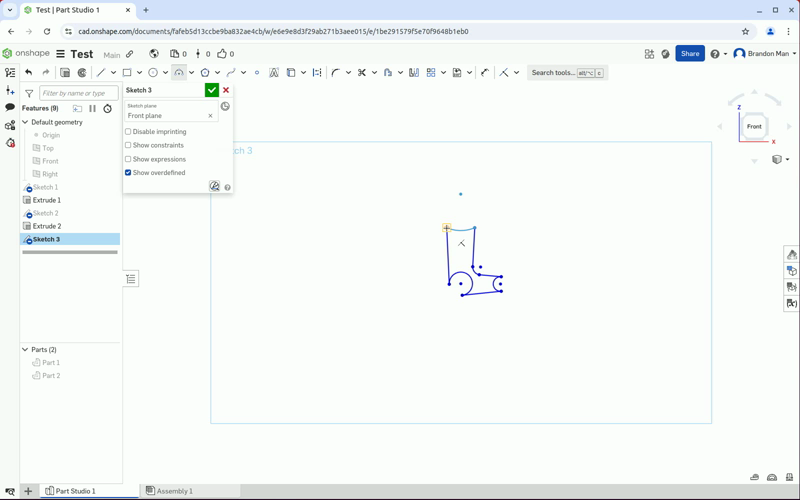
click(446, 227)
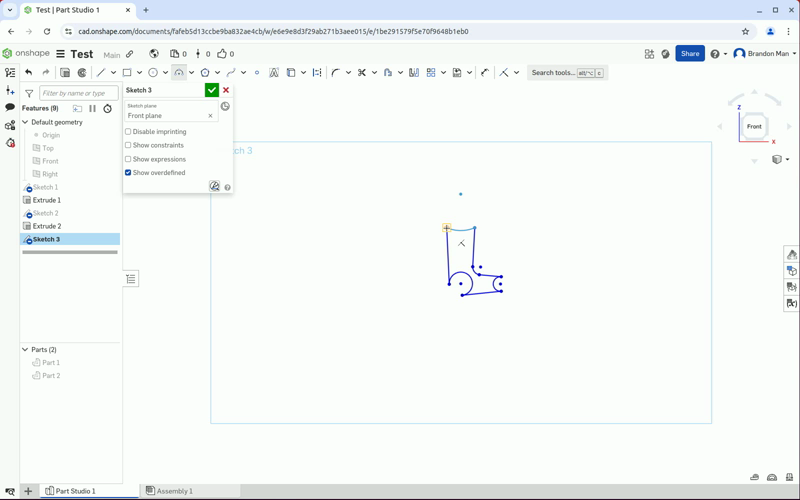
key_down(shift)
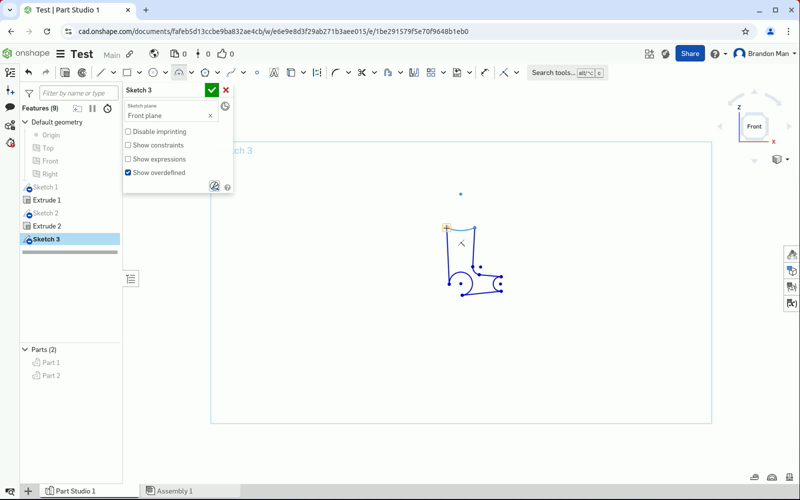
mouse_move(460, 241)
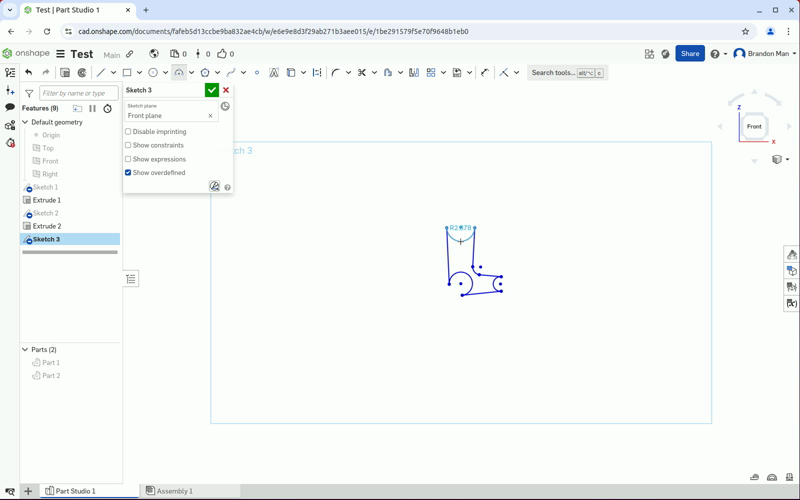
click(460, 241)
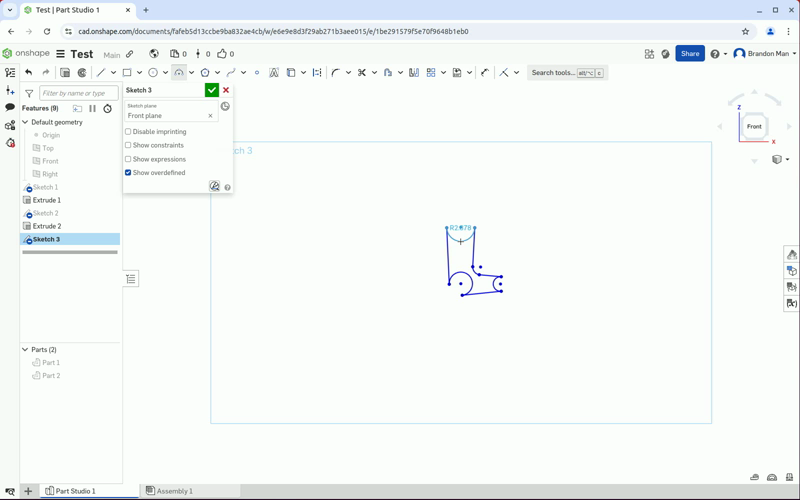
key_up(shift)
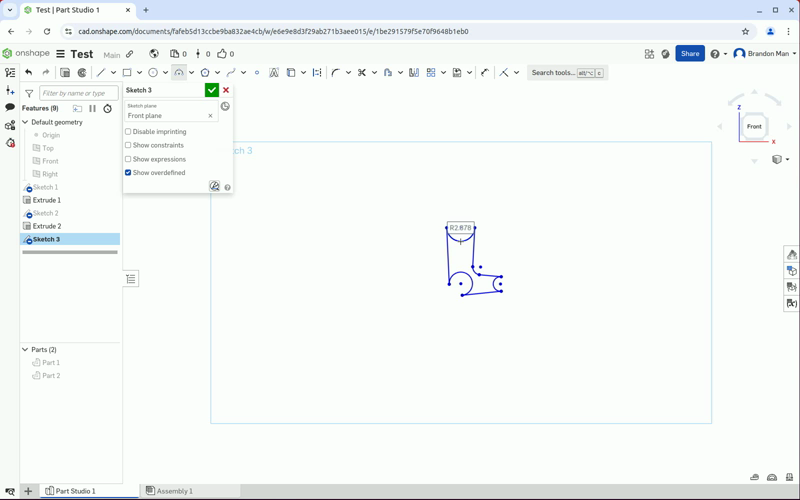
key(esc)
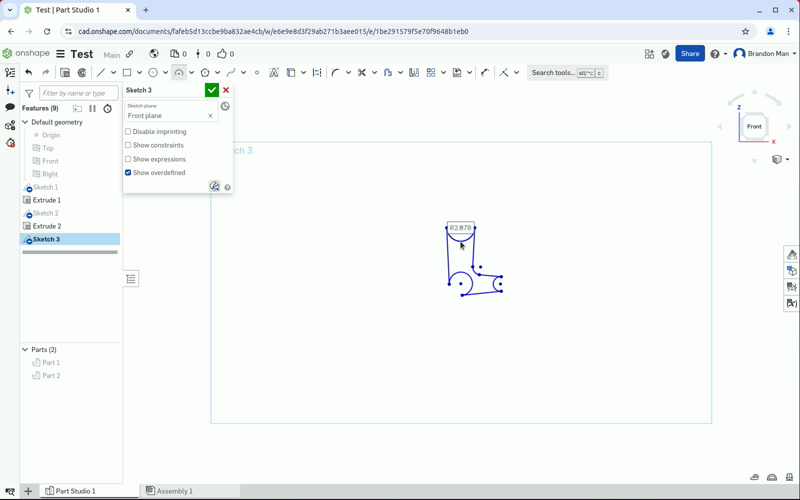
mouse_move(471, 269)
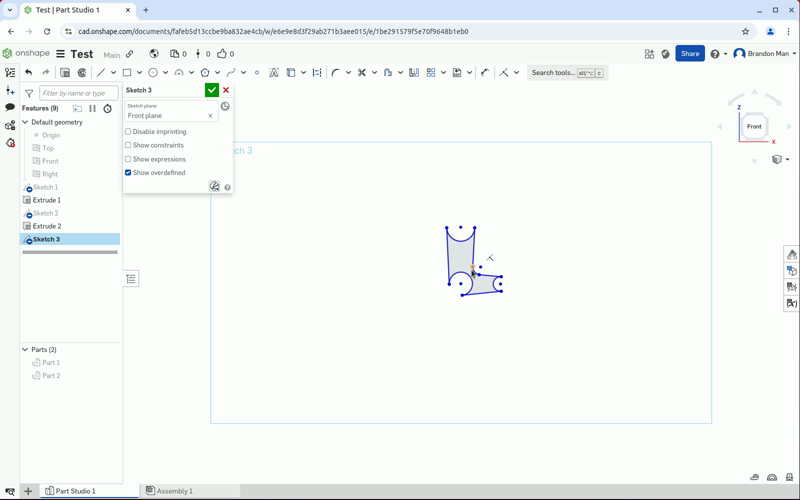
scroll(6)
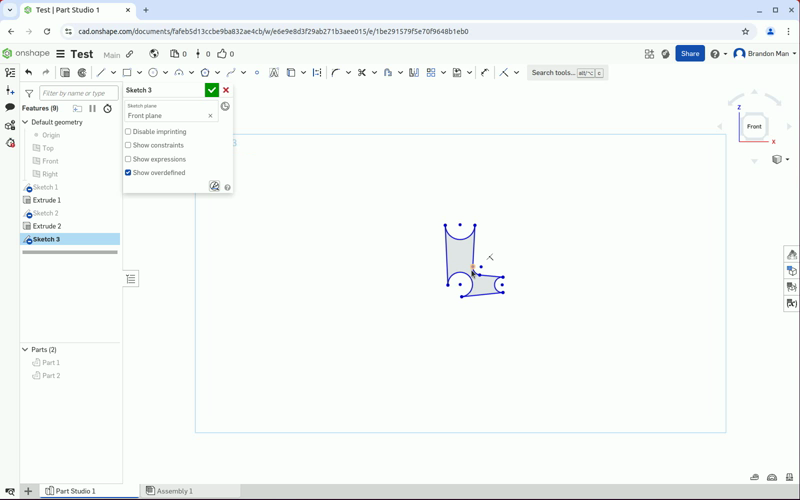
scroll(6)
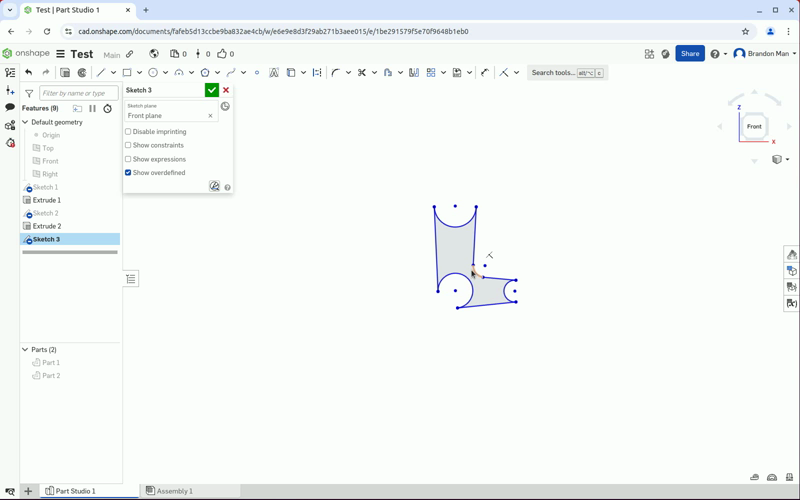
scroll(6)
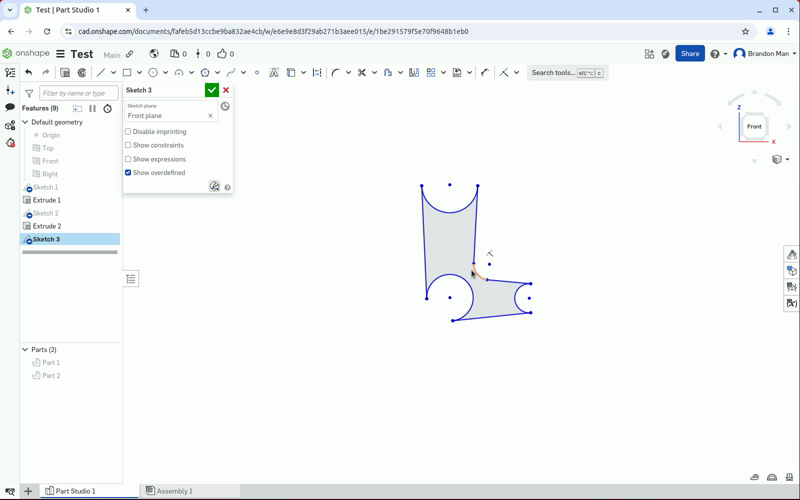
scroll(6)
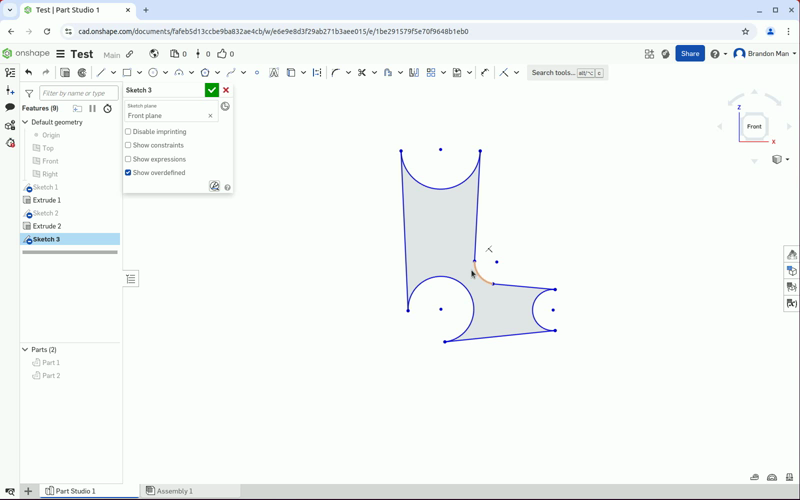
scroll(6)
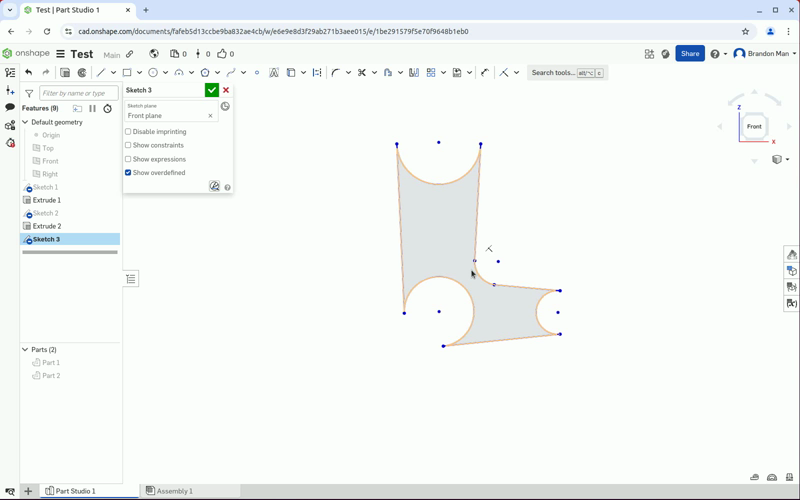
scroll(6)
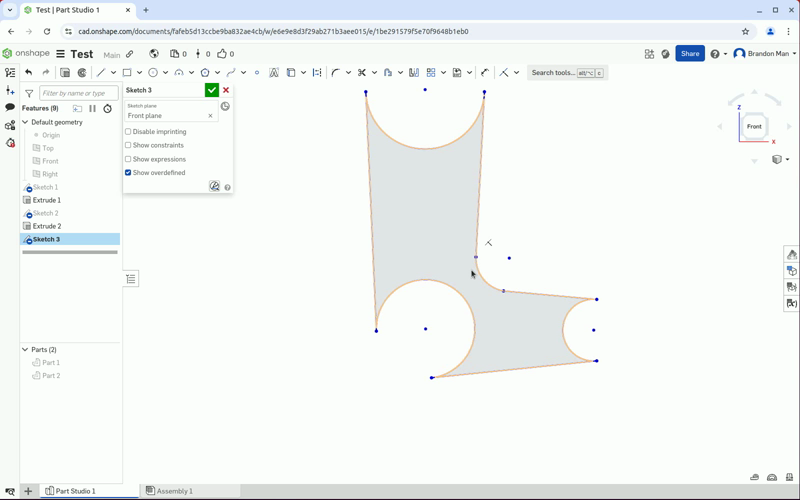
scroll(6)
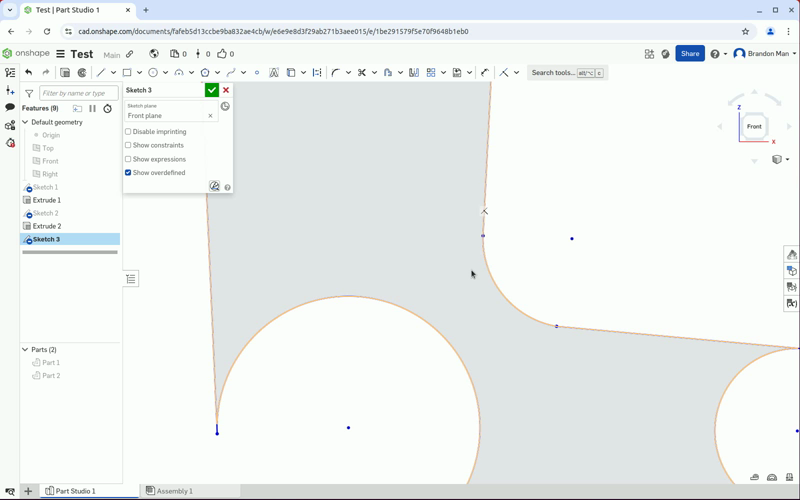
click(471, 269)
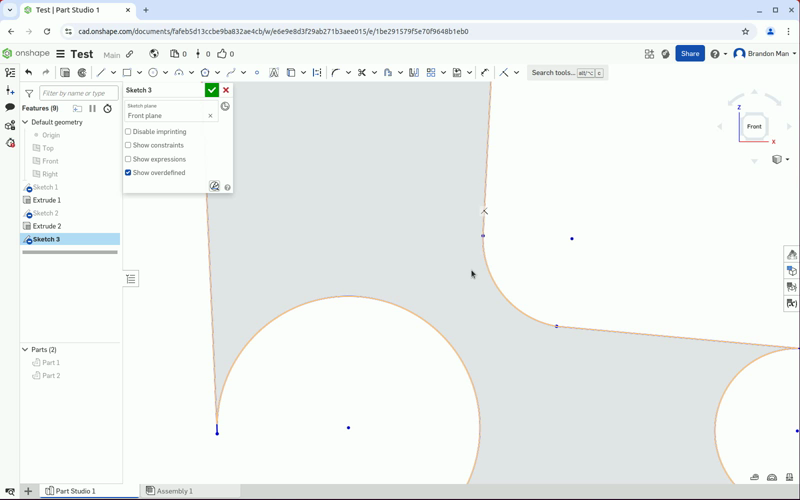
scroll(-6)
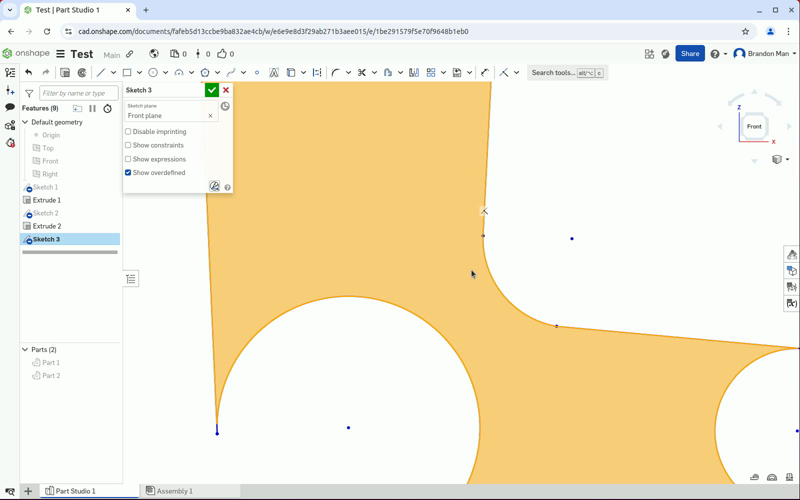
scroll(-6)
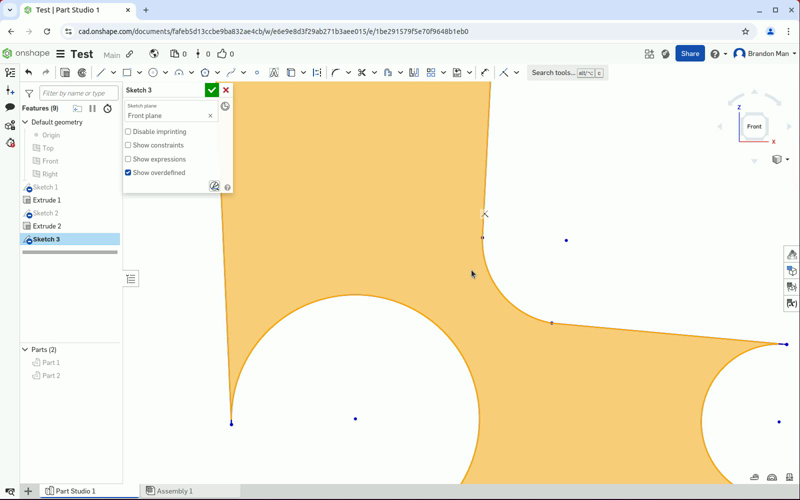
scroll(-6)
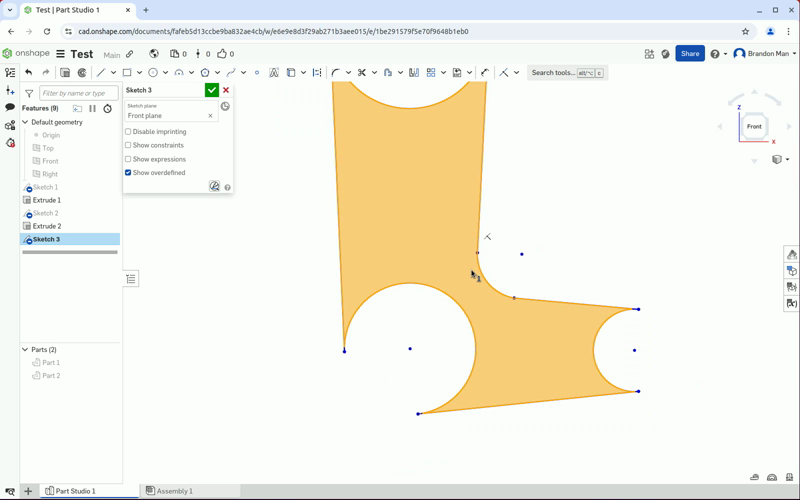
scroll(-6)
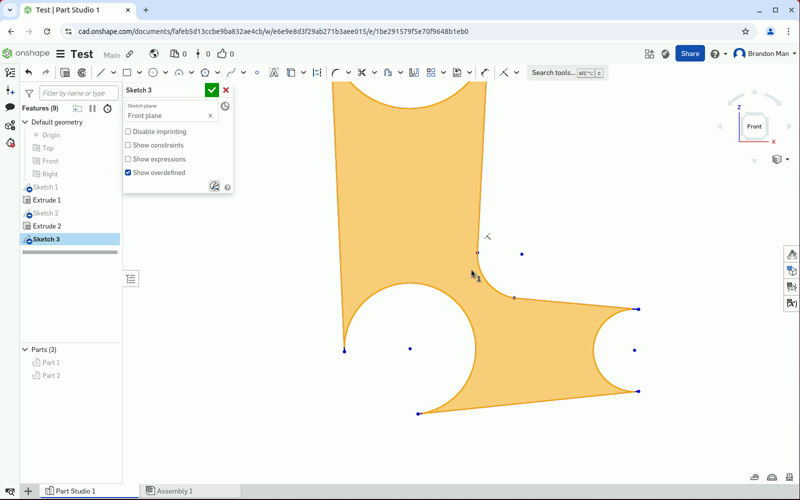
scroll(-6)
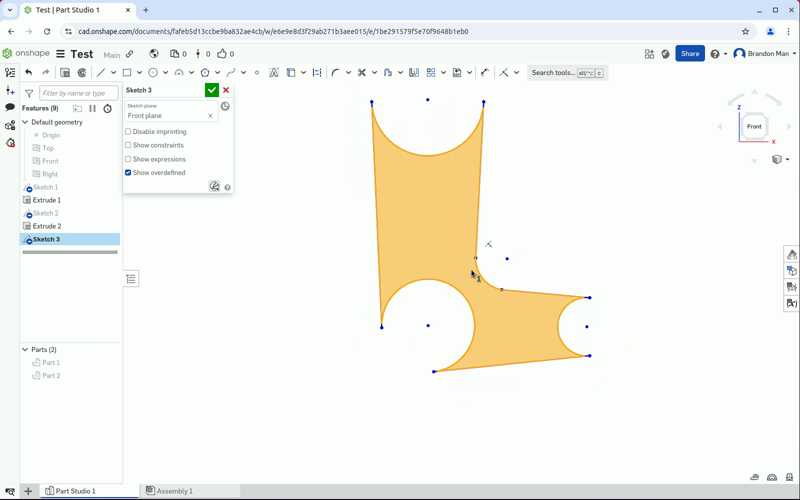
scroll(-6)
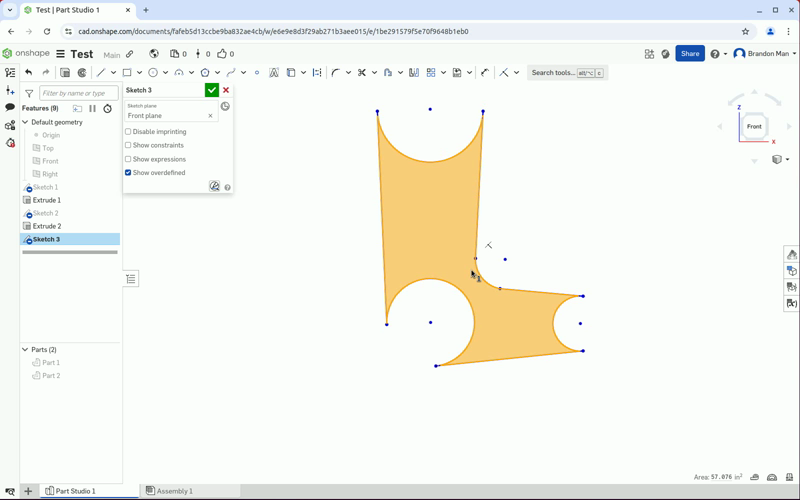
scroll(-6)
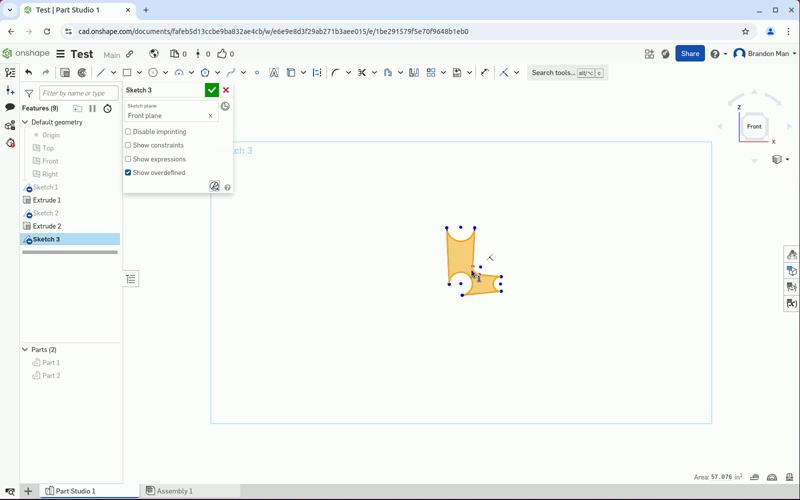
mouse_move(73, 352)
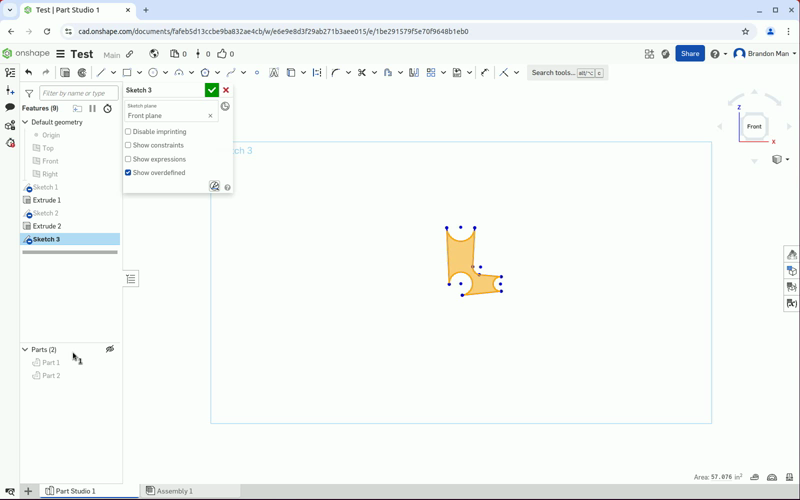
key(shift+y)
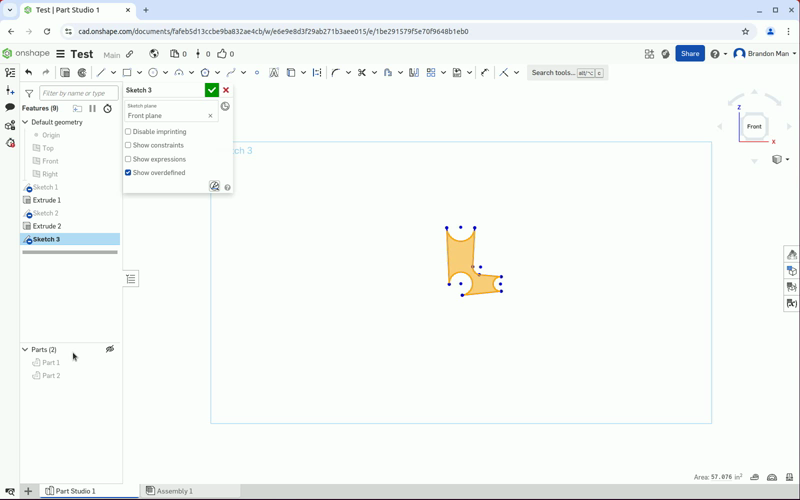
key(shift+e)
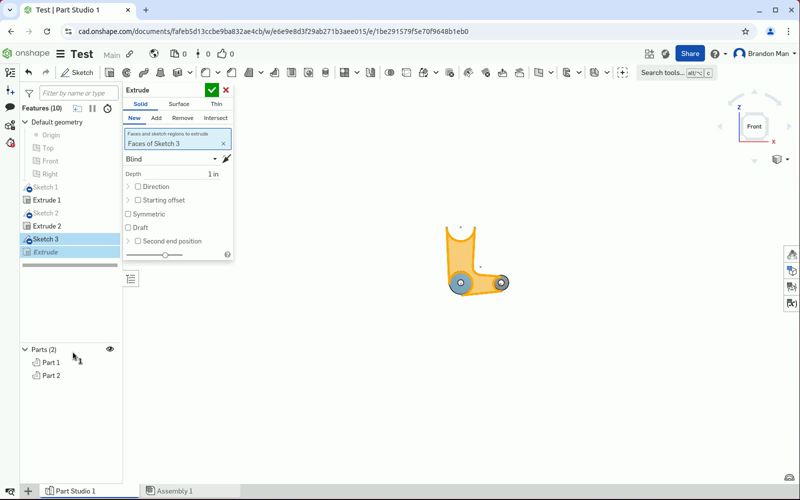
mouse_move(143, 106)
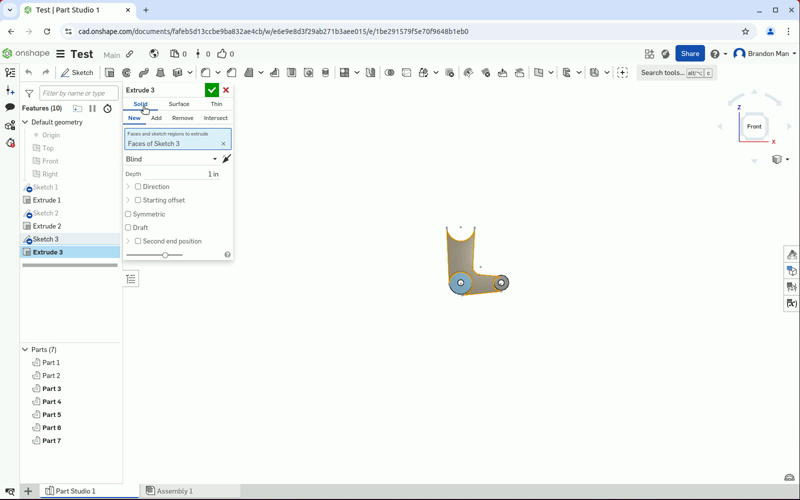
click(143, 106)
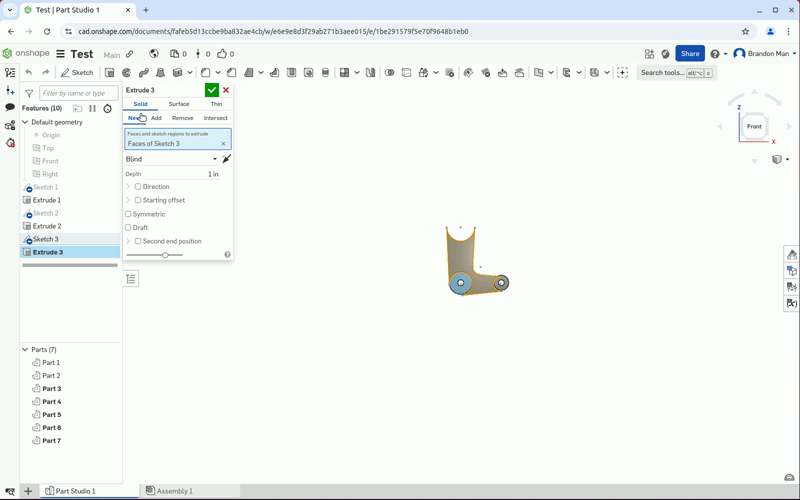
mouse_move(137, 120)
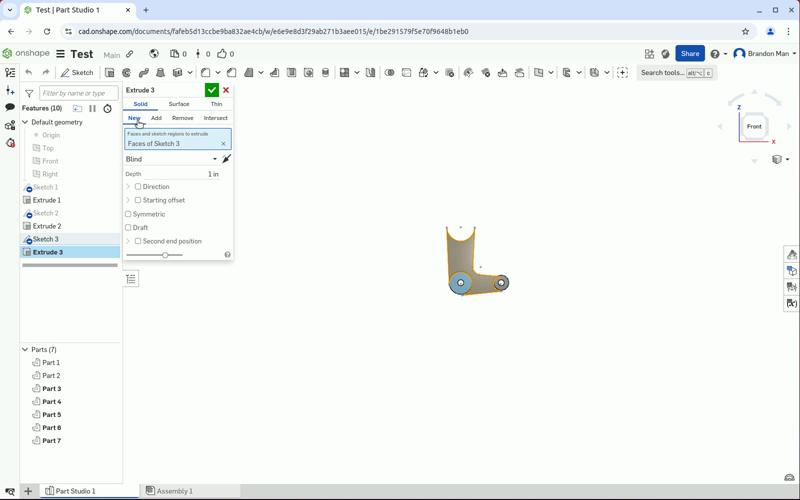
click(137, 120)
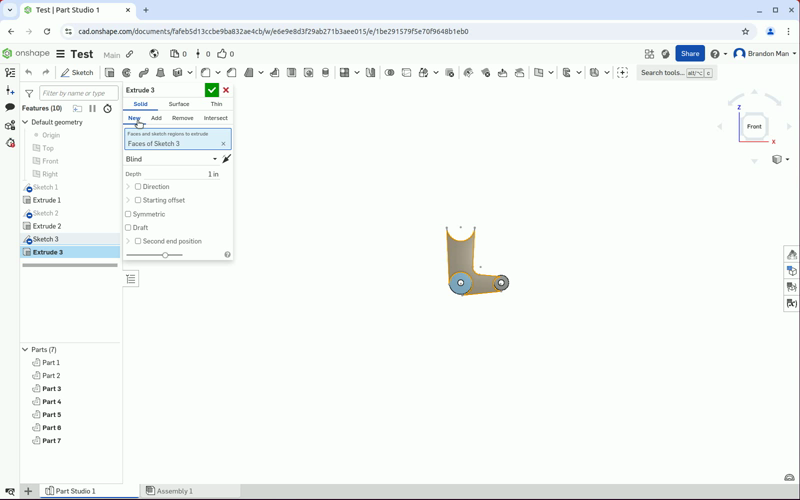
key(tab, 4)
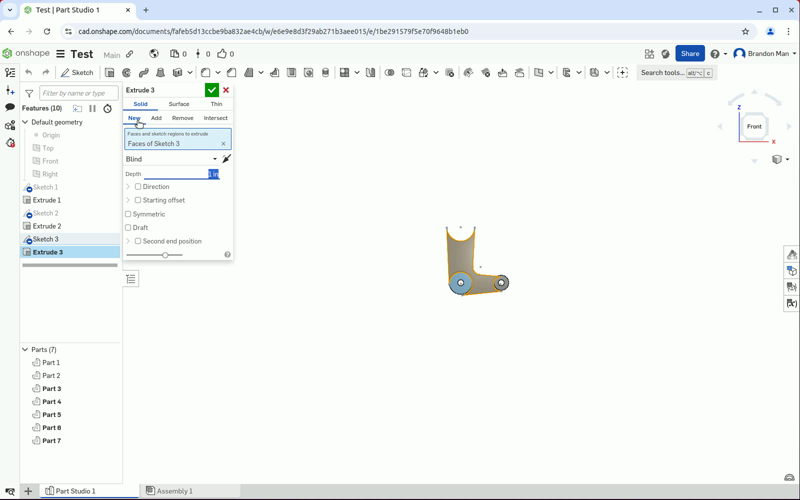
text(0.481)
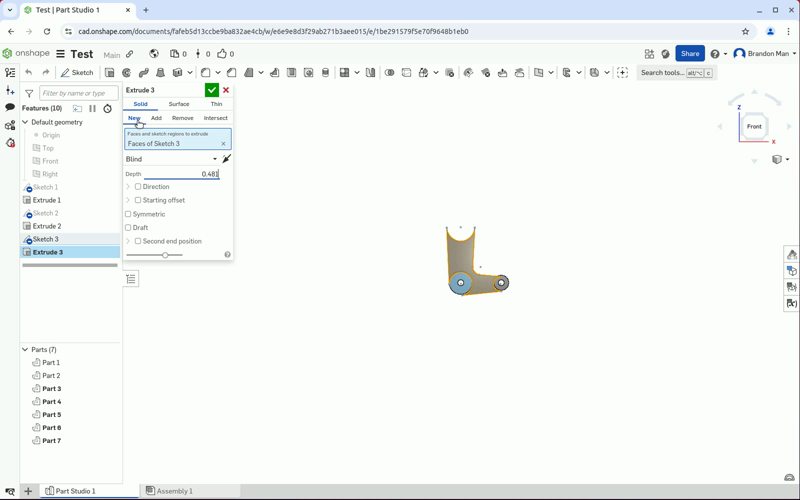
key(enter)
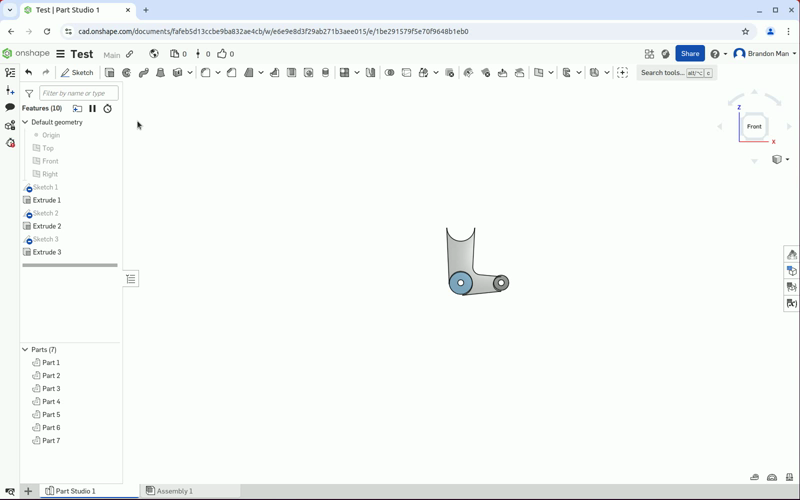
key(shift+h)
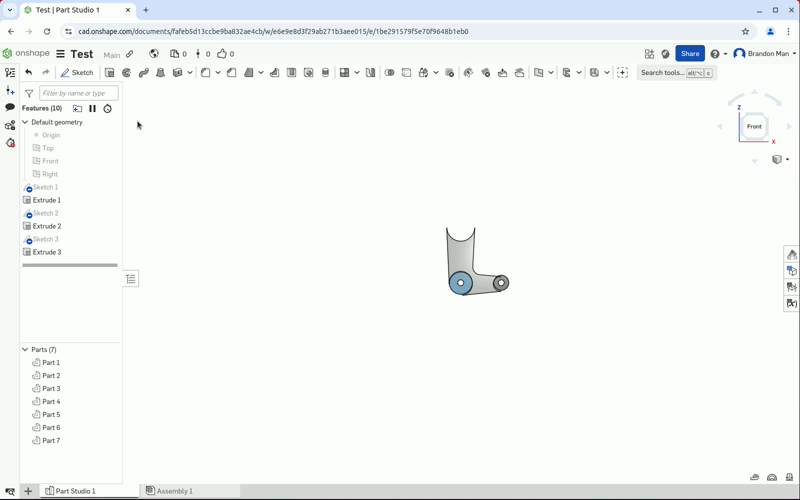
key(shift+h)
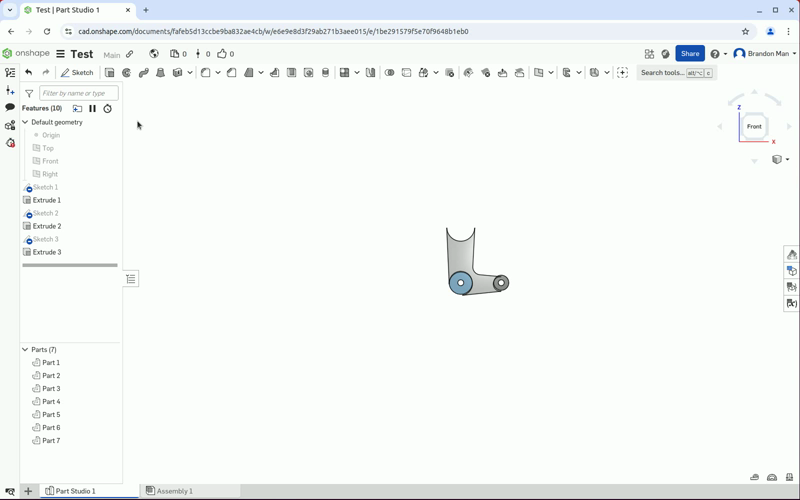
mouse_move(73, 189)
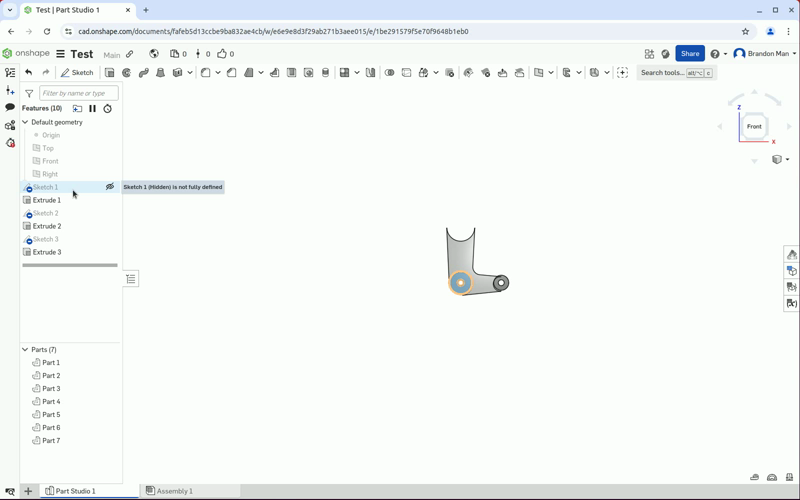
click(73, 189)
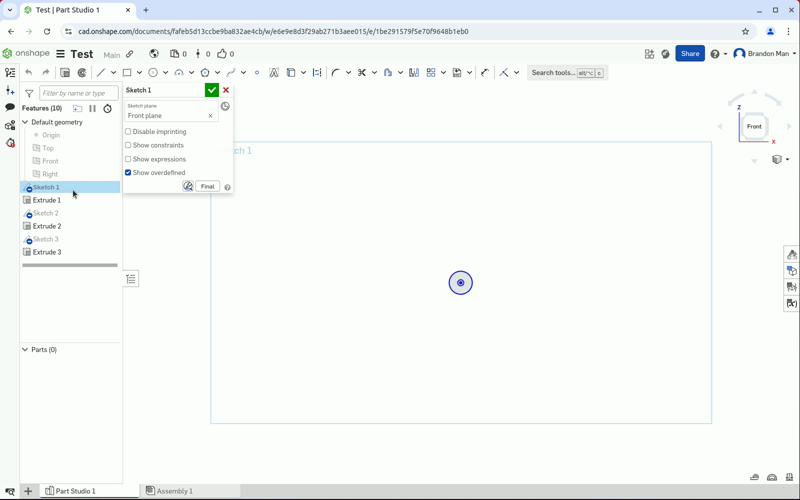
mouse_move(229, 92)
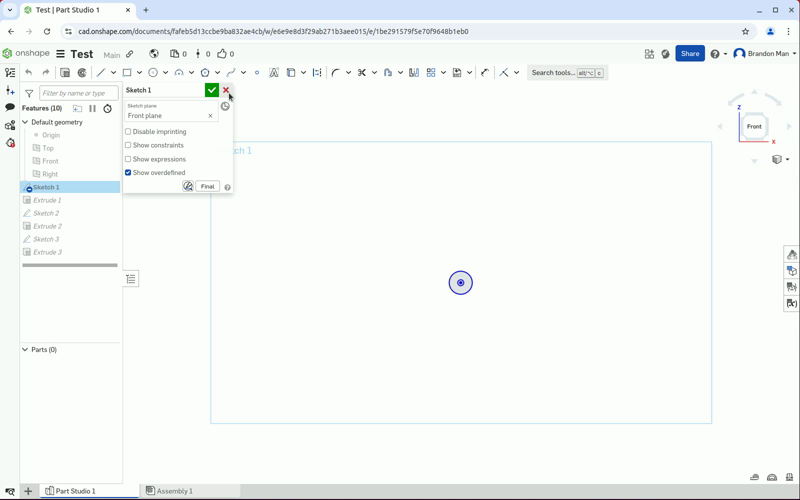
click(229, 92)
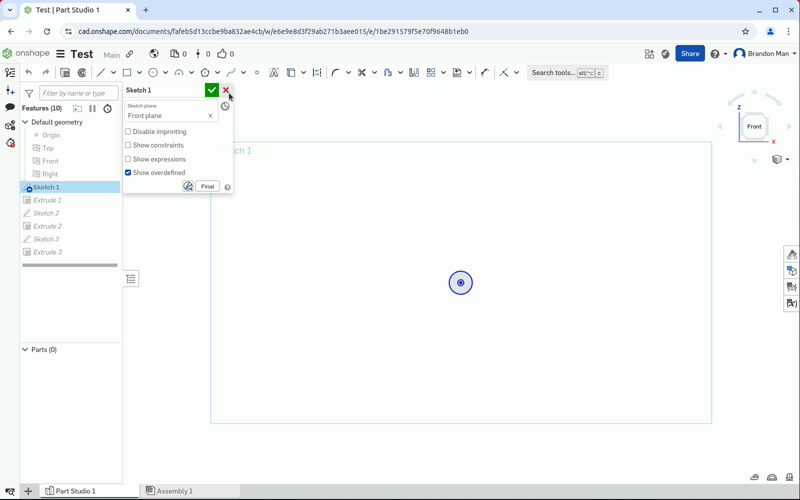
key(shift+s)
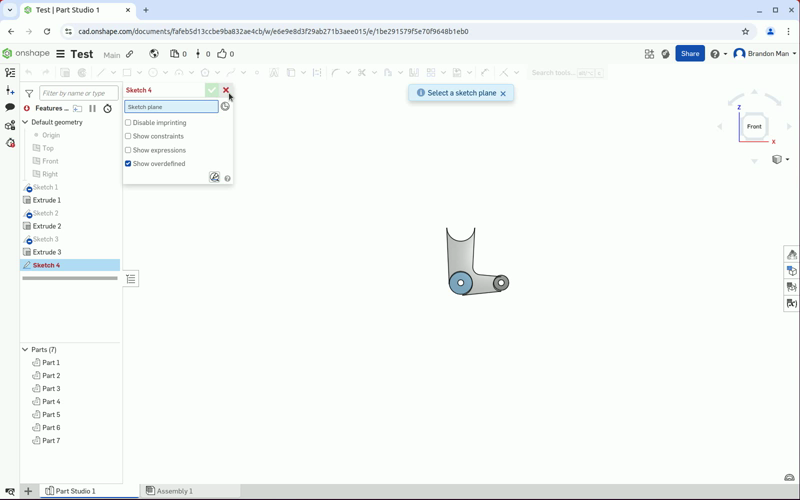
mouse_move(73, 163)
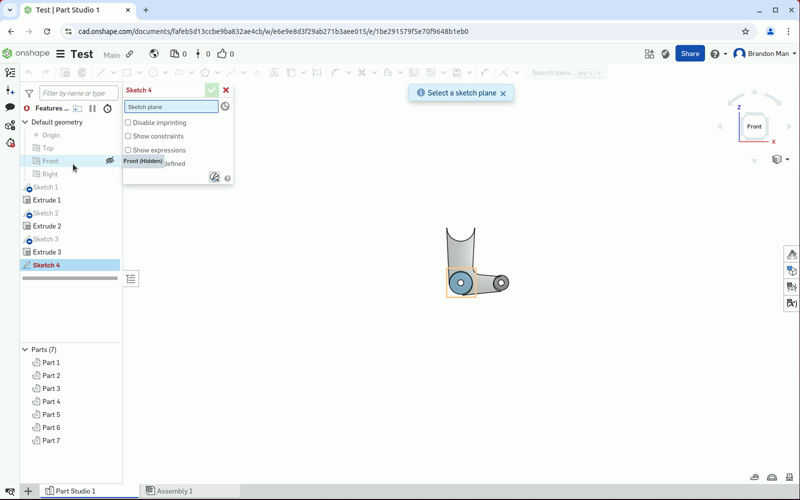
click(73, 163)
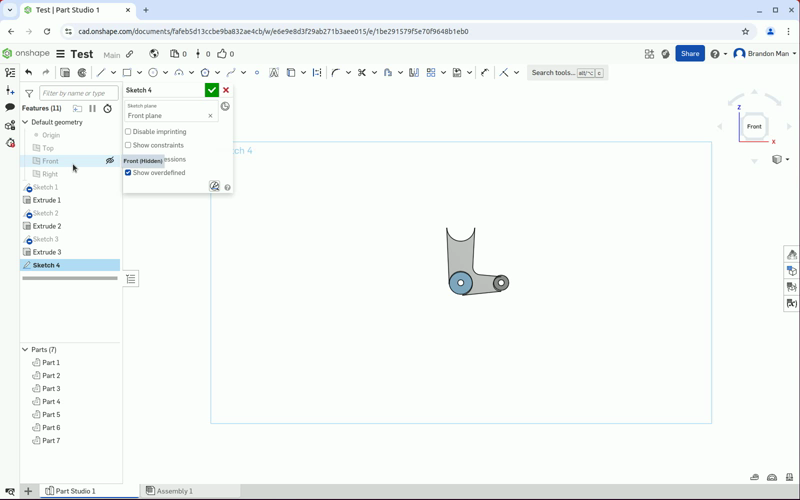
mouse_move(73, 352)
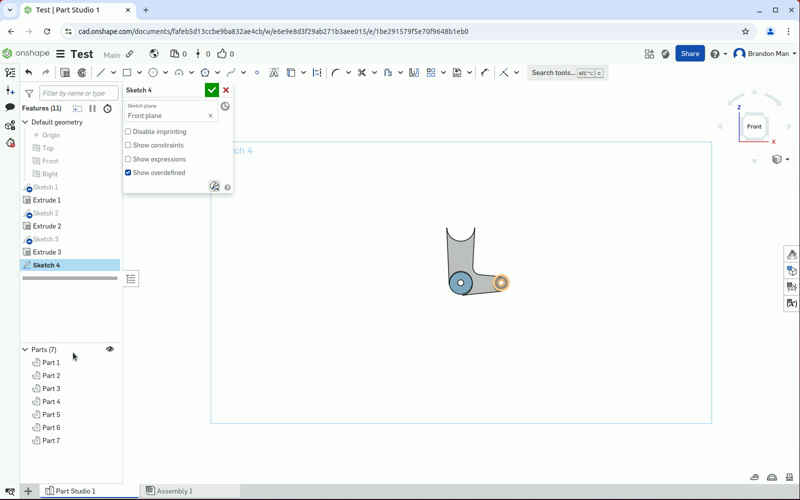
key(y)
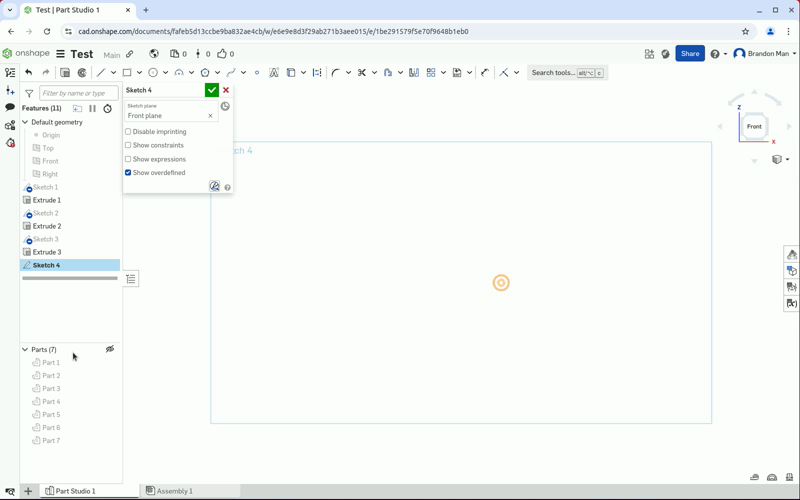
key(a)
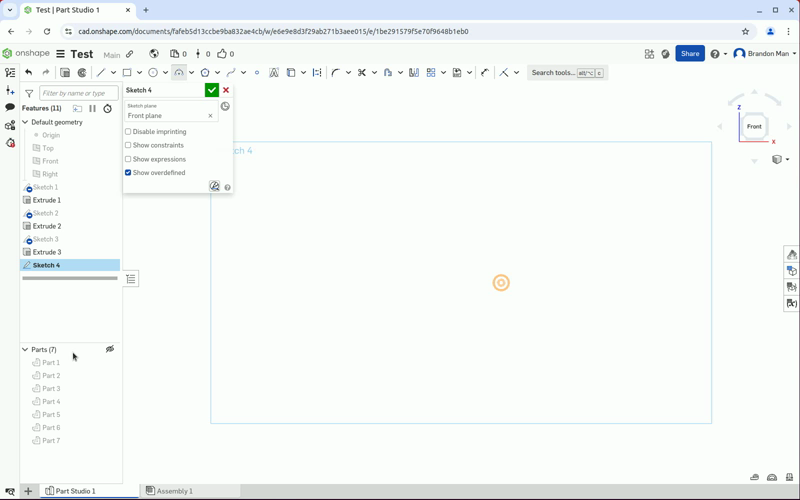
key_down(shift)
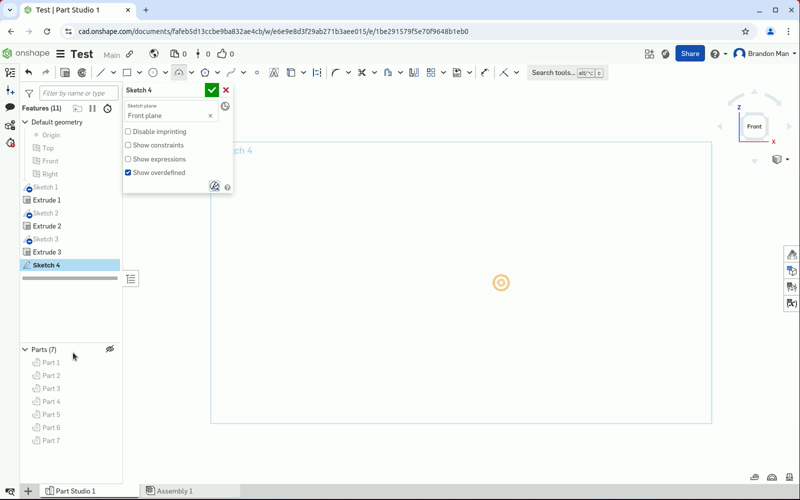
mouse_move(456, 191)
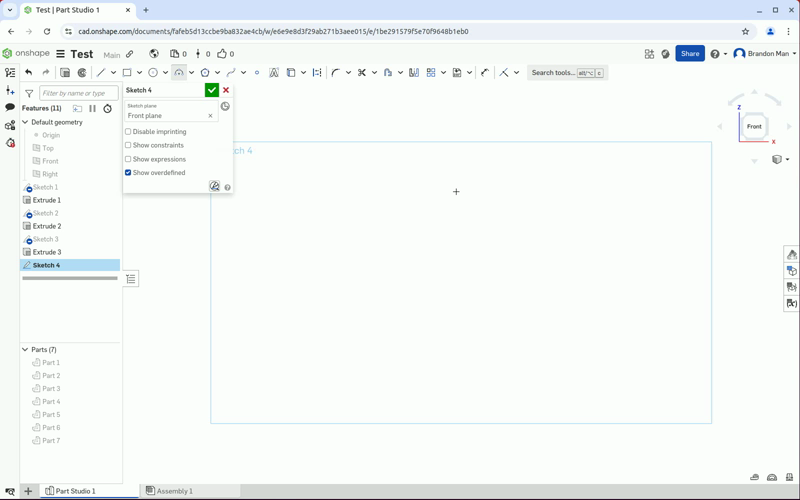
click(456, 191)
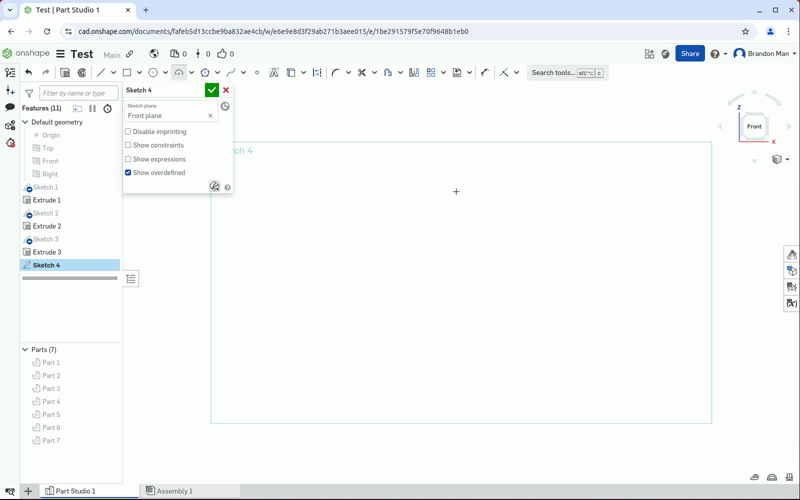
key_up(shift)
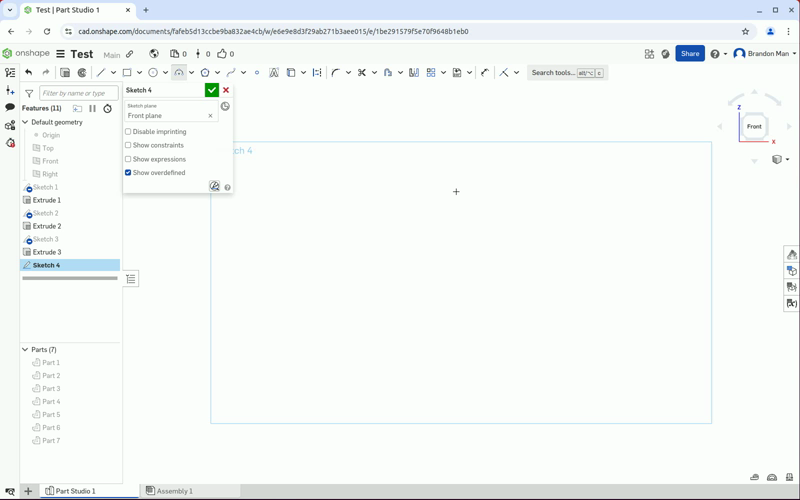
key_down(shift)
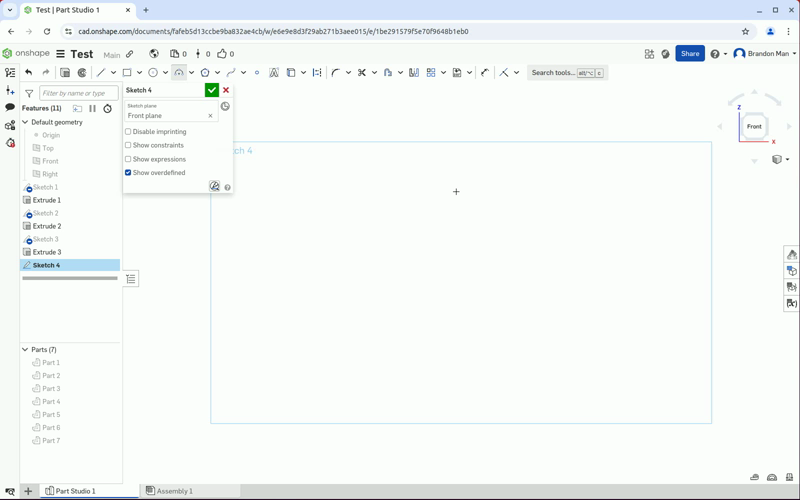
mouse_move(460, 192)
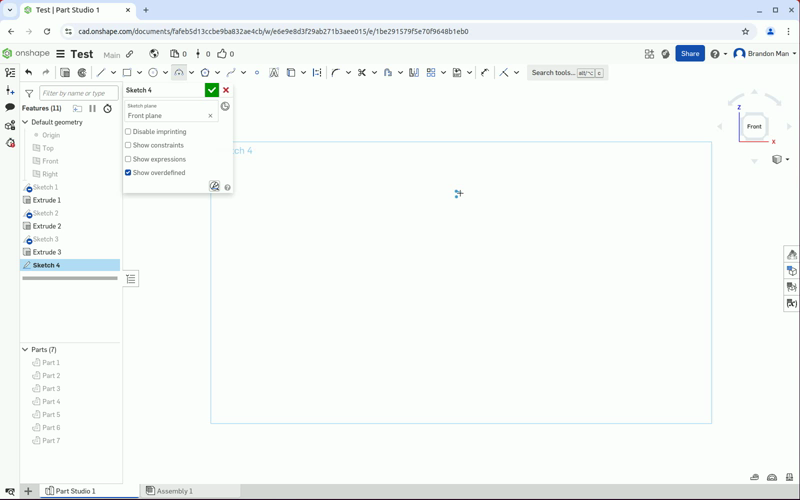
scroll(6)
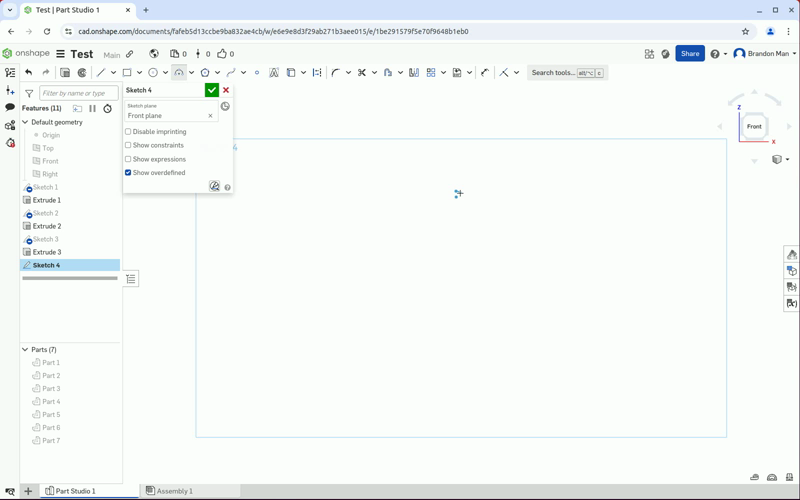
scroll(6)
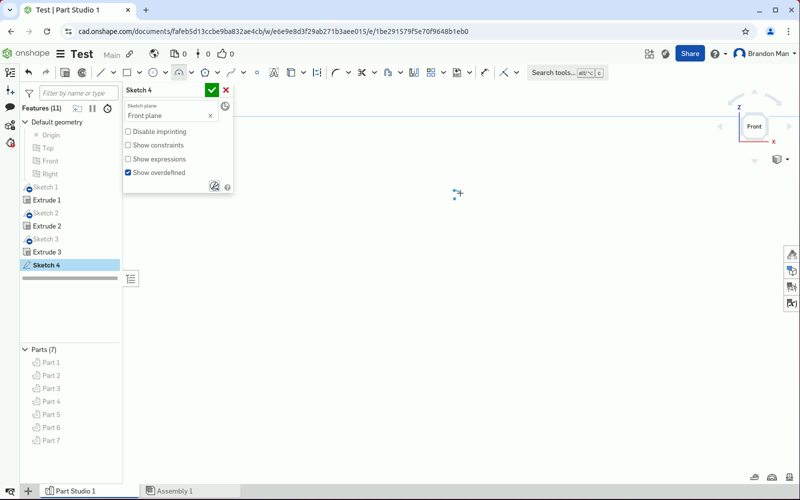
scroll(6)
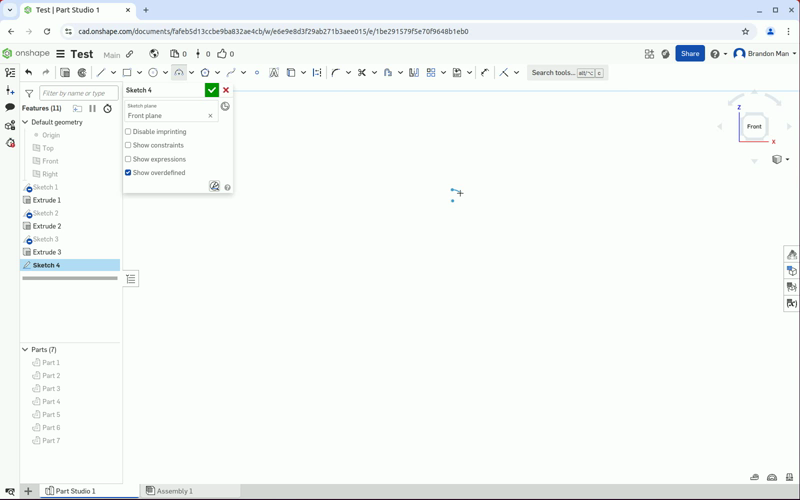
scroll(6)
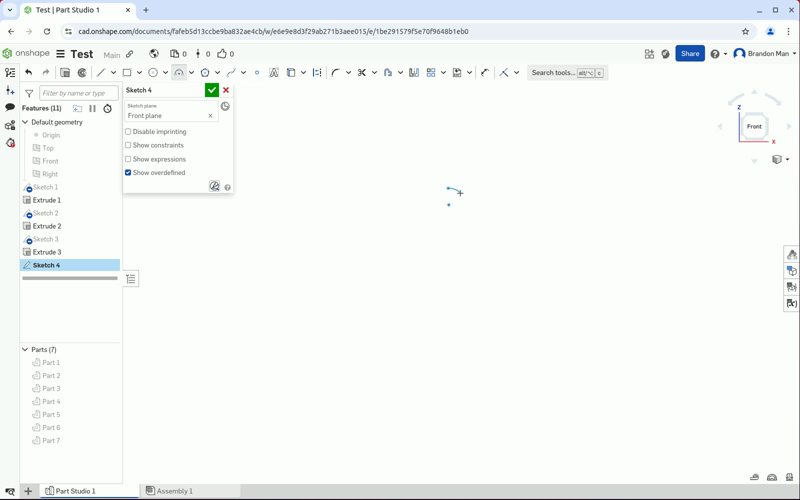
scroll(6)
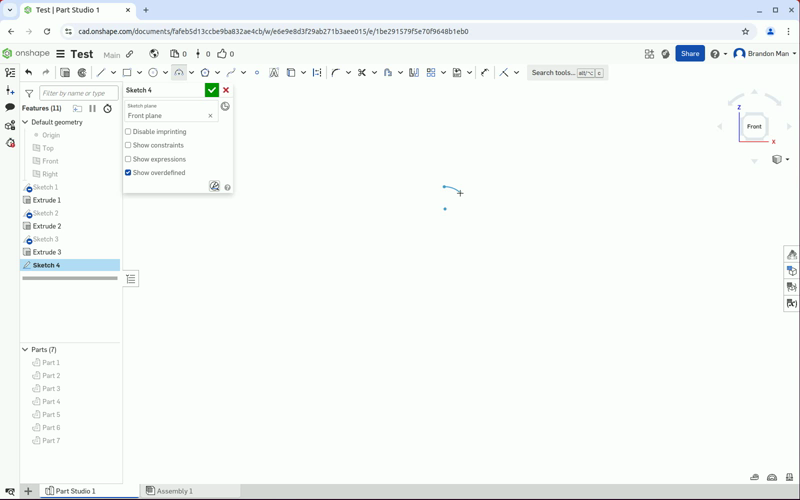
scroll(6)
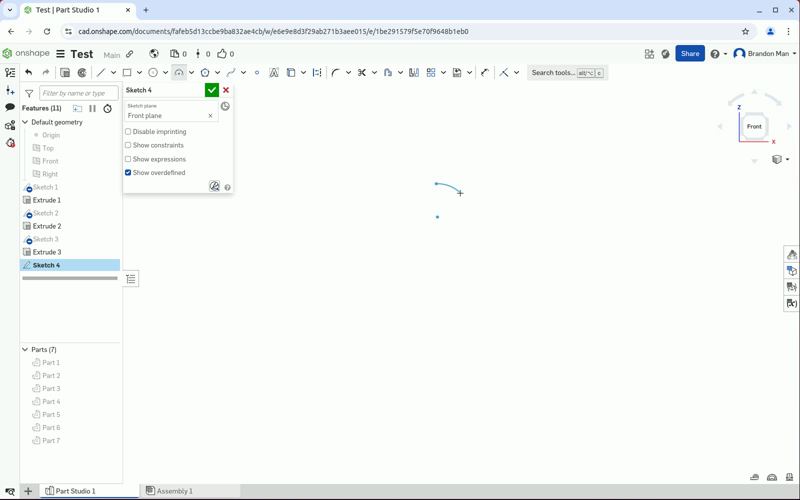
scroll(6)
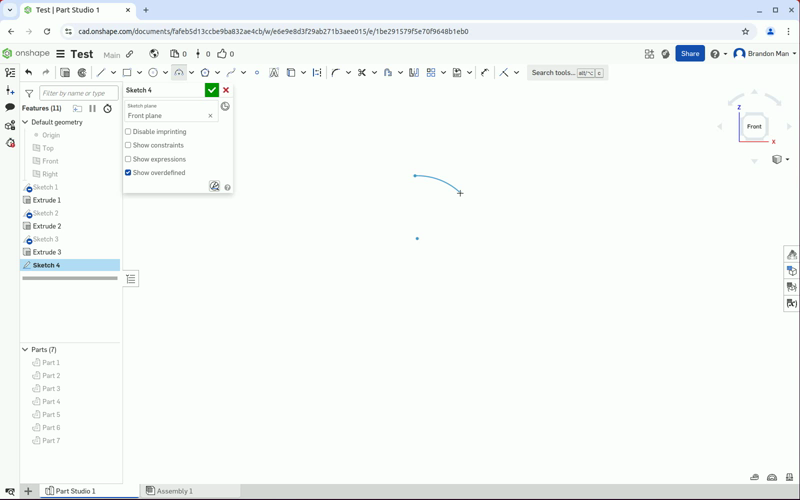
click(460, 192)
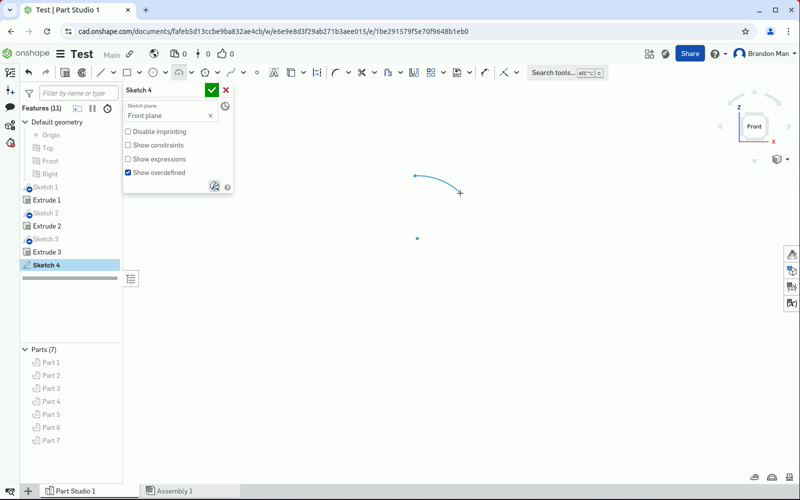
scroll(-6)
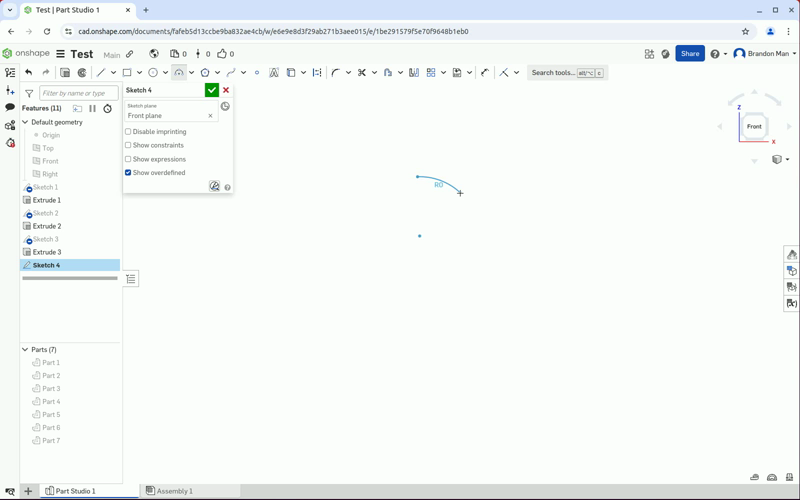
scroll(-6)
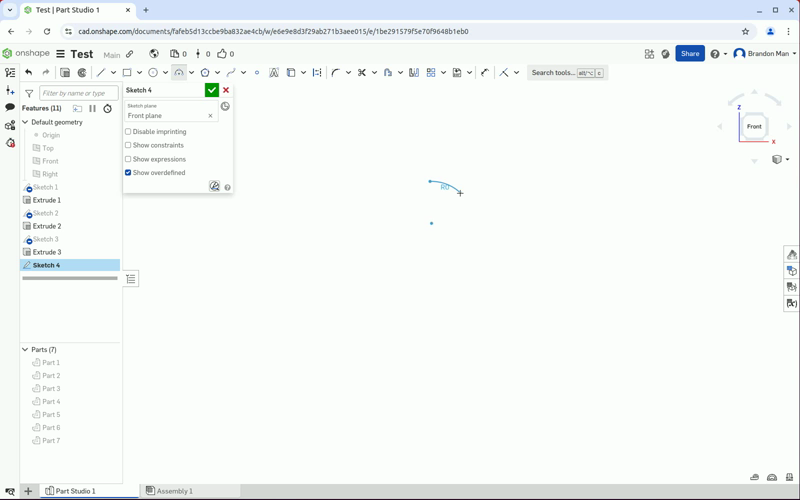
scroll(-6)
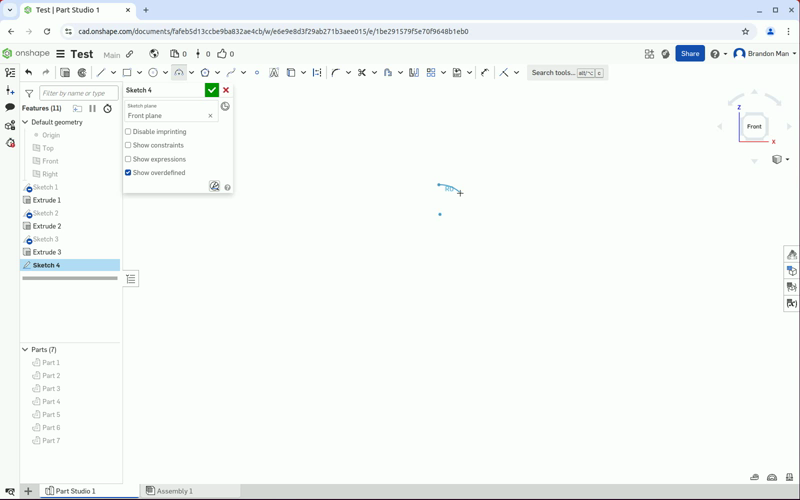
scroll(-6)
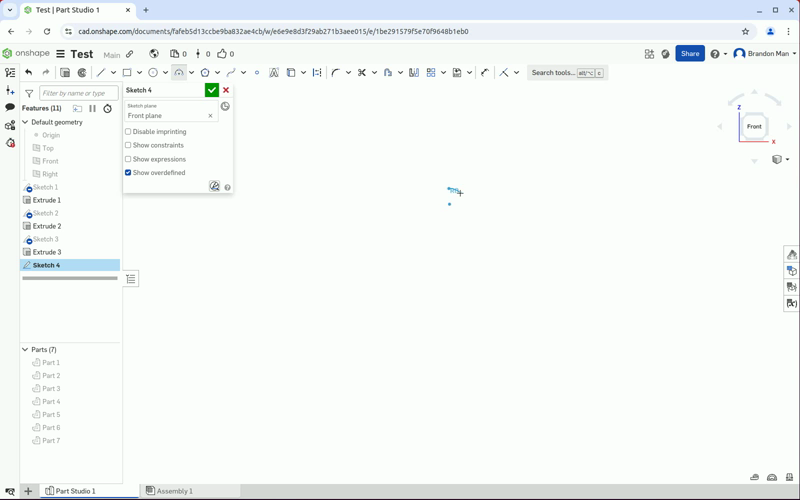
scroll(-6)
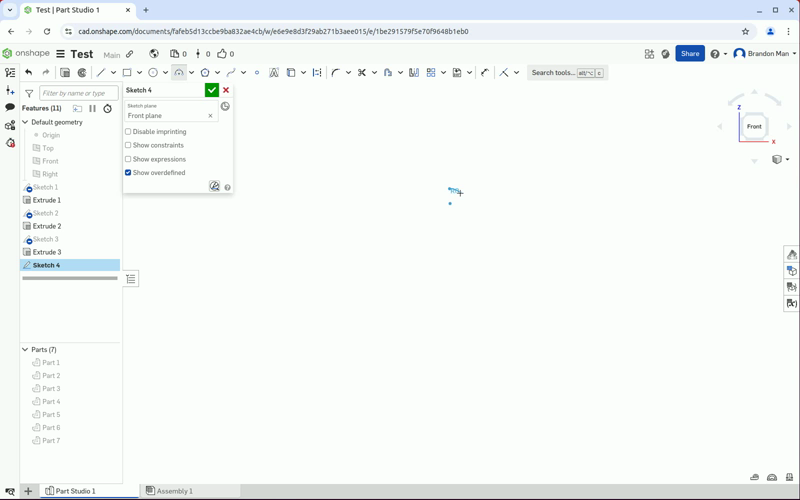
scroll(-6)
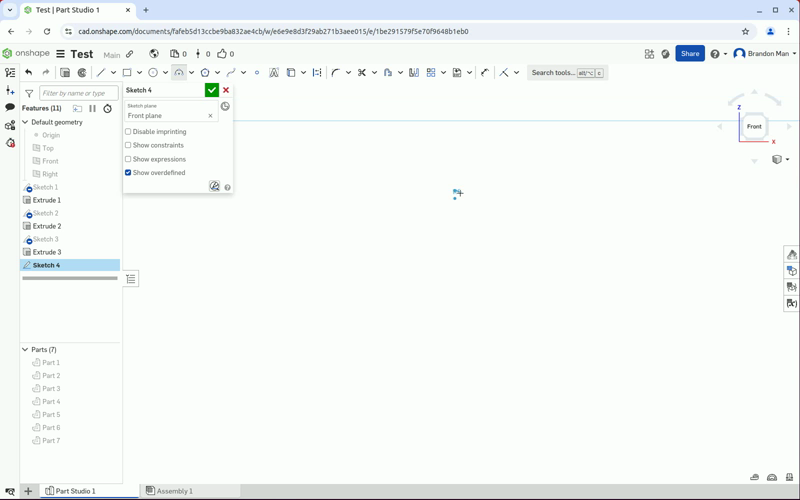
scroll(-6)
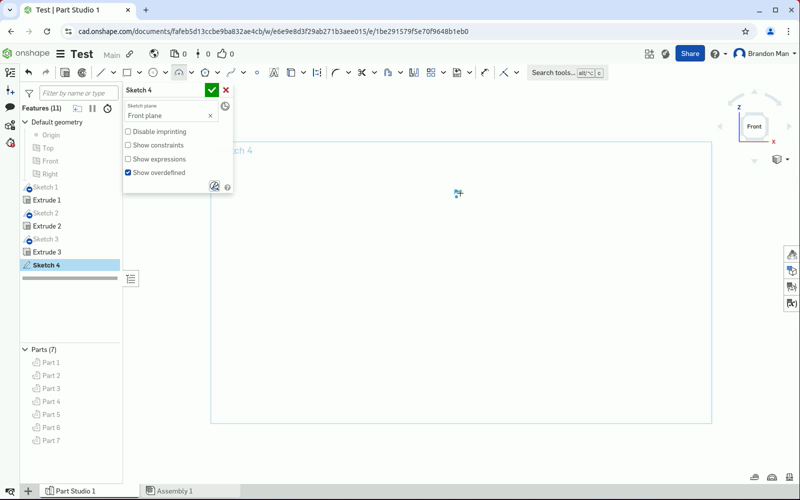
mouse_move(458, 190)
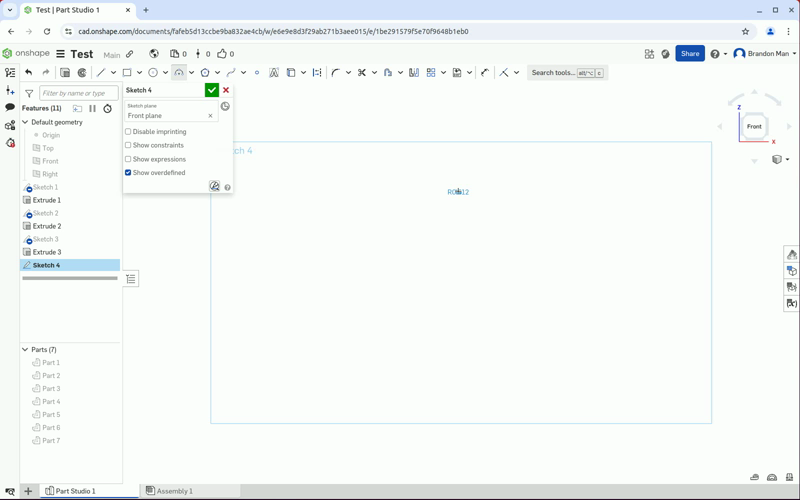
scroll(6)
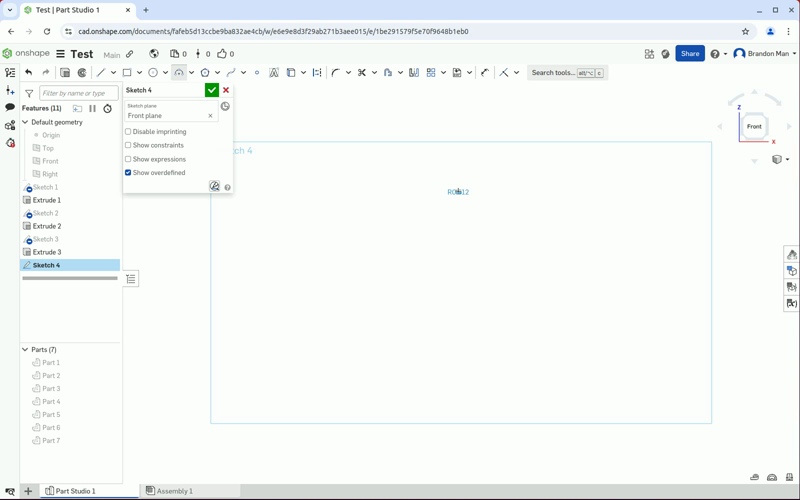
scroll(6)
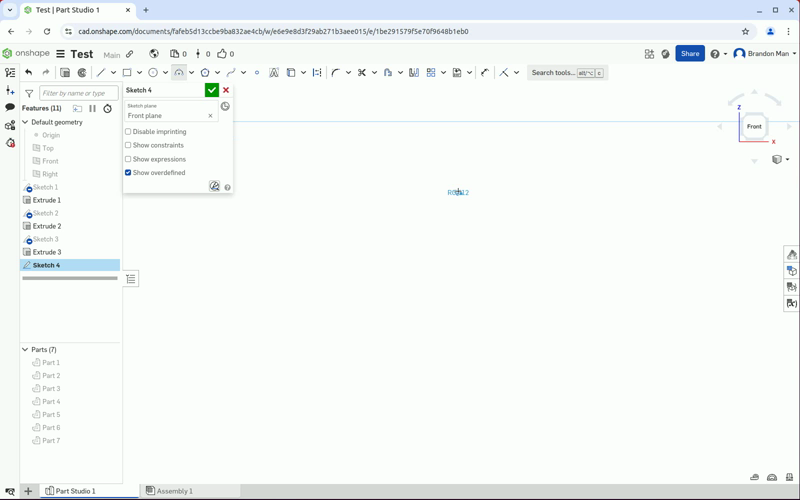
scroll(6)
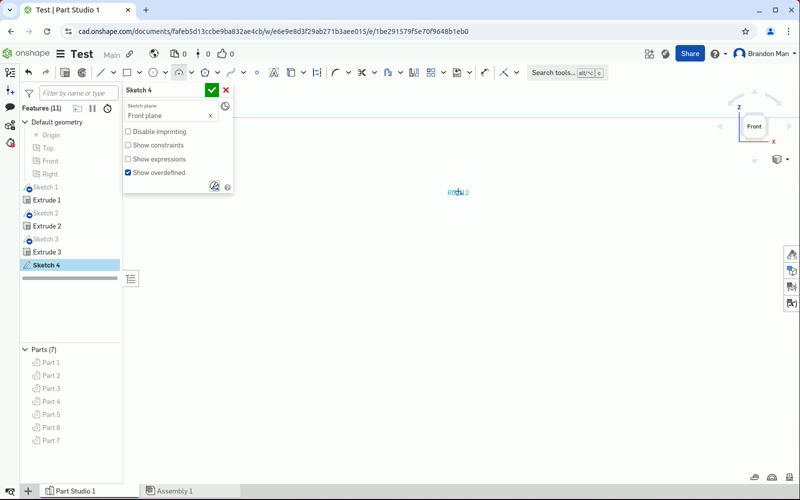
scroll(6)
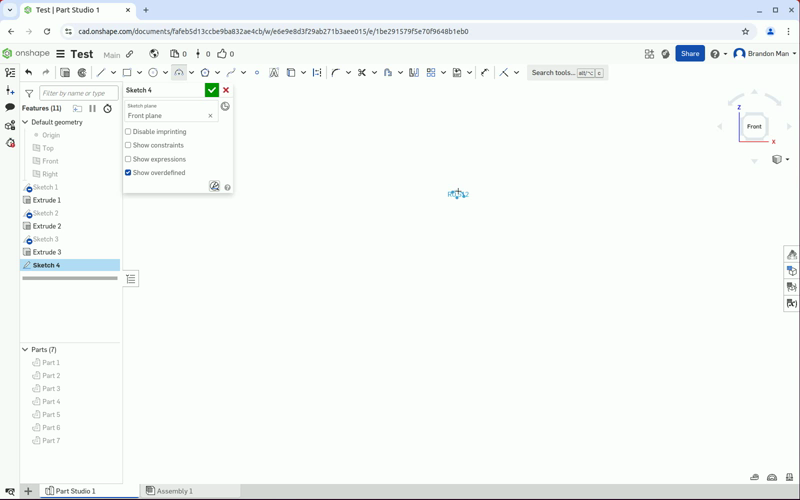
scroll(6)
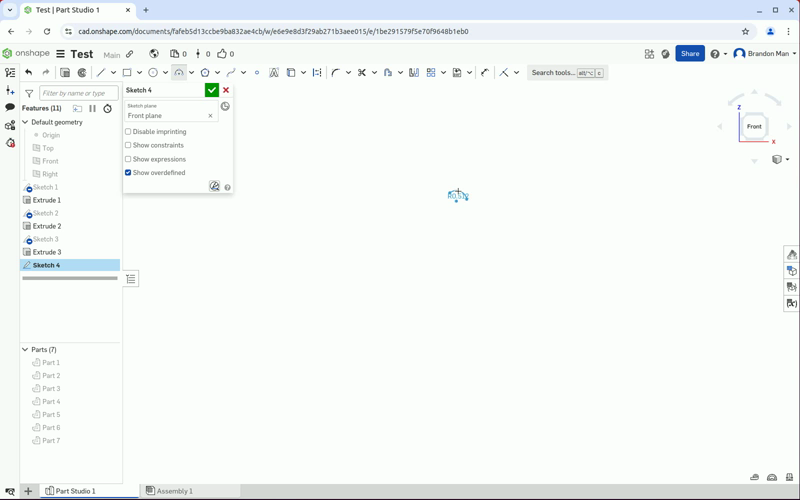
scroll(6)
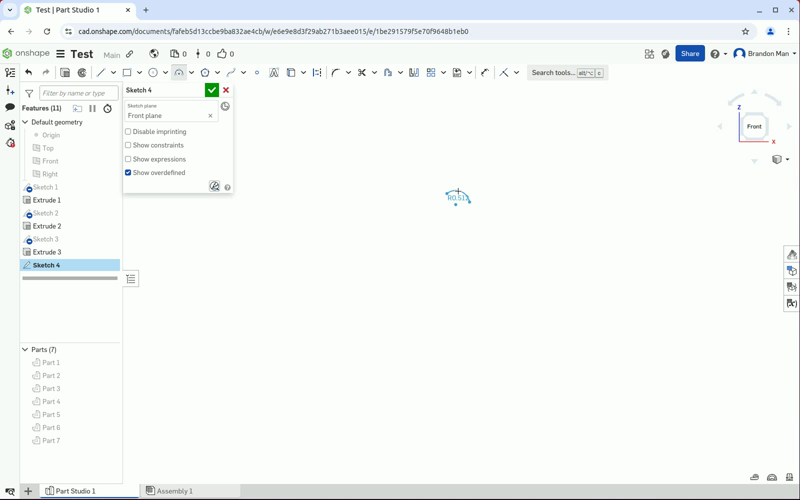
scroll(6)
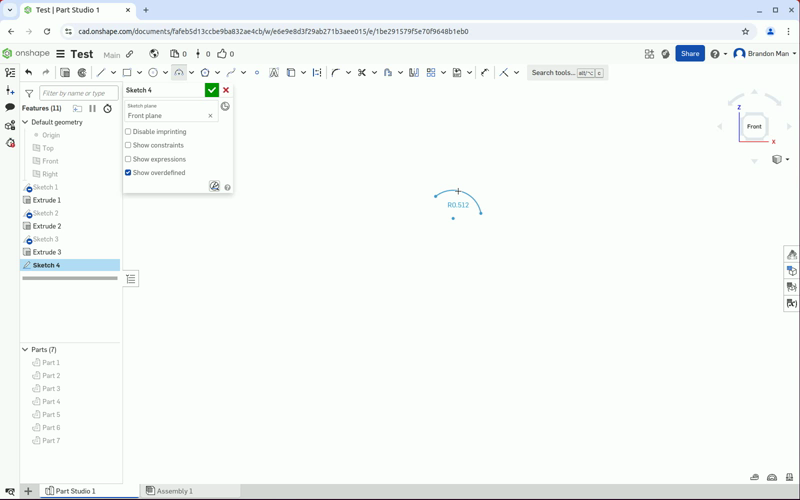
click(458, 190)
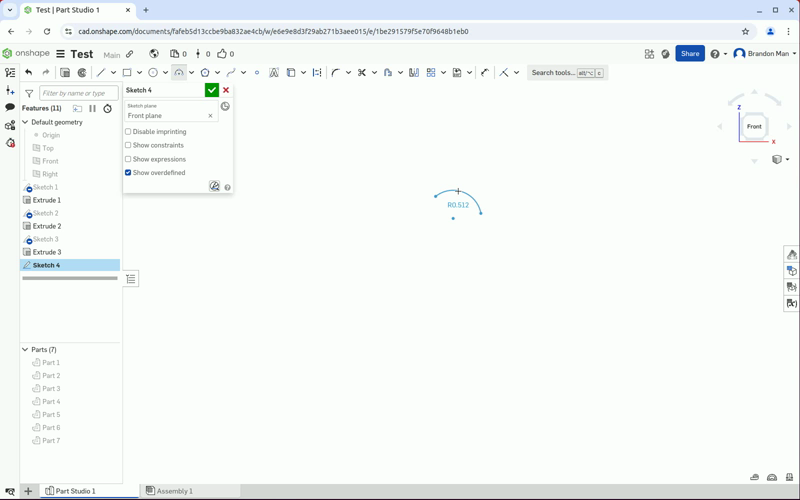
scroll(-6)
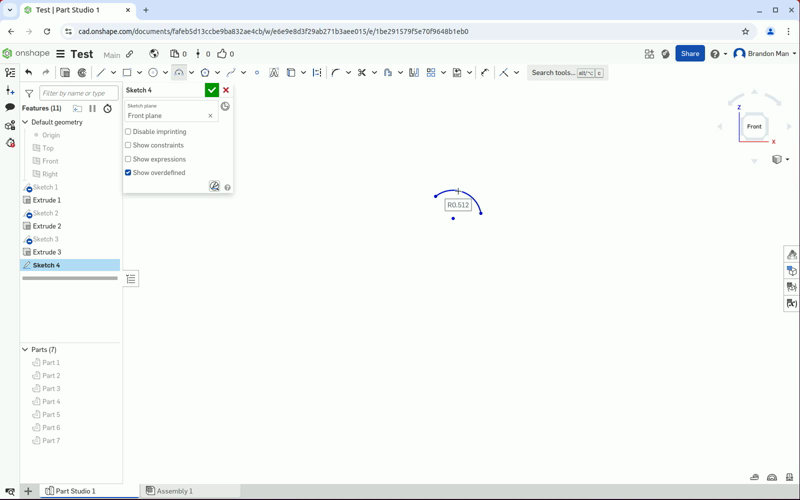
scroll(-6)
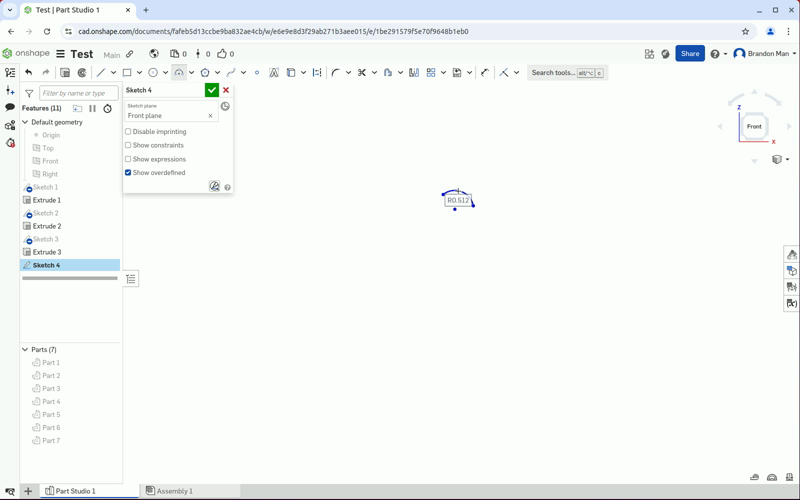
scroll(-6)
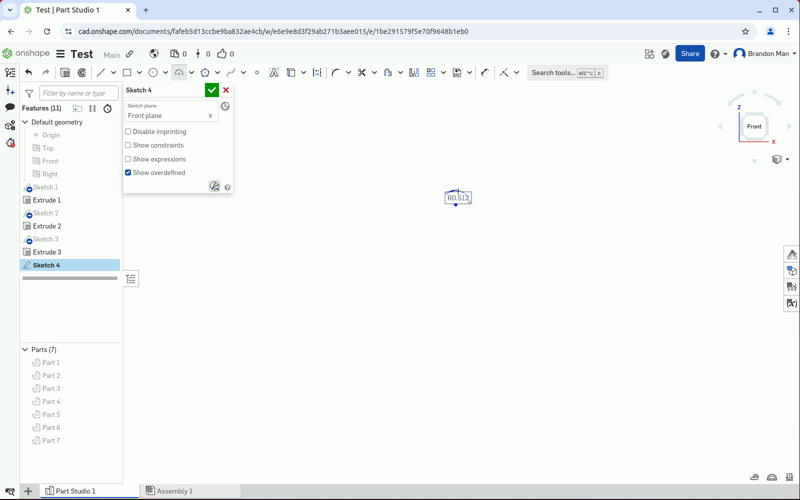
scroll(-6)
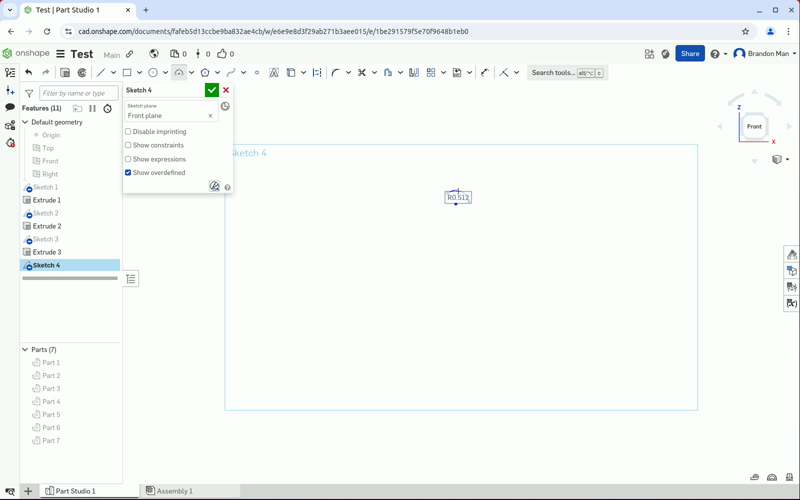
scroll(-6)
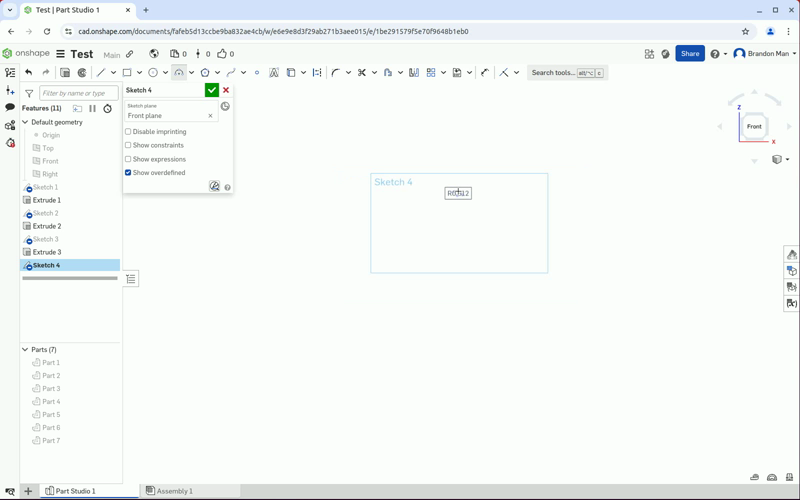
scroll(-6)
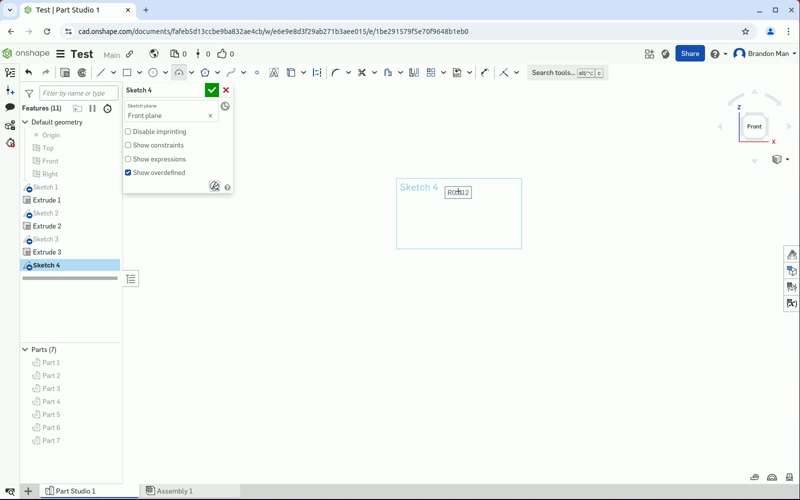
scroll(-6)
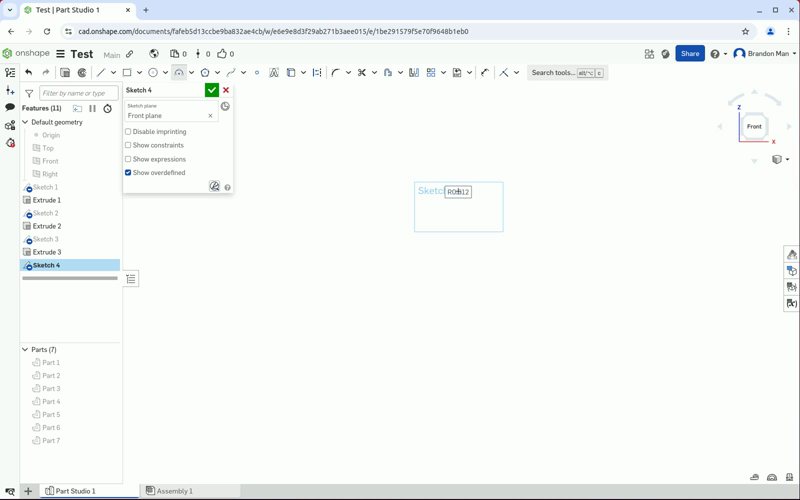
key_up(shift)
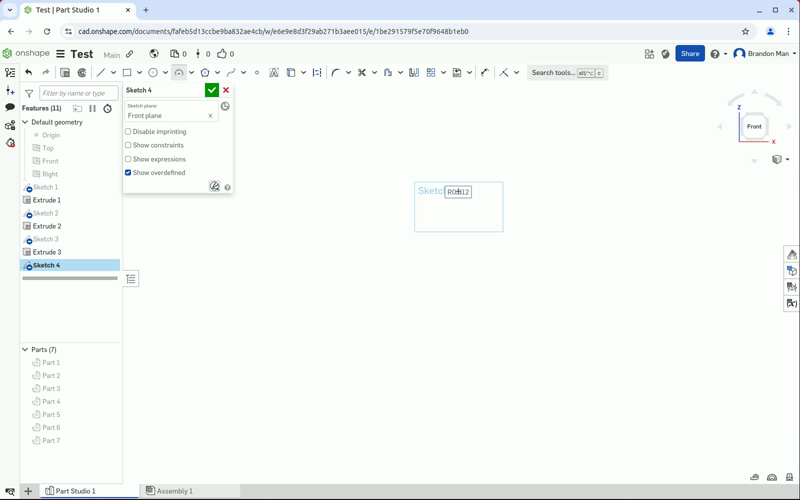
mouse_move(460, 192)
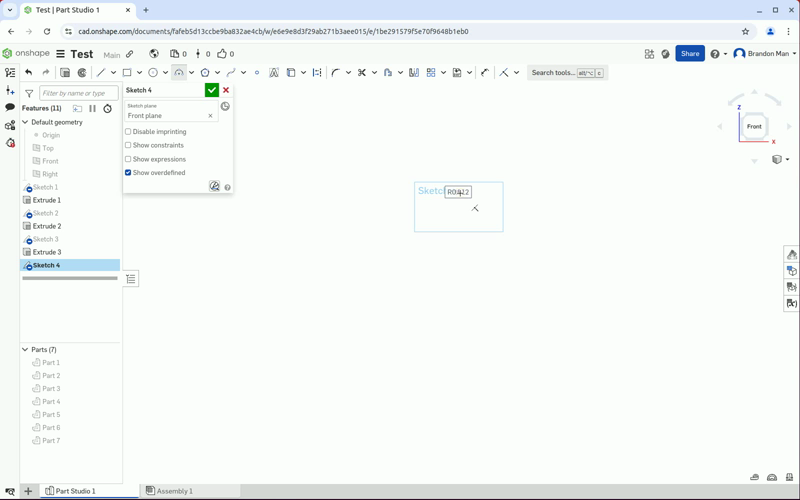
scroll(6)
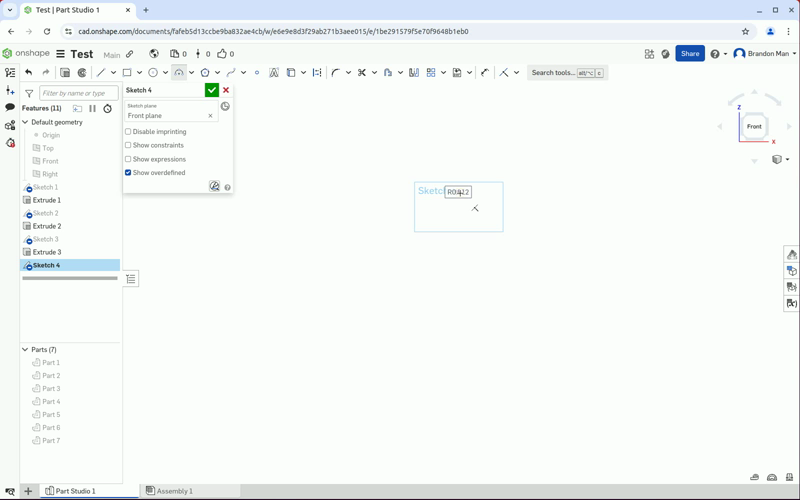
scroll(6)
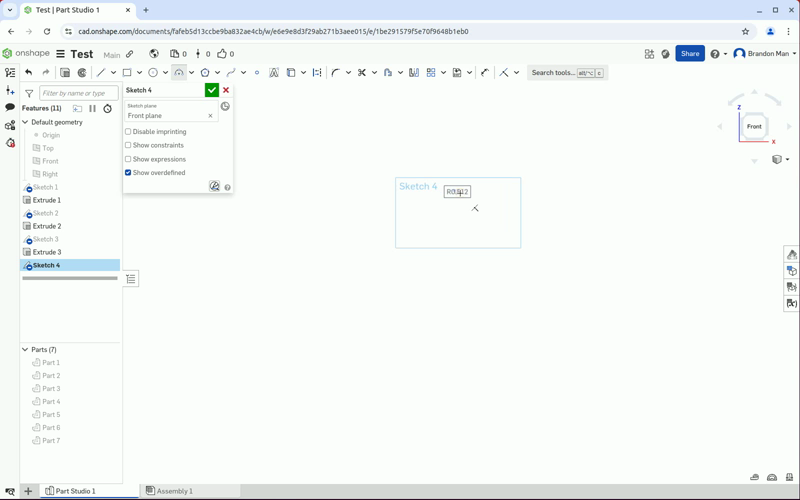
scroll(6)
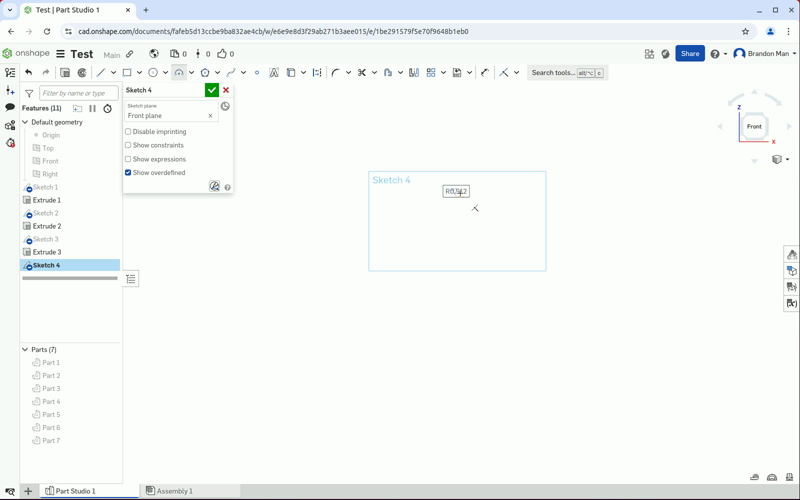
scroll(6)
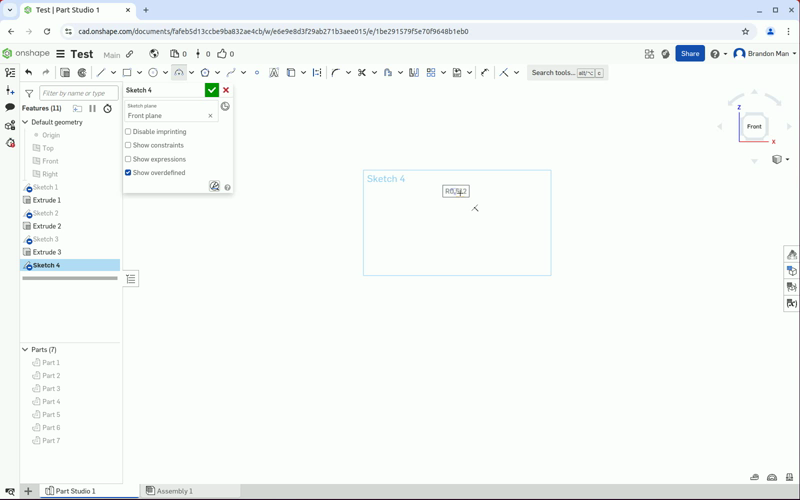
scroll(6)
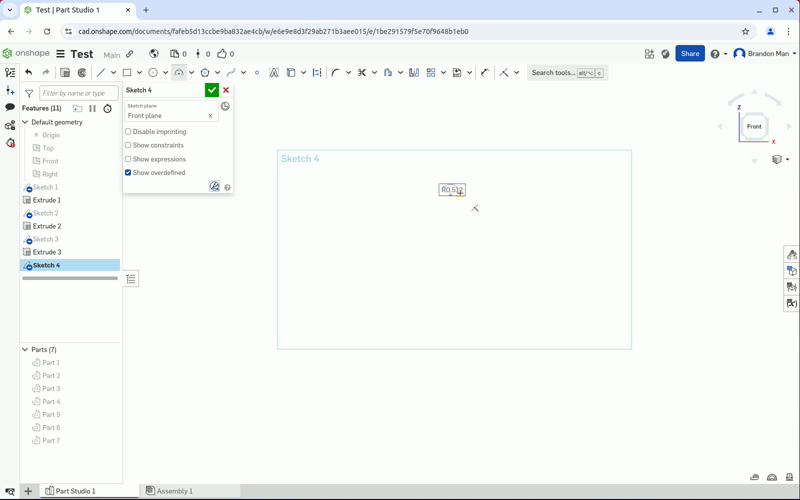
scroll(6)
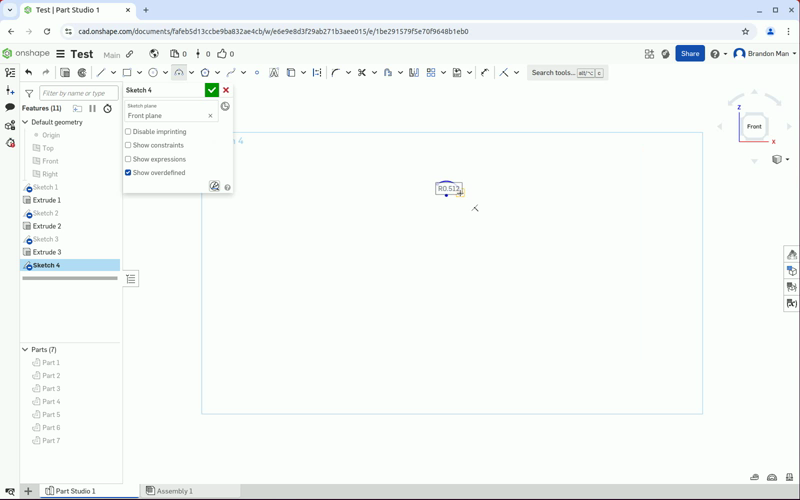
scroll(6)
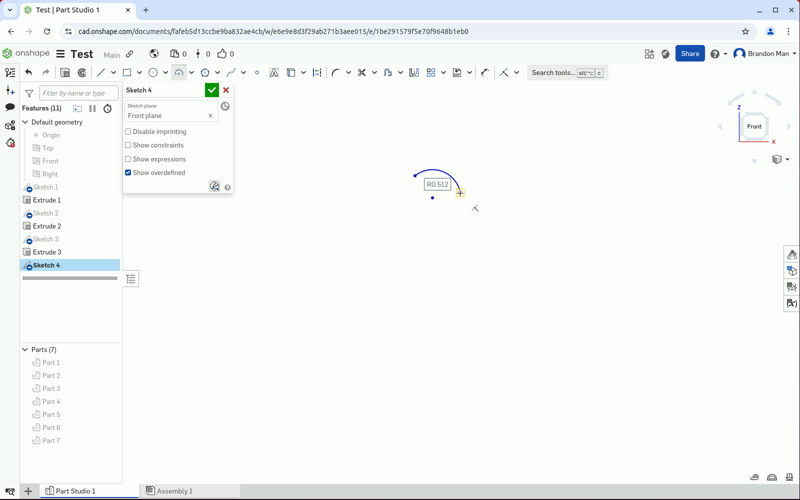
click(460, 192)
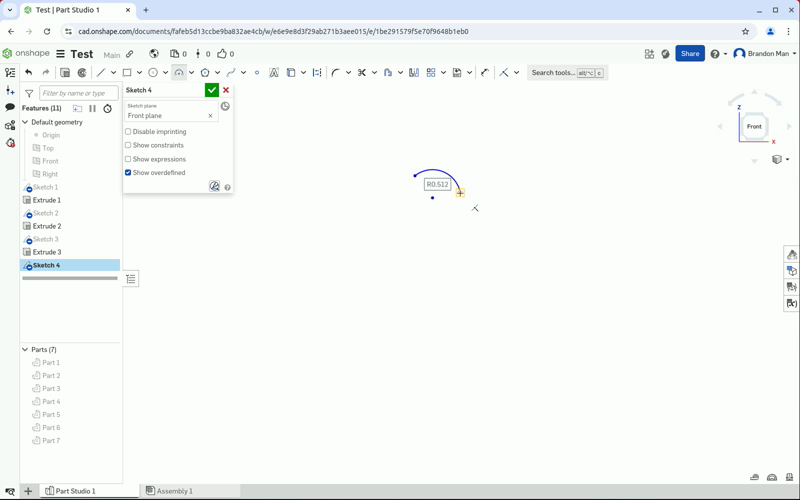
scroll(-6)
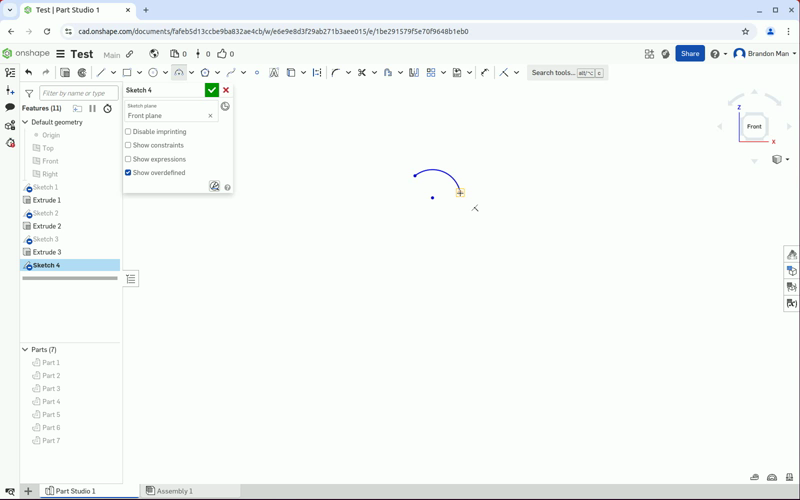
scroll(-6)
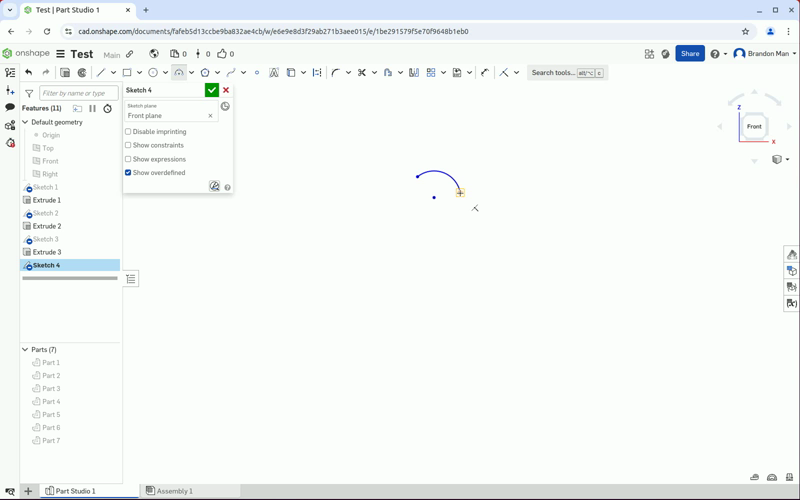
scroll(-6)
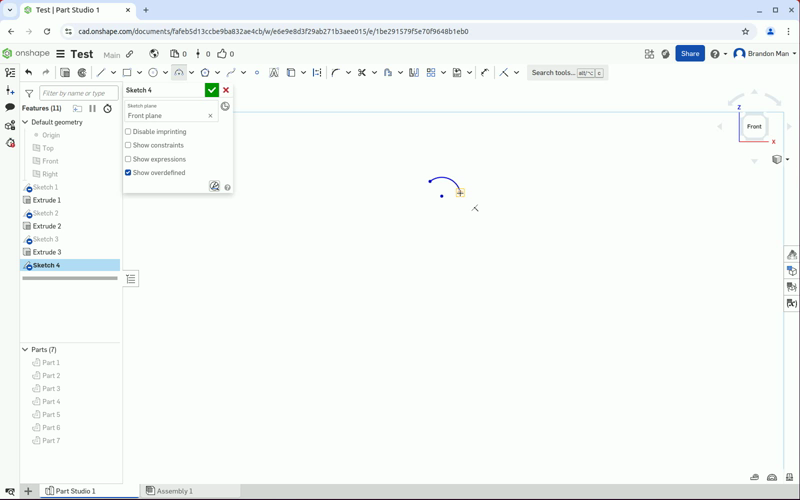
scroll(-6)
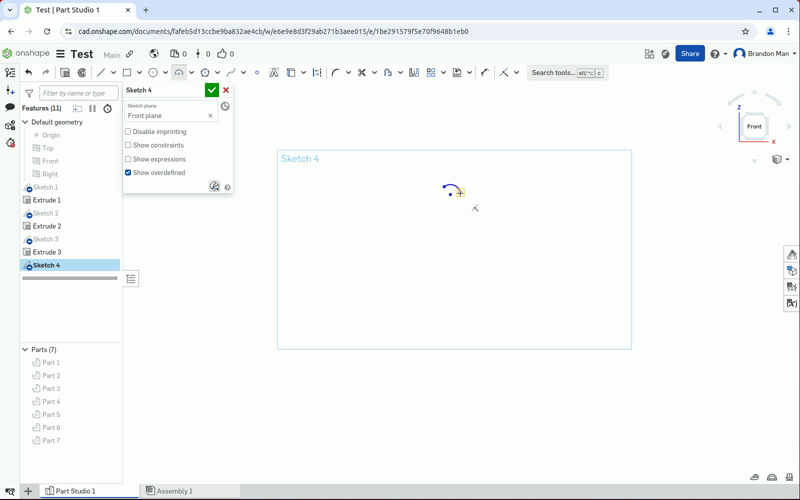
scroll(-6)
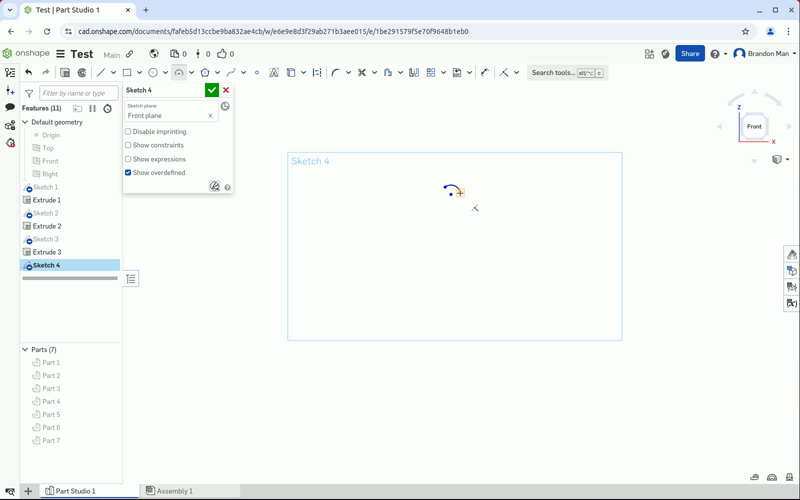
scroll(-6)
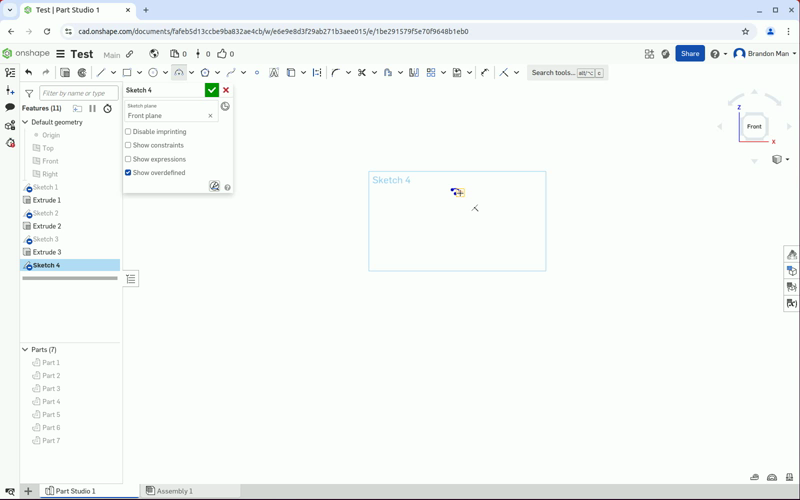
scroll(-6)
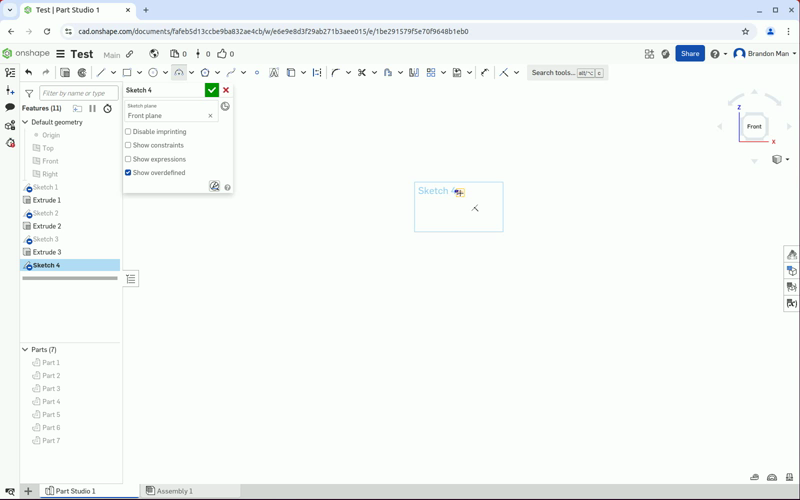
mouse_move(456, 191)
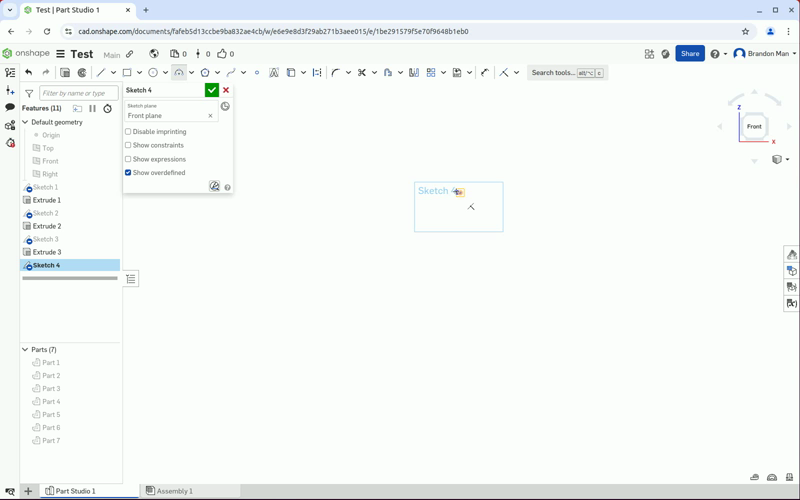
scroll(6)
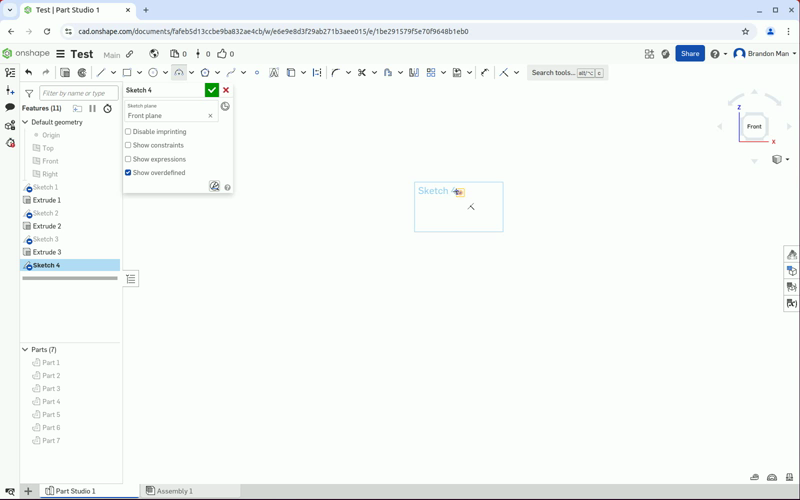
scroll(6)
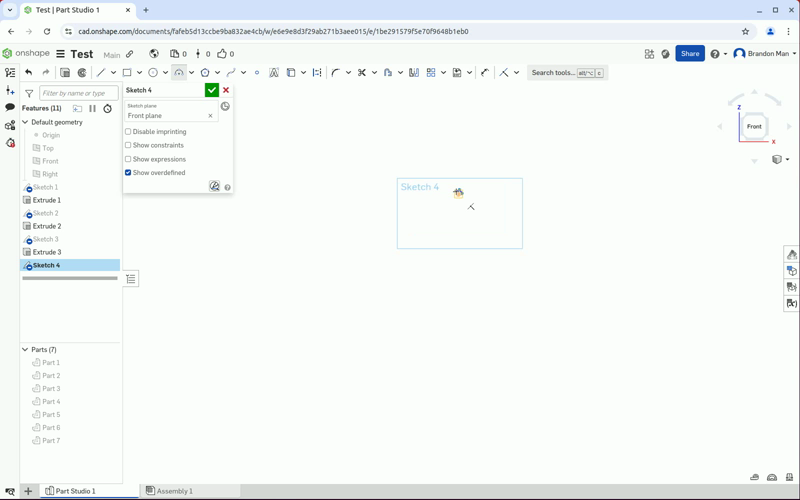
scroll(6)
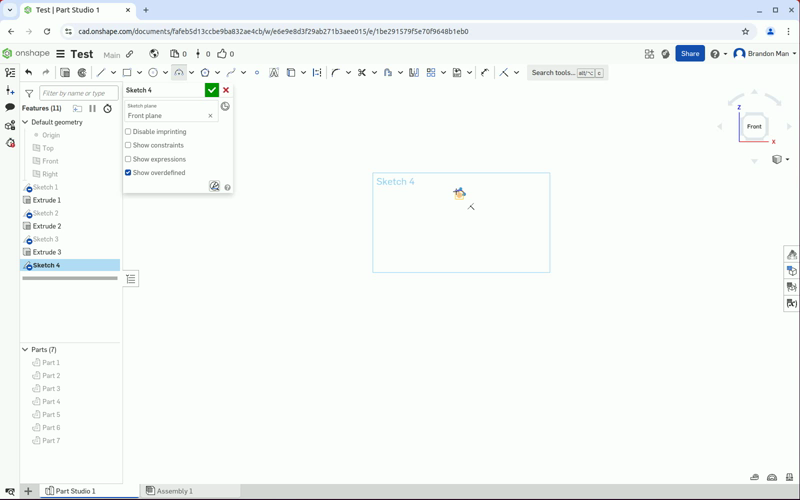
scroll(6)
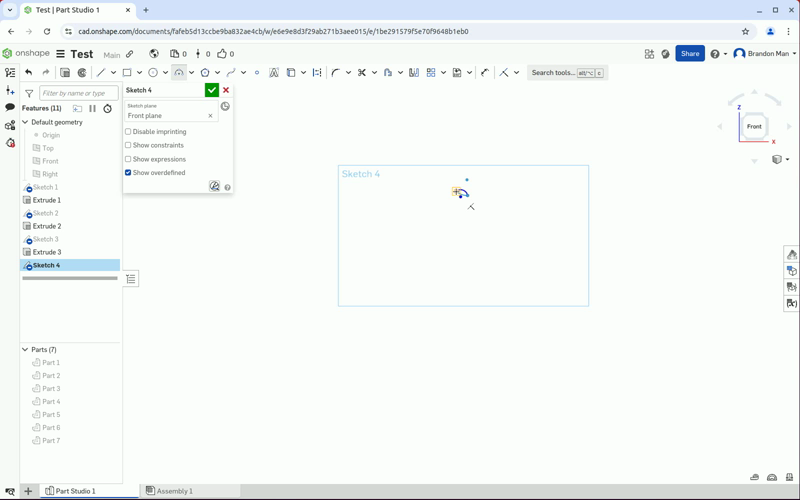
scroll(6)
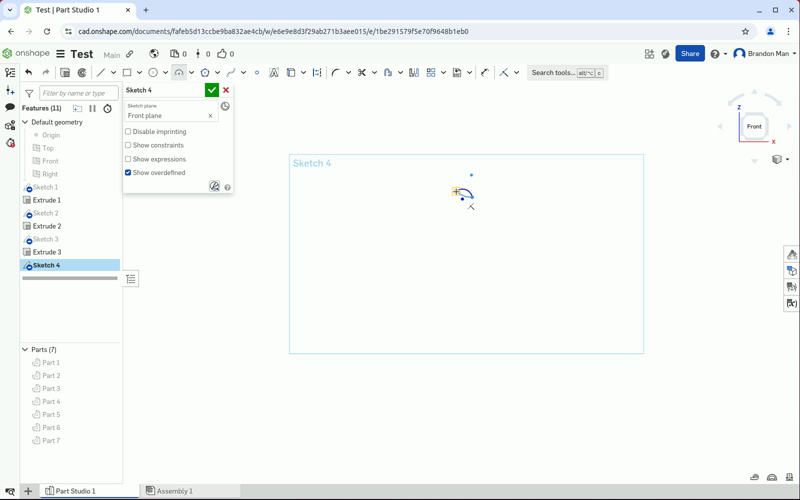
scroll(6)
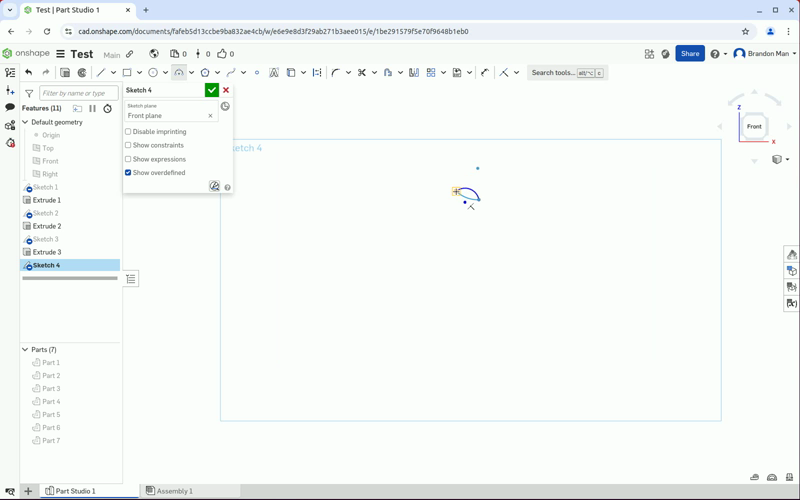
scroll(6)
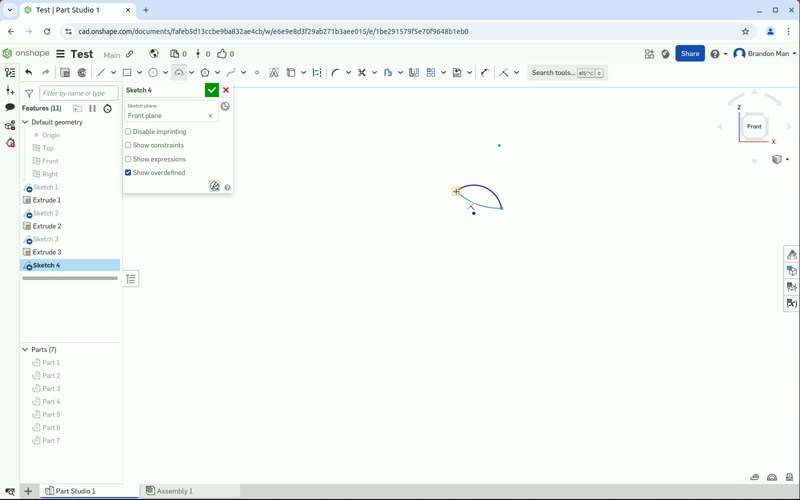
click(456, 191)
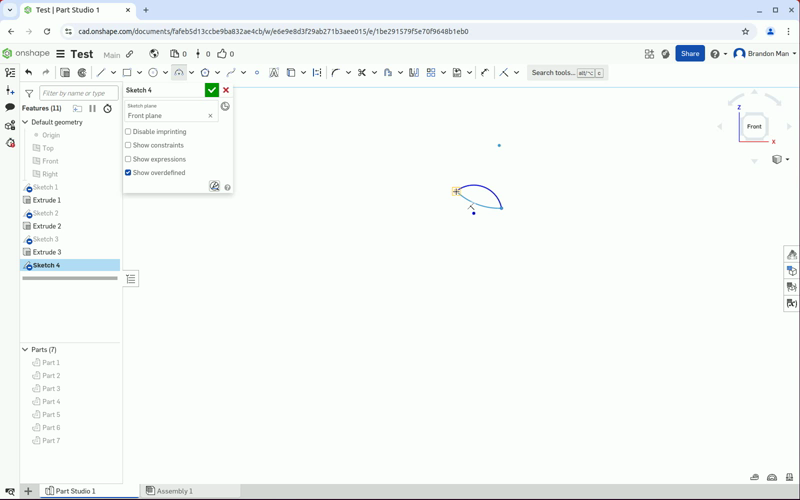
scroll(-6)
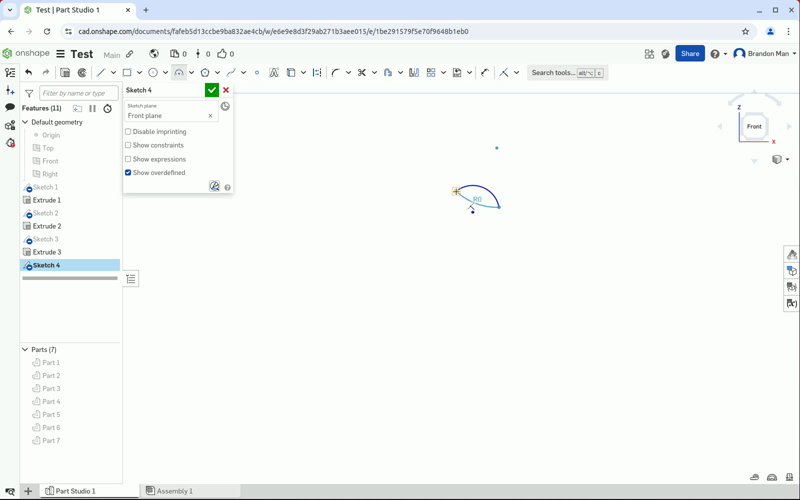
scroll(-6)
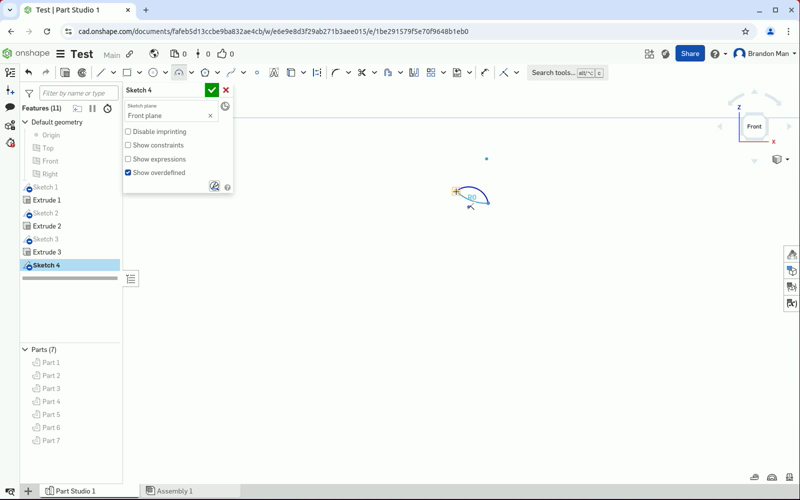
scroll(-6)
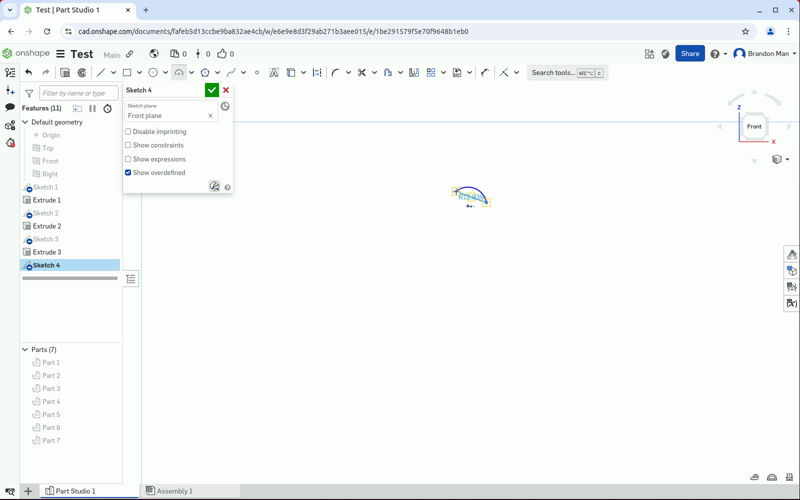
scroll(-6)
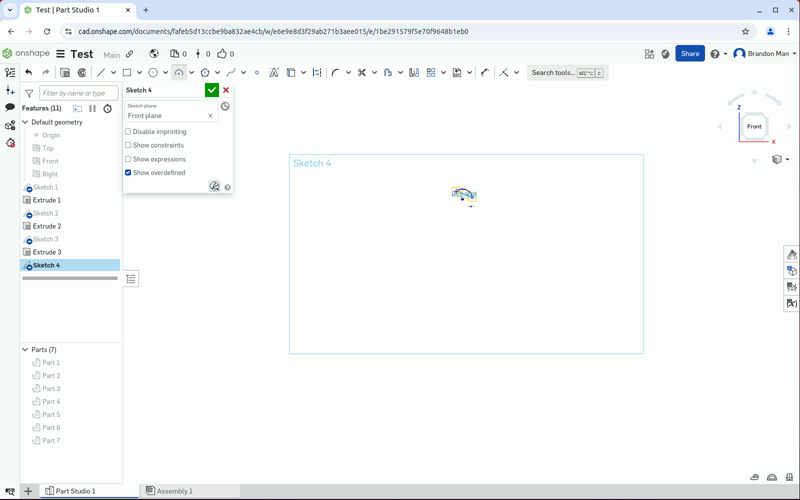
scroll(-6)
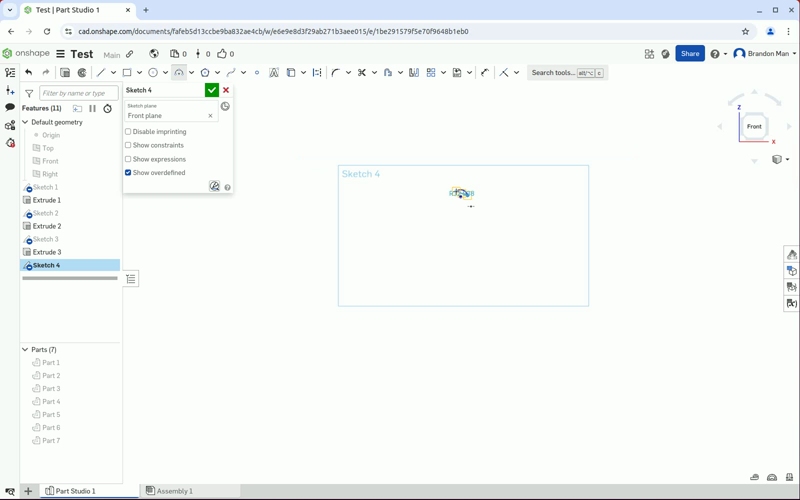
scroll(-6)
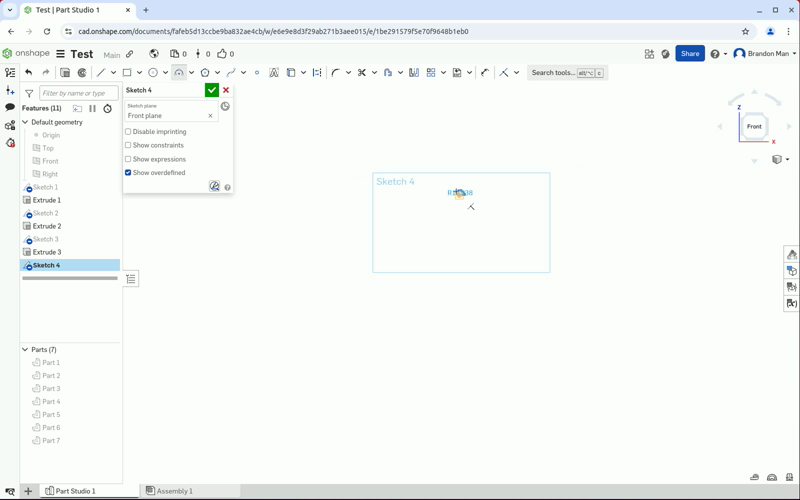
scroll(-6)
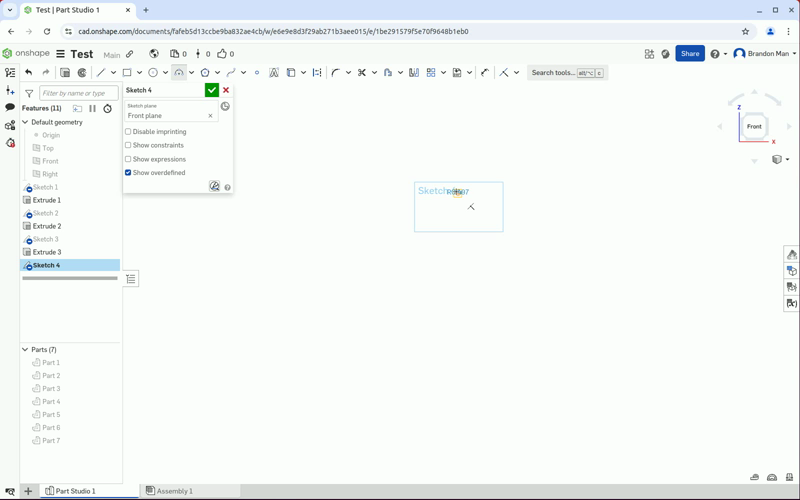
key_down(shift)
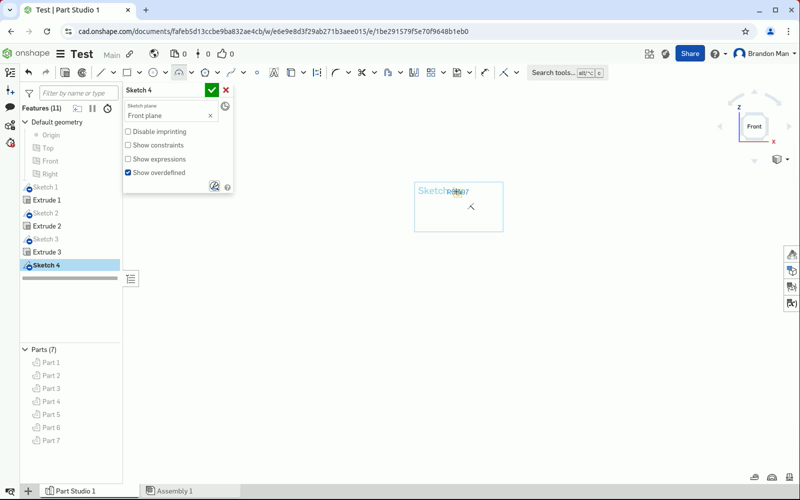
mouse_move(463, 169)
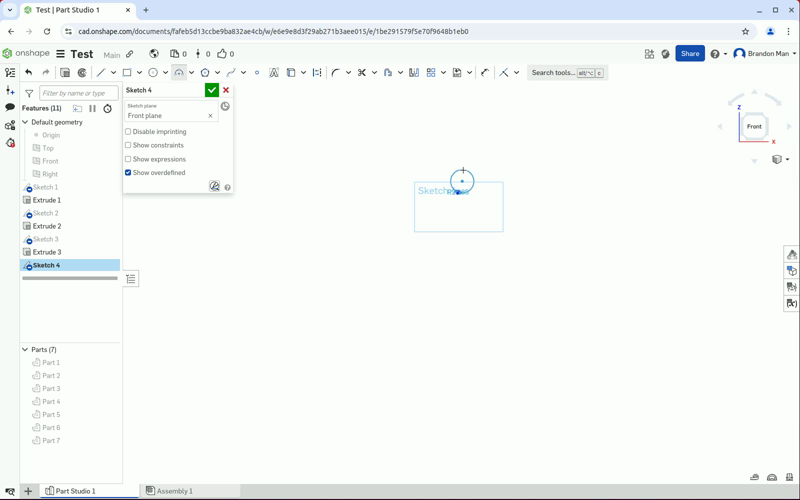
scroll(6)
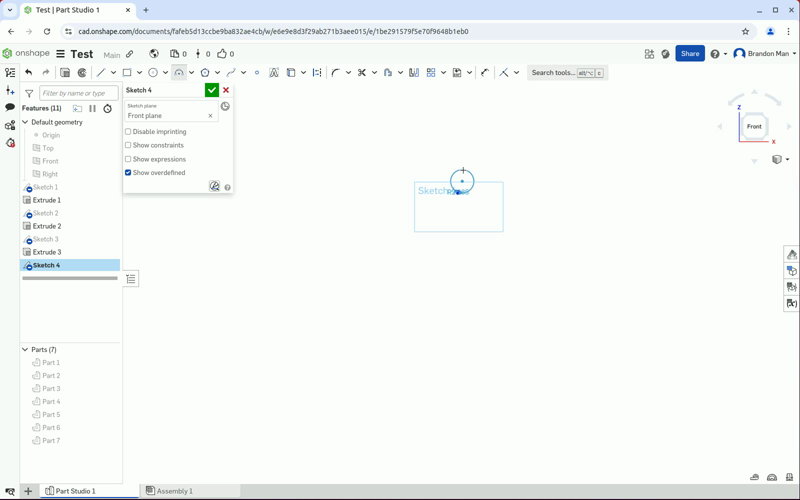
scroll(6)
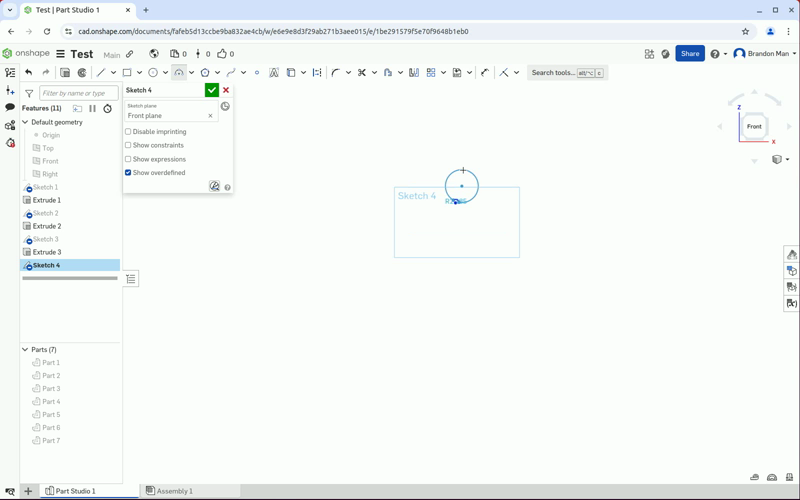
scroll(6)
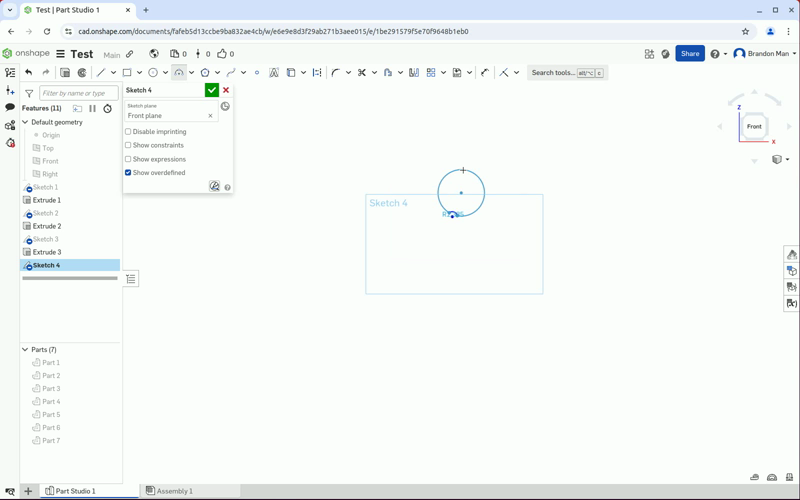
scroll(6)
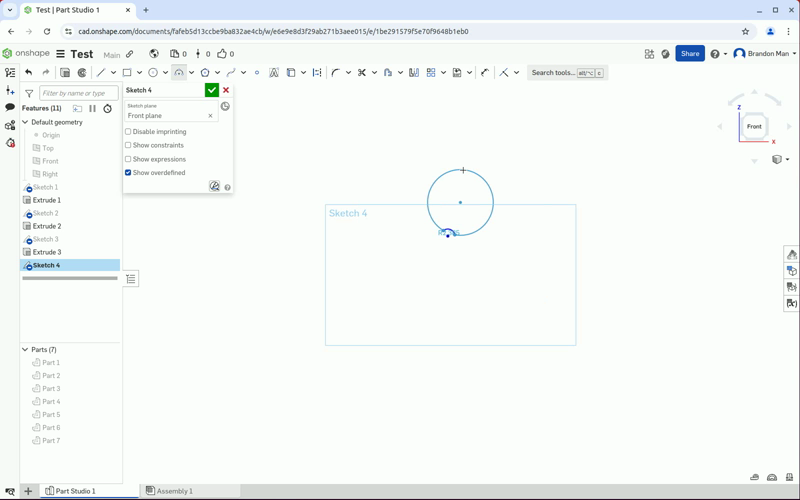
scroll(6)
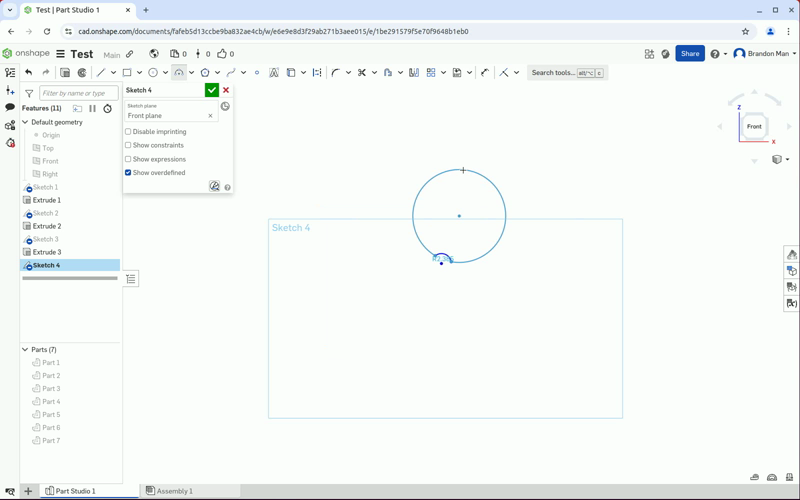
scroll(6)
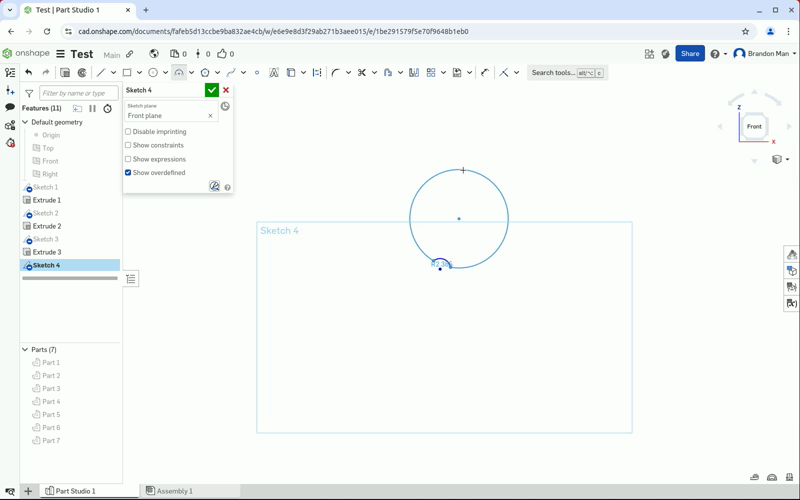
scroll(6)
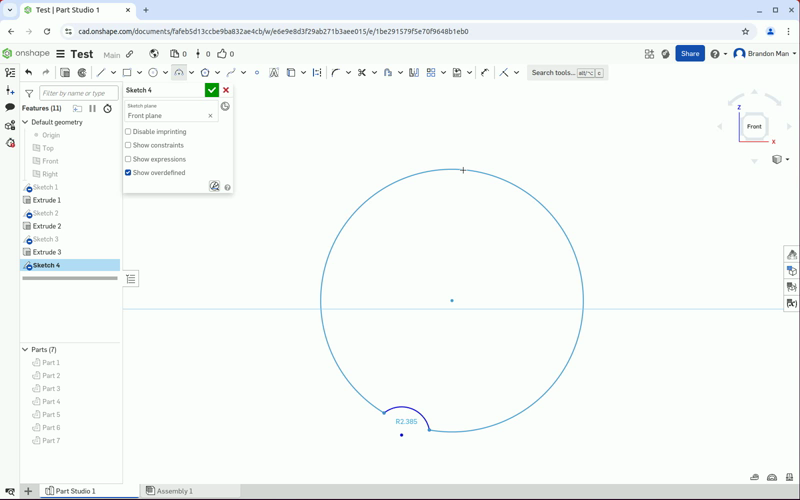
click(463, 169)
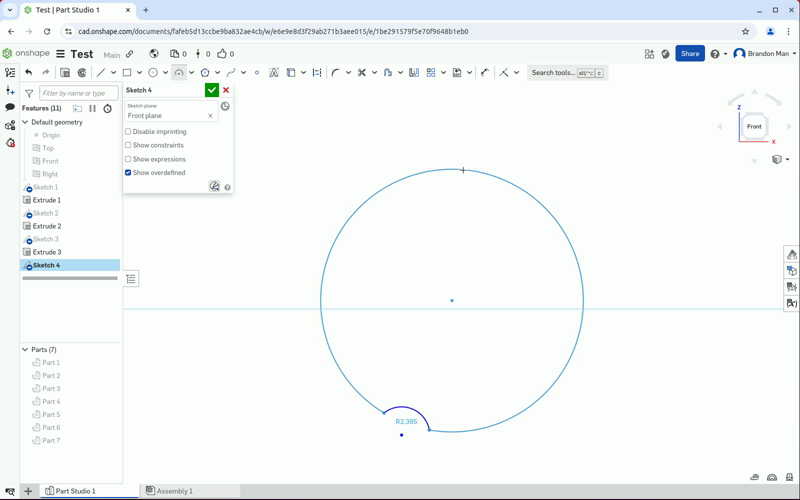
scroll(-6)
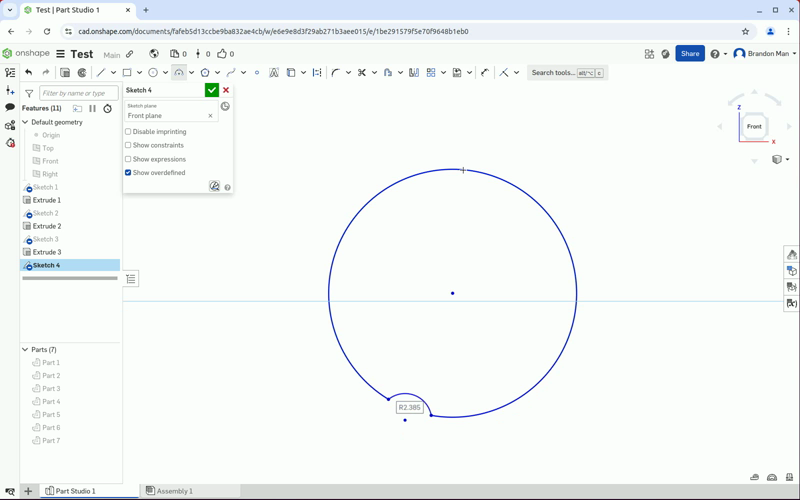
scroll(-6)
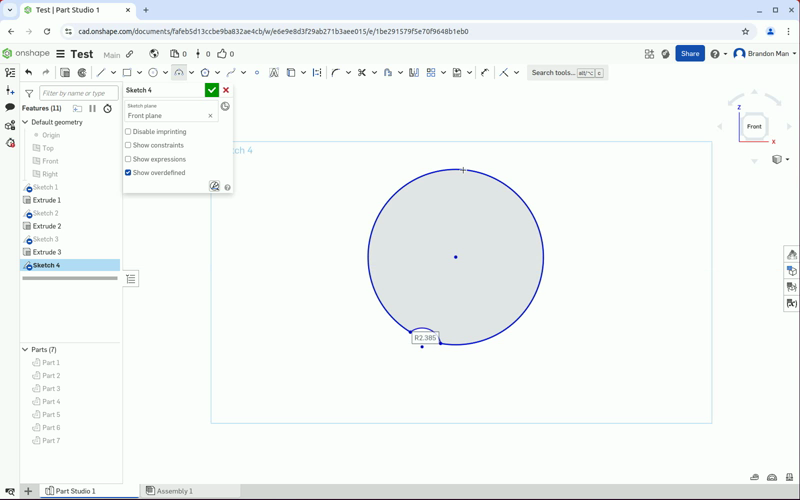
scroll(-6)
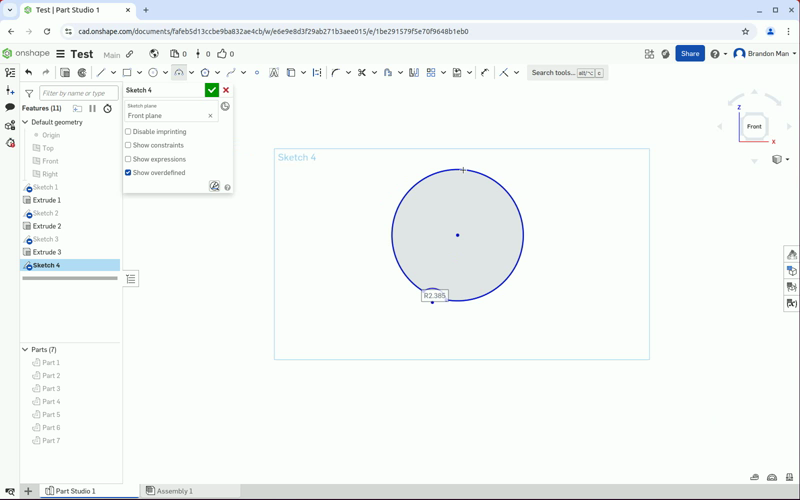
scroll(-6)
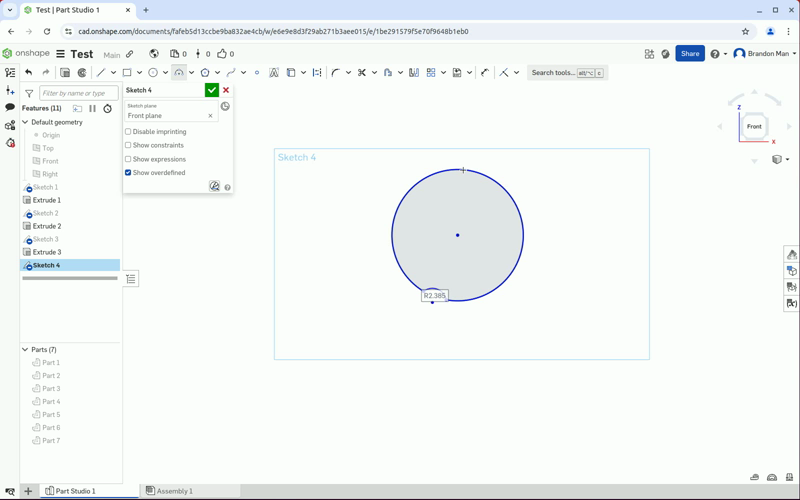
scroll(-6)
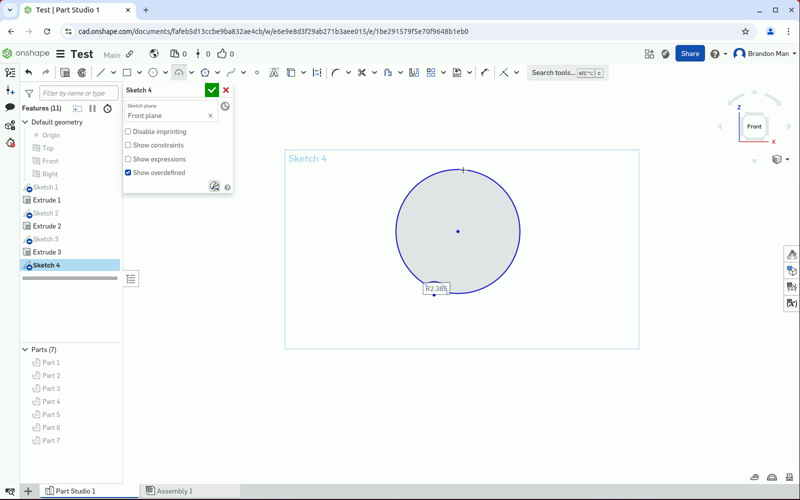
scroll(-6)
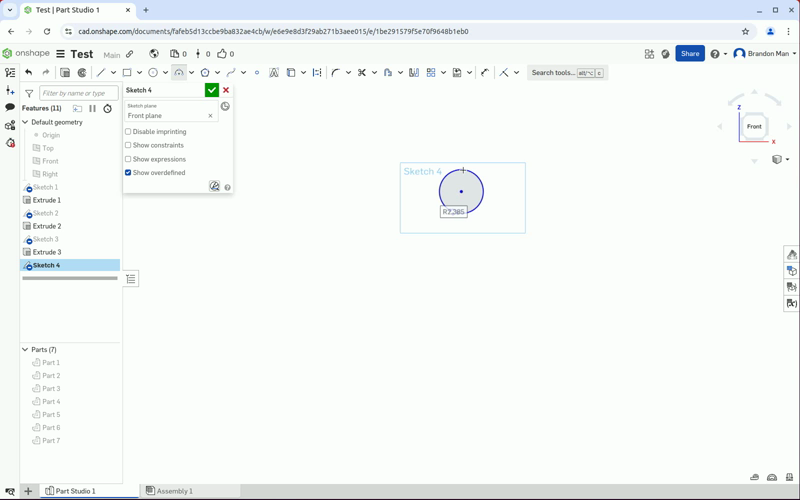
scroll(-6)
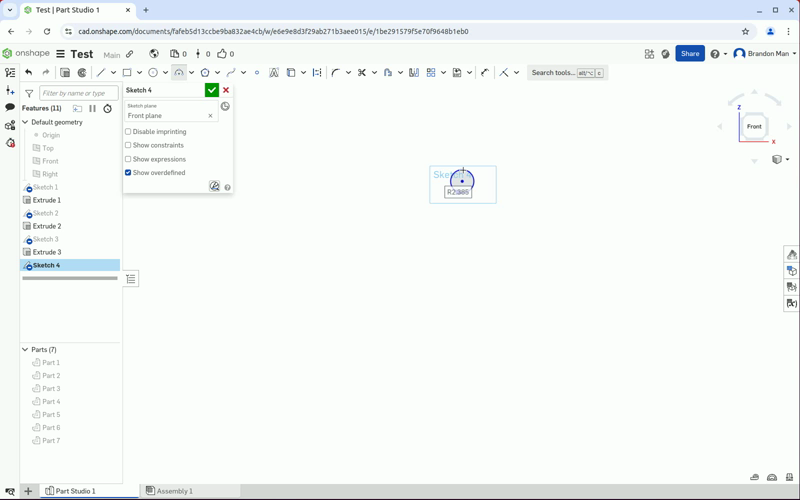
key_up(shift)
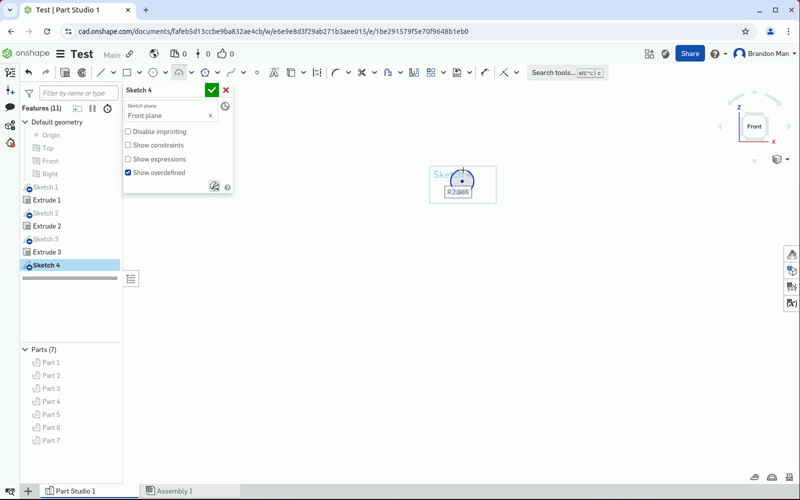
key(esc)
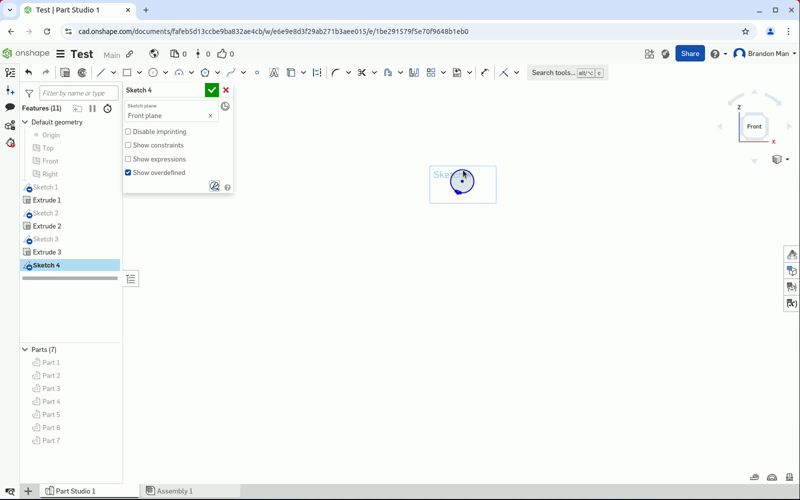
key(c)
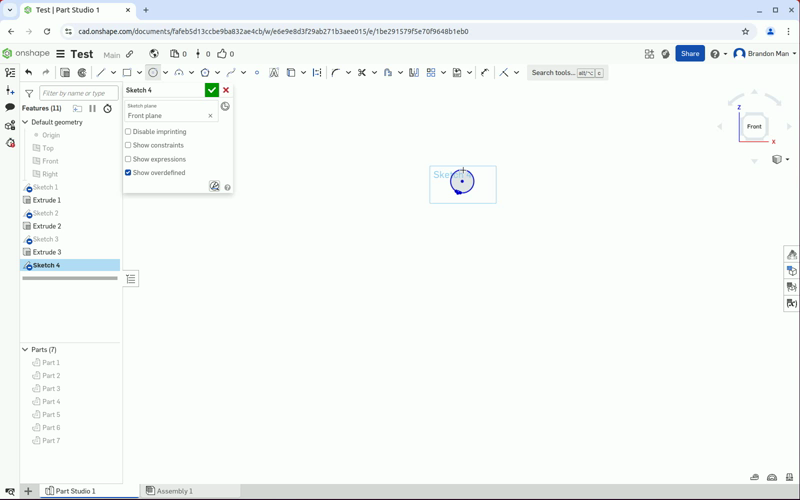
key_down(shift)
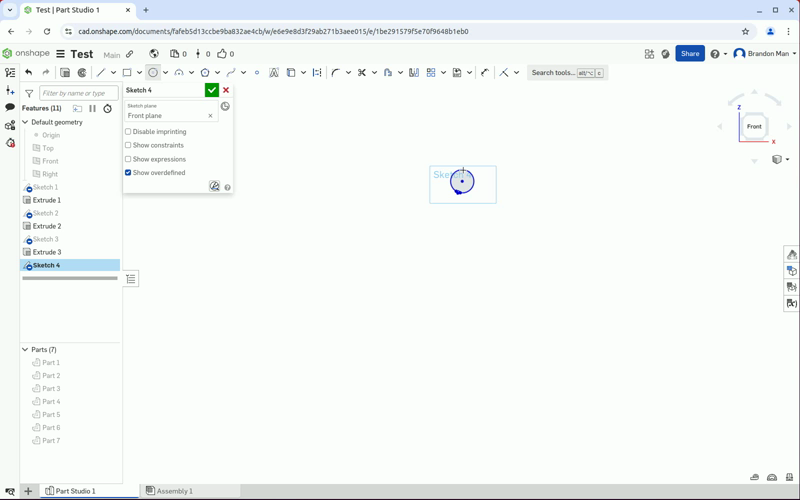
mouse_move(460, 180)
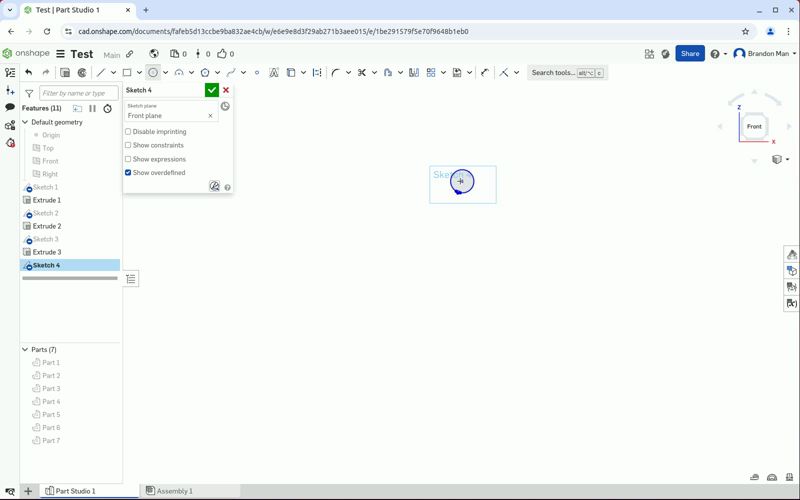
click(460, 180)
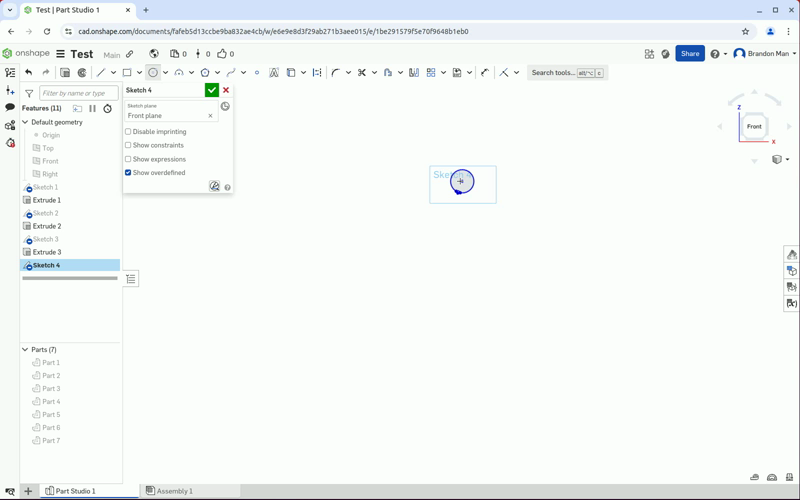
key_up(shift)
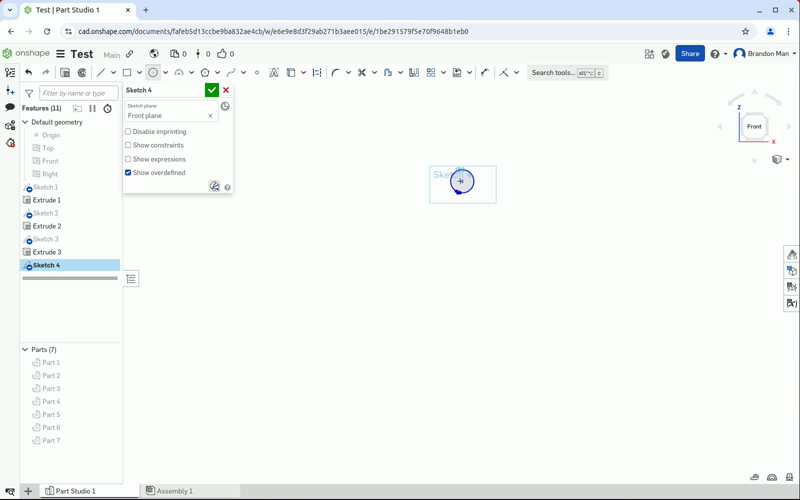
mouse_move(463, 180)
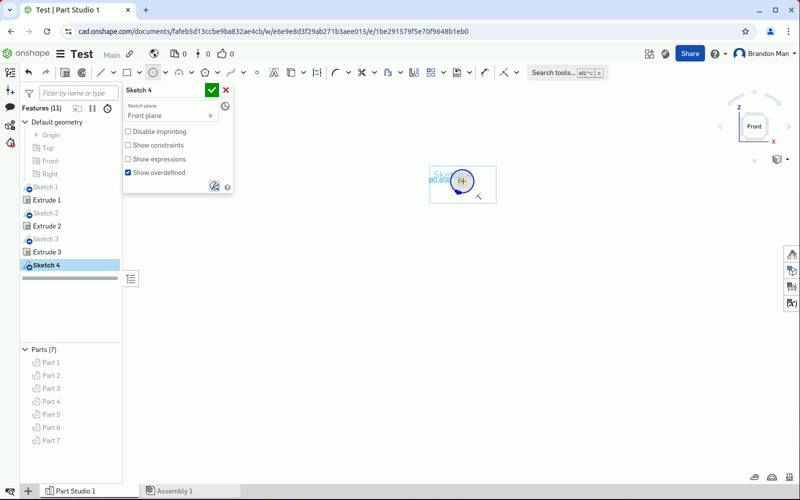
scroll(6)
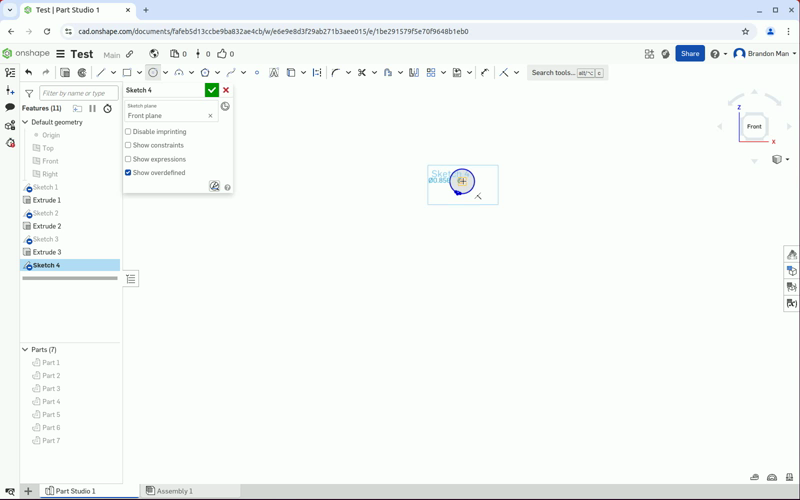
scroll(6)
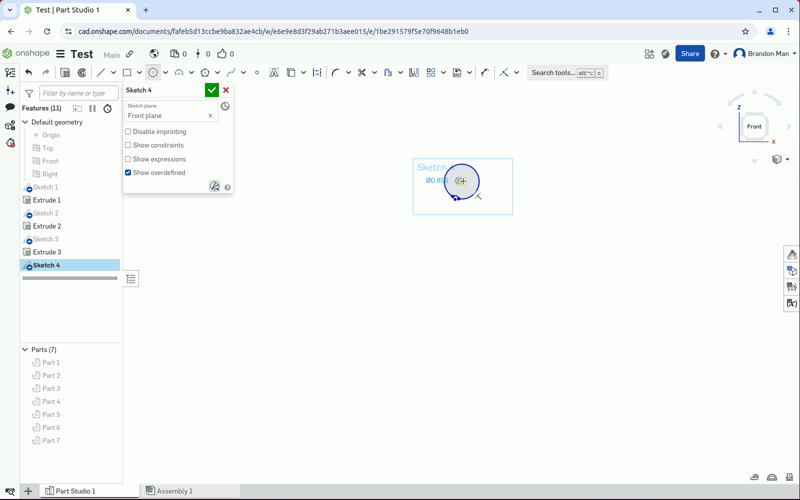
scroll(6)
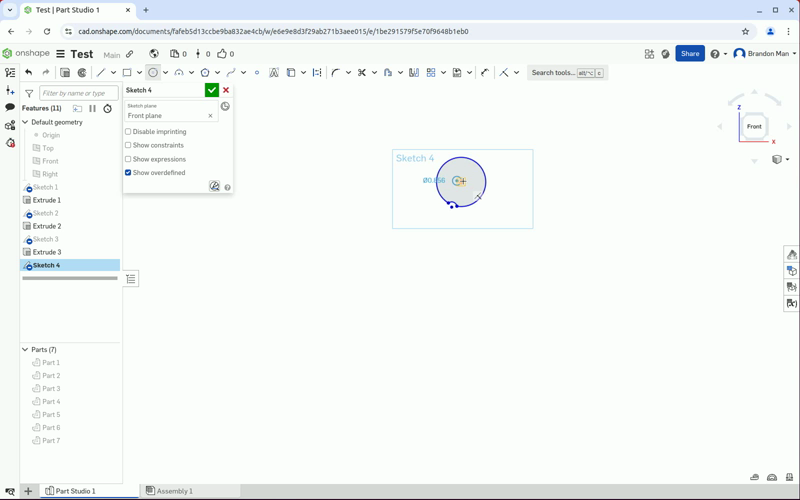
scroll(6)
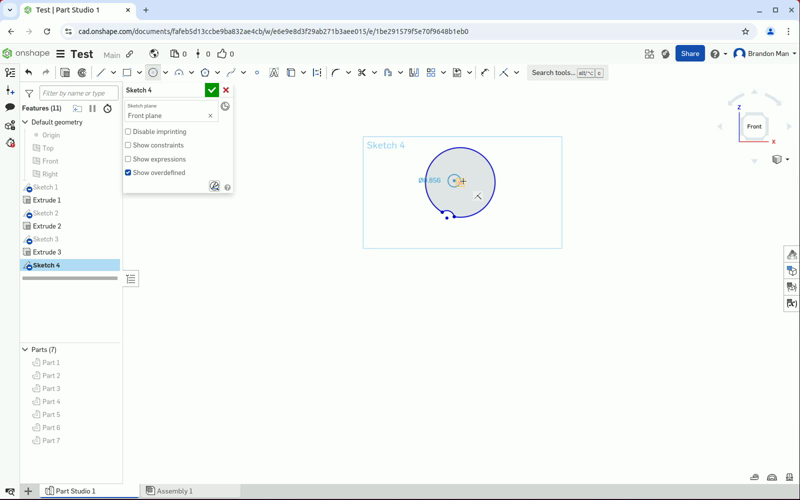
scroll(6)
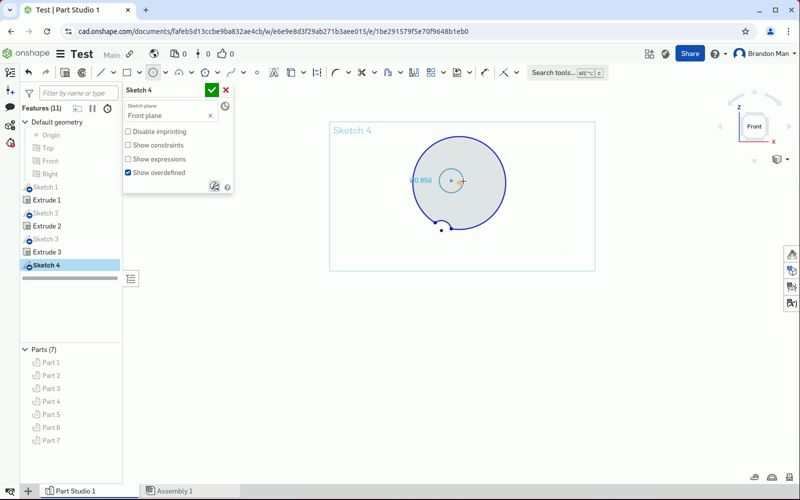
scroll(6)
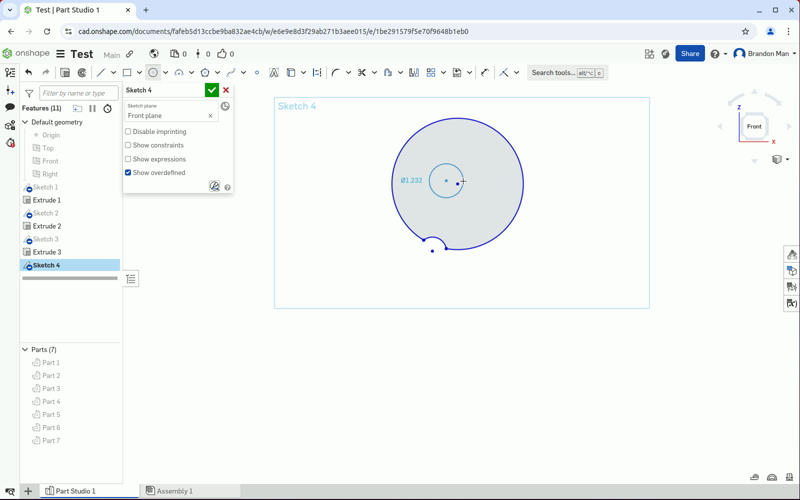
scroll(6)
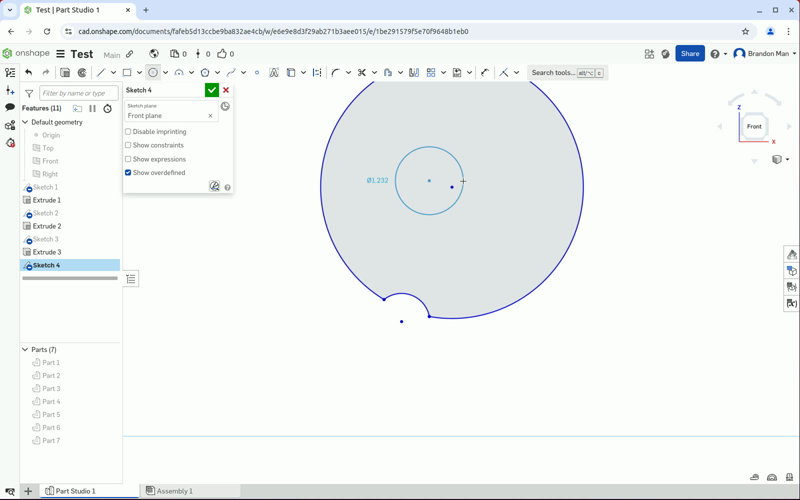
click(463, 180)
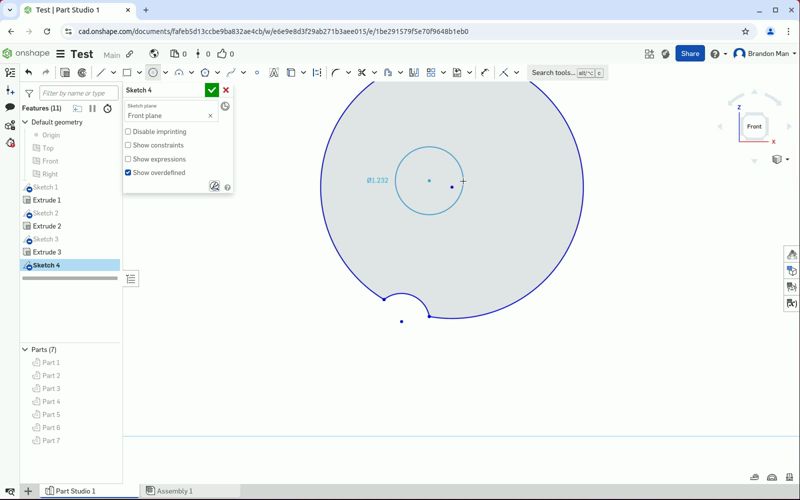
scroll(-6)
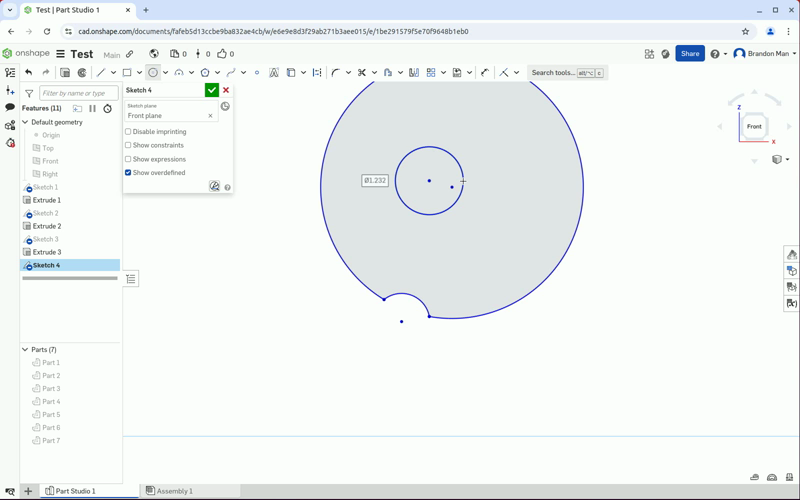
scroll(-6)
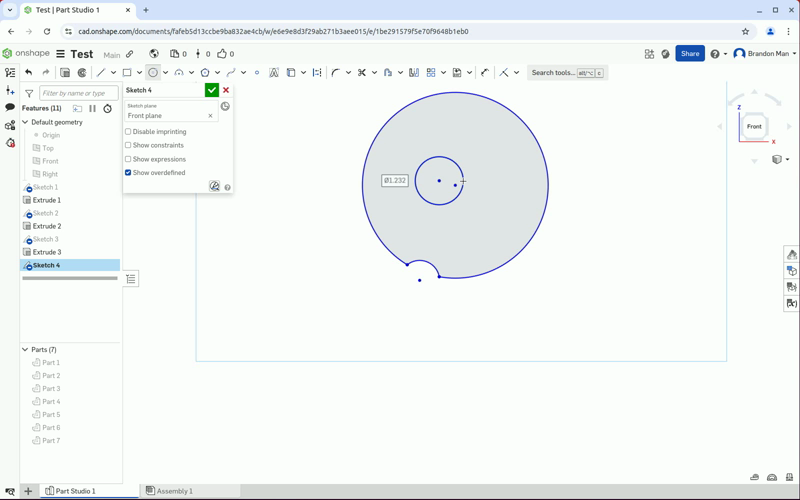
scroll(-6)
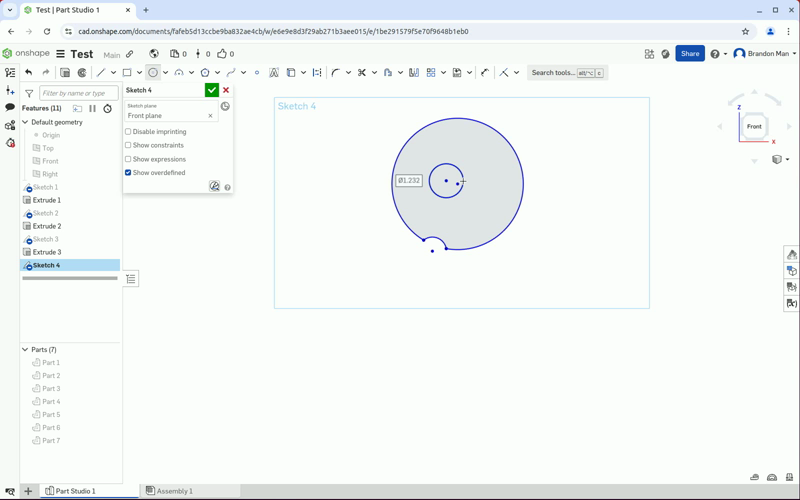
scroll(-6)
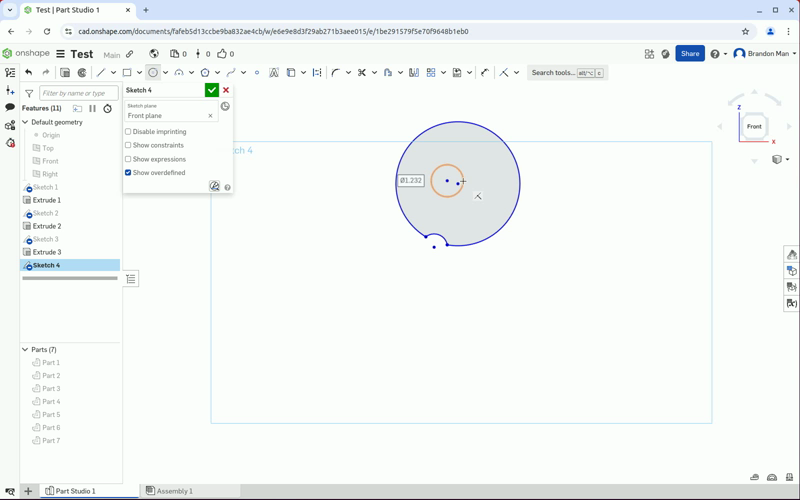
scroll(-6)
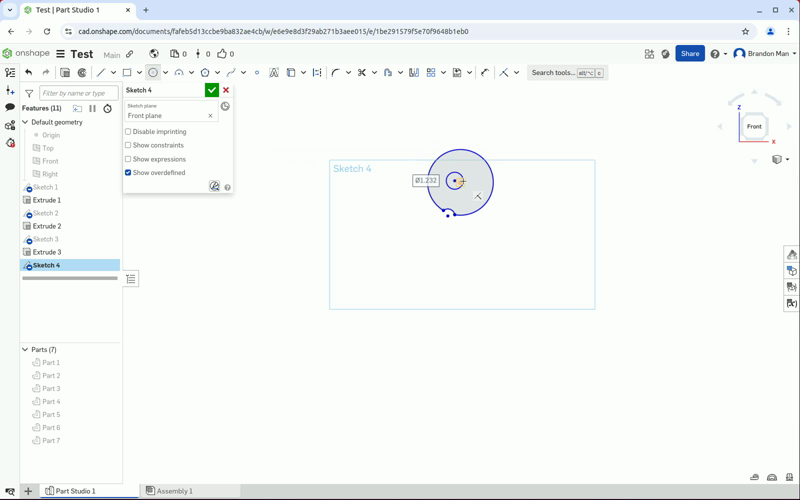
scroll(-6)
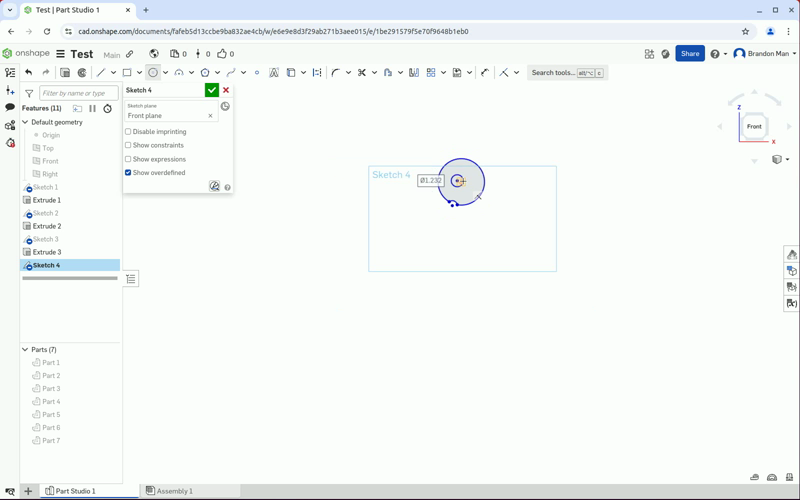
scroll(-6)
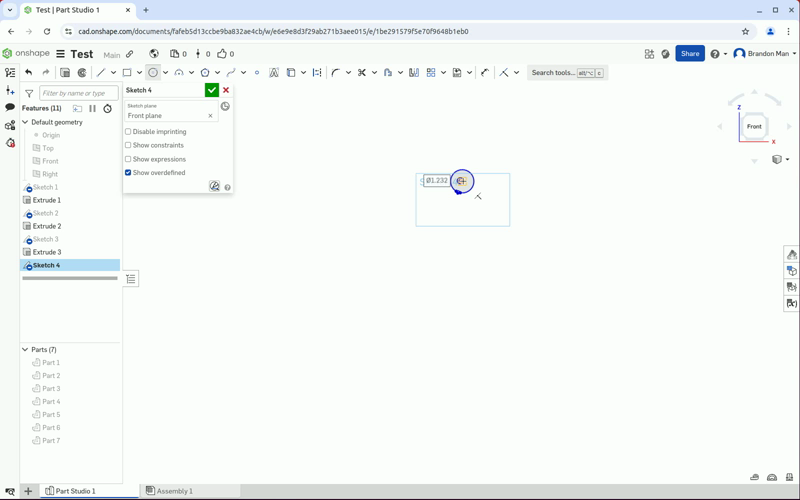
key(esc)
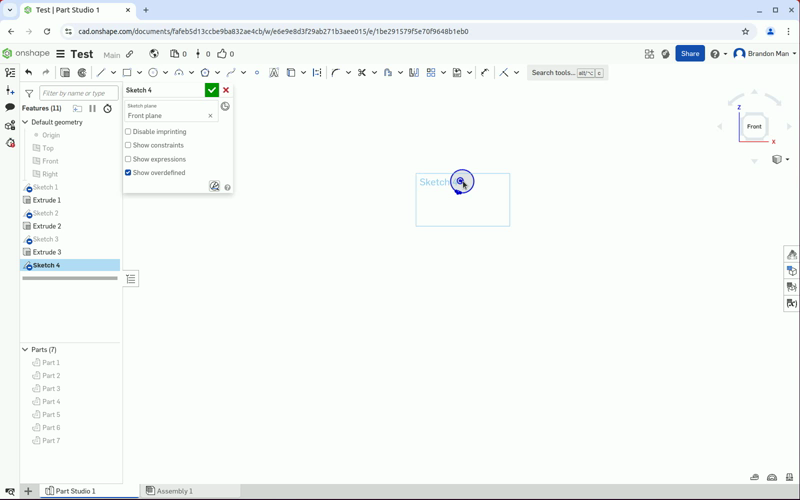
mouse_move(459, 174)
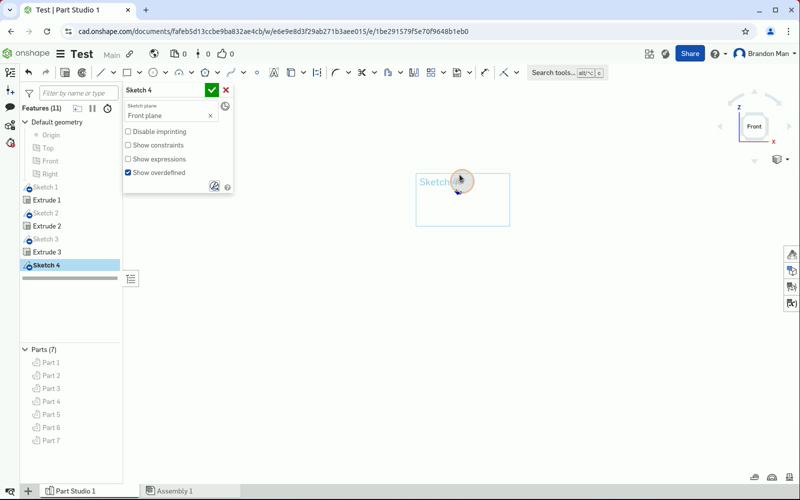
scroll(6)
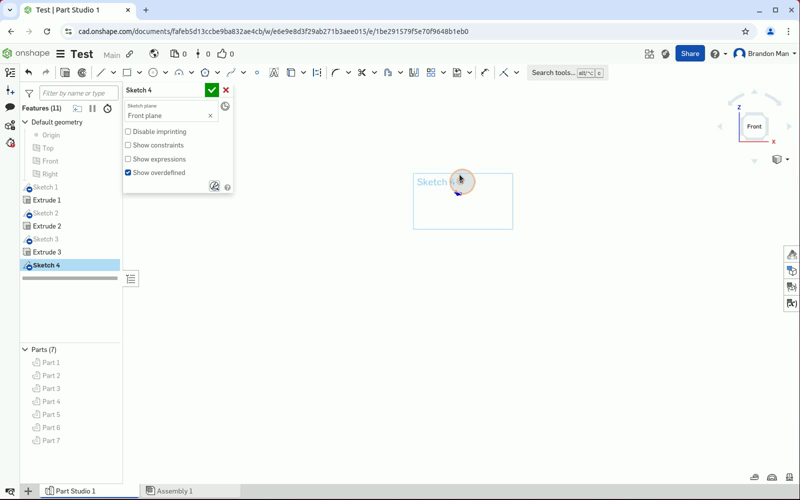
scroll(6)
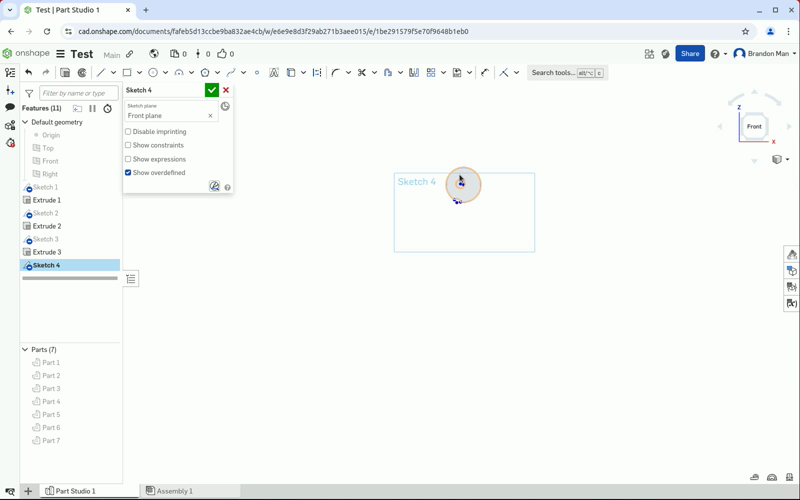
scroll(6)
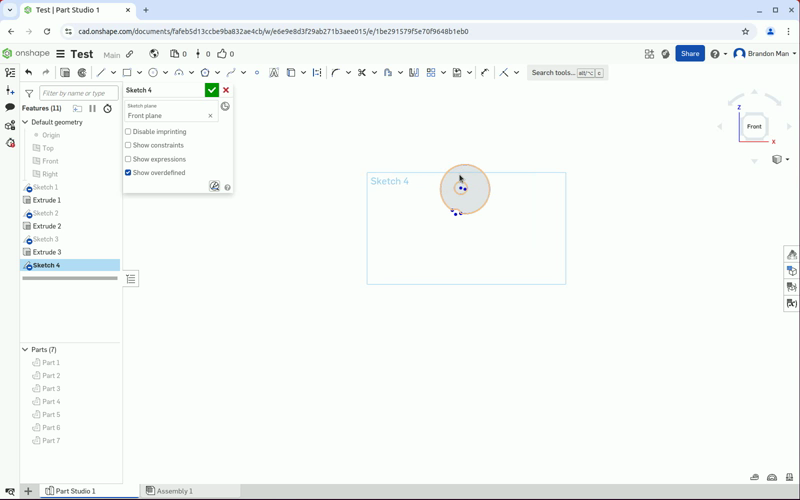
scroll(6)
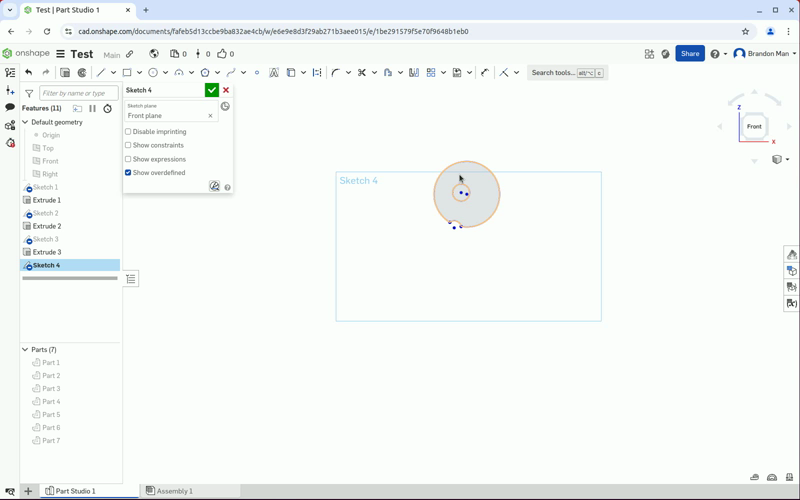
scroll(6)
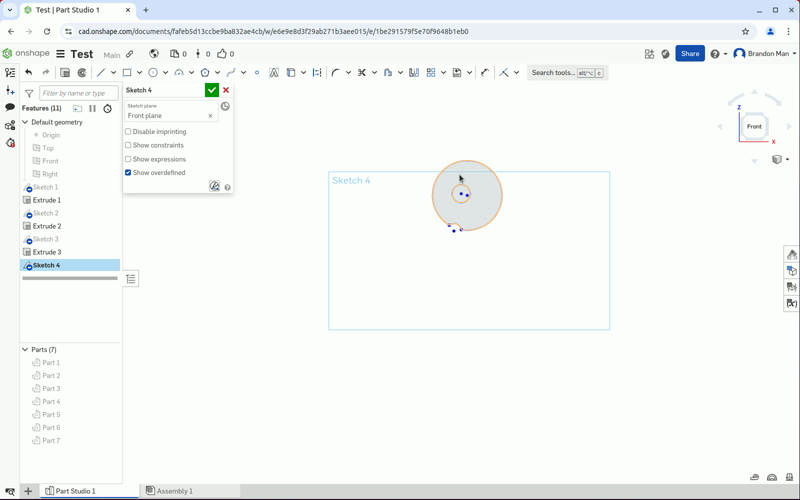
scroll(6)
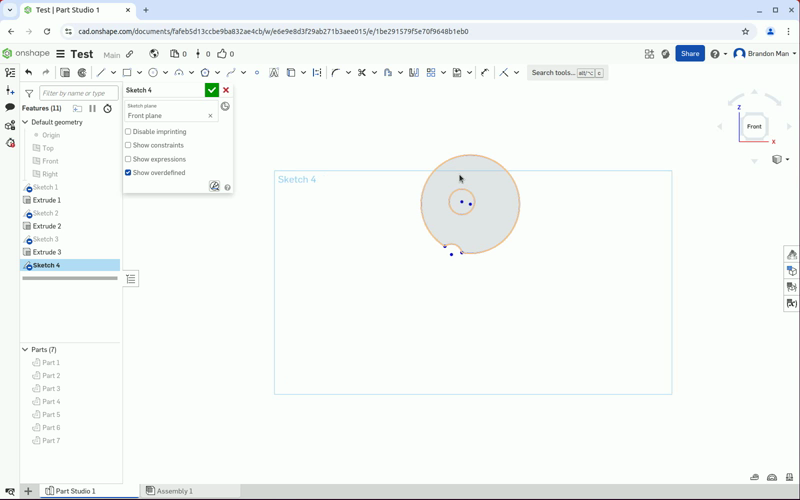
scroll(6)
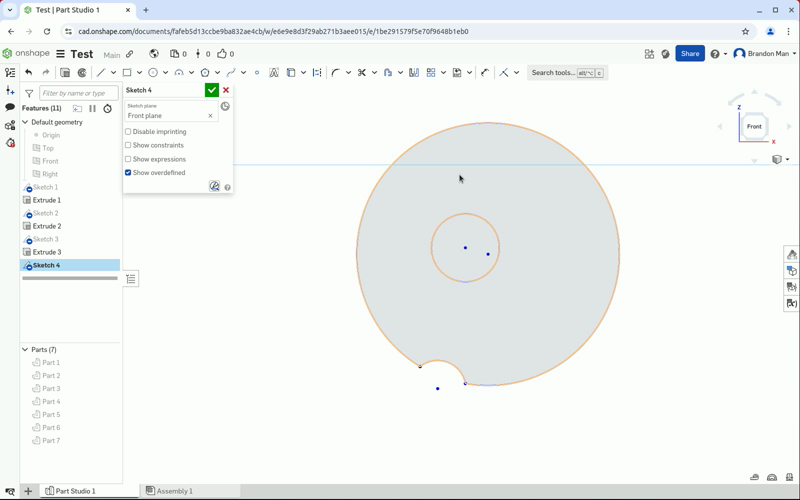
click(459, 174)
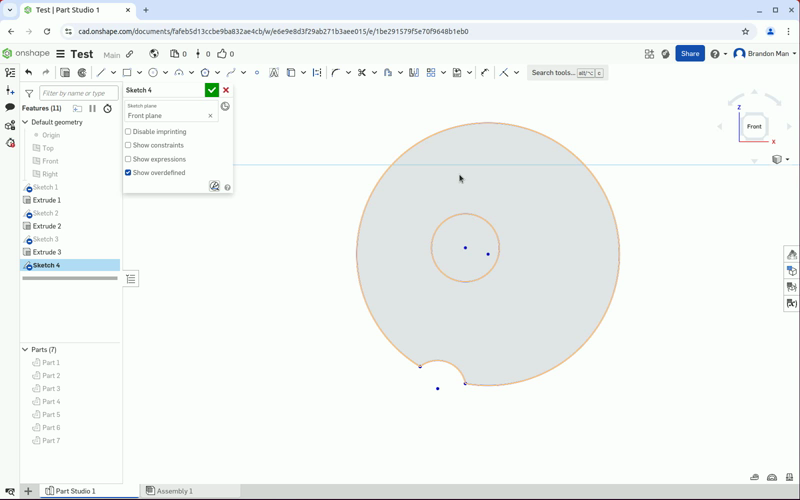
scroll(-6)
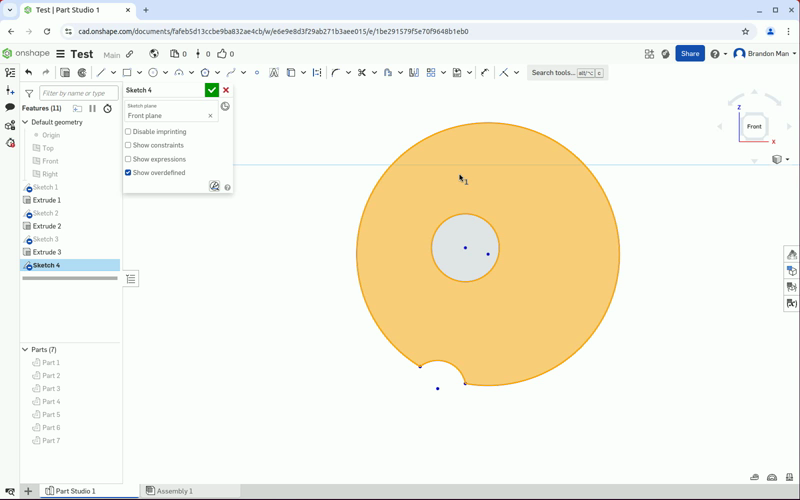
scroll(-6)
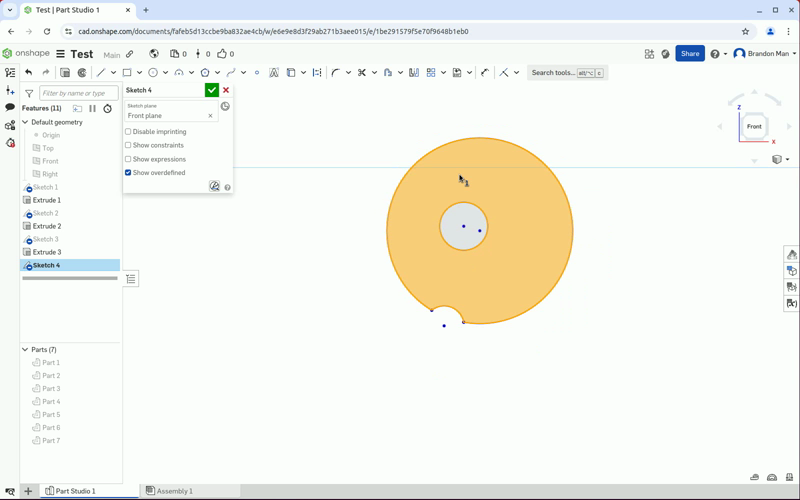
scroll(-6)
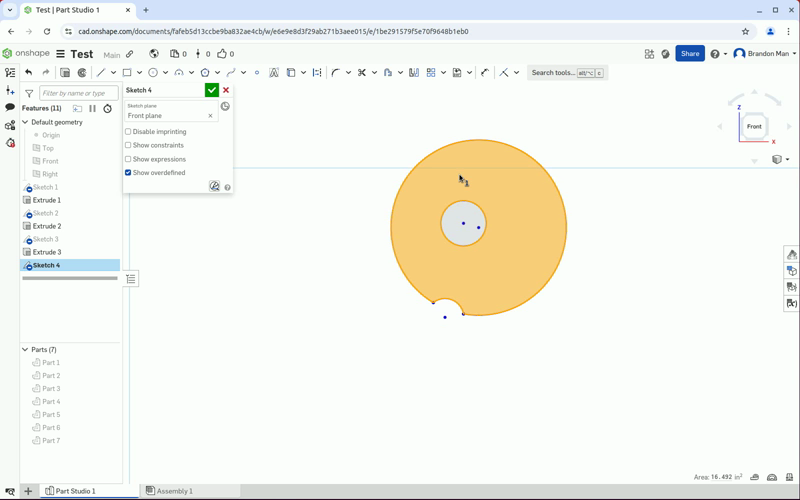
scroll(-6)
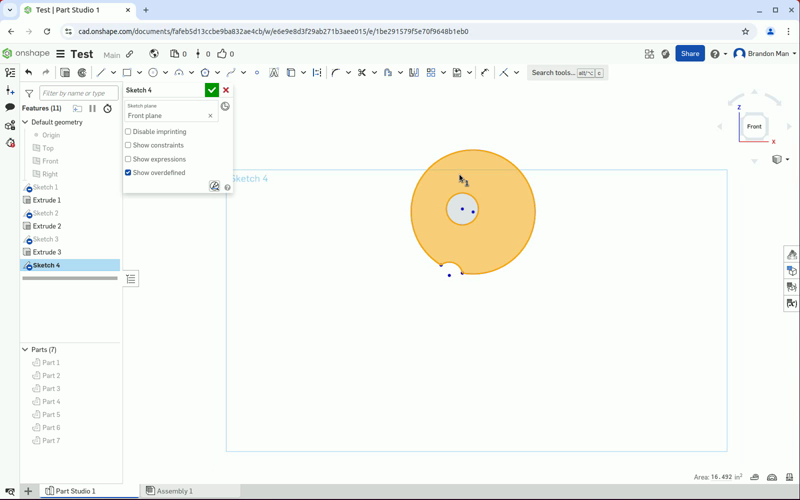
scroll(-6)
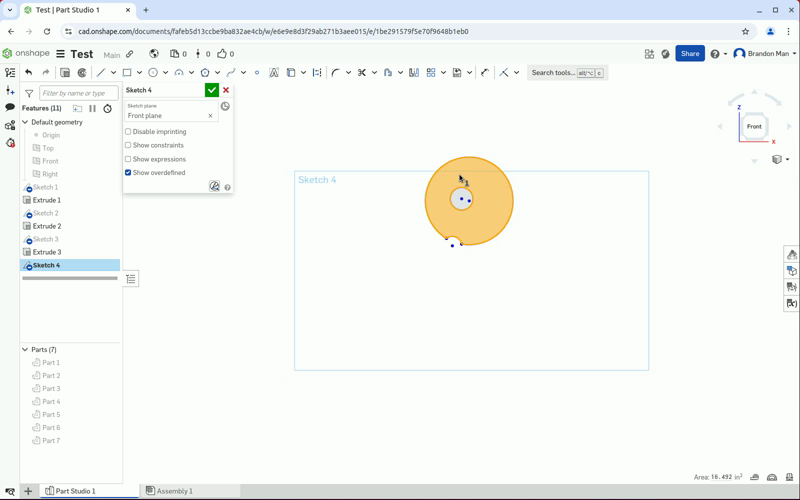
scroll(-6)
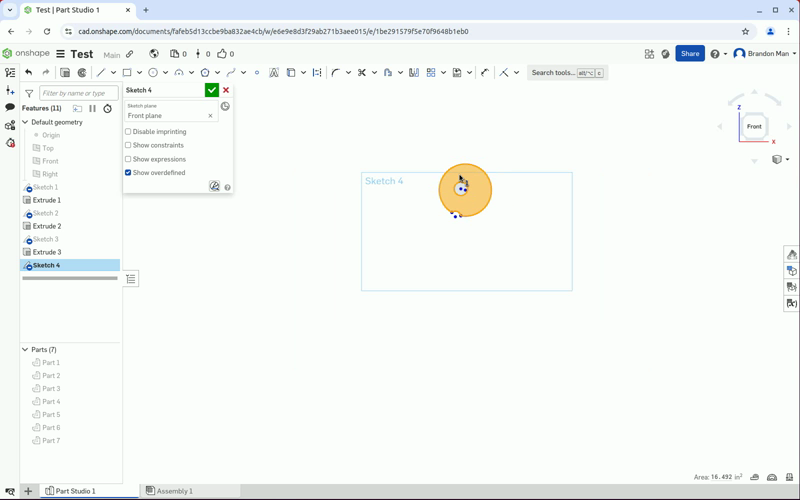
scroll(-6)
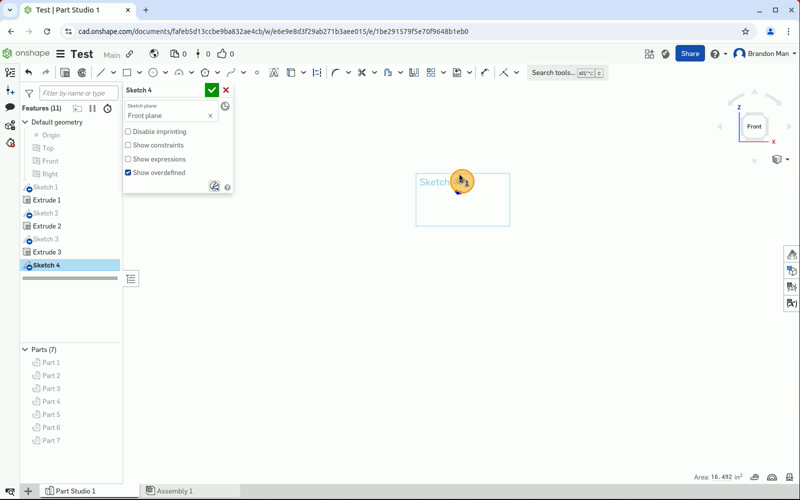
mouse_move(73, 352)
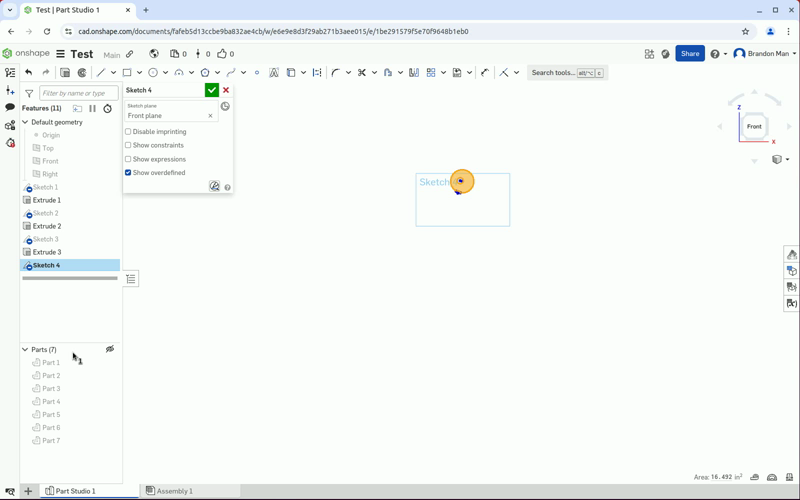
key(shift+y)
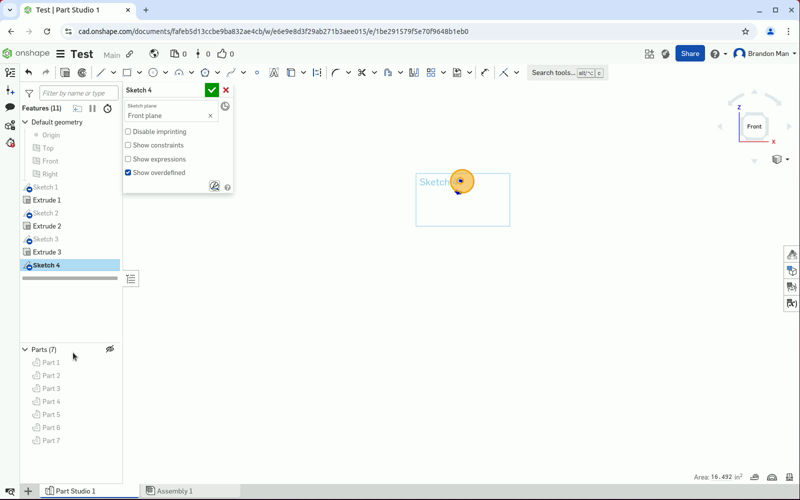
key(shift+e)
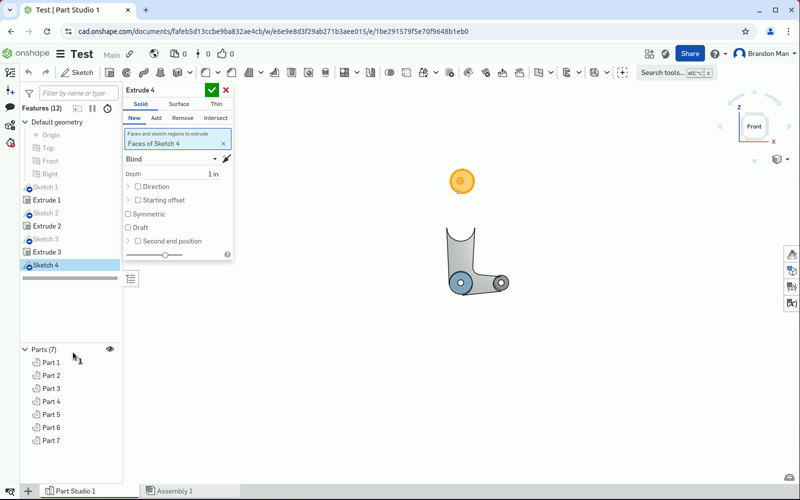
mouse_move(143, 106)
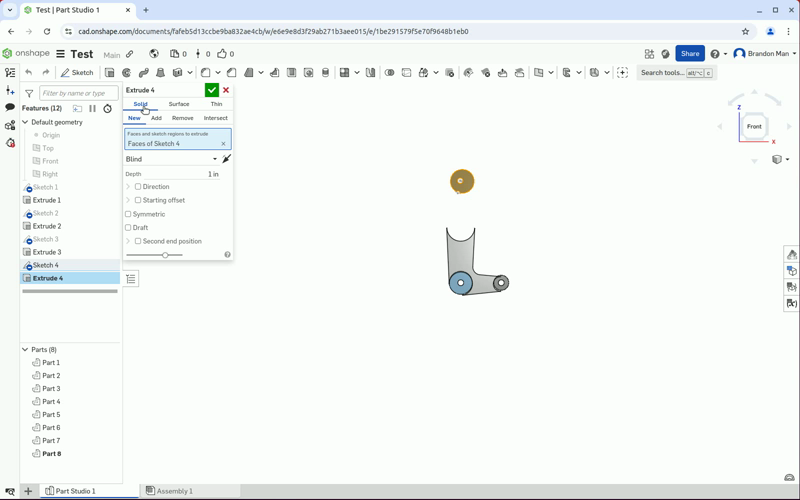
click(143, 106)
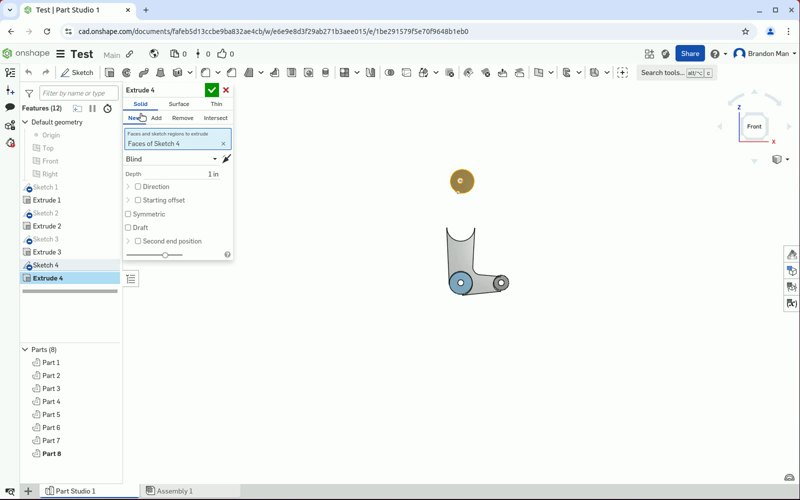
mouse_move(137, 120)
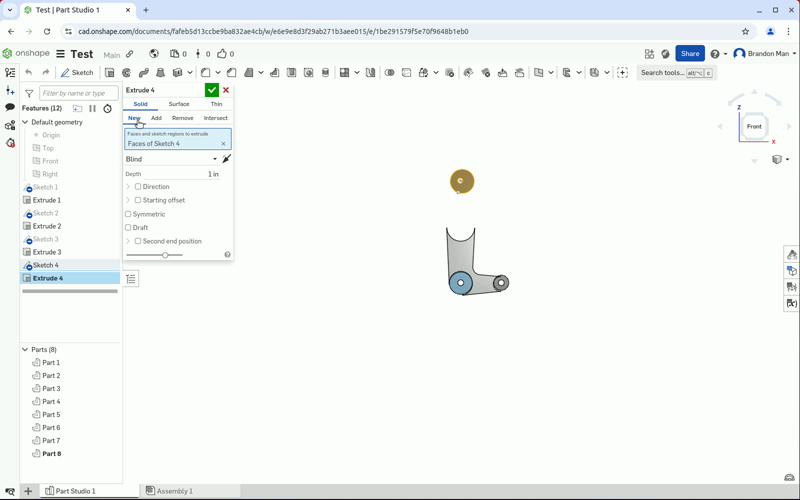
click(137, 120)
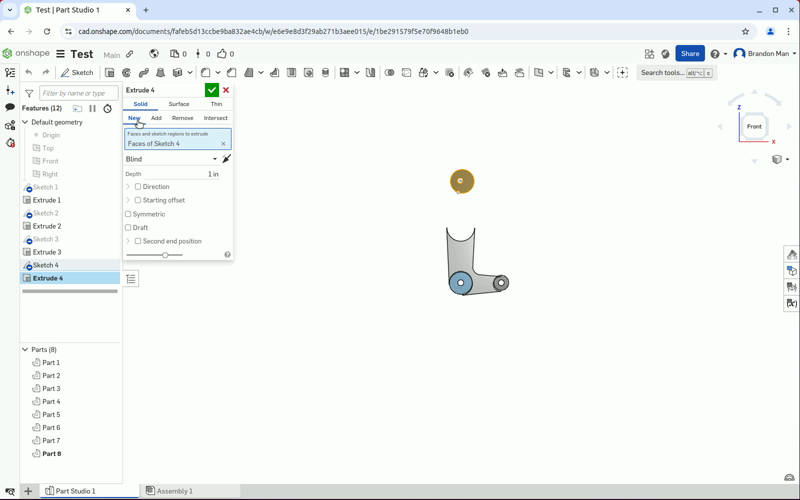
key(tab, 4)
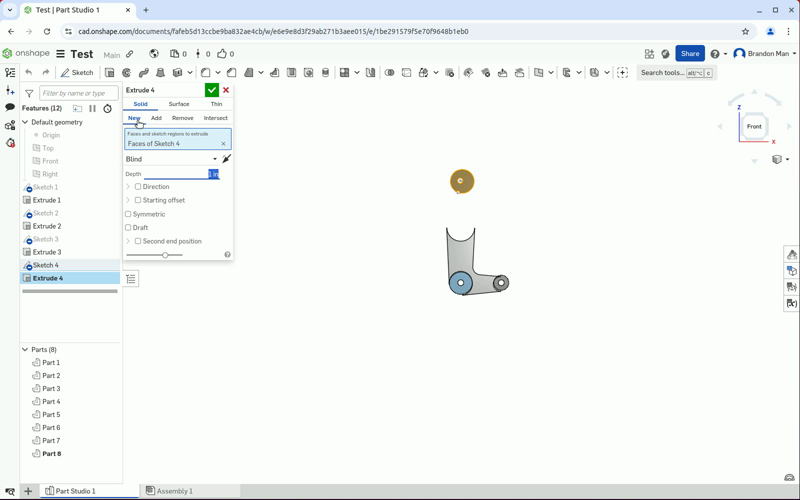
text(0.481)
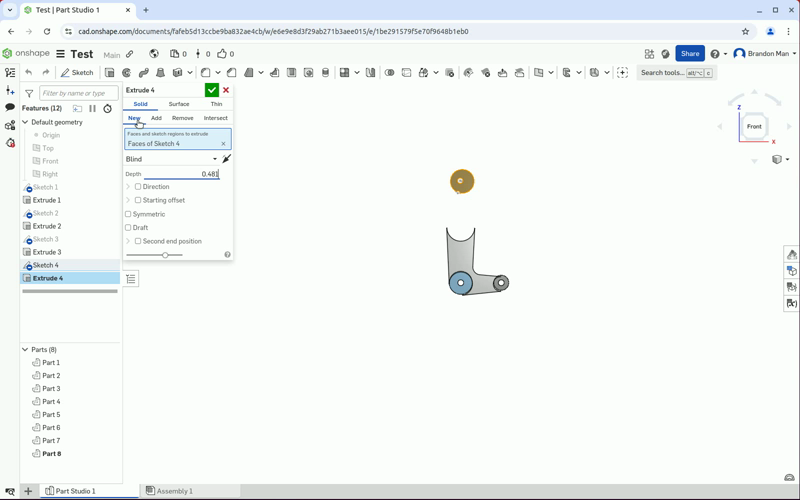
key(enter)
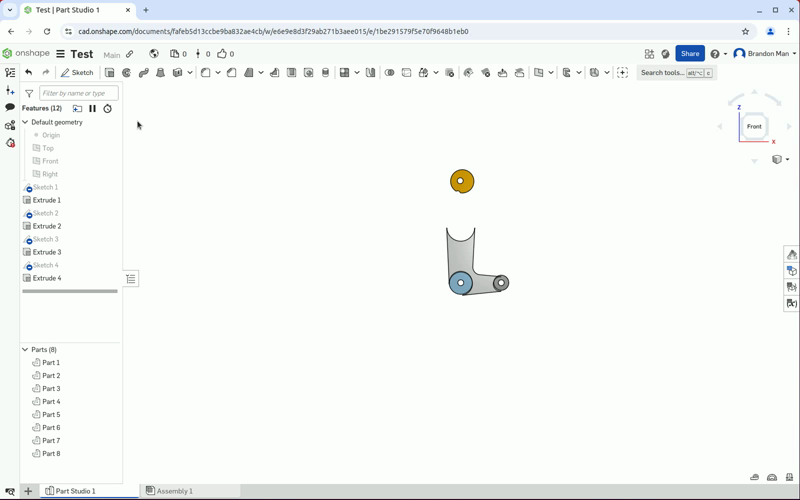
key(shift+h)
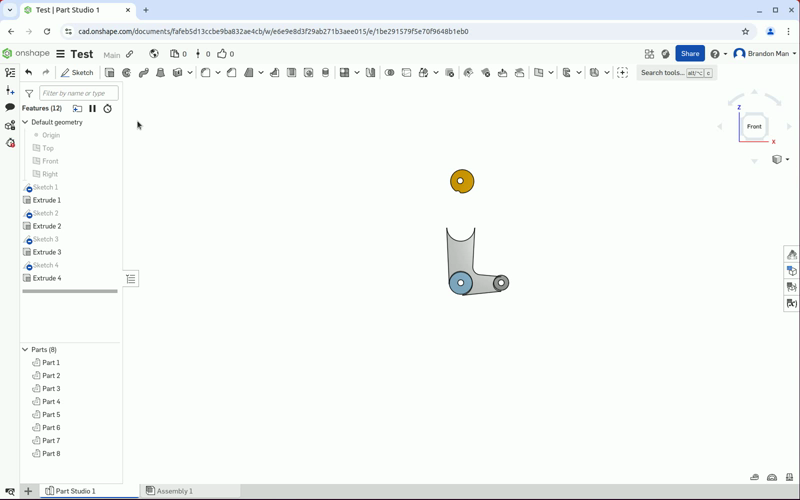
key(shift+h)
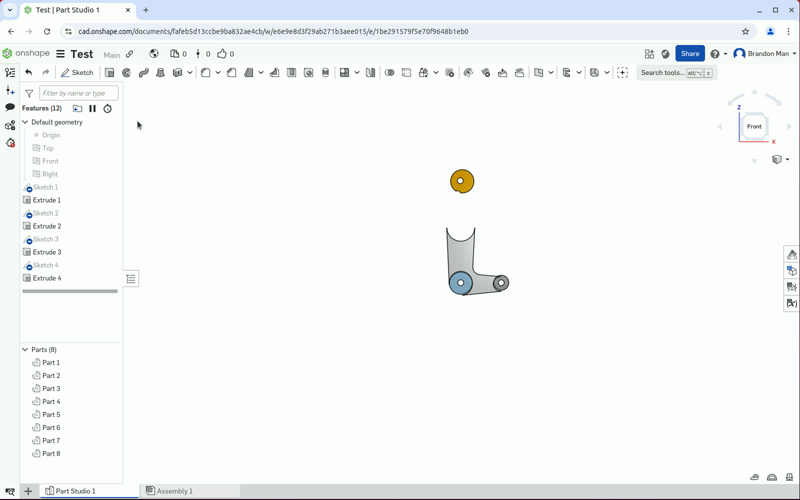
mouse_move(73, 189)
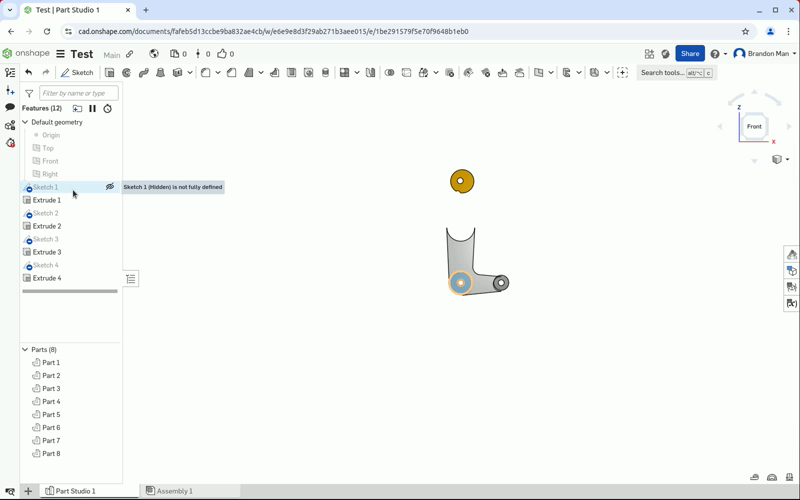
click(73, 189)
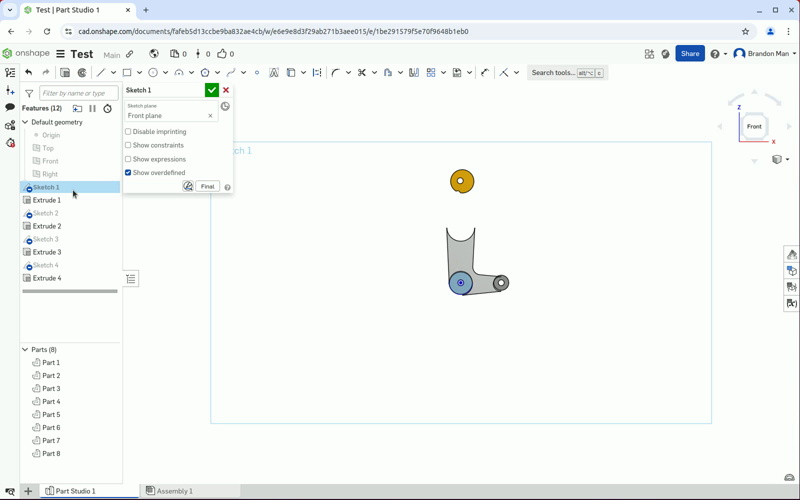
mouse_move(229, 92)
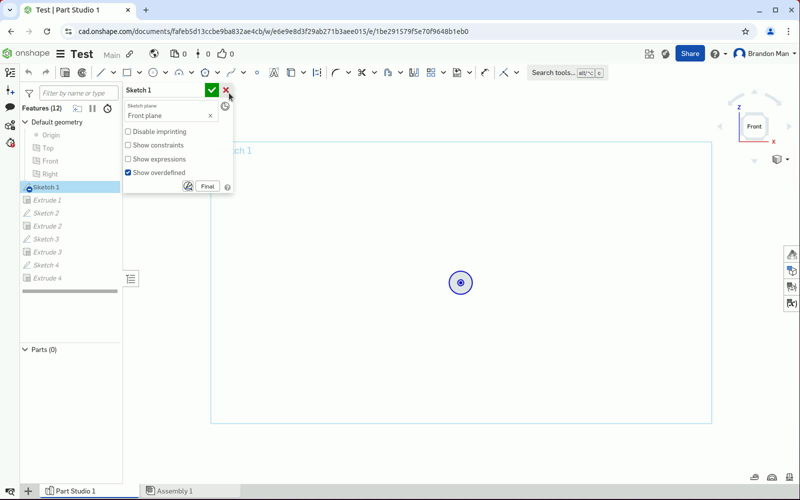
click(229, 92)
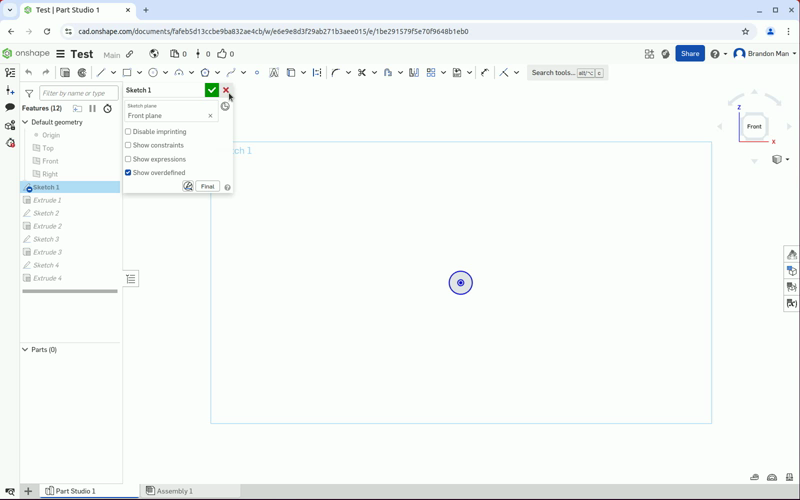
key(shift+s)
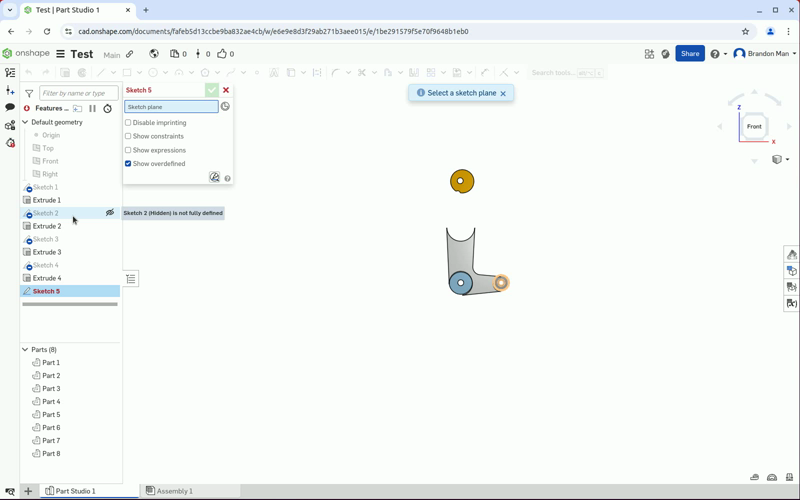
scroll(3)
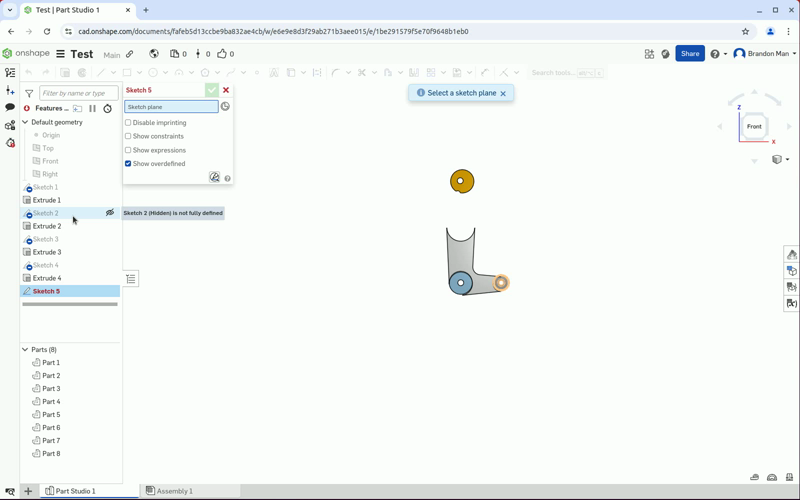
mouse_move(73, 163)
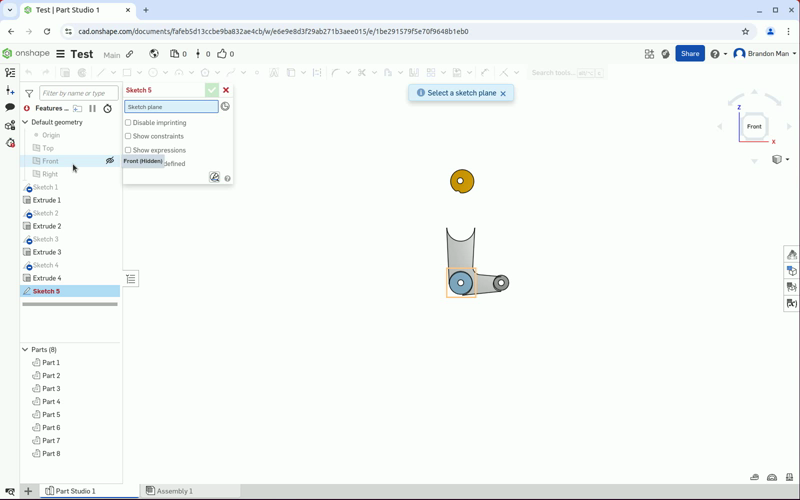
click(73, 163)
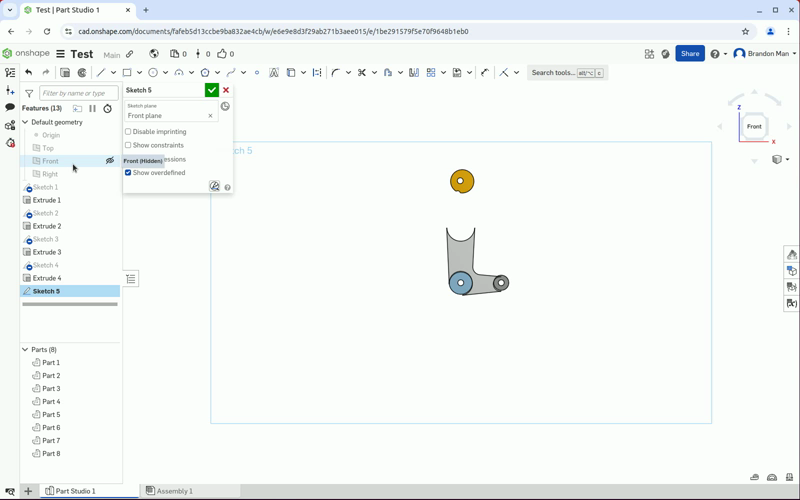
mouse_move(73, 352)
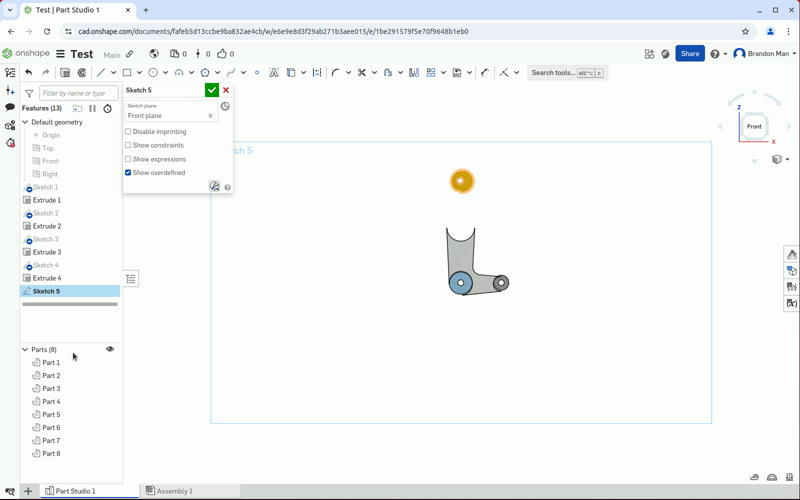
key(y)
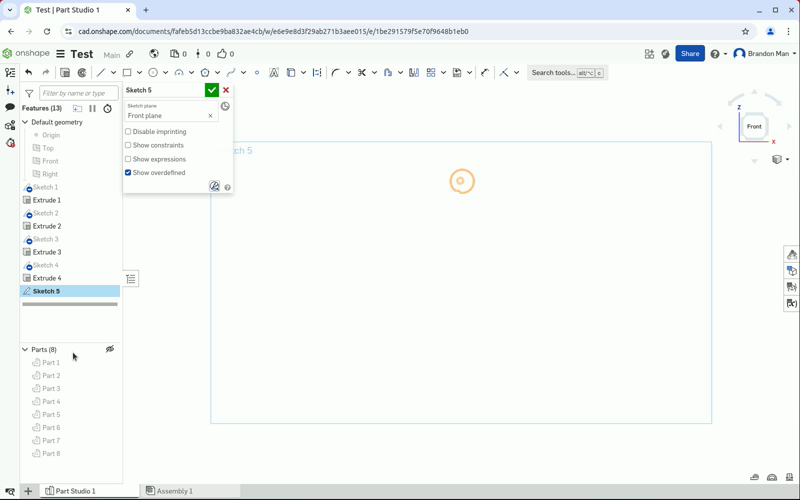
key(a)
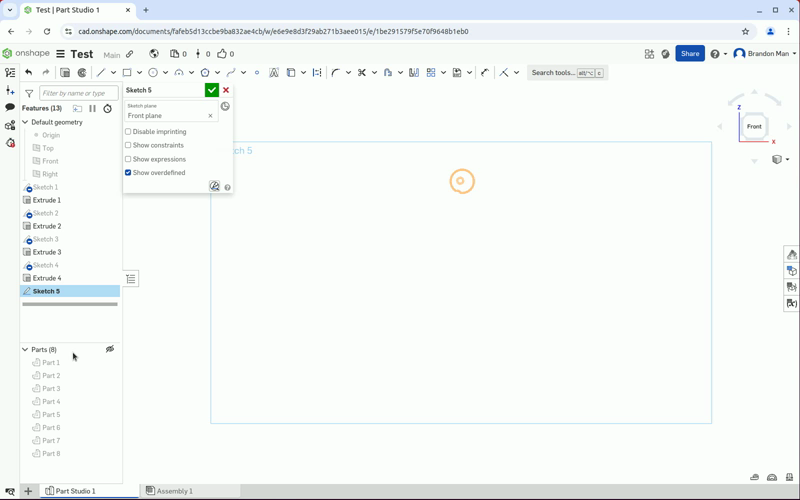
key_down(shift)
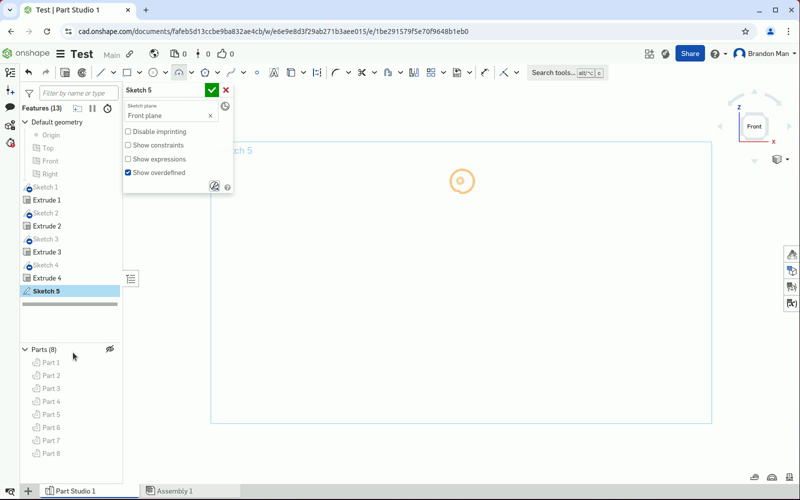
mouse_move(446, 225)
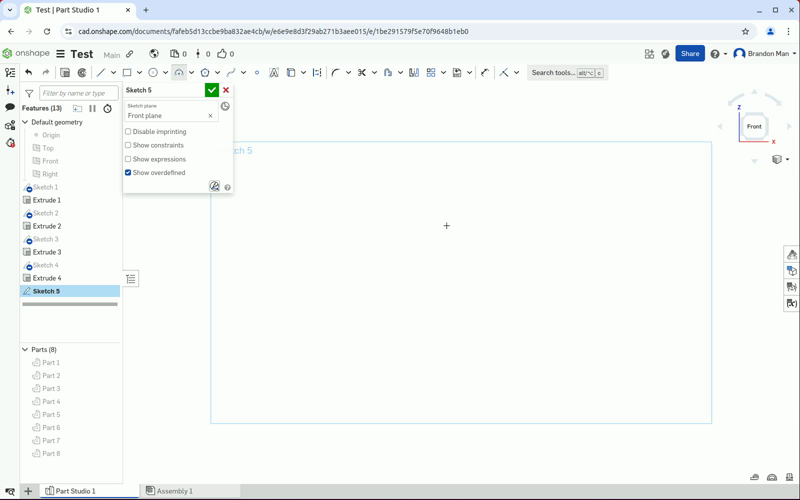
click(446, 225)
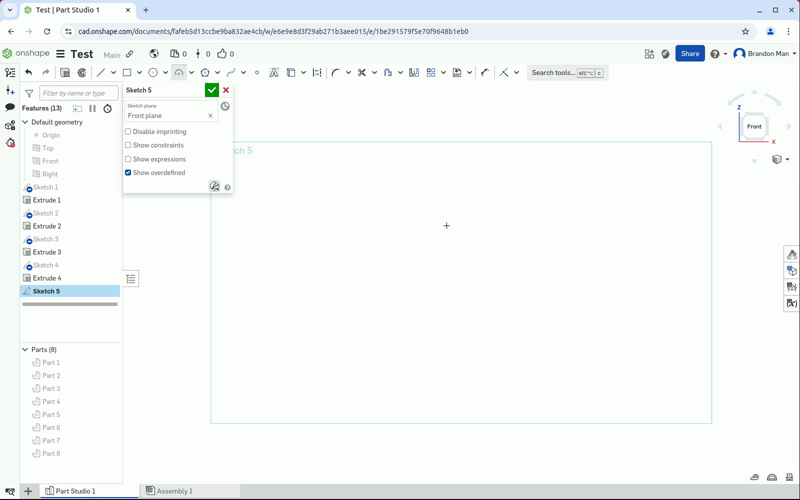
key_up(shift)
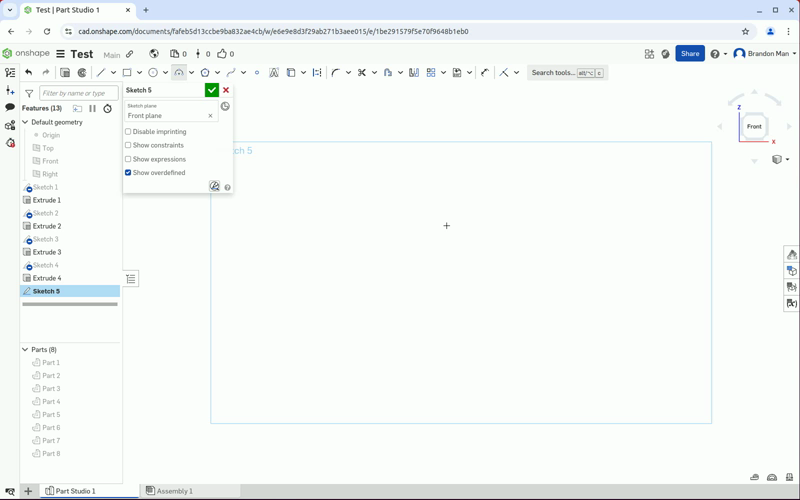
key_down(shift)
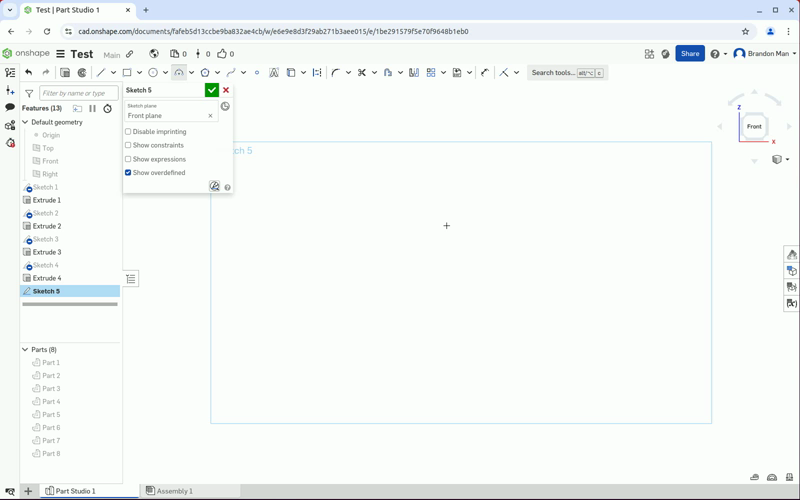
mouse_move(474, 225)
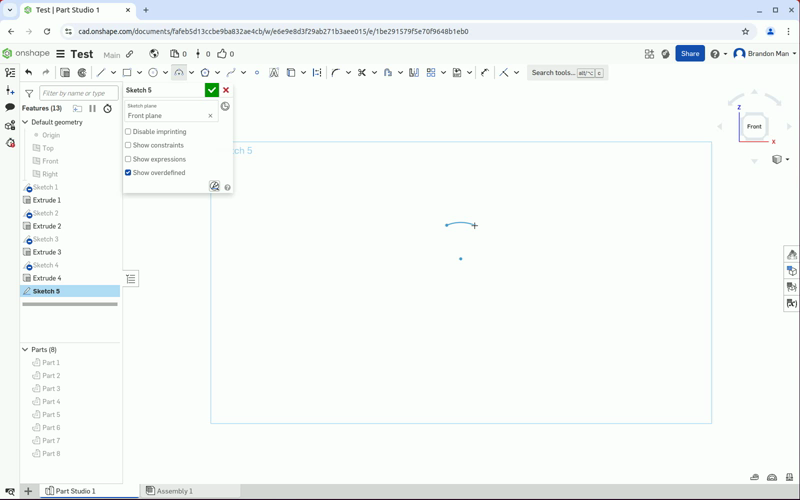
click(474, 225)
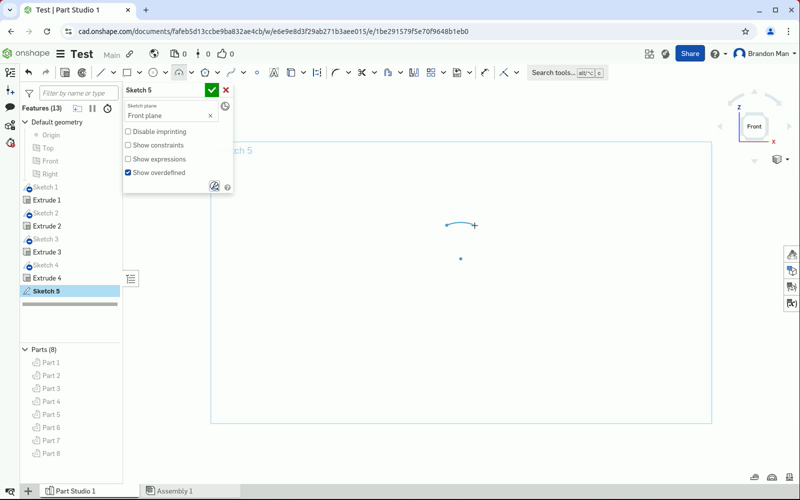
mouse_move(460, 212)
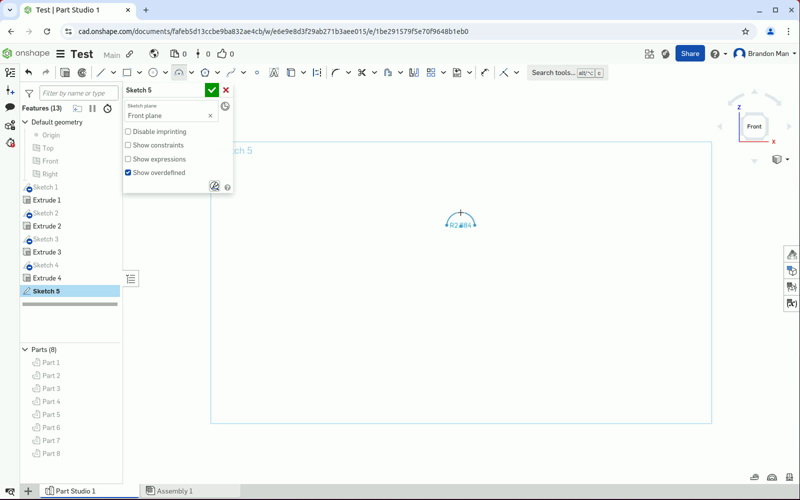
click(460, 212)
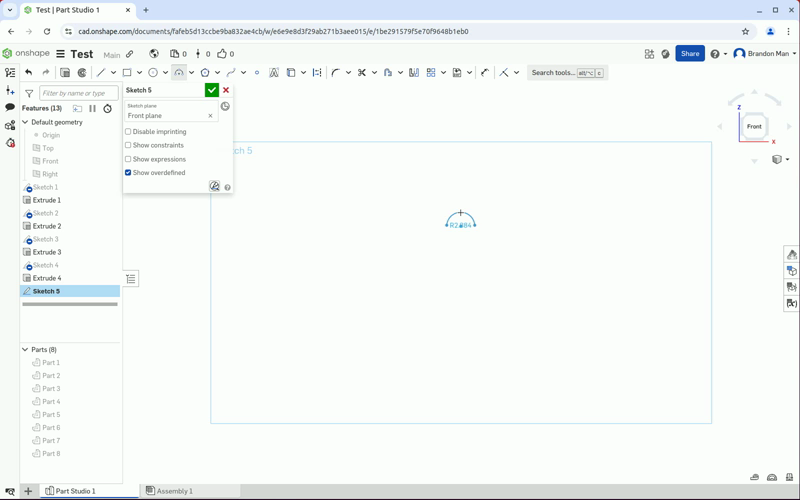
key_up(shift)
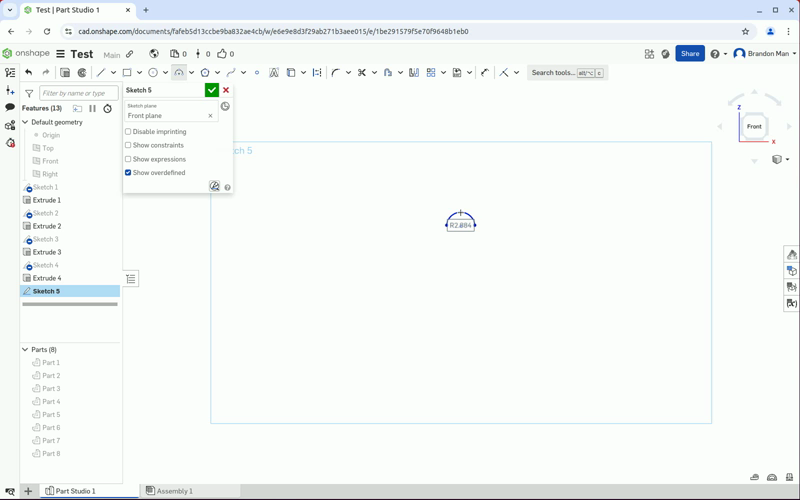
key(esc)
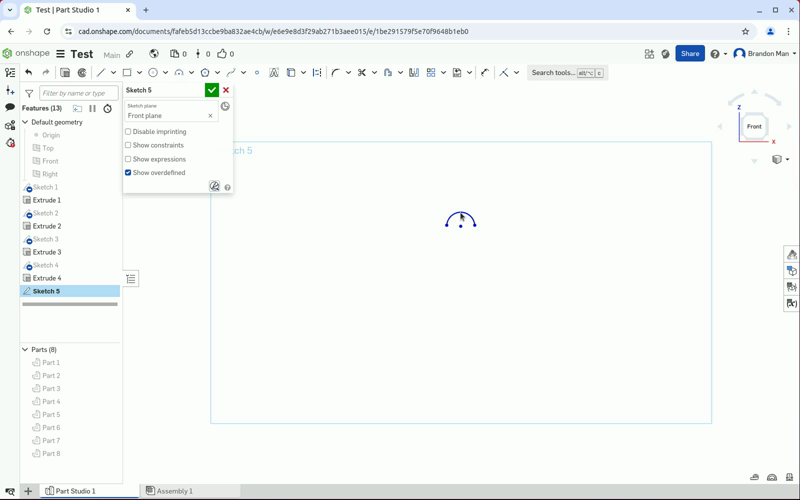
key(l)
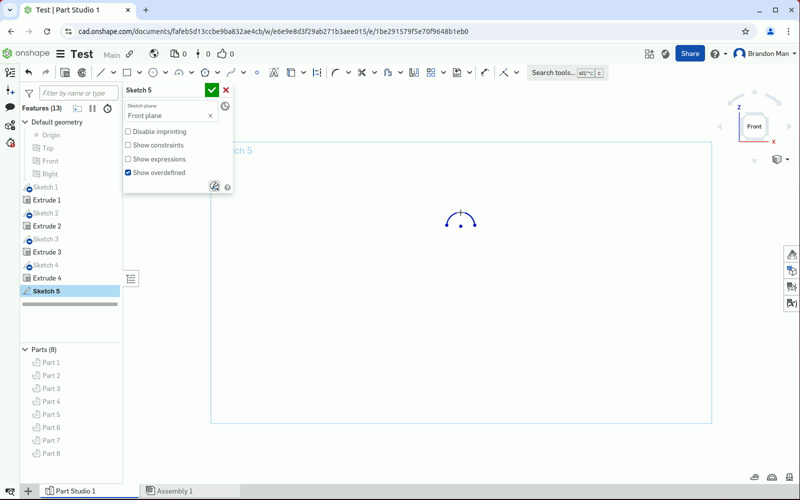
mouse_move(474, 225)
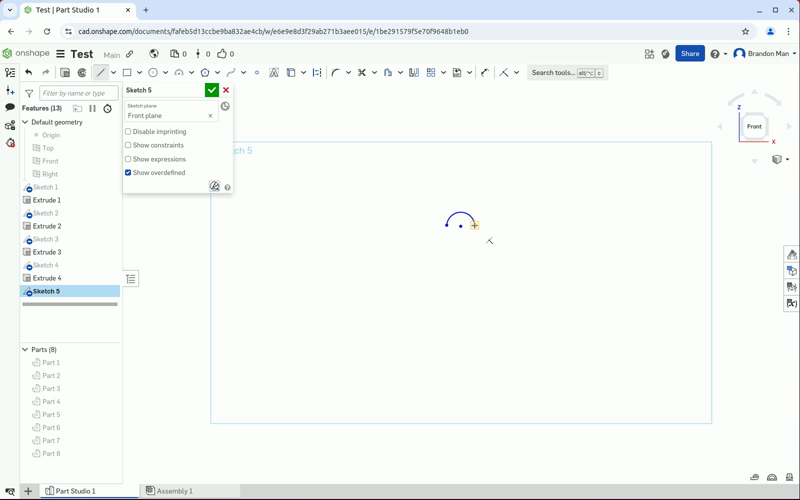
click(474, 225)
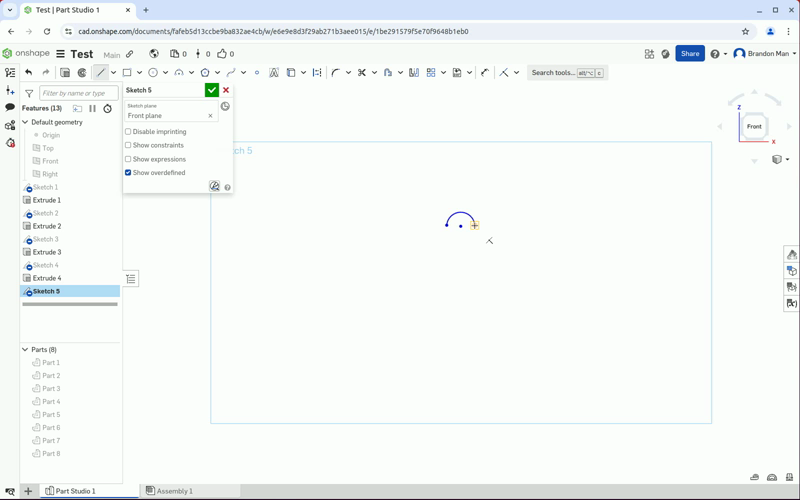
key_down(shift)
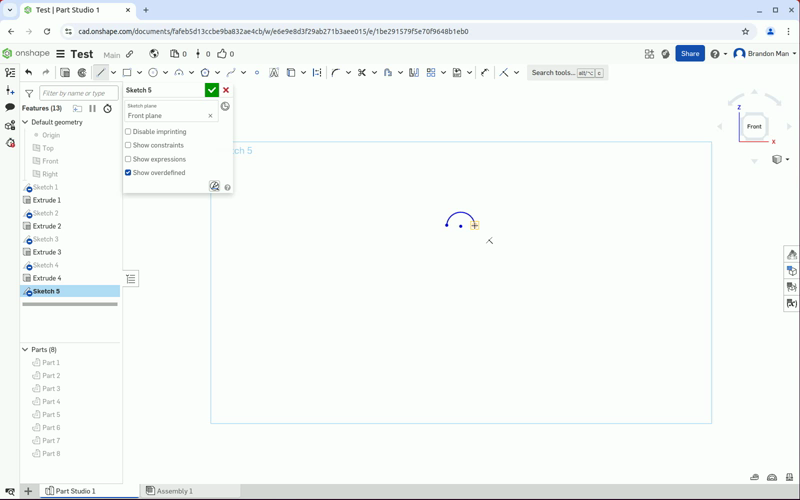
mouse_move(504, 225)
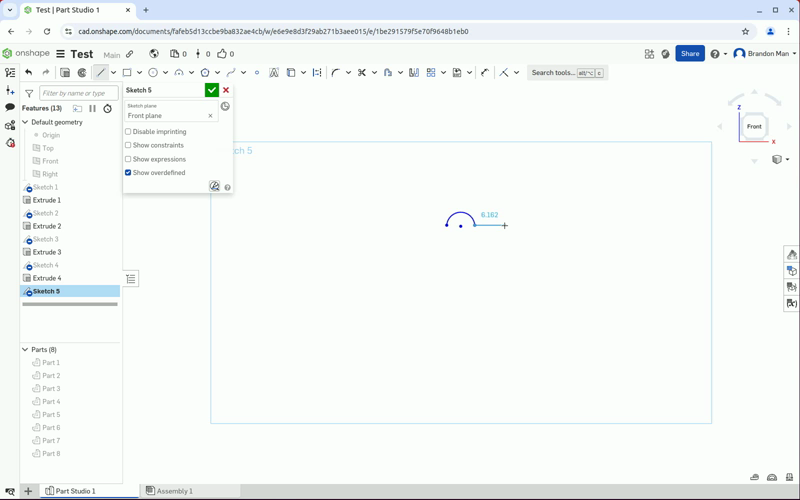
mouse_move(472, 180)
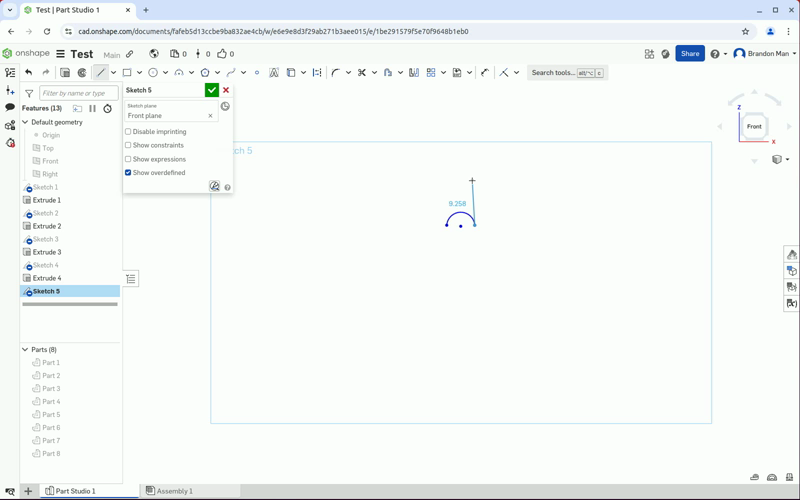
click(472, 180)
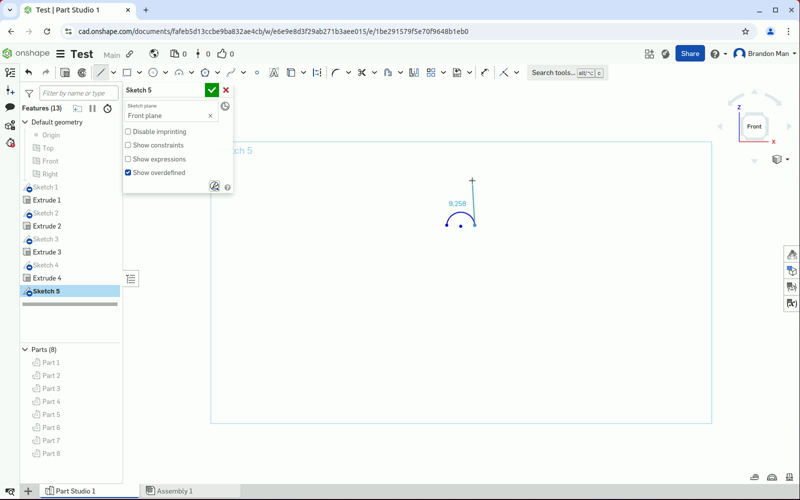
key_up(shift)
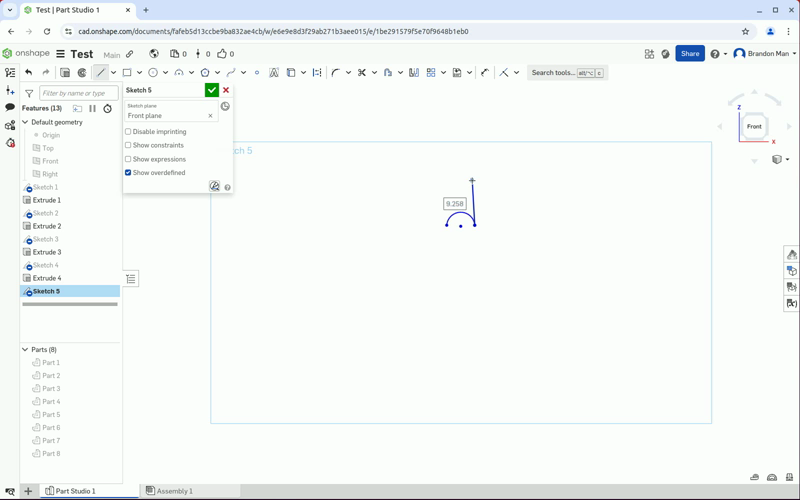
key(esc)
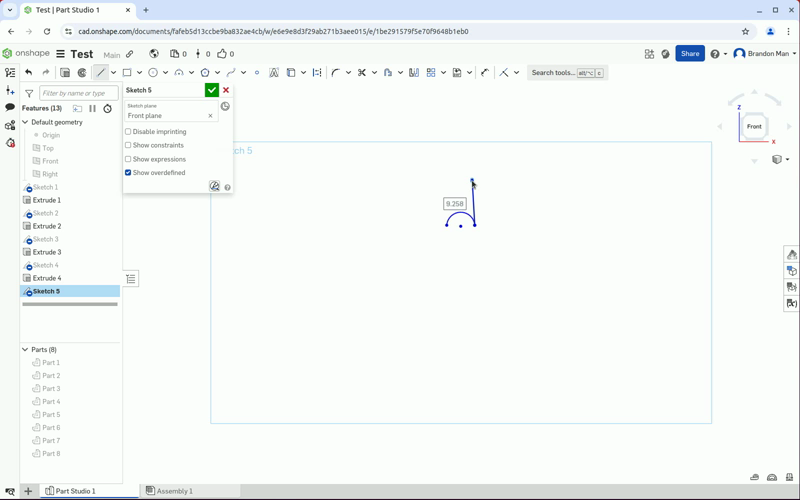
key(a)
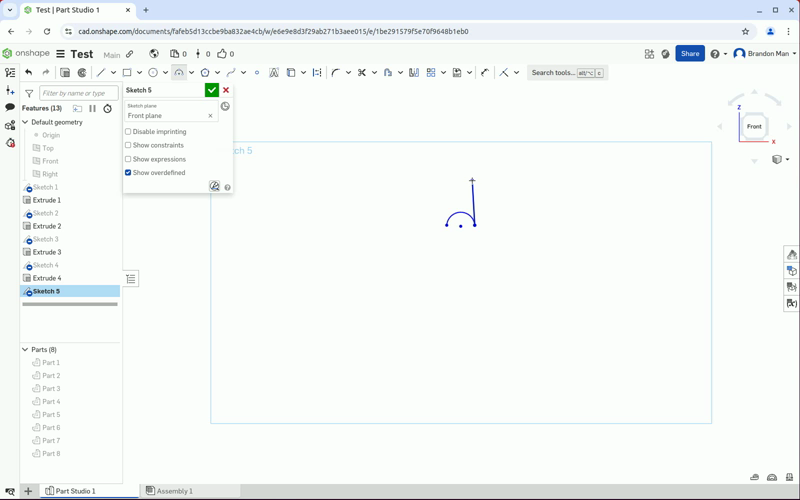
mouse_move(472, 180)
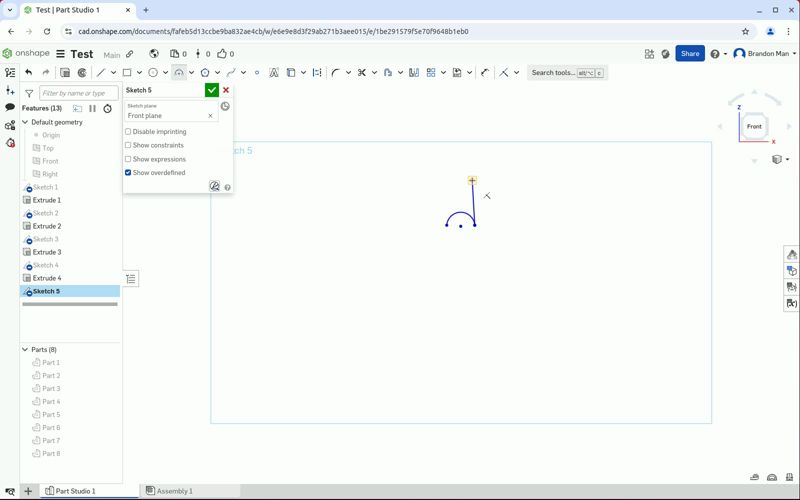
click(472, 180)
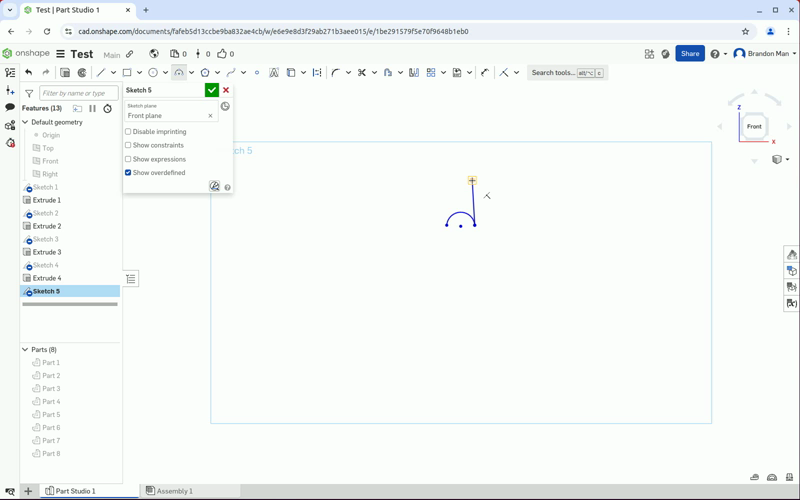
key_down(shift)
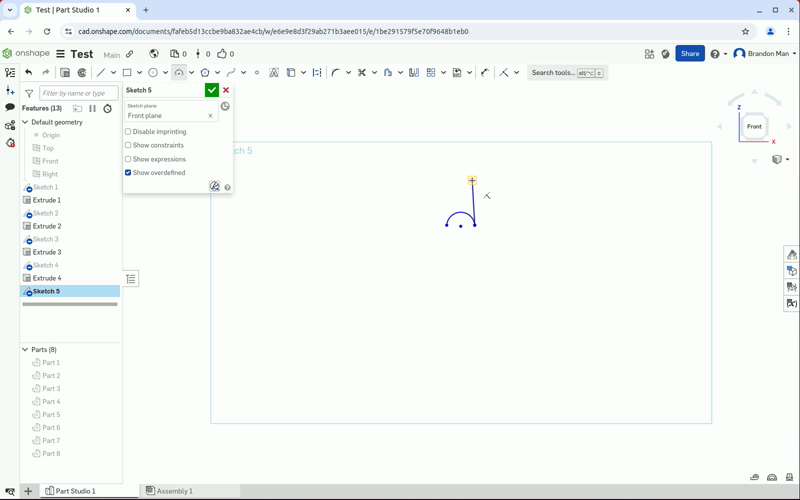
mouse_move(460, 192)
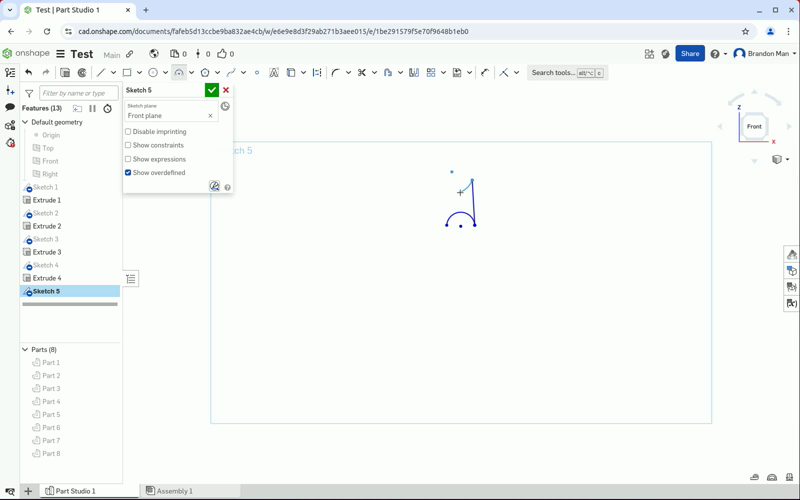
click(460, 192)
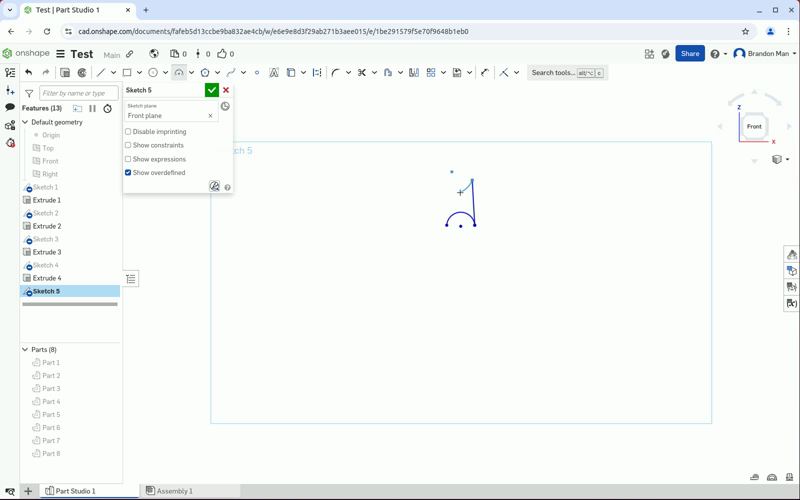
mouse_move(469, 188)
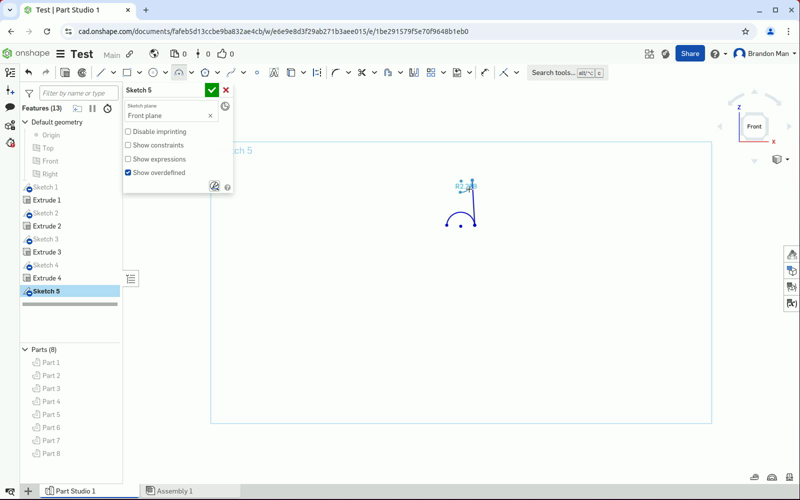
click(469, 188)
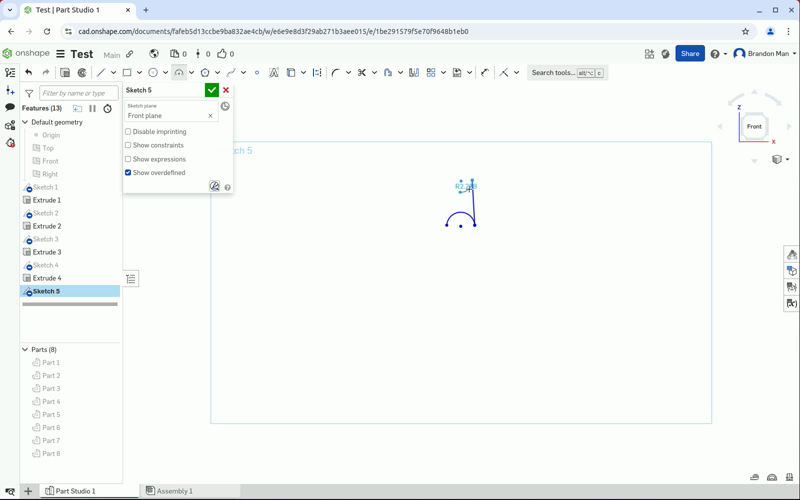
key_up(shift)
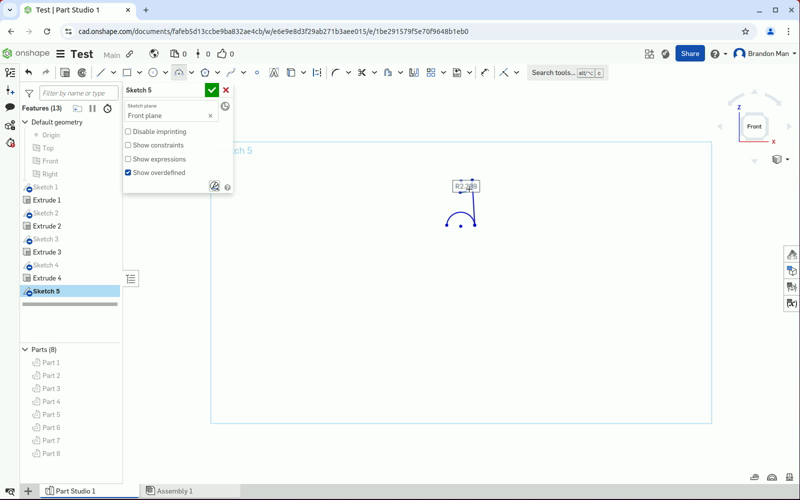
mouse_move(460, 192)
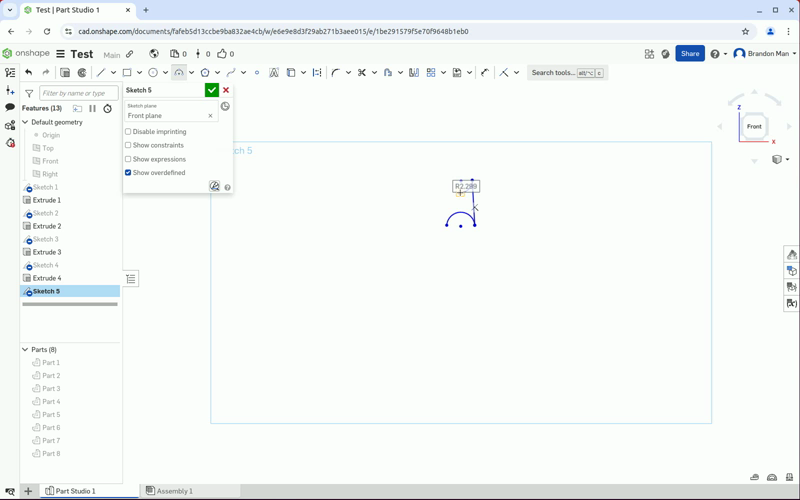
click(460, 192)
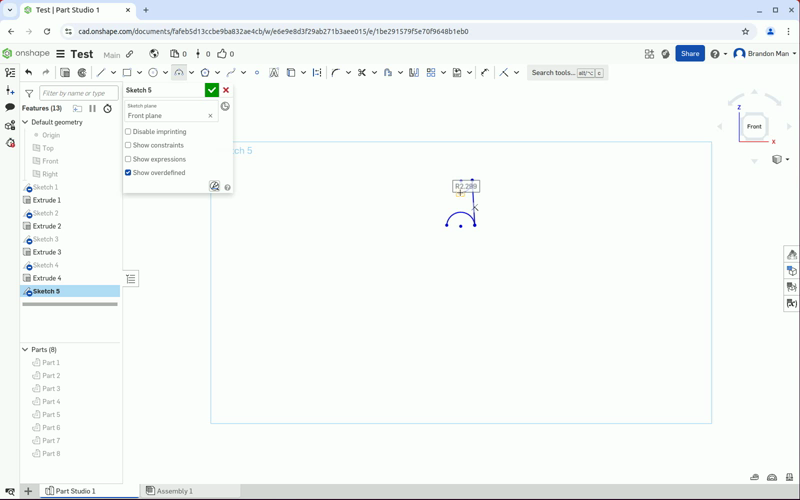
key_down(shift)
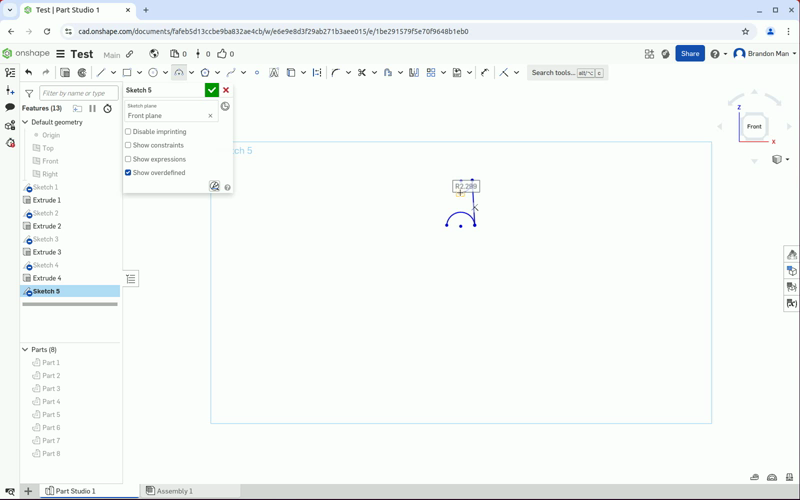
mouse_move(456, 191)
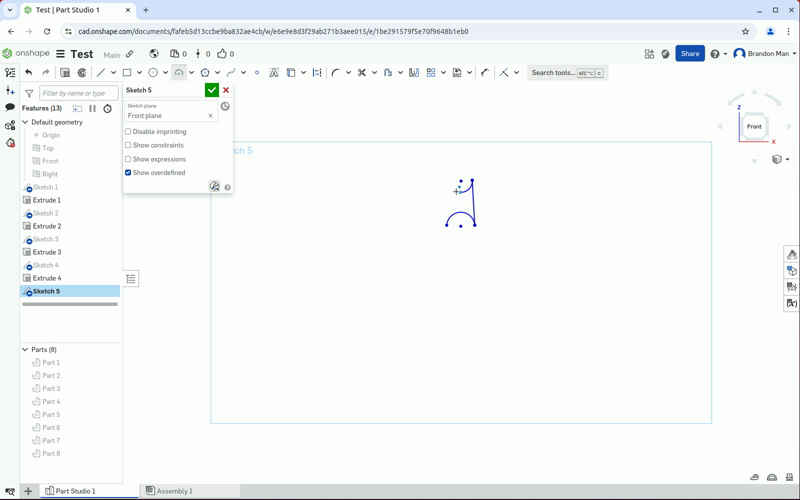
scroll(6)
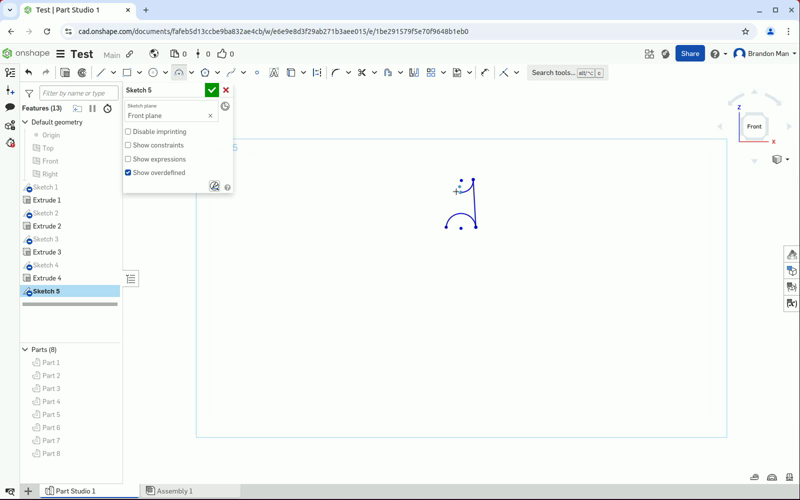
scroll(6)
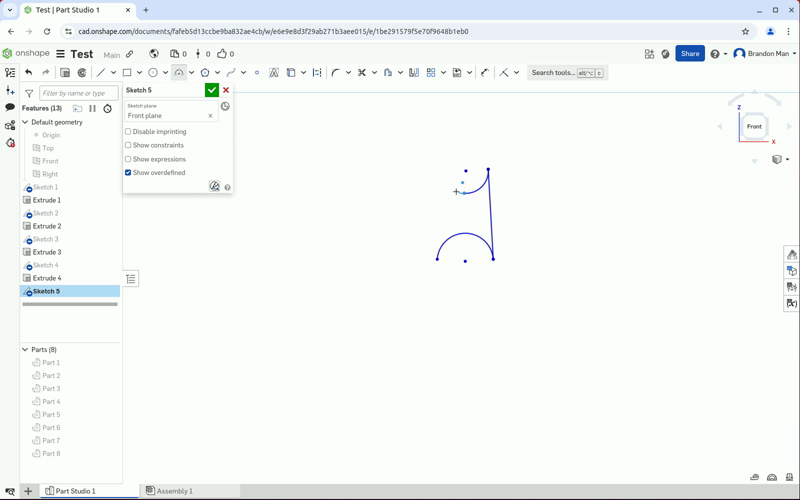
scroll(6)
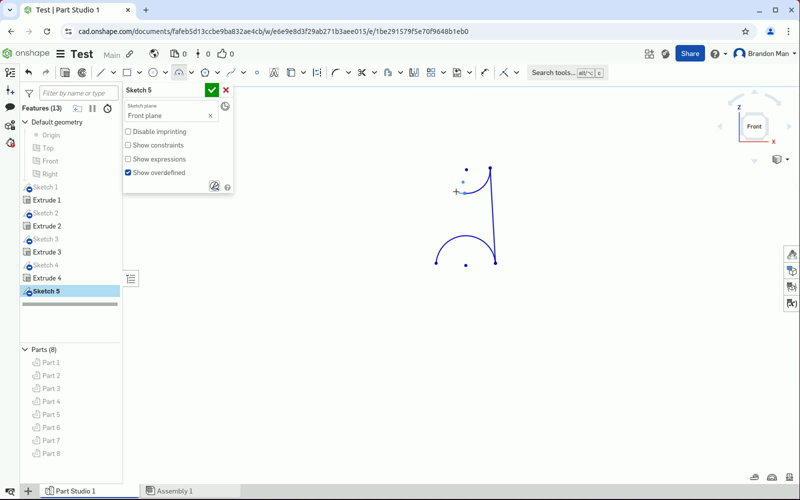
scroll(6)
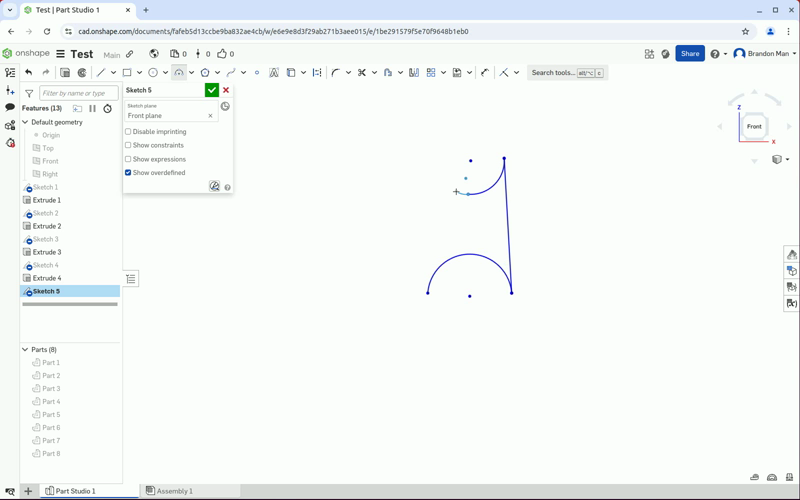
scroll(6)
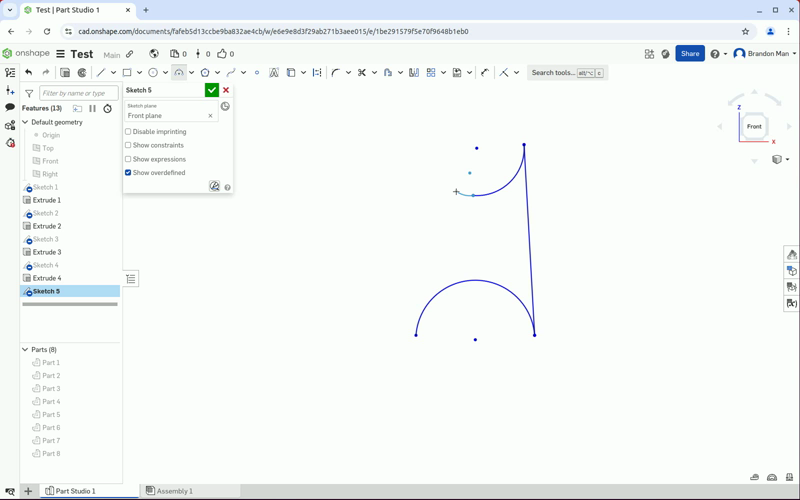
scroll(6)
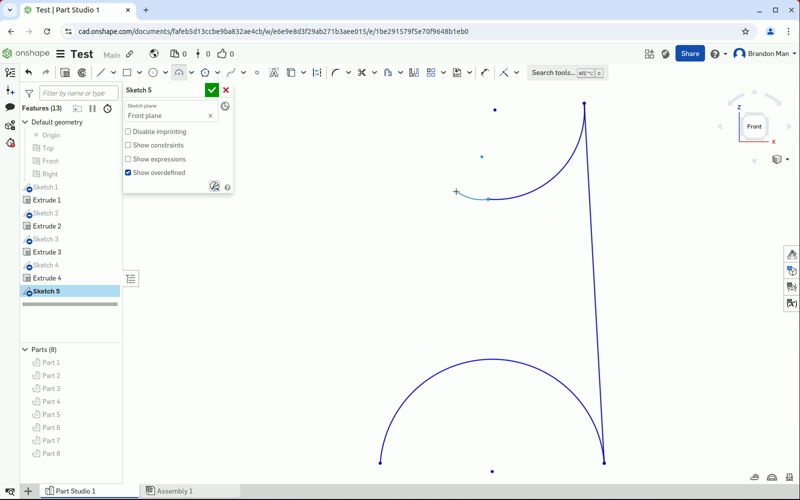
scroll(6)
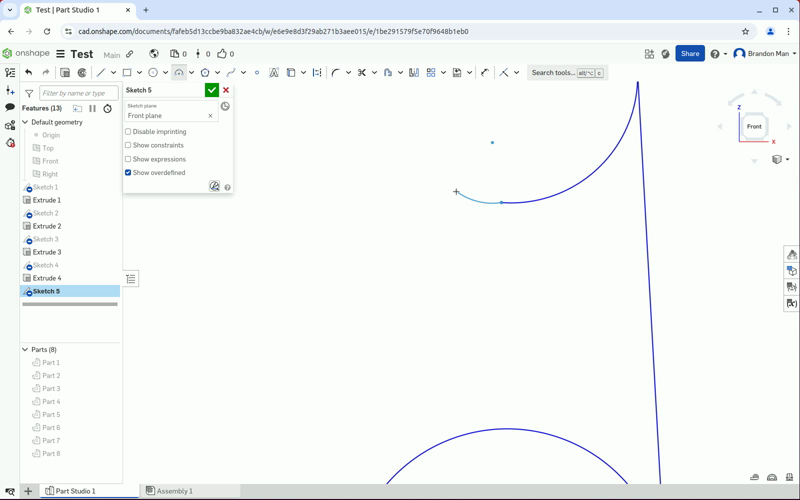
click(456, 191)
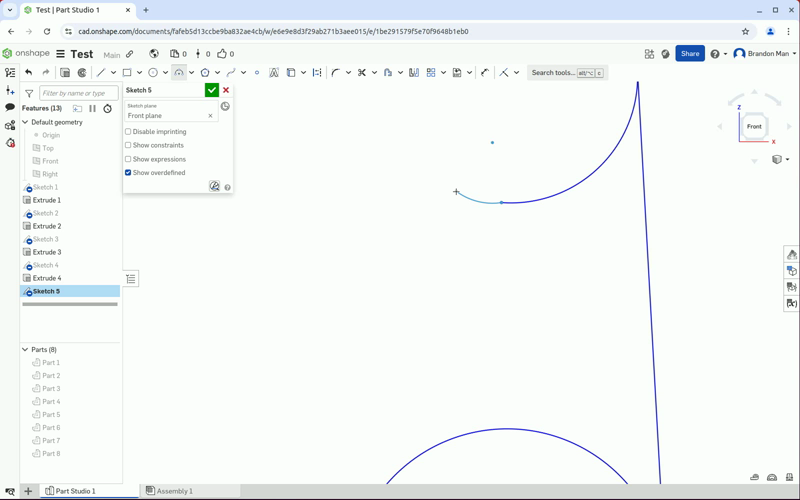
scroll(-6)
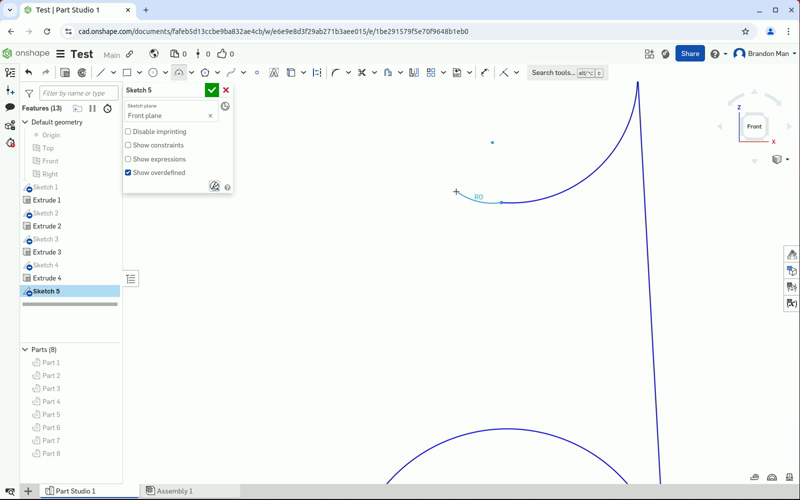
scroll(-6)
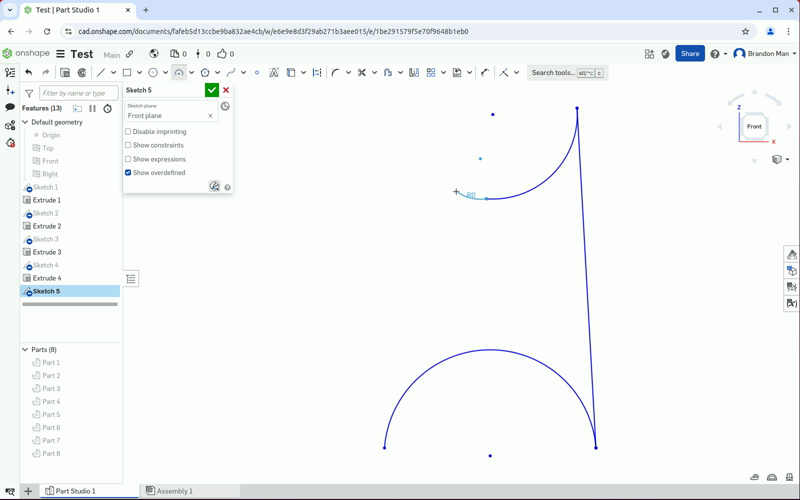
scroll(-6)
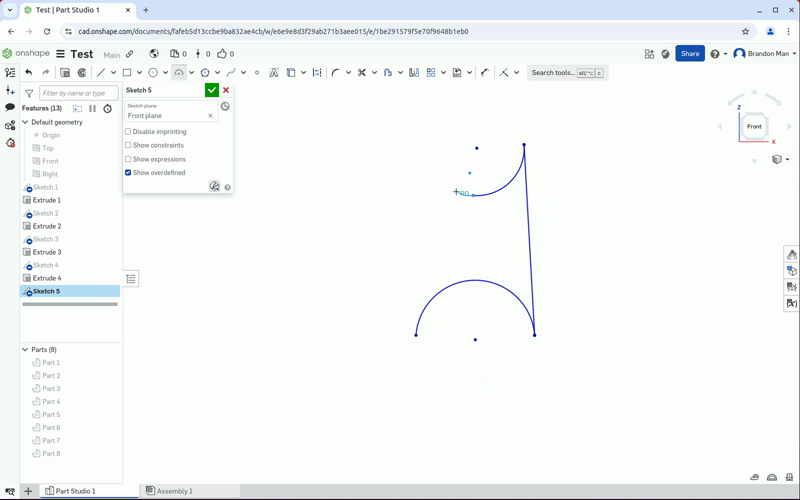
scroll(-6)
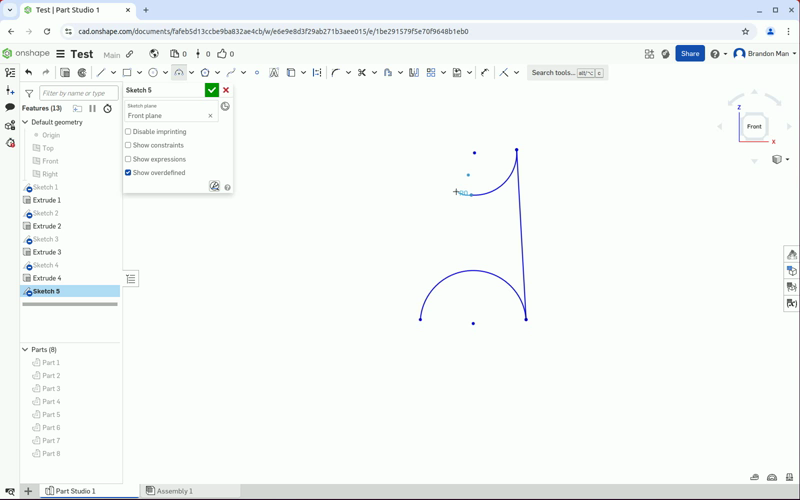
scroll(-6)
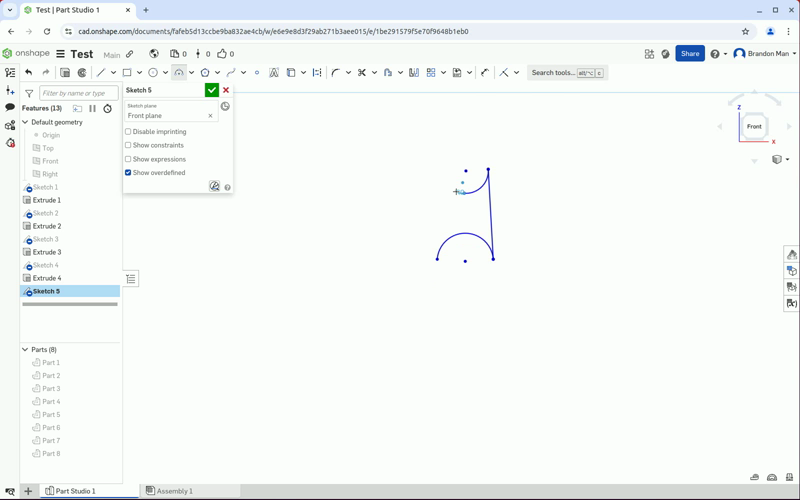
scroll(-6)
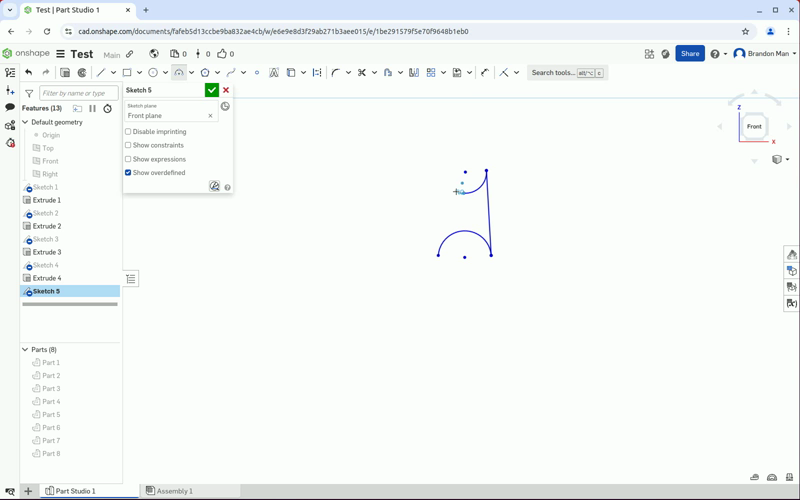
scroll(-6)
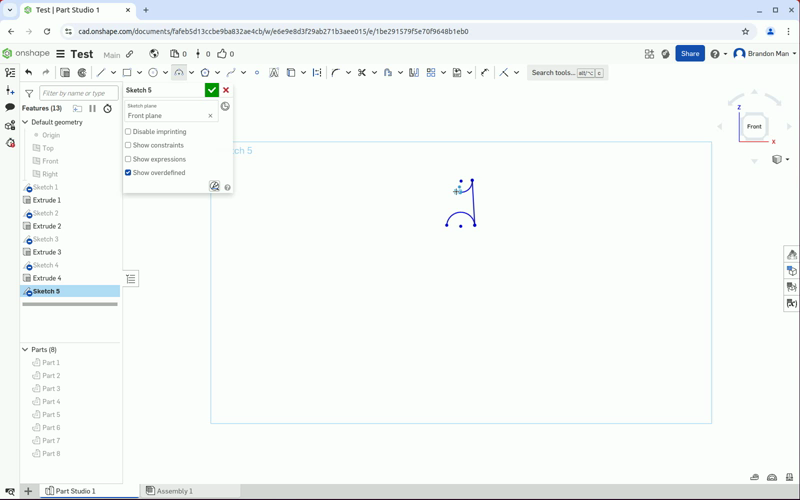
mouse_move(457, 196)
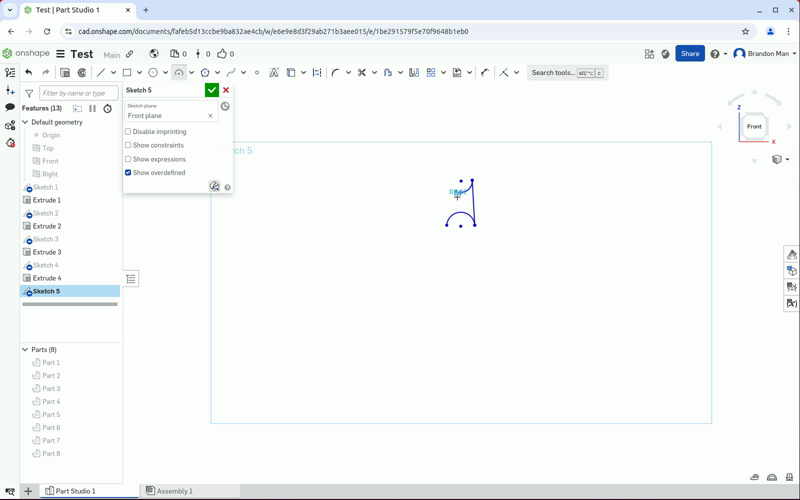
scroll(6)
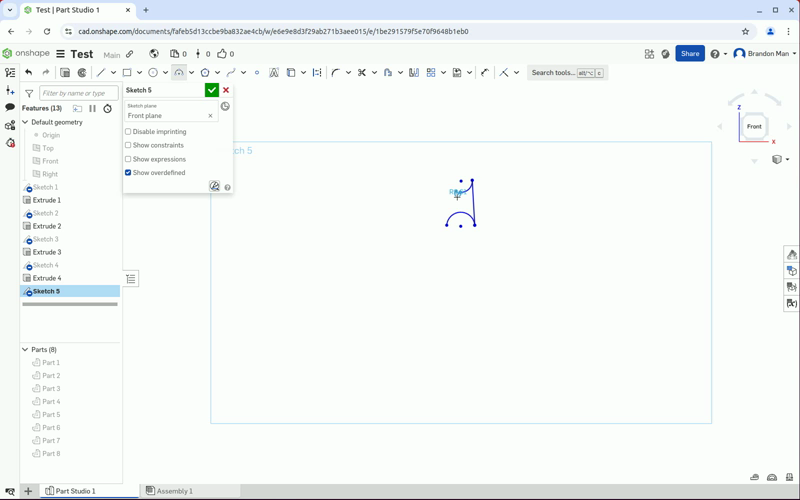
scroll(6)
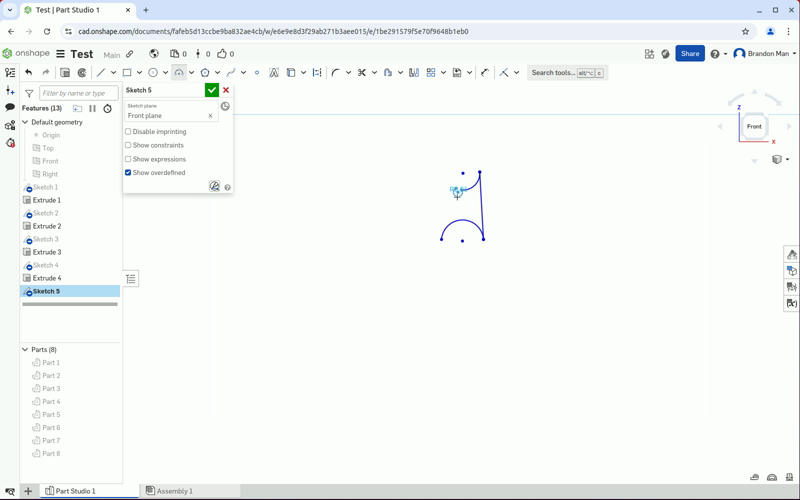
scroll(6)
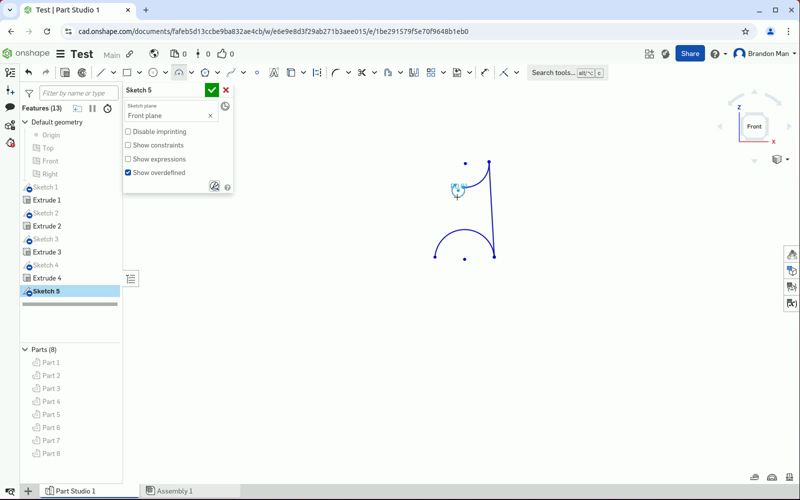
scroll(6)
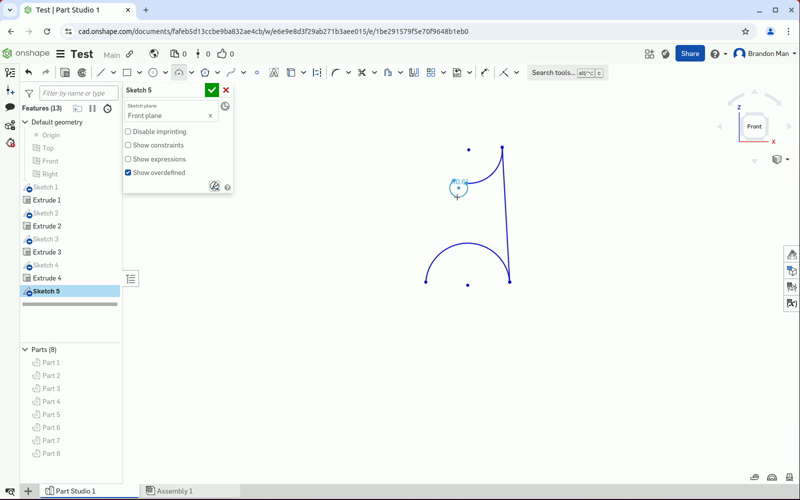
scroll(6)
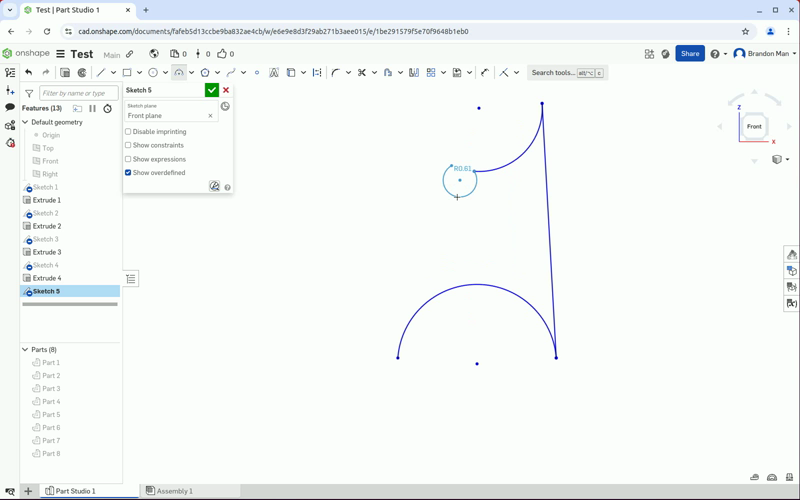
scroll(6)
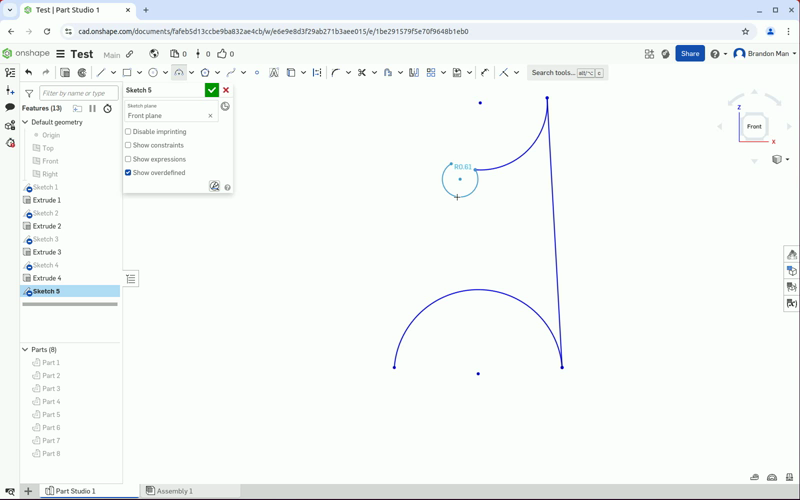
scroll(6)
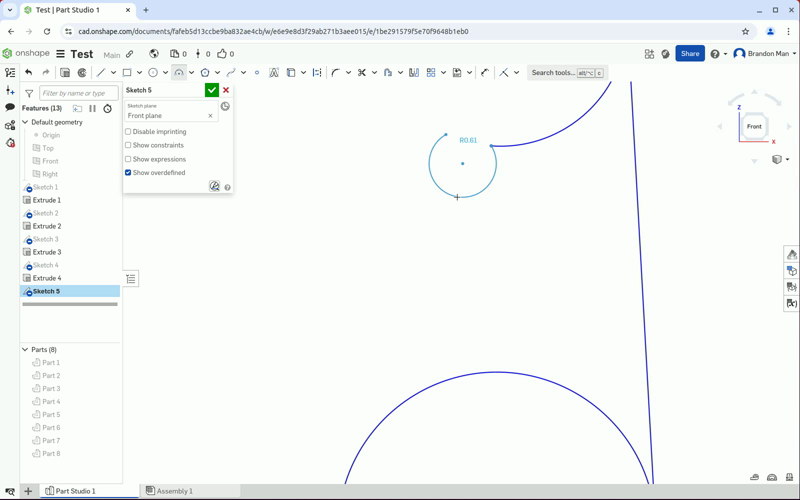
click(457, 196)
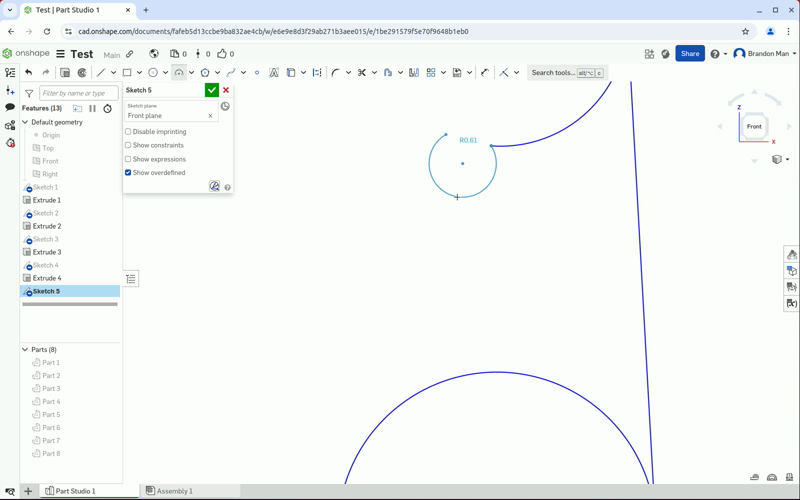
scroll(-6)
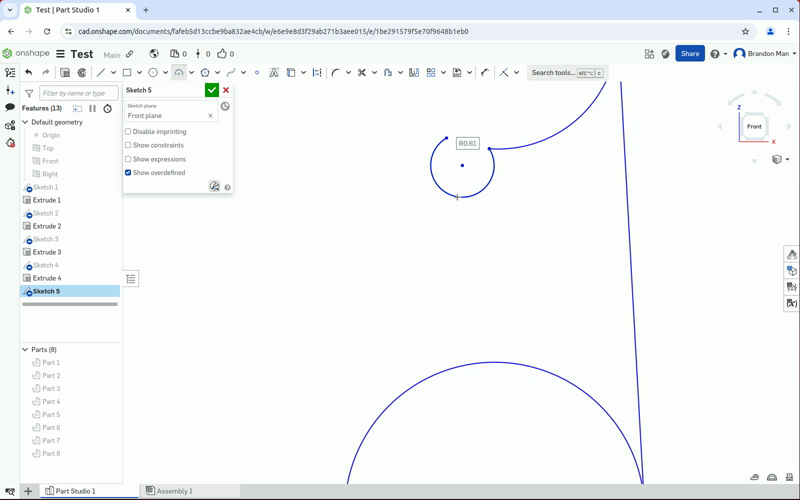
scroll(-6)
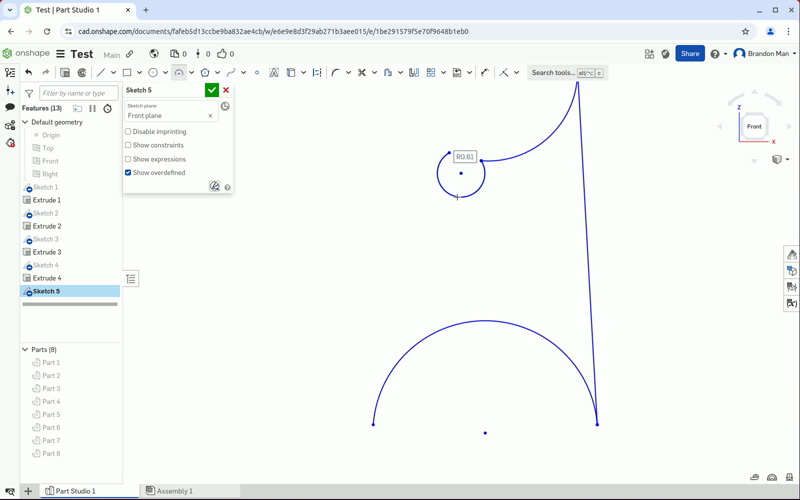
scroll(-6)
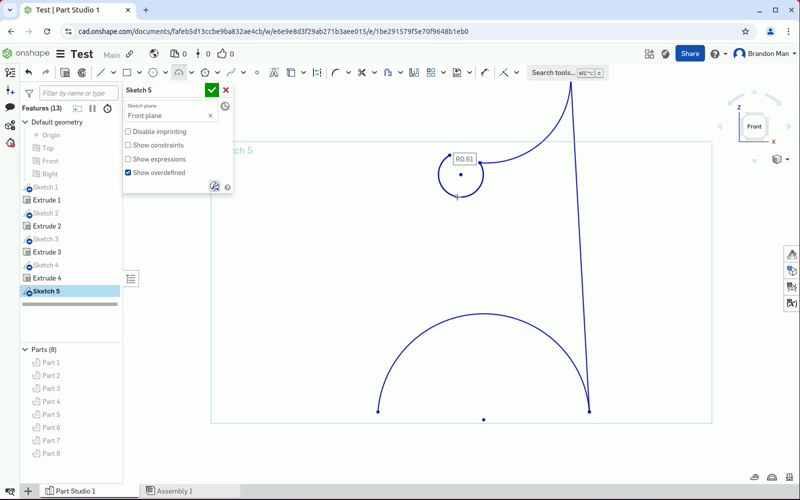
scroll(-6)
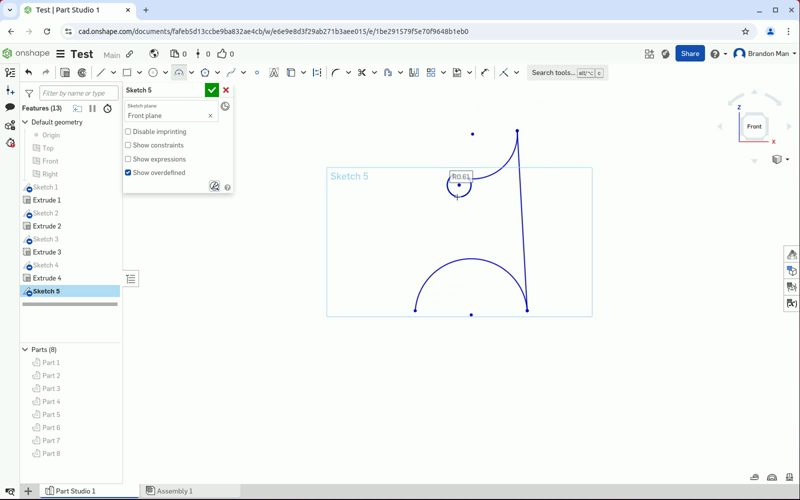
scroll(-6)
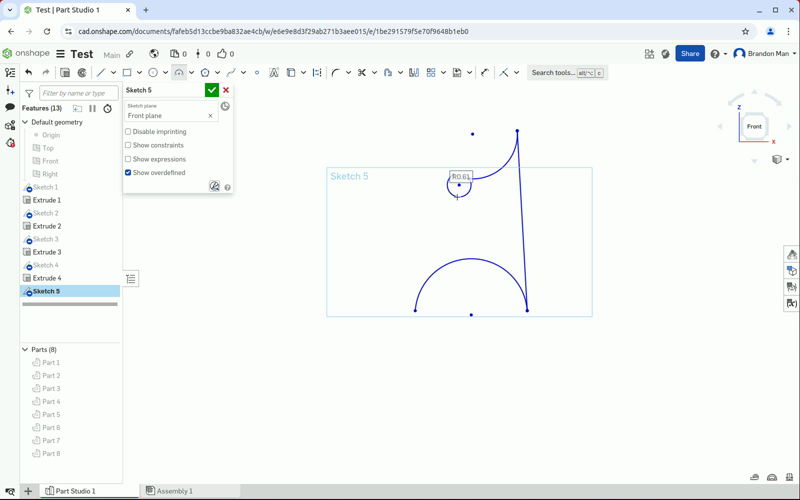
scroll(-6)
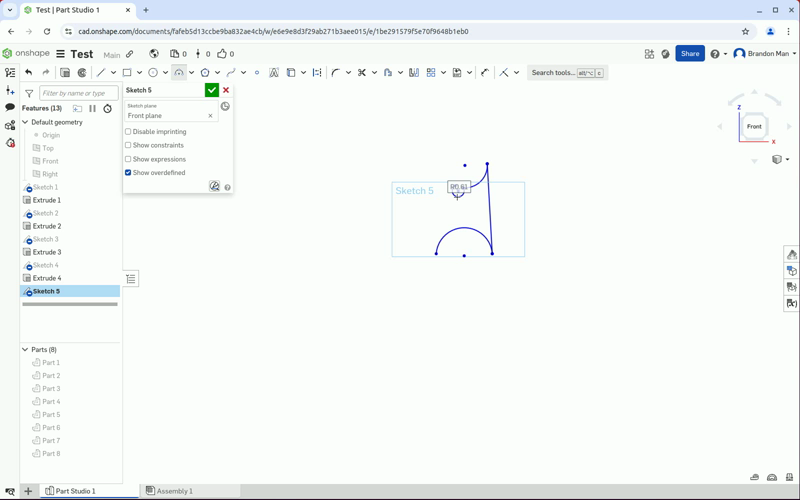
scroll(-6)
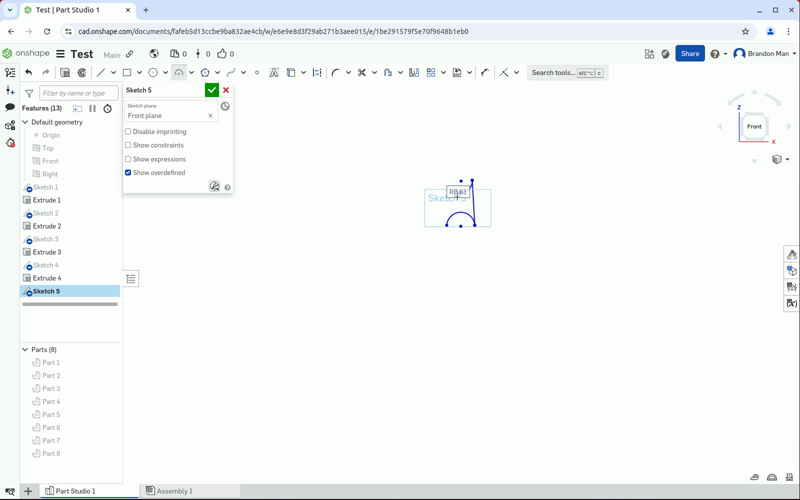
key_up(shift)
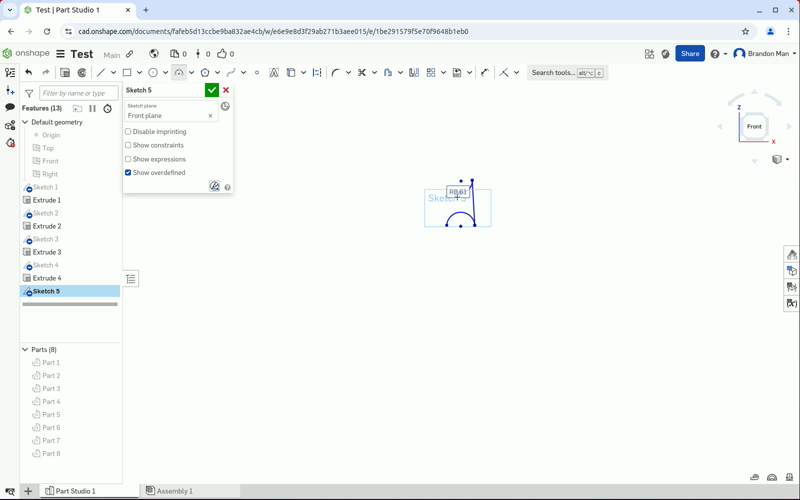
mouse_move(456, 191)
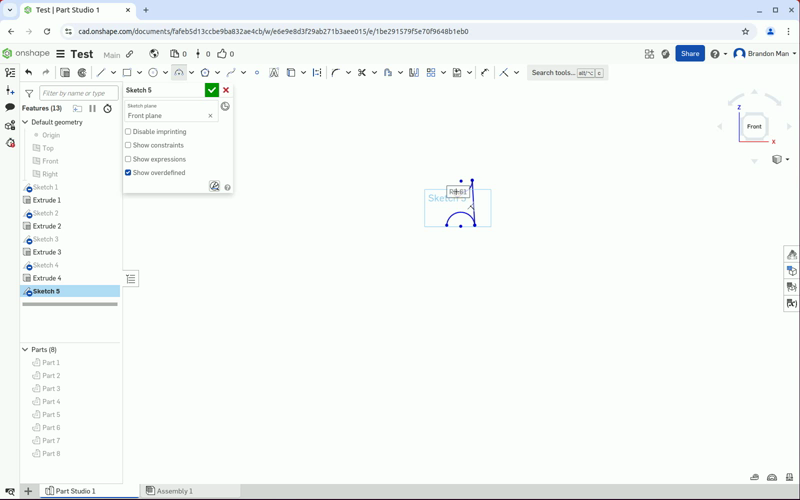
scroll(6)
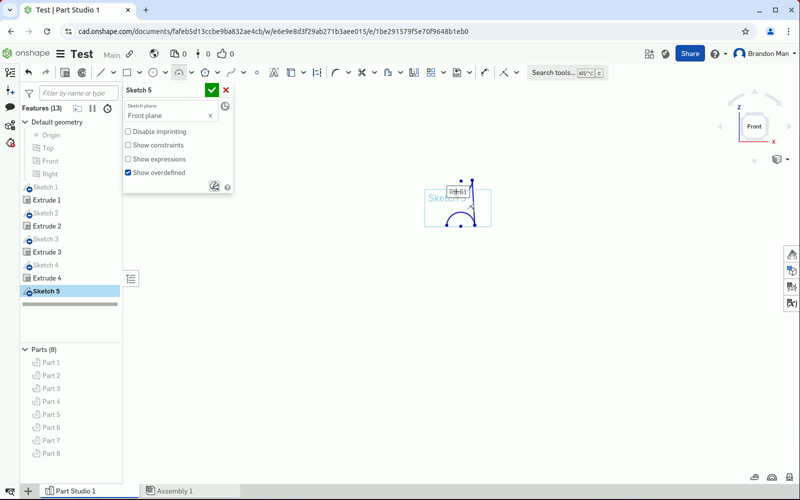
scroll(6)
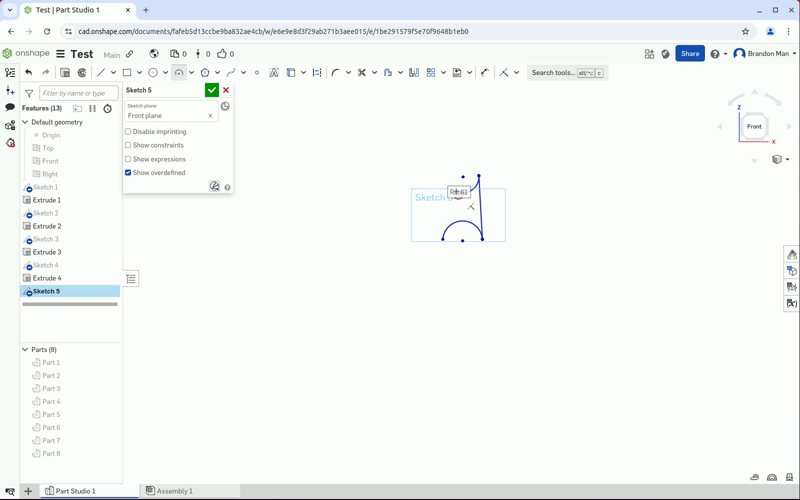
scroll(6)
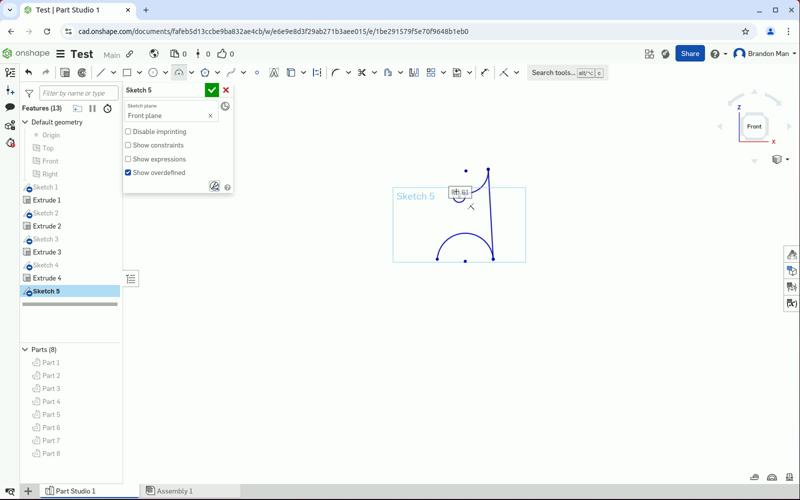
scroll(6)
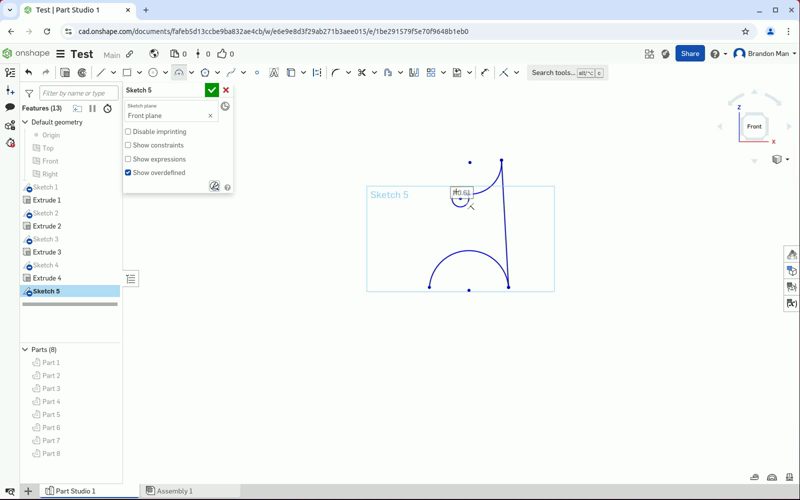
scroll(6)
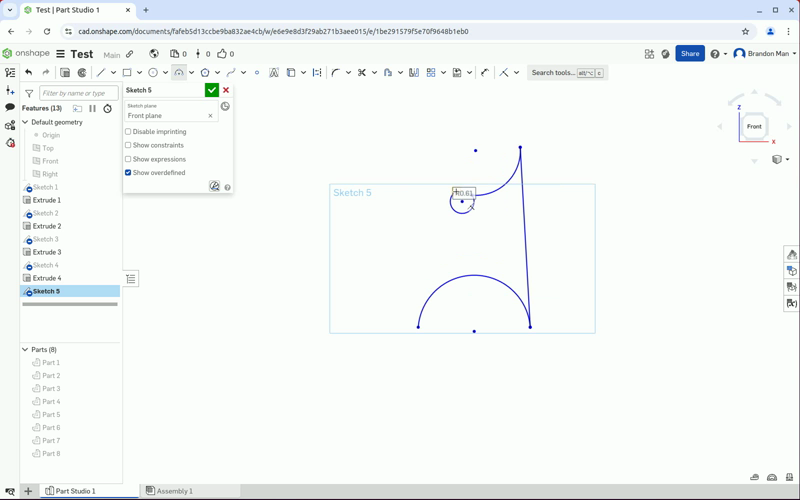
scroll(6)
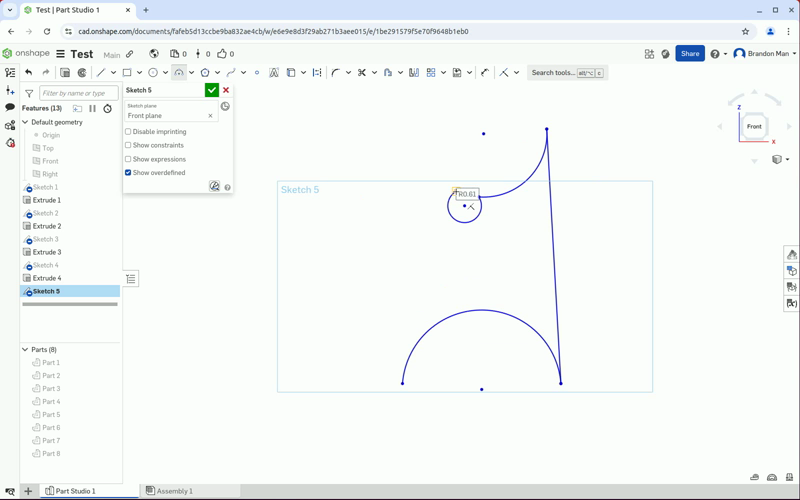
scroll(6)
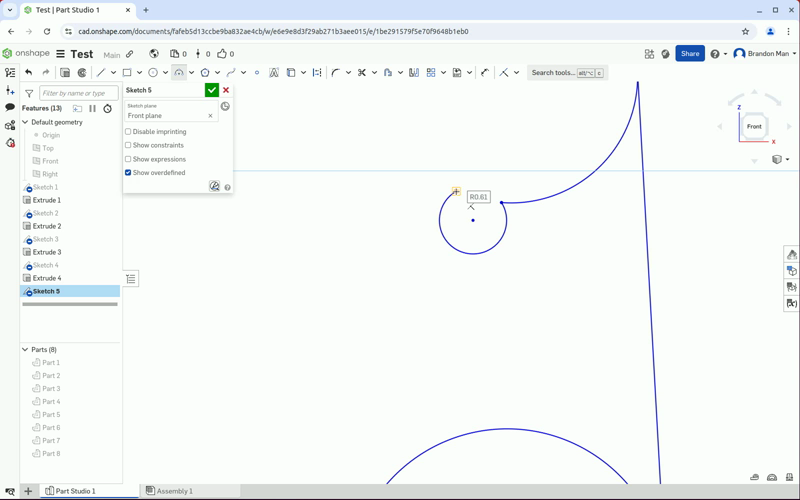
click(456, 191)
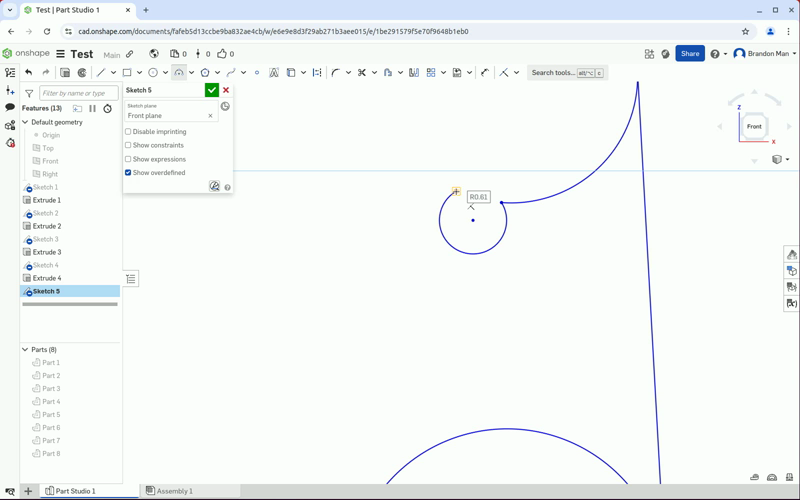
scroll(-6)
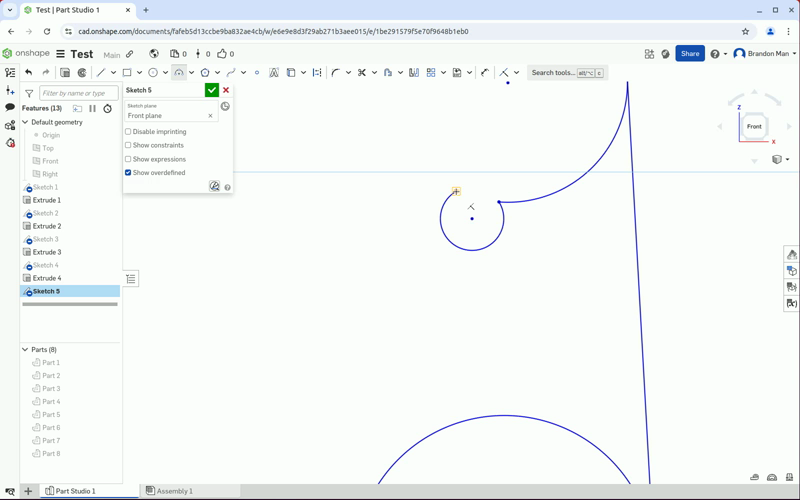
scroll(-6)
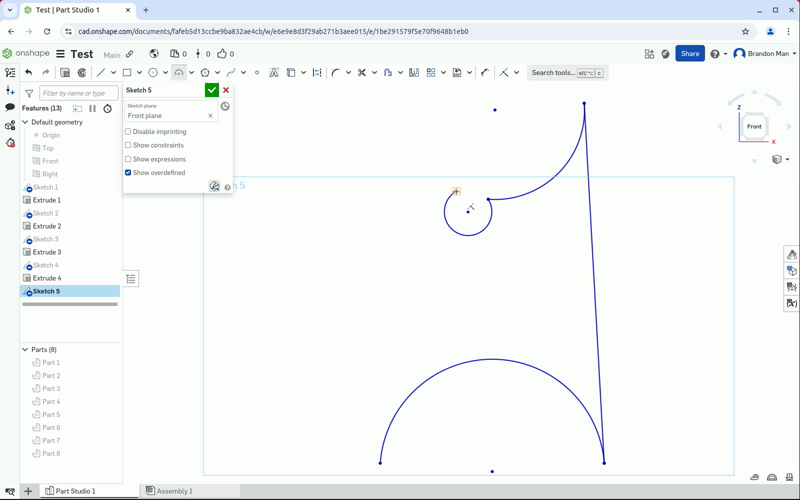
scroll(-6)
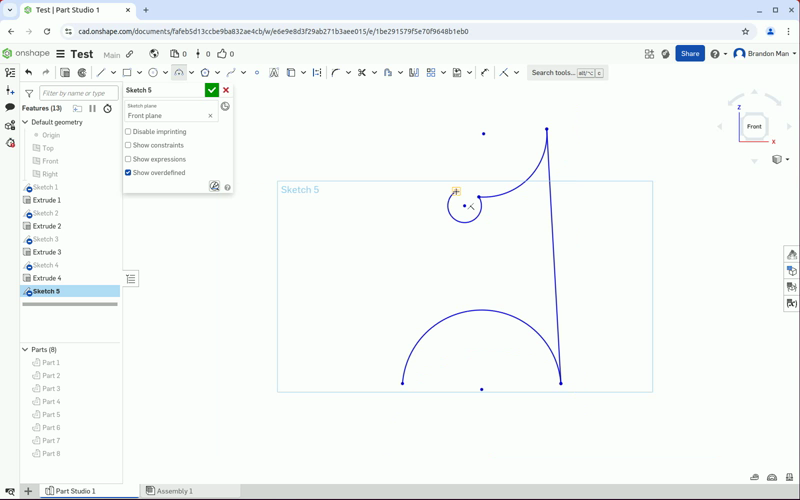
scroll(-6)
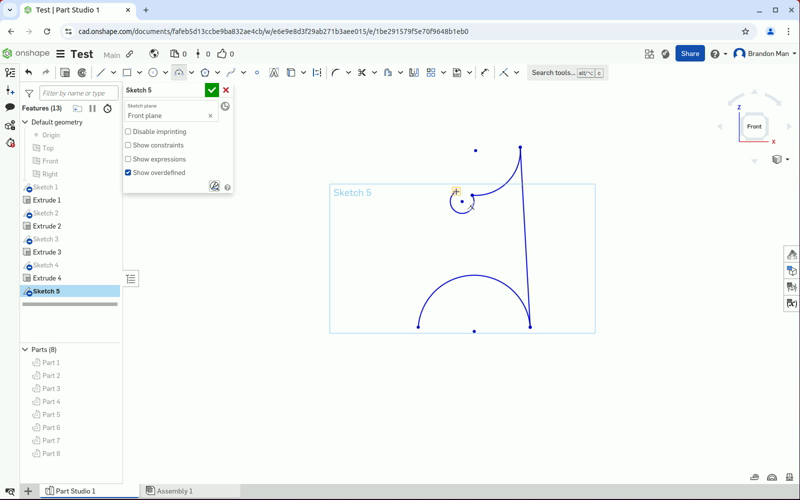
scroll(-6)
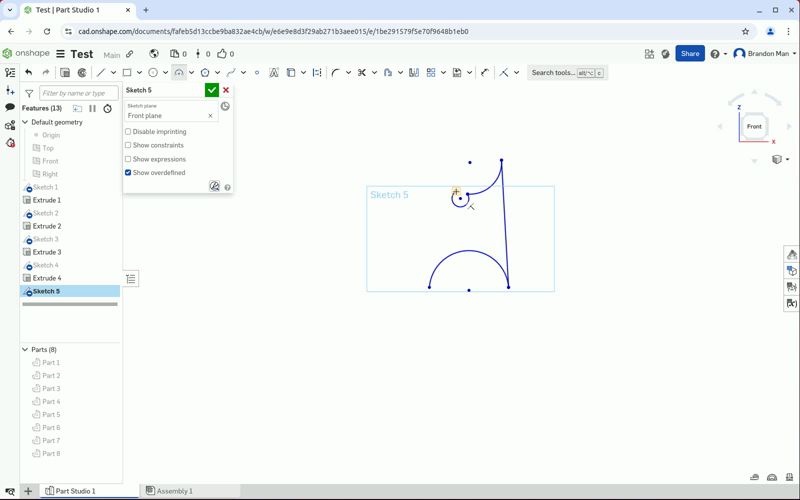
scroll(-6)
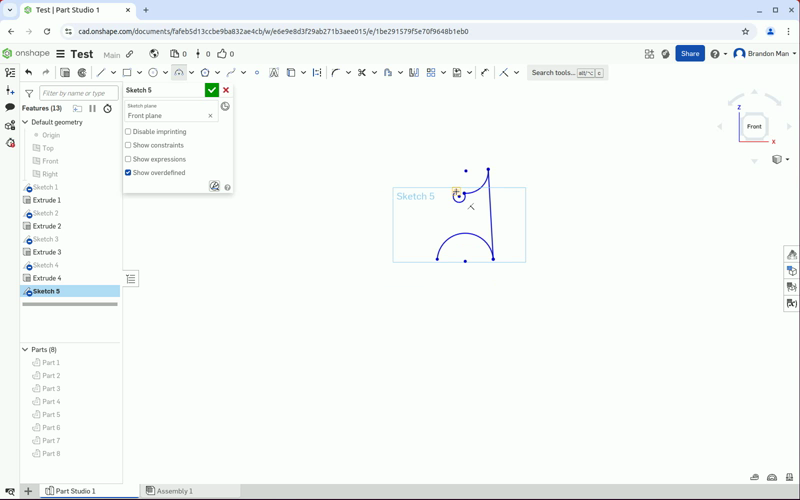
scroll(-6)
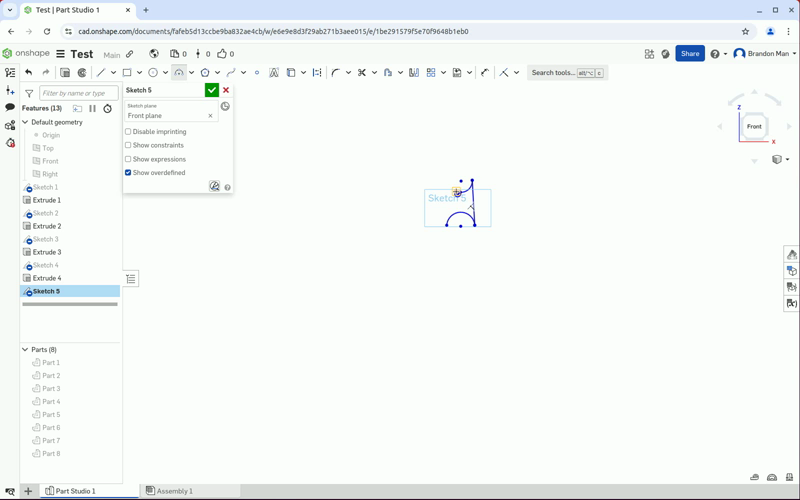
key_down(shift)
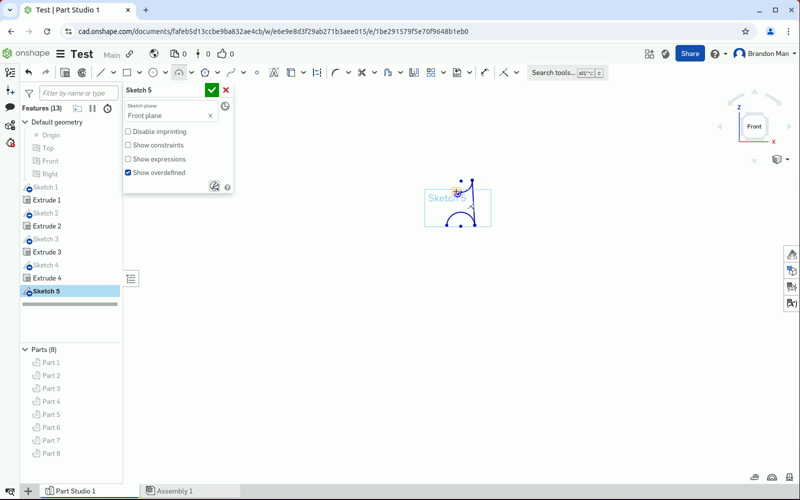
mouse_move(449, 180)
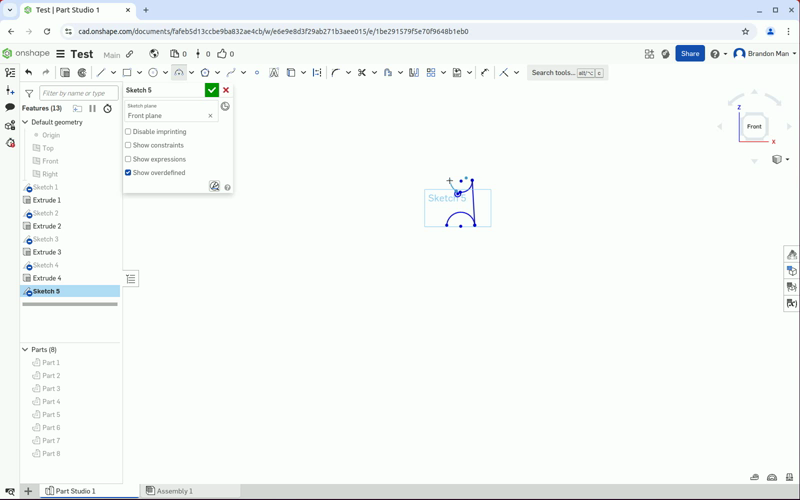
click(449, 180)
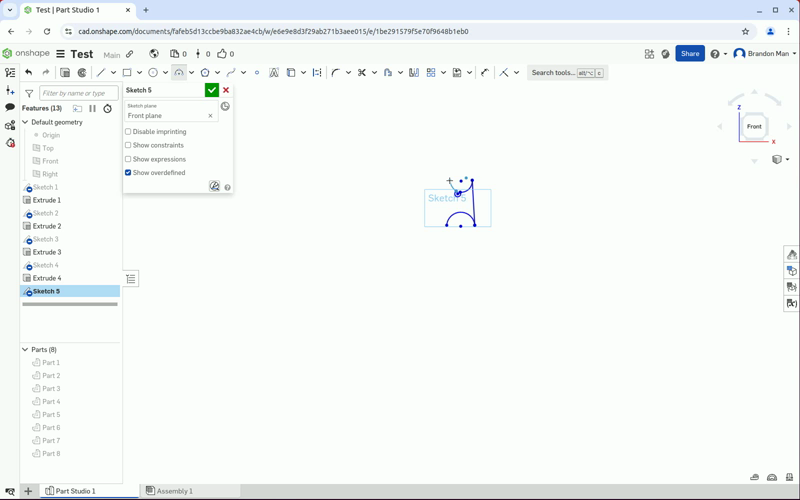
mouse_move(451, 186)
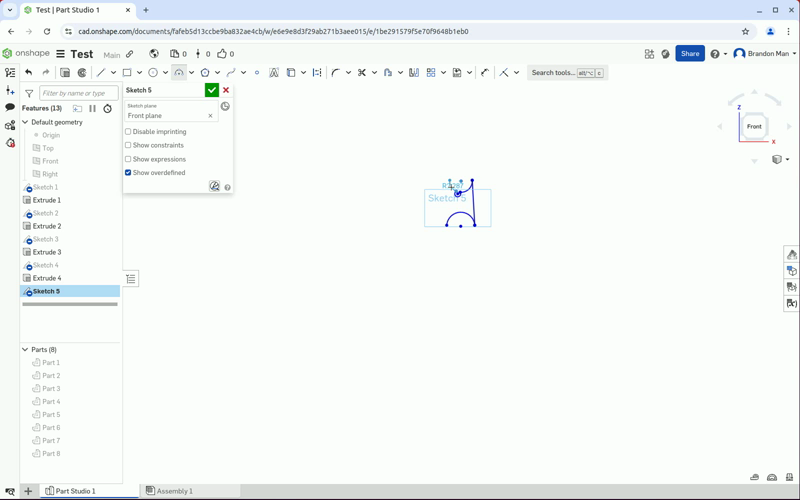
click(451, 186)
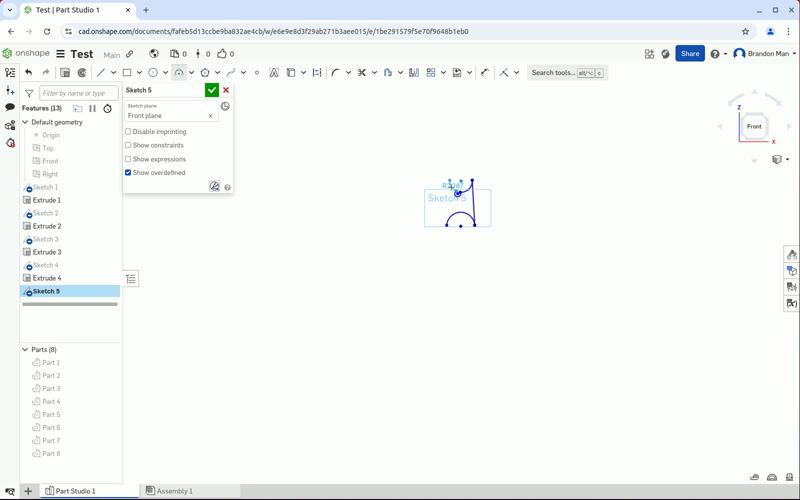
key_up(shift)
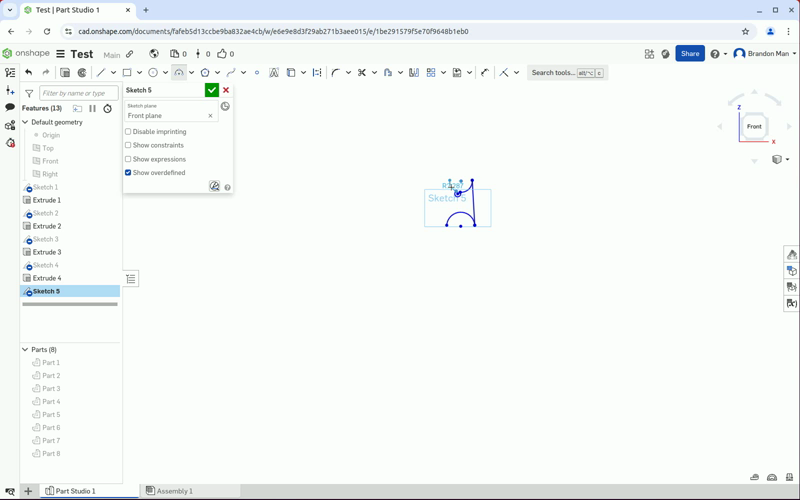
key(esc)
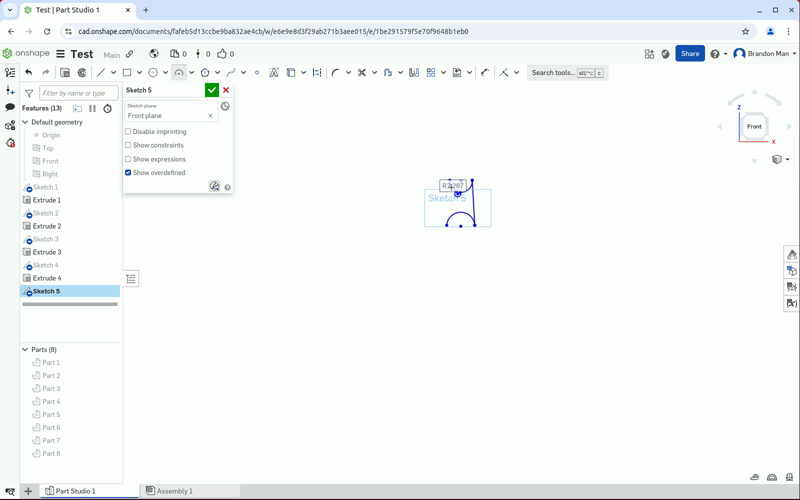
key(l)
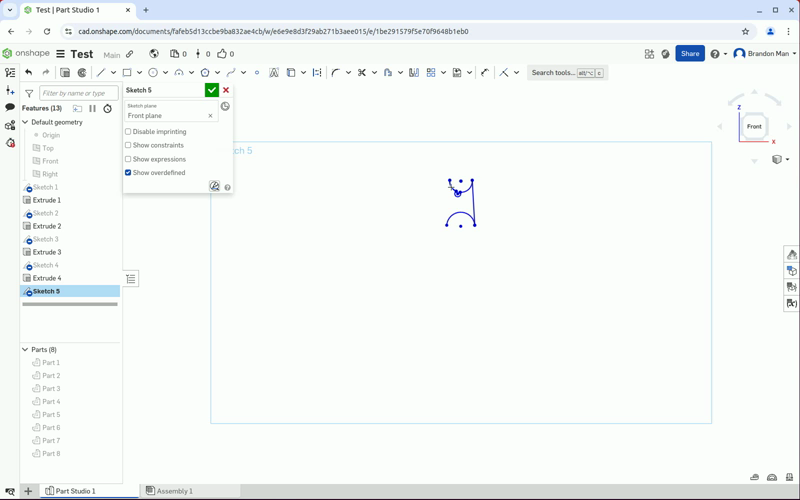
mouse_move(449, 180)
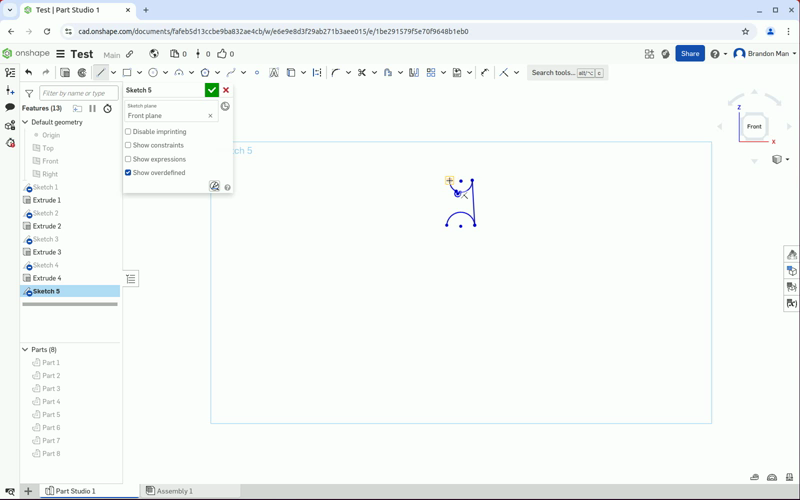
click(449, 180)
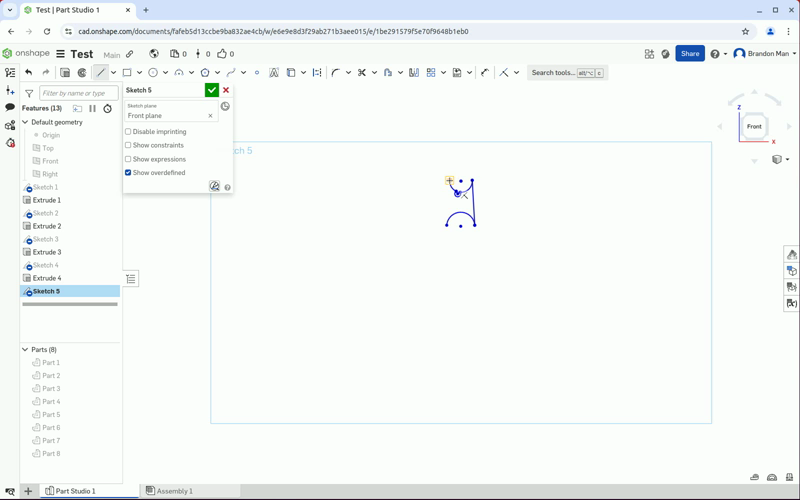
mouse_move(479, 180)
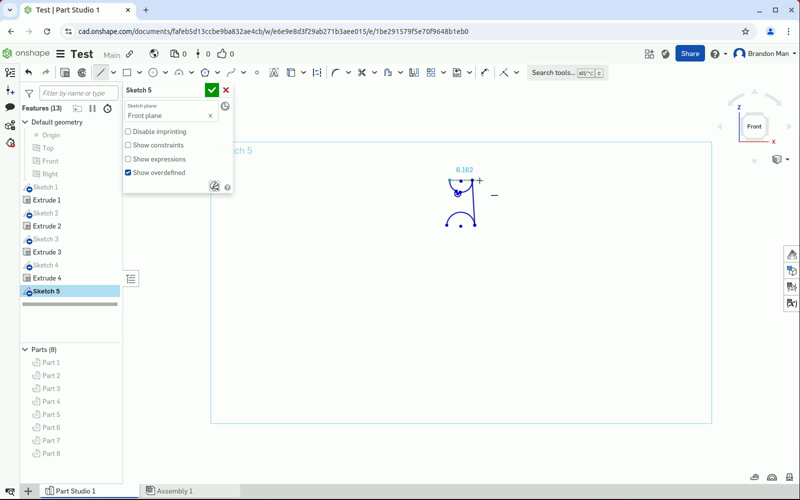
key_down(shift)
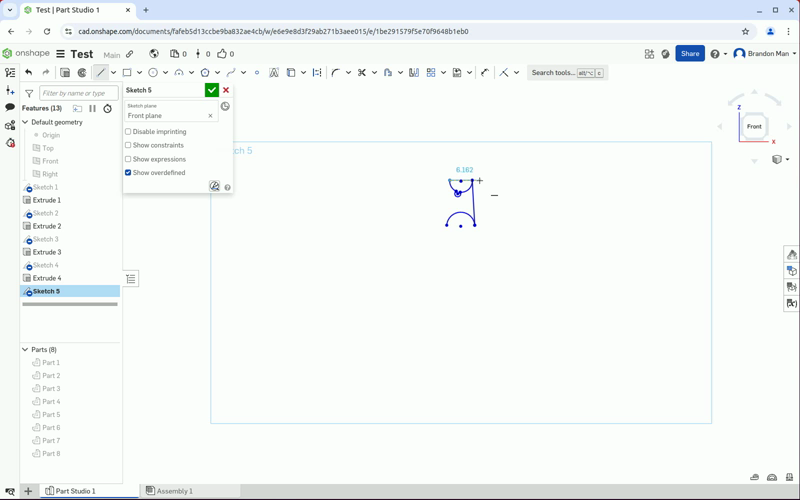
mouse_move(446, 225)
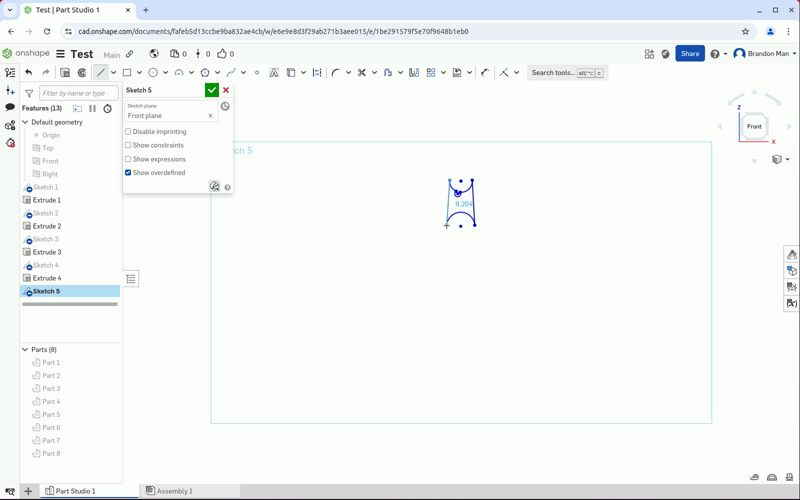
key_up(shift)
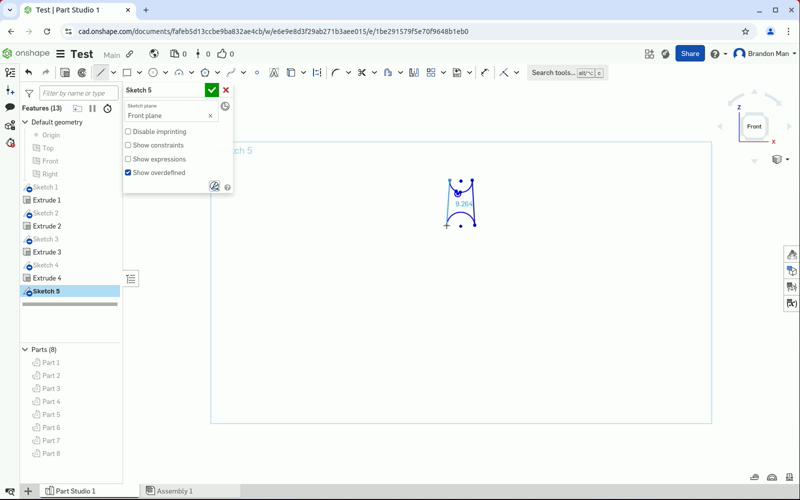
click(446, 225)
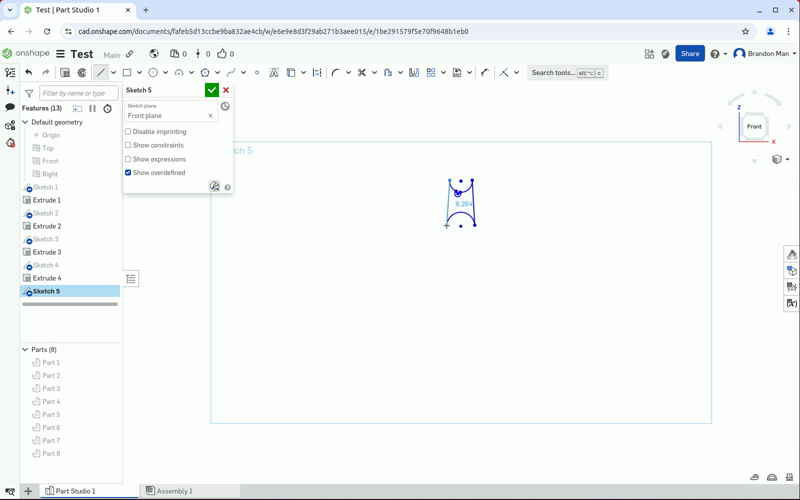
key(esc)
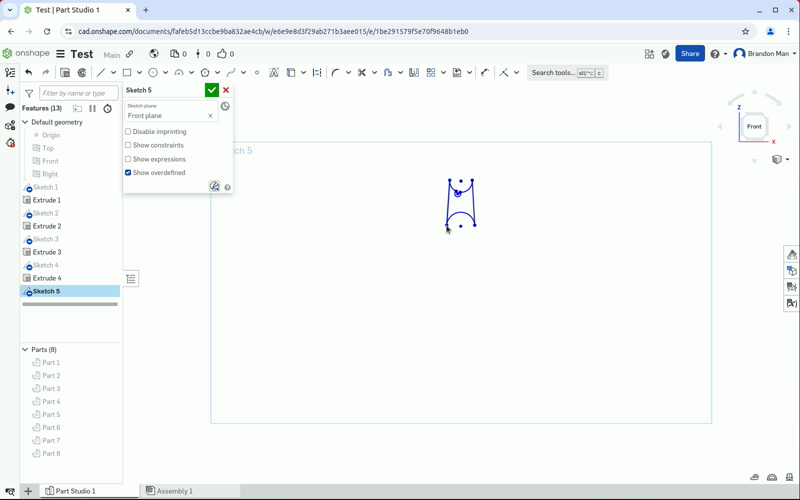
mouse_move(450, 195)
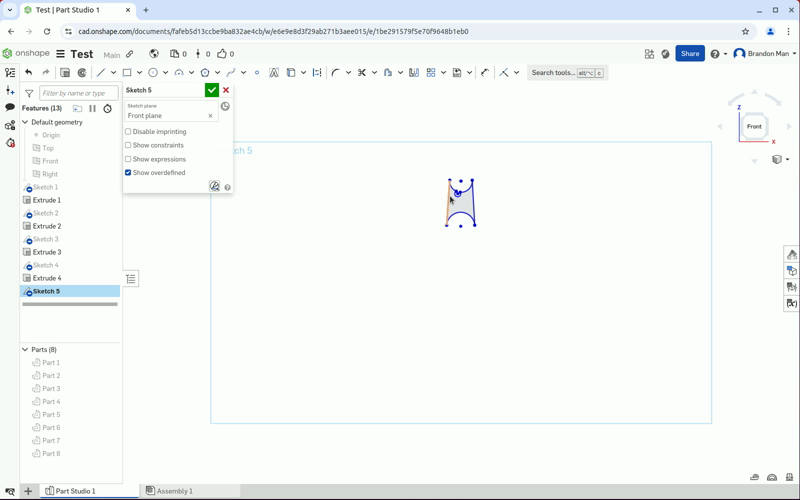
scroll(6)
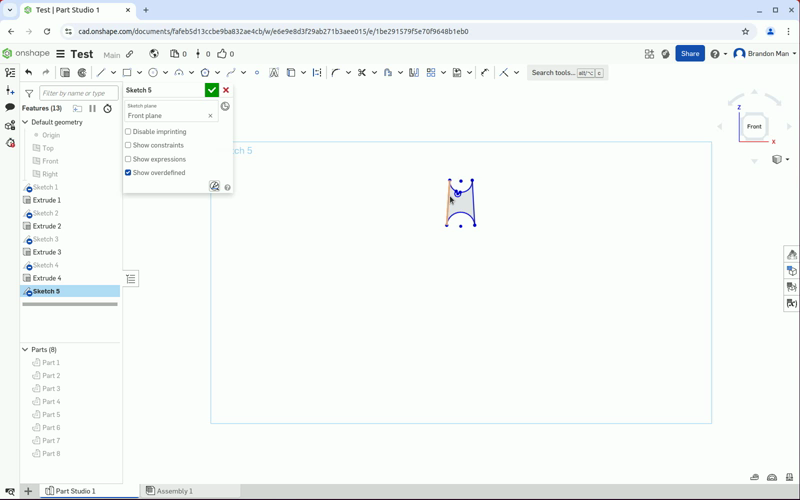
scroll(6)
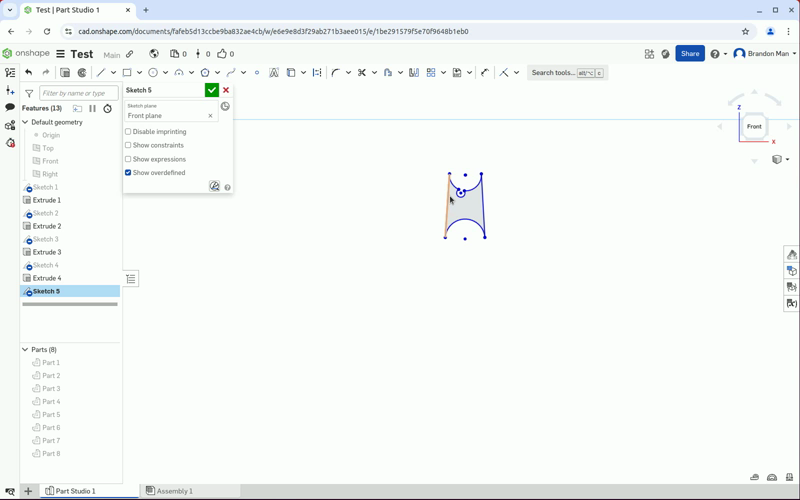
scroll(6)
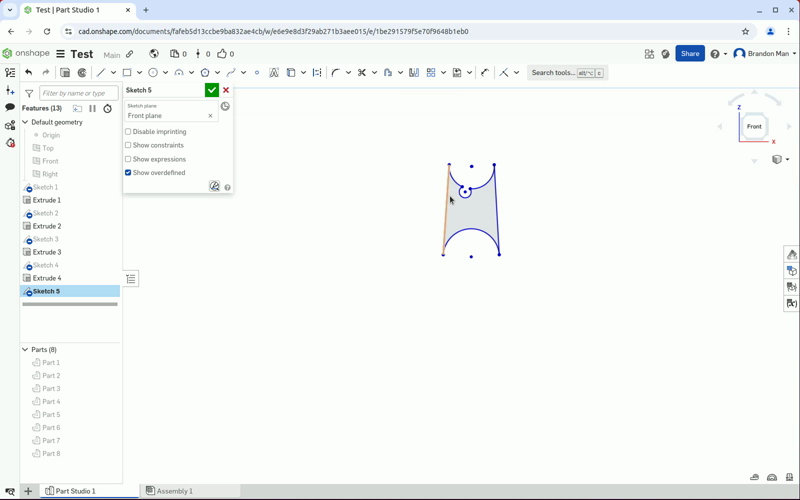
scroll(6)
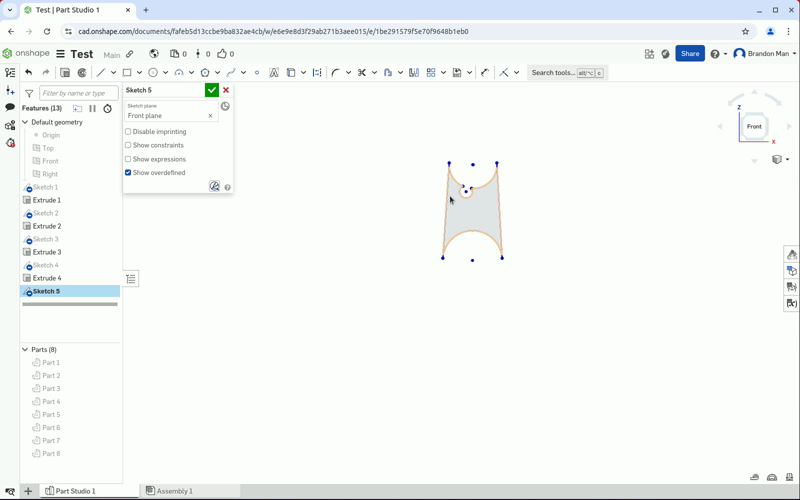
scroll(6)
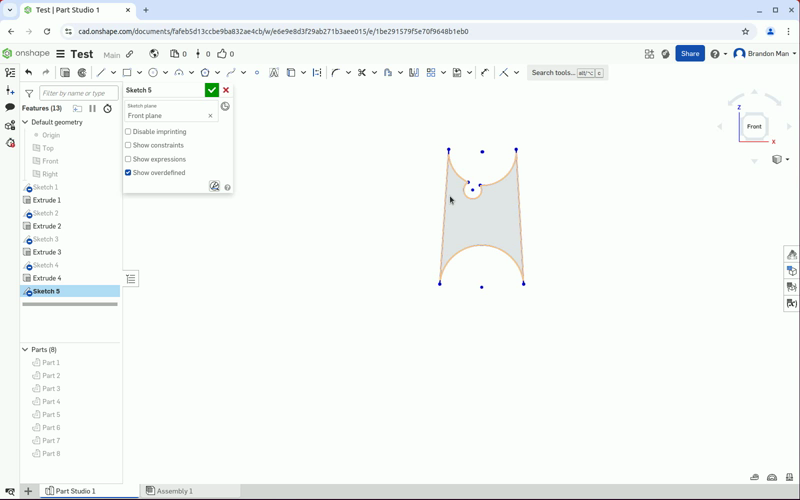
scroll(6)
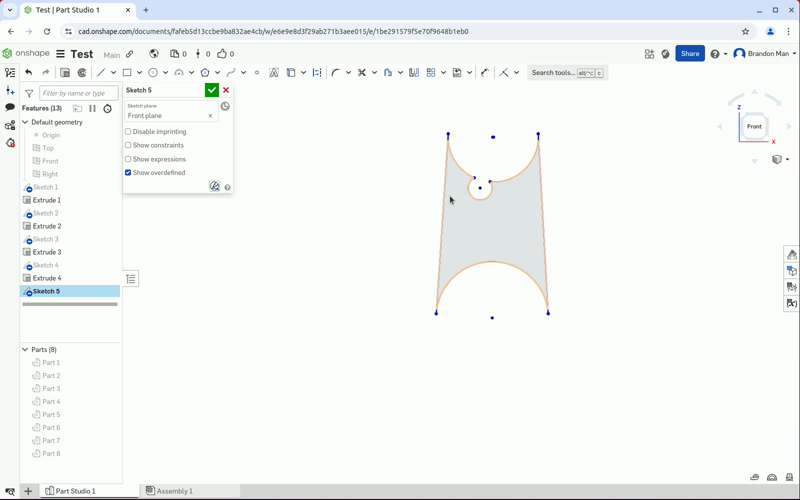
scroll(6)
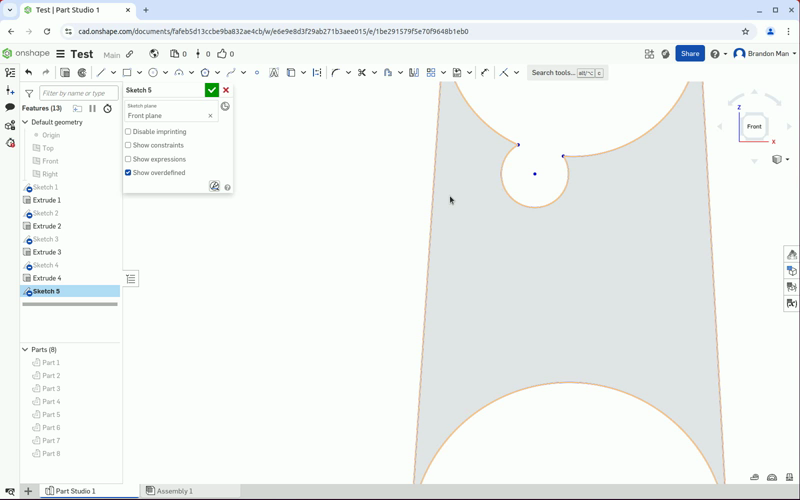
click(450, 195)
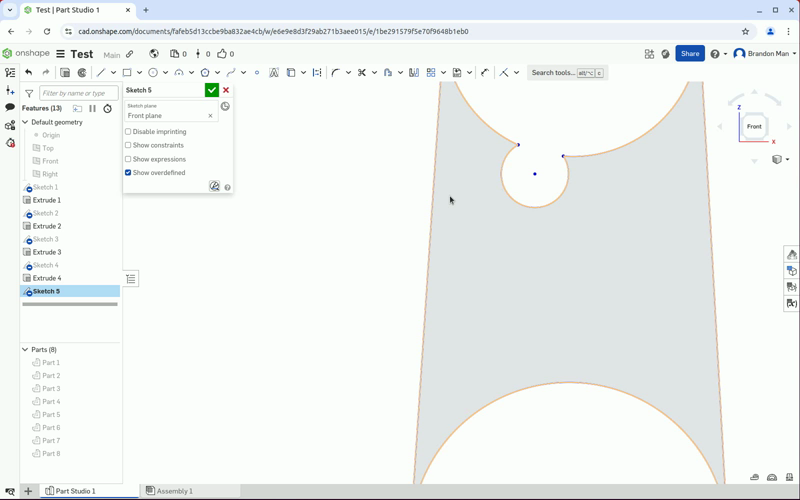
scroll(-6)
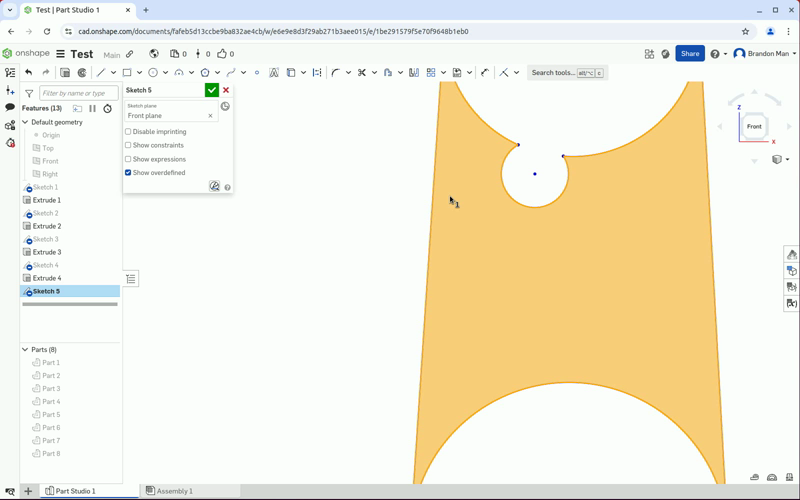
scroll(-6)
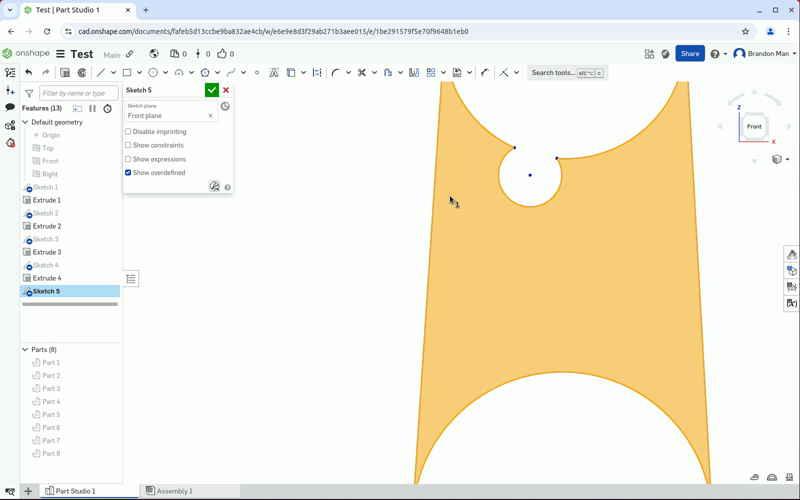
scroll(-6)
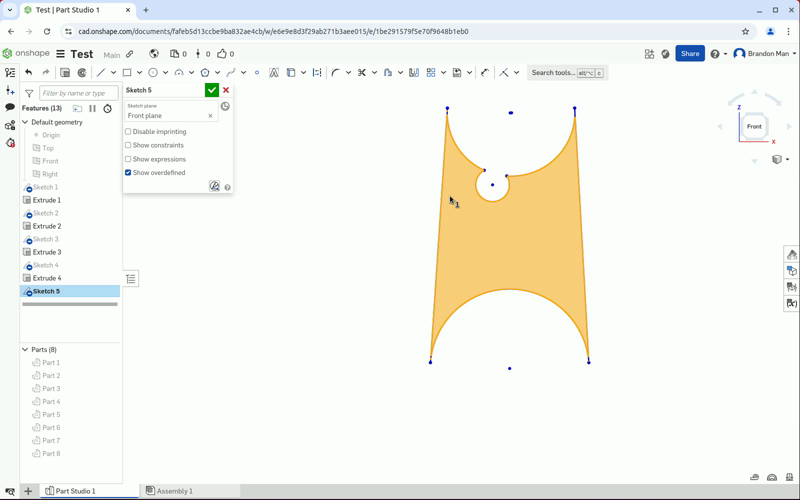
scroll(-6)
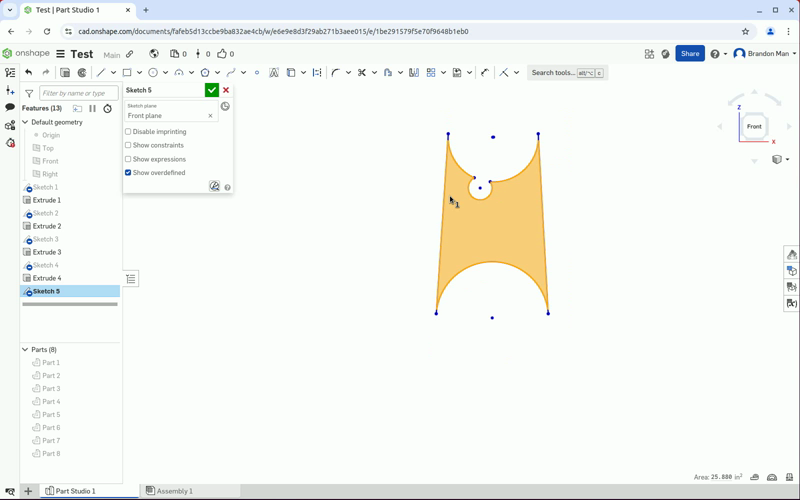
scroll(-6)
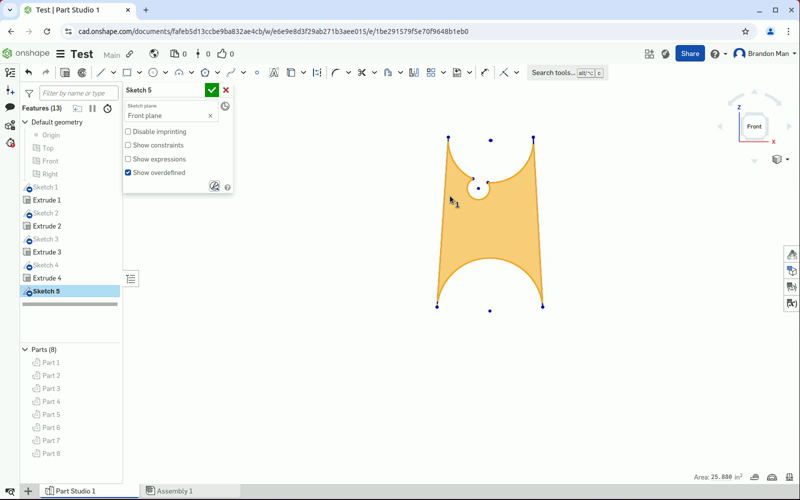
scroll(-6)
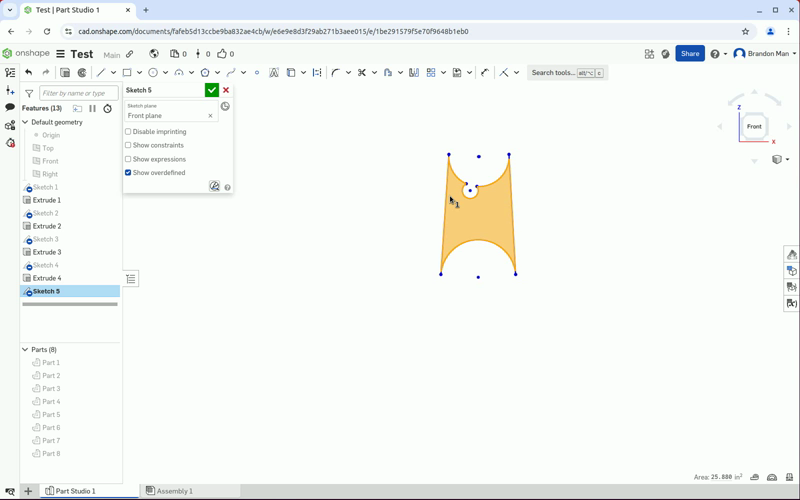
scroll(-6)
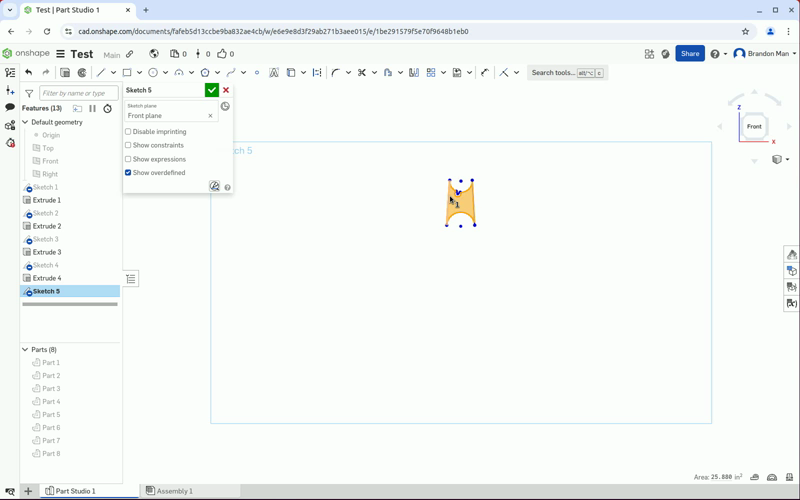
mouse_move(73, 352)
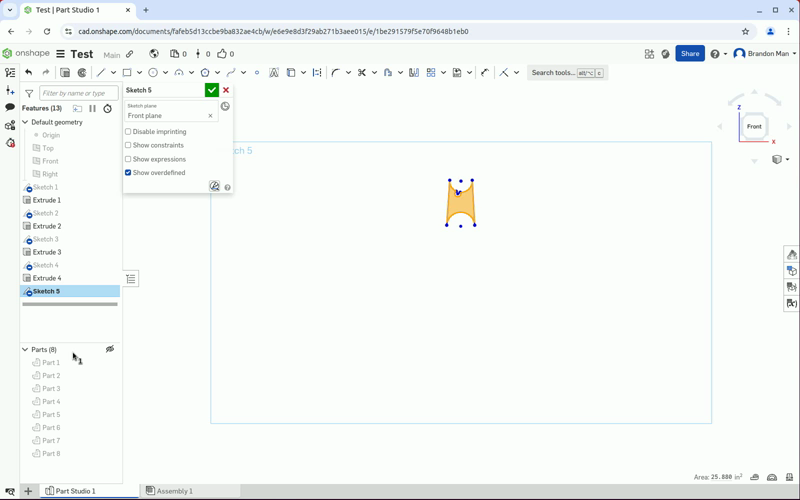
key(shift+y)
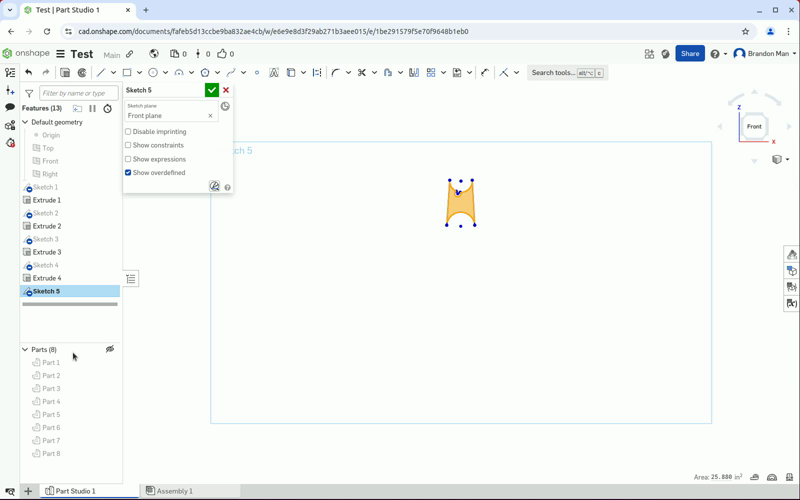
key(shift+e)
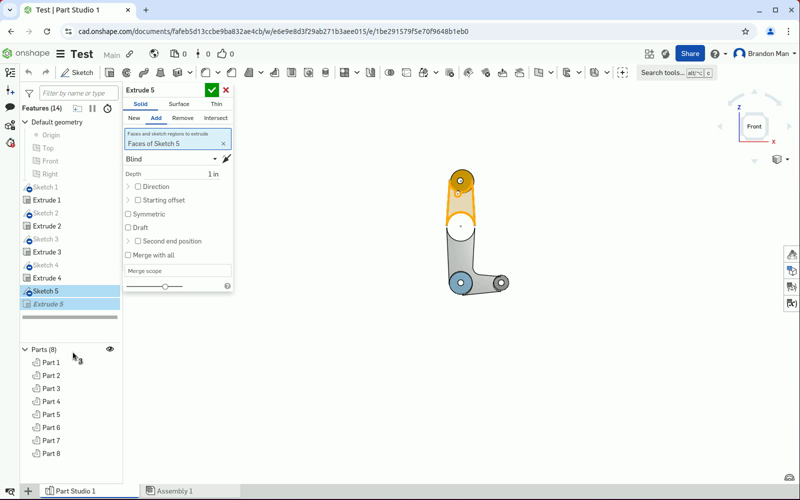
mouse_move(143, 106)
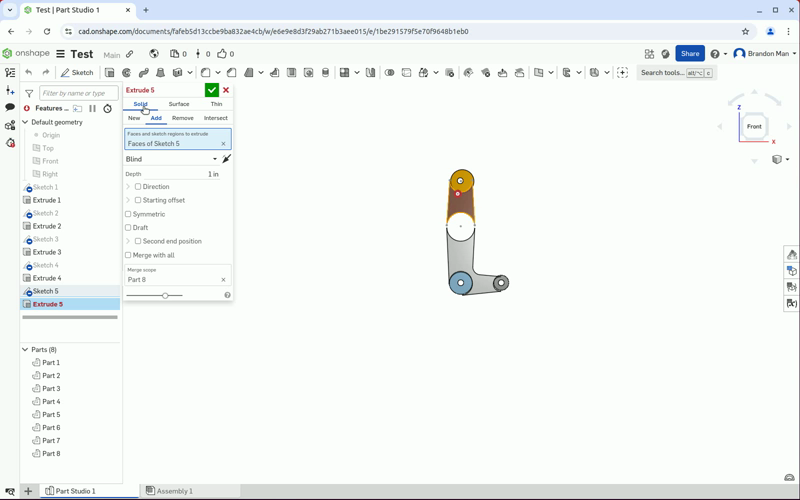
click(143, 106)
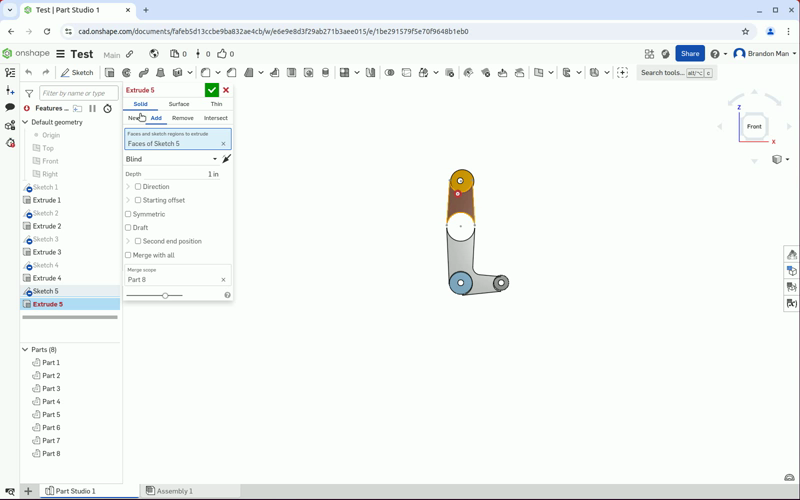
mouse_move(137, 120)
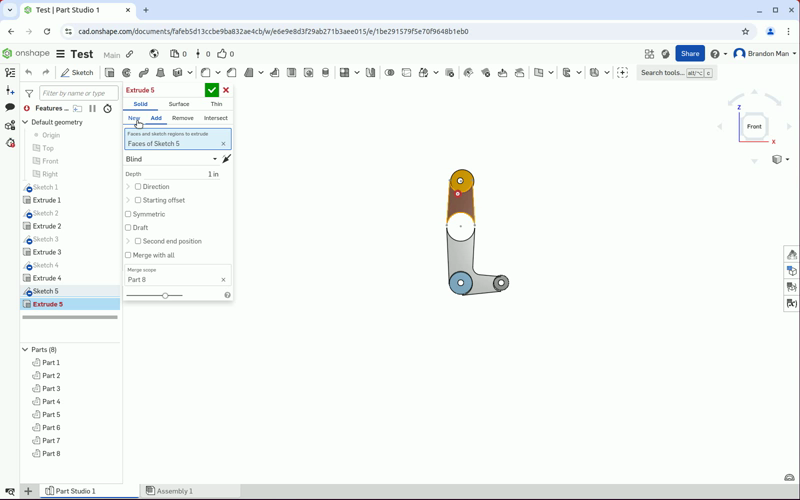
click(137, 120)
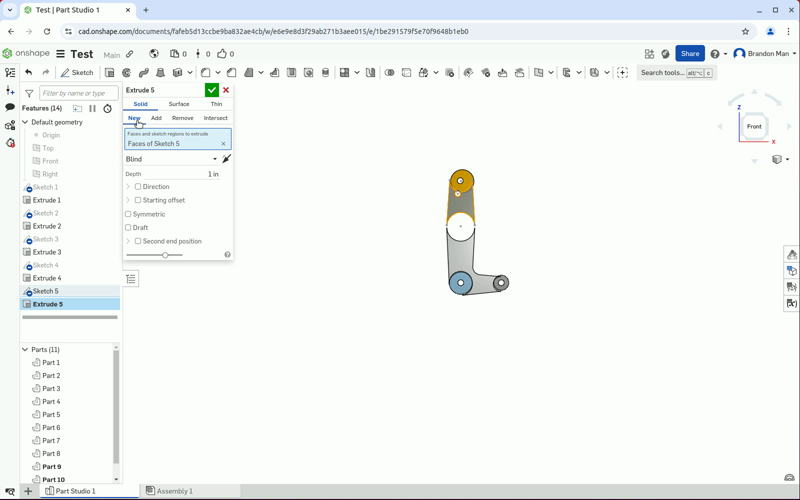
key(tab, 4)
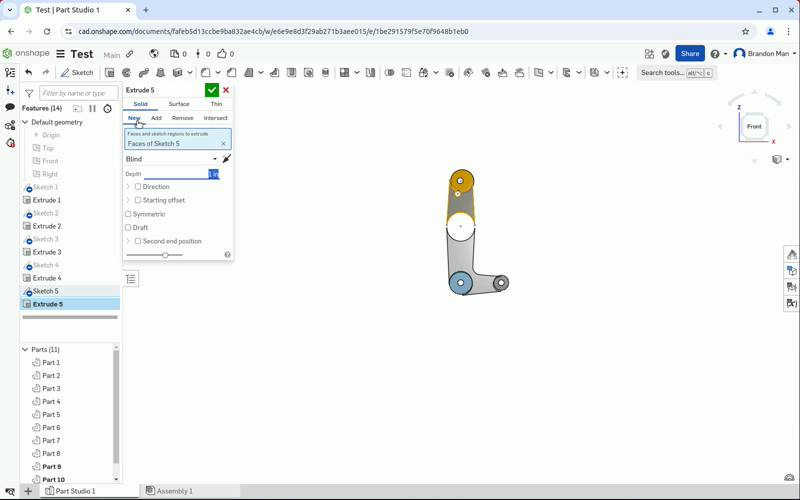
text(0.481)
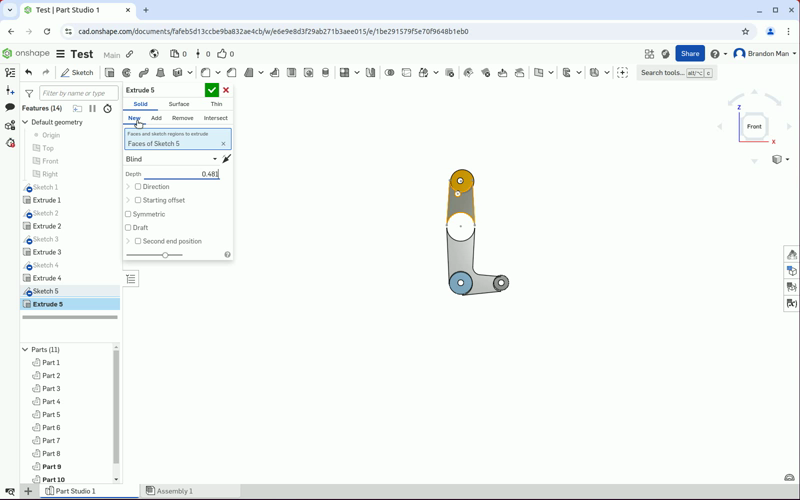
key(enter)
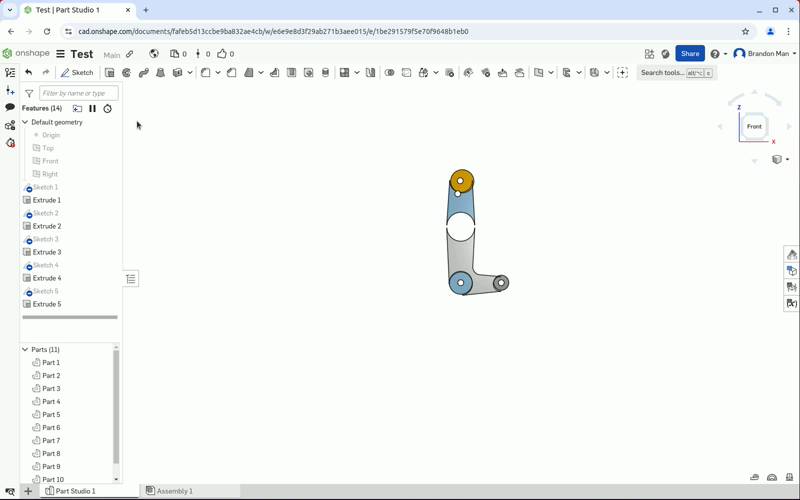
key(shift+h)
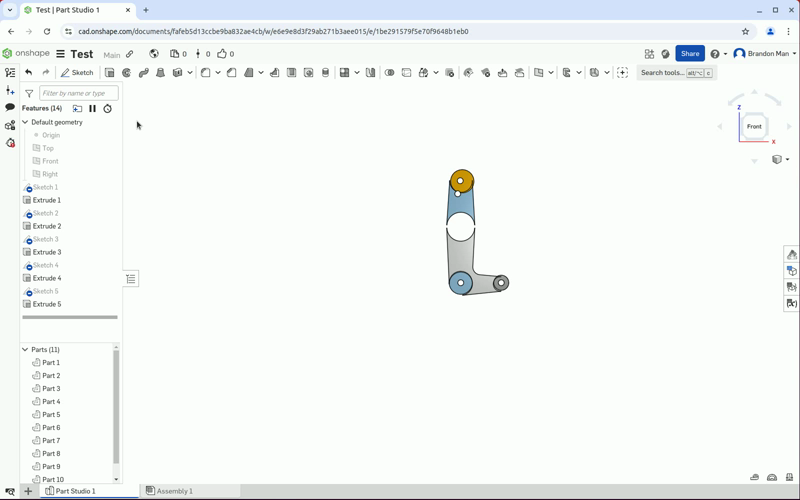
key(shift+h)
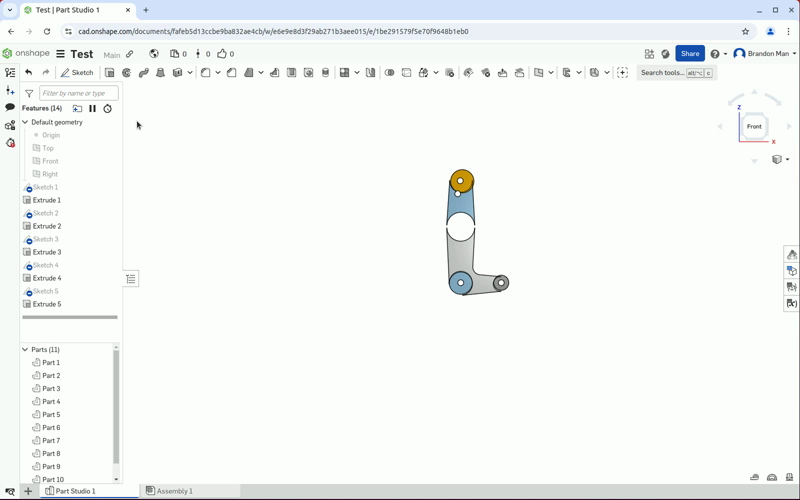
mouse_move(73, 189)
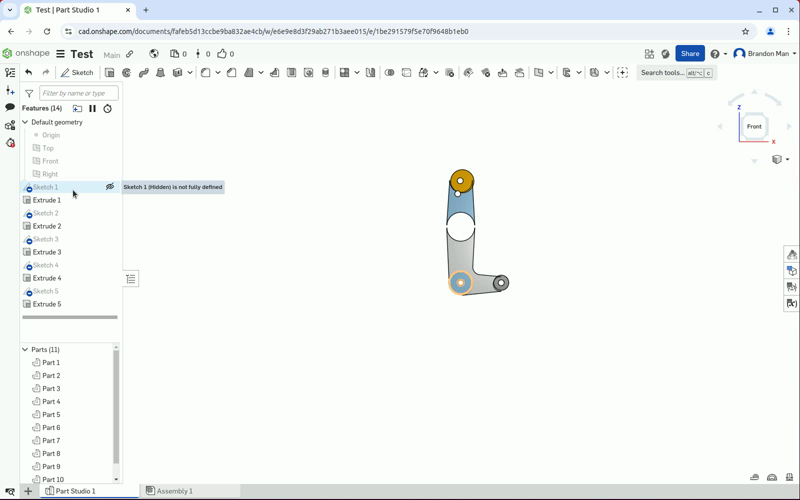
click(73, 189)
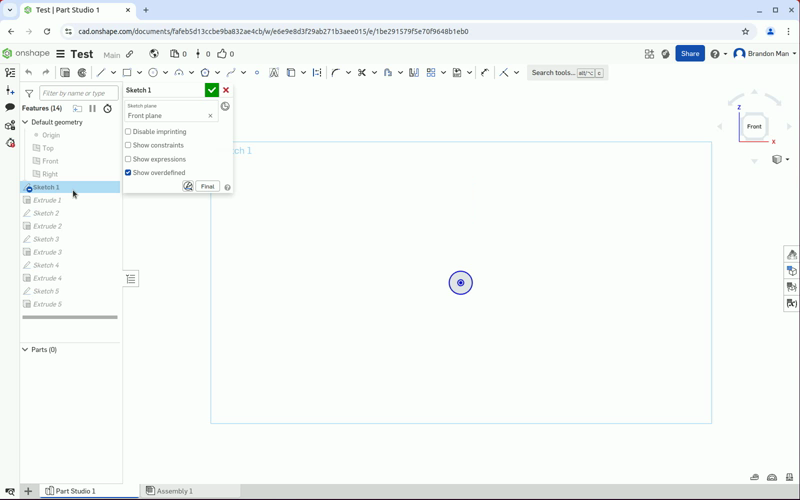
mouse_move(229, 92)
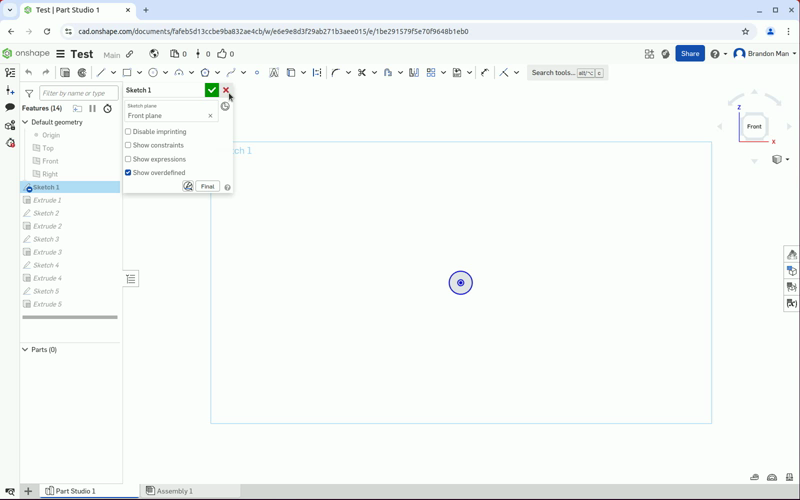
click(229, 92)
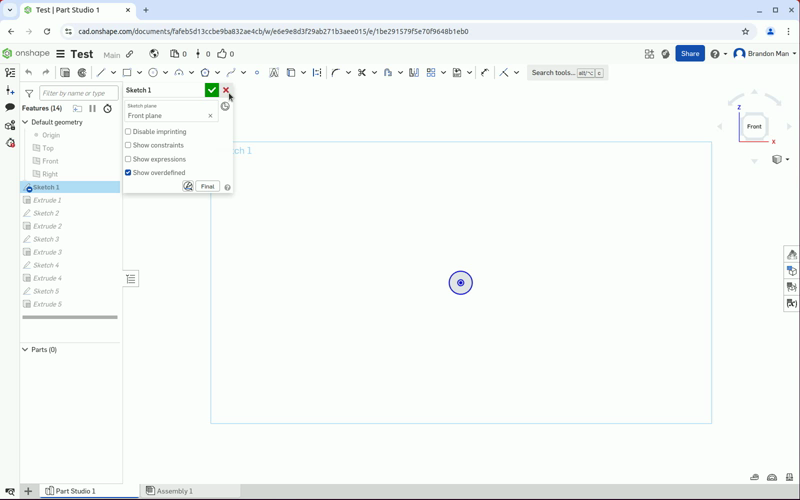
key(shift+s)
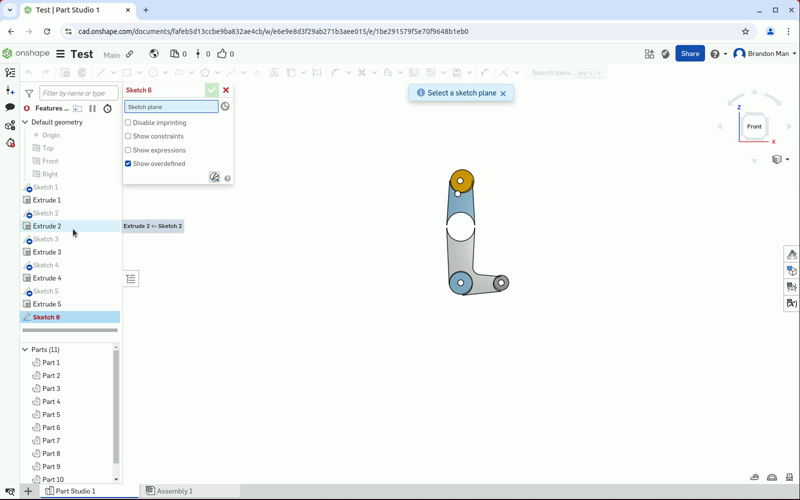
scroll(3)
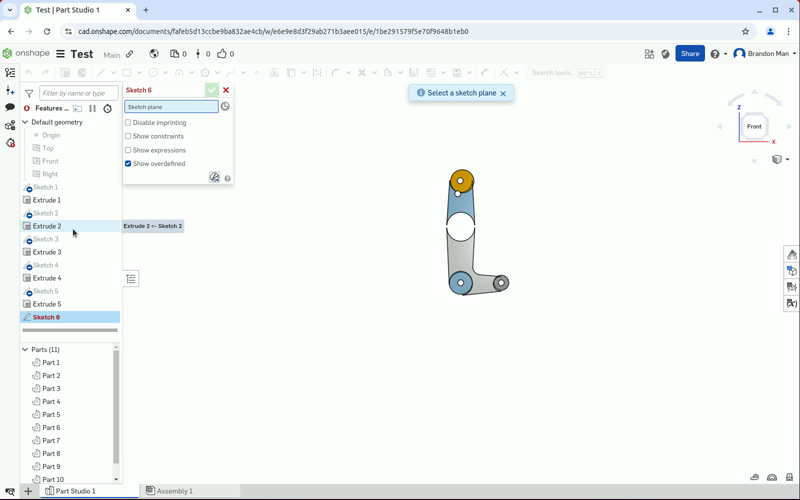
mouse_move(73, 163)
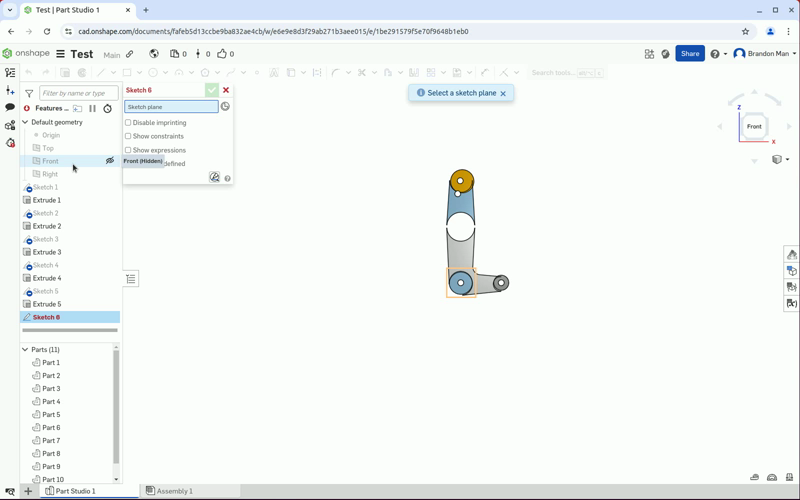
click(73, 163)
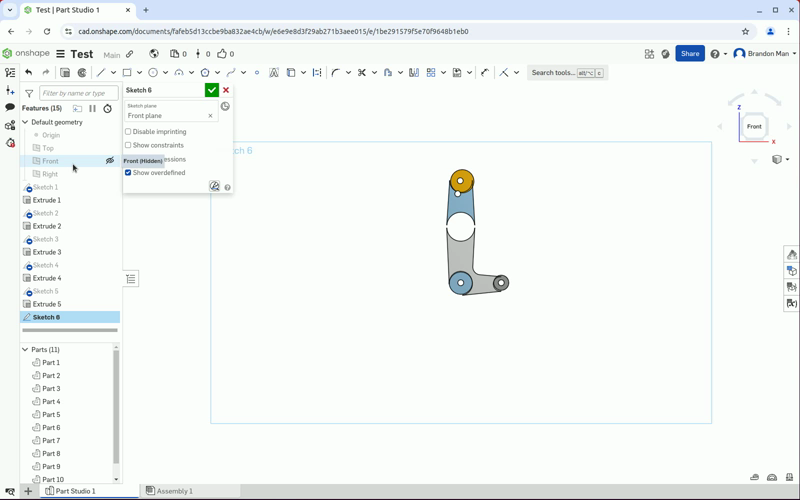
mouse_move(69, 352)
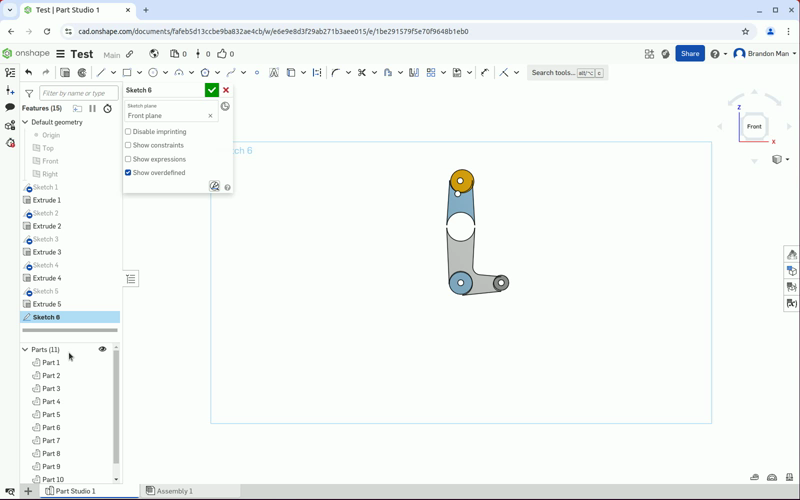
key(y)
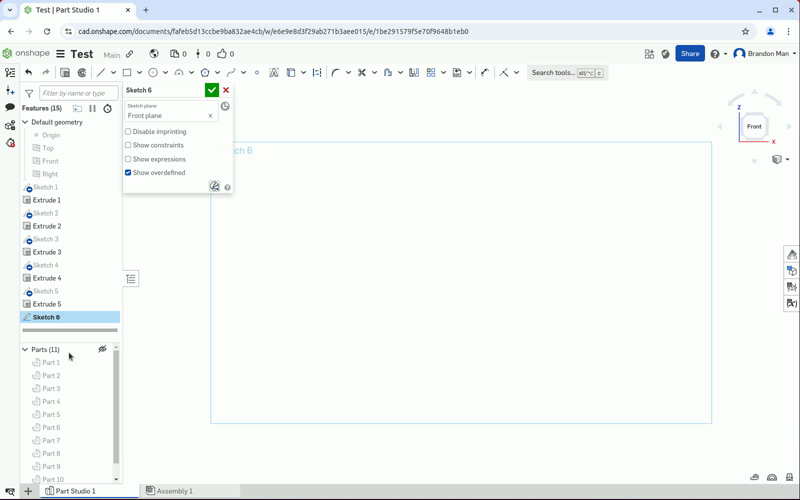
key(c)
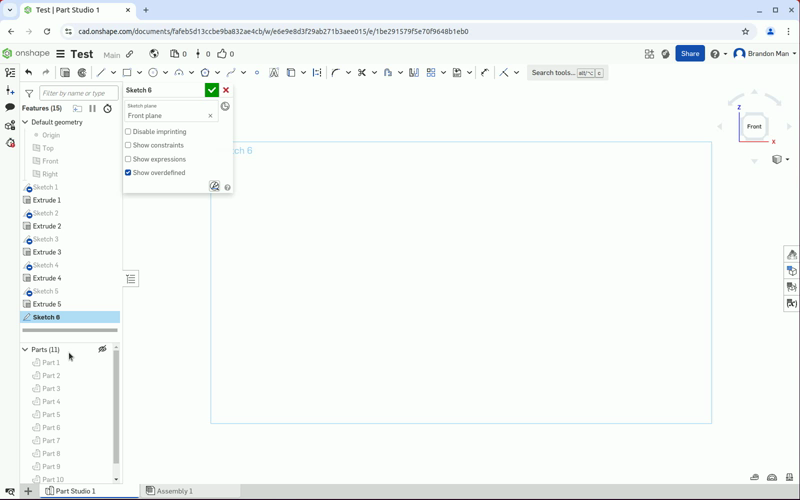
key_down(shift)
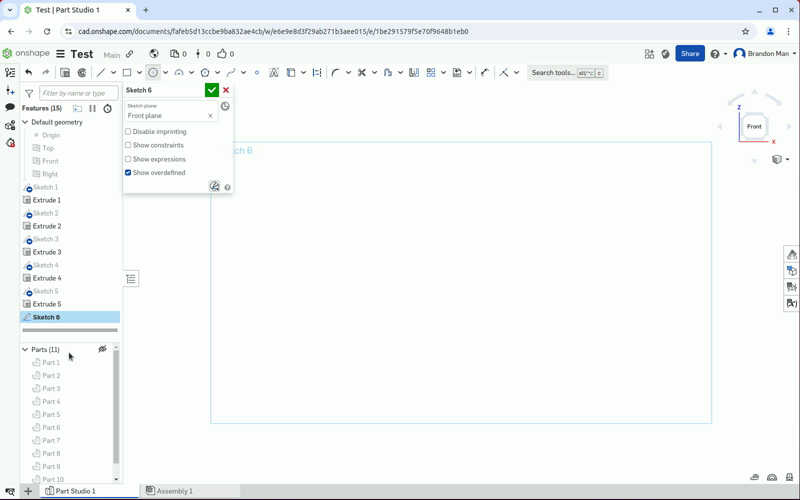
mouse_move(461, 226)
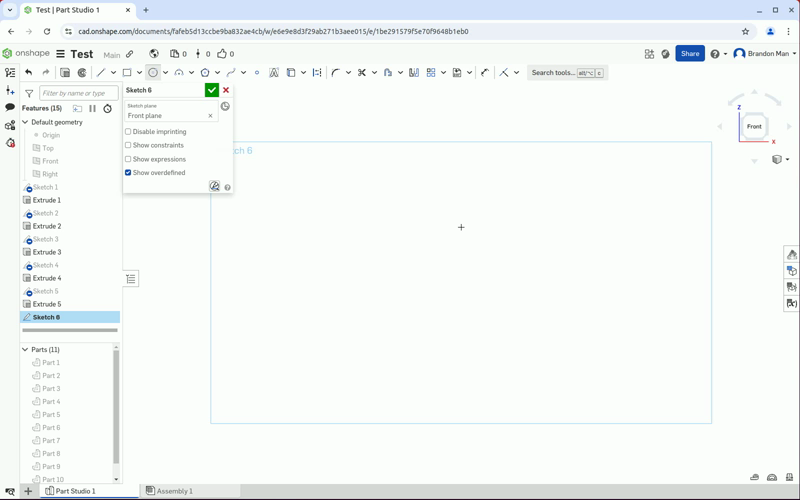
click(461, 226)
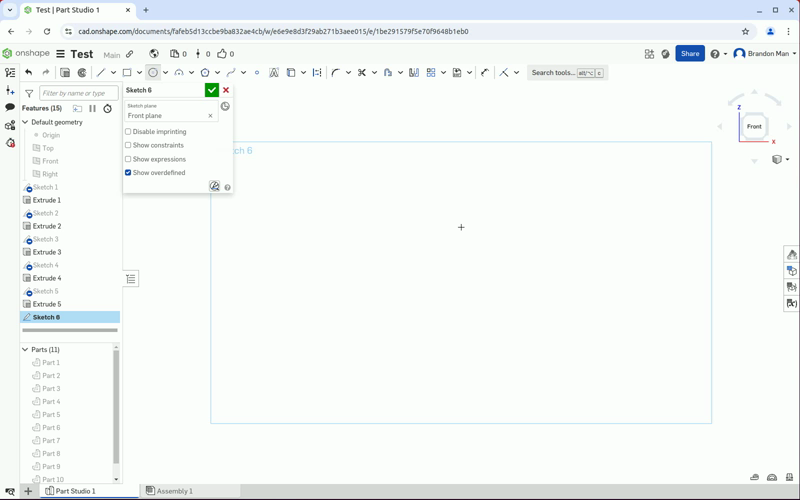
key_up(shift)
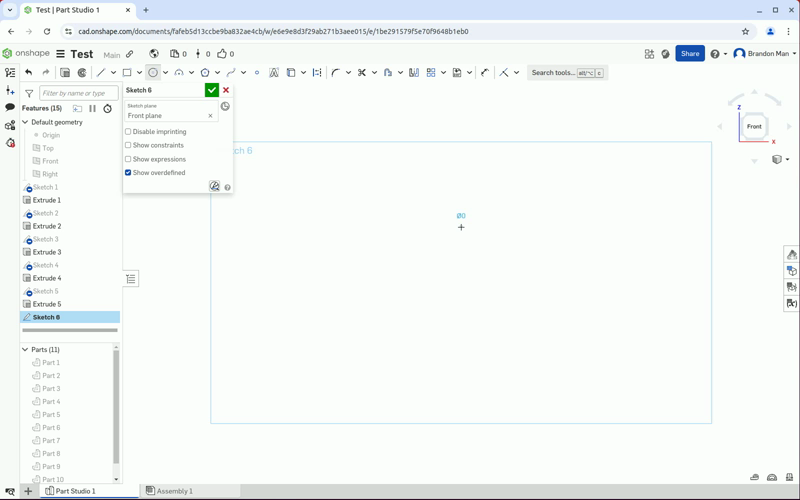
mouse_move(476, 226)
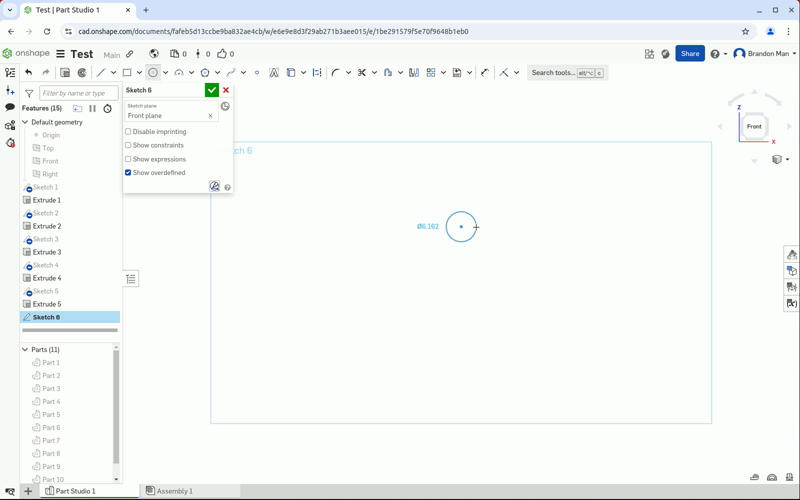
click(476, 226)
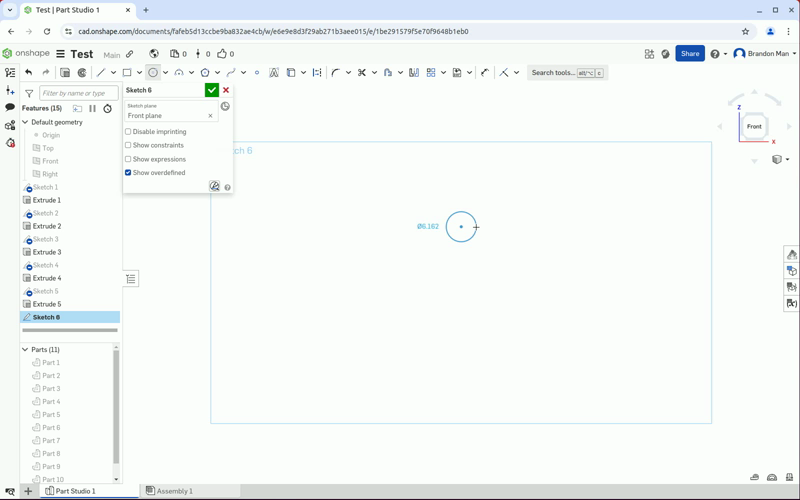
key(esc)
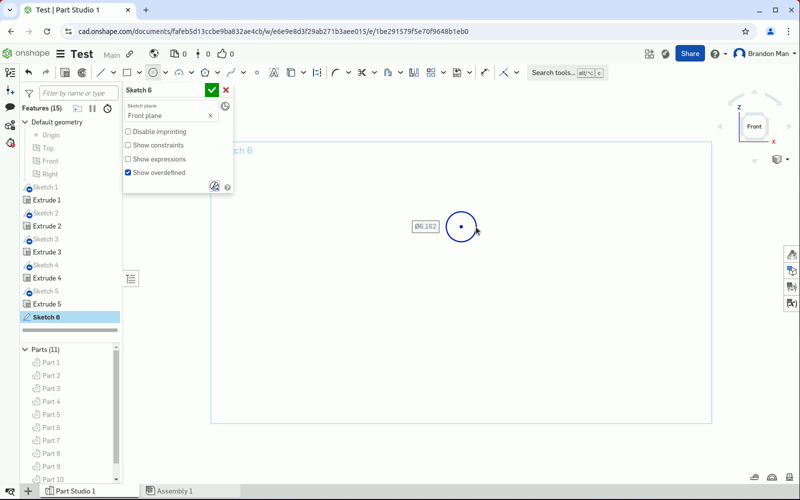
key(c)
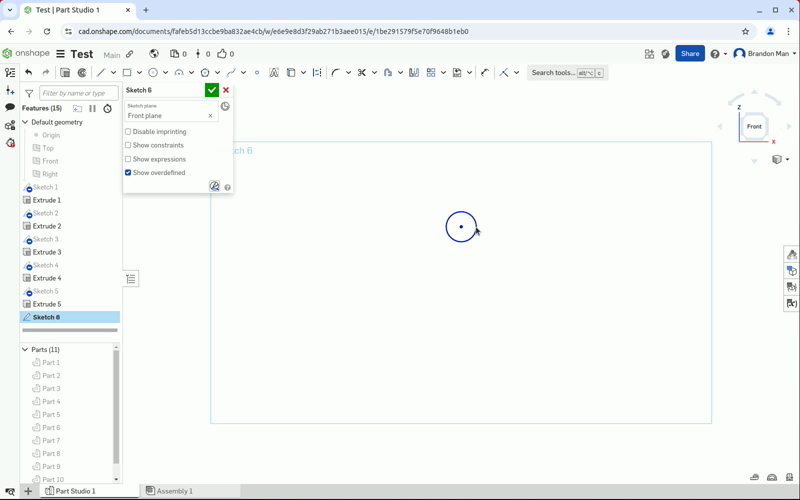
key_down(shift)
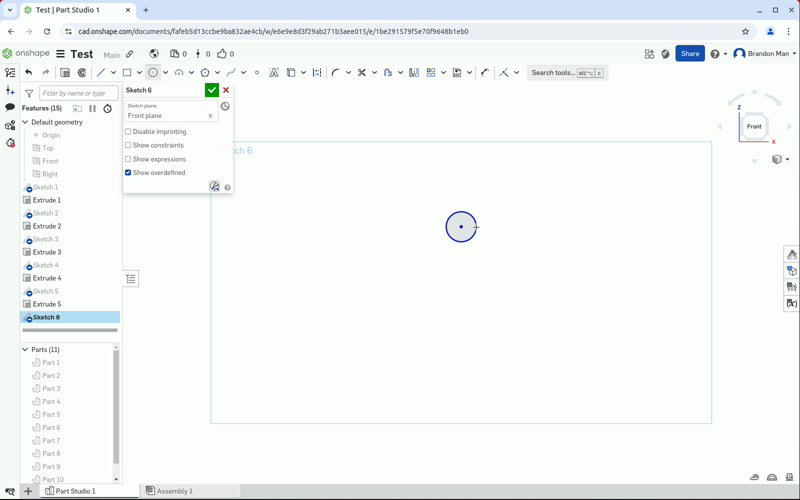
mouse_move(461, 226)
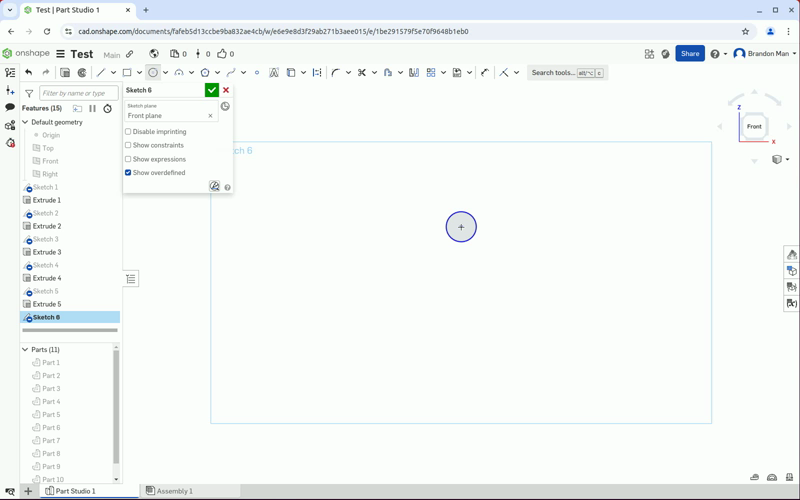
click(461, 226)
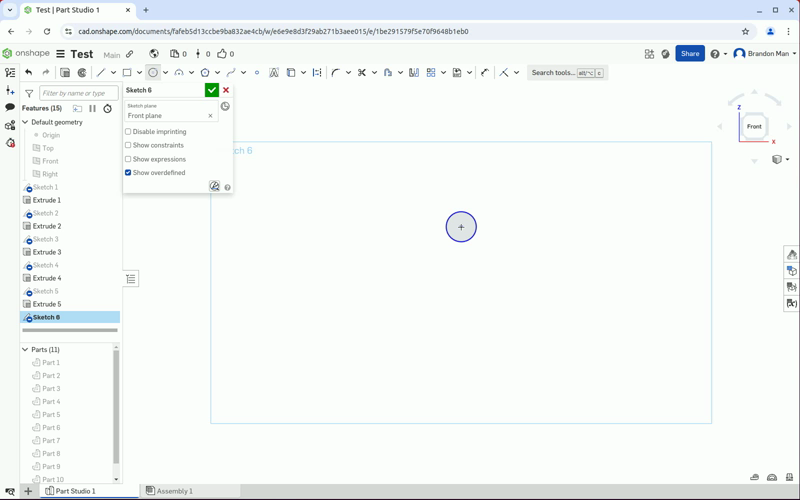
key_up(shift)
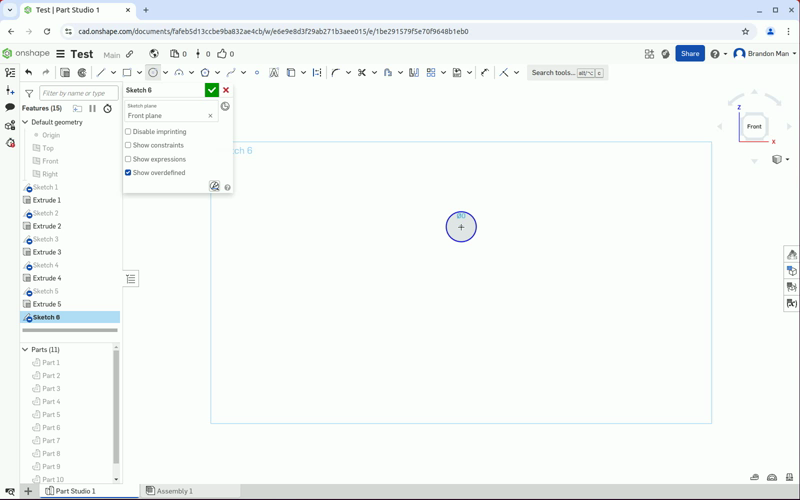
mouse_move(464, 226)
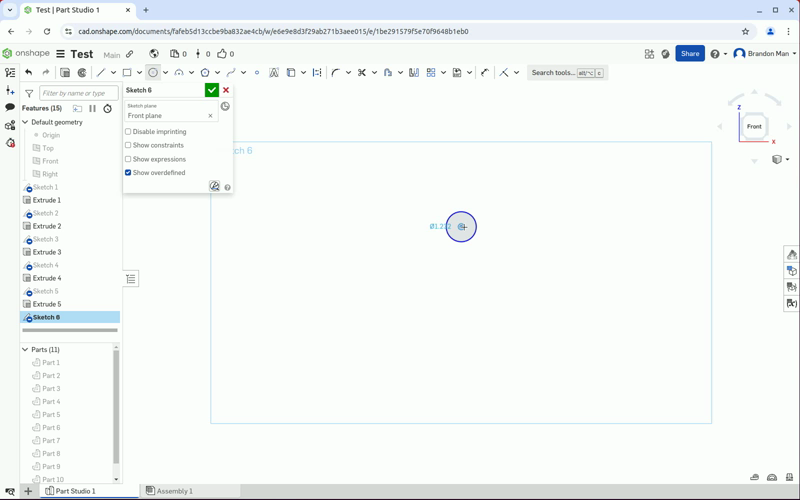
scroll(6)
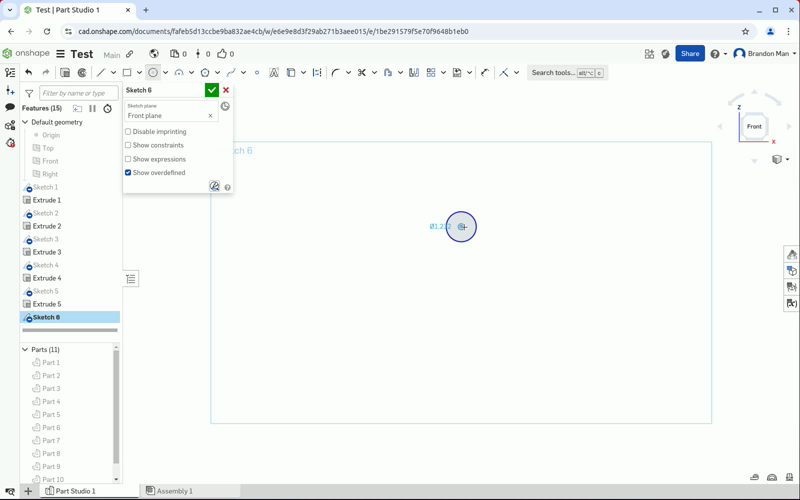
scroll(6)
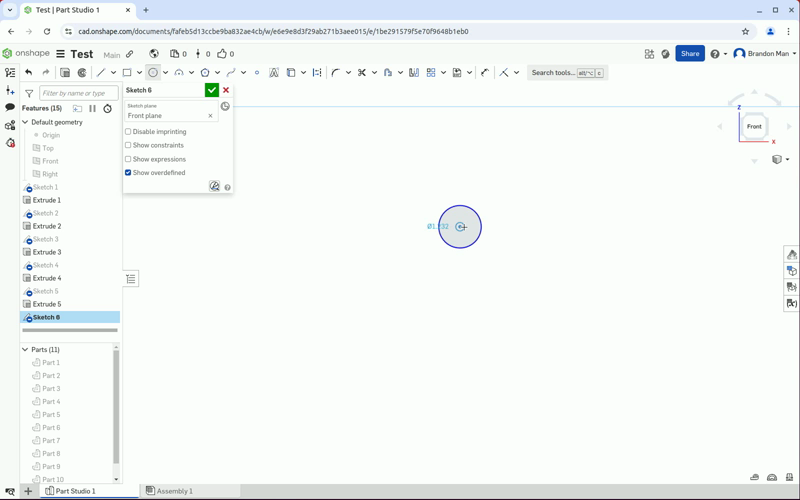
scroll(6)
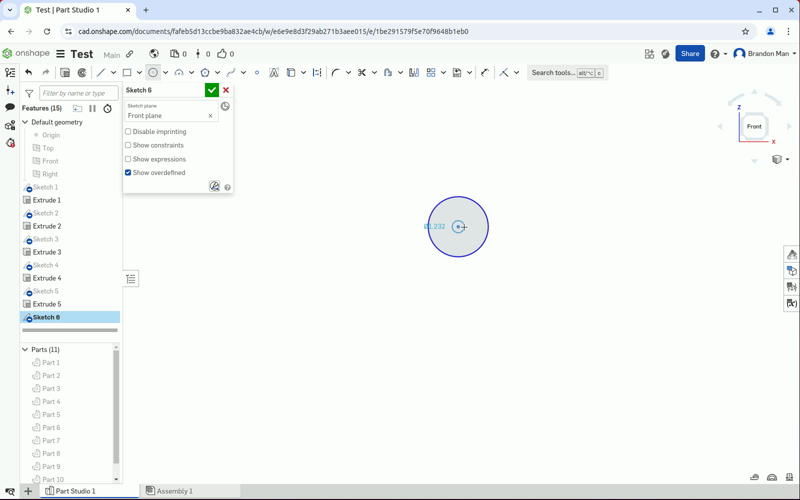
scroll(6)
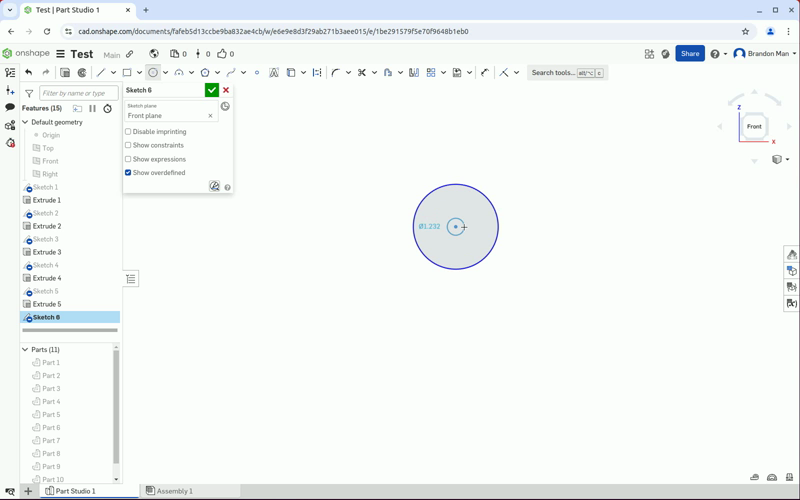
scroll(6)
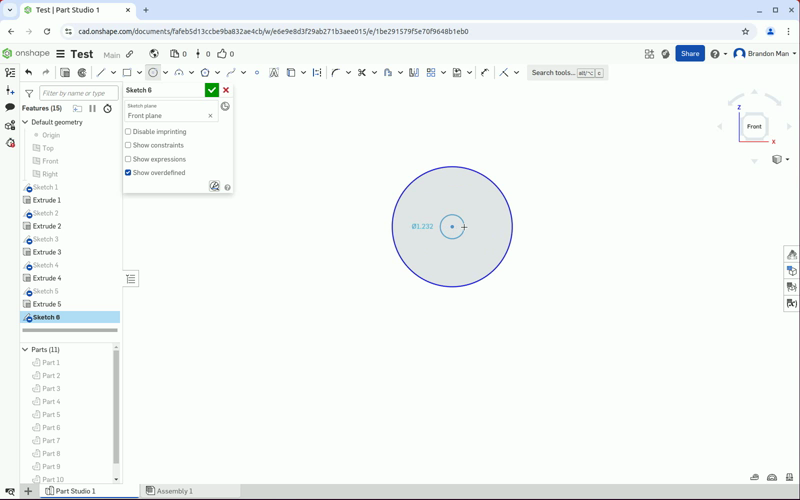
scroll(6)
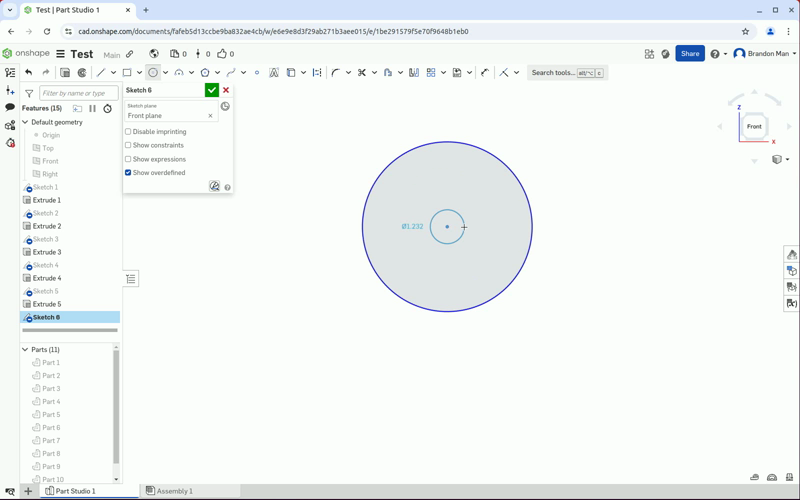
scroll(6)
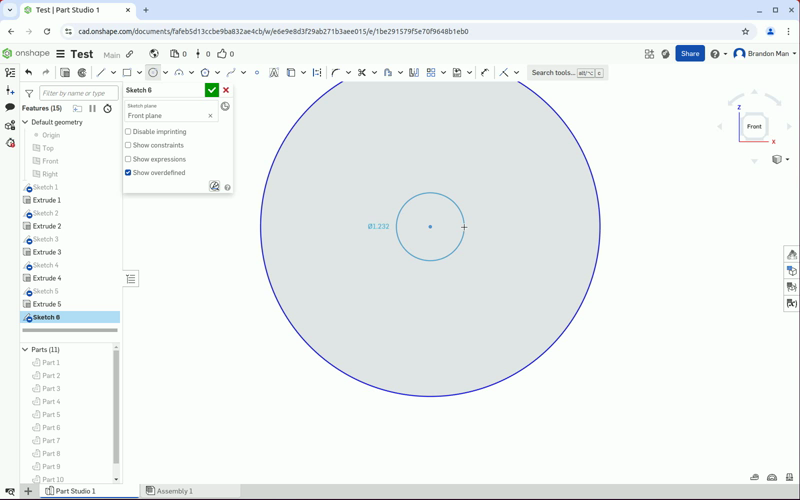
click(464, 226)
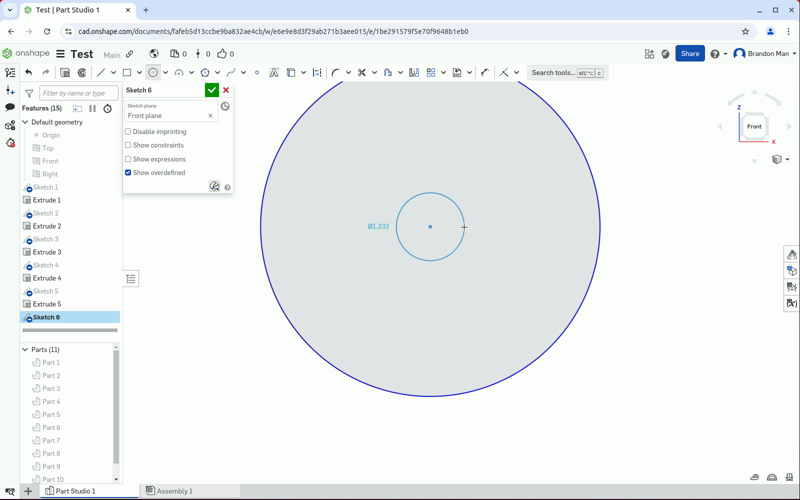
scroll(-6)
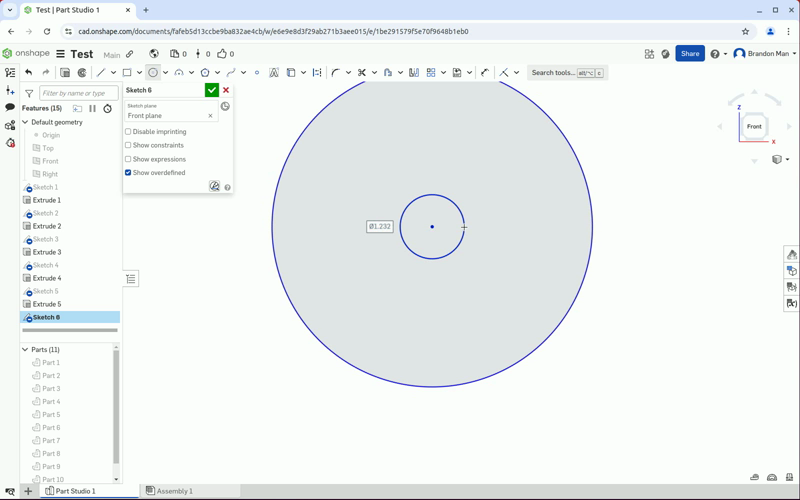
scroll(-6)
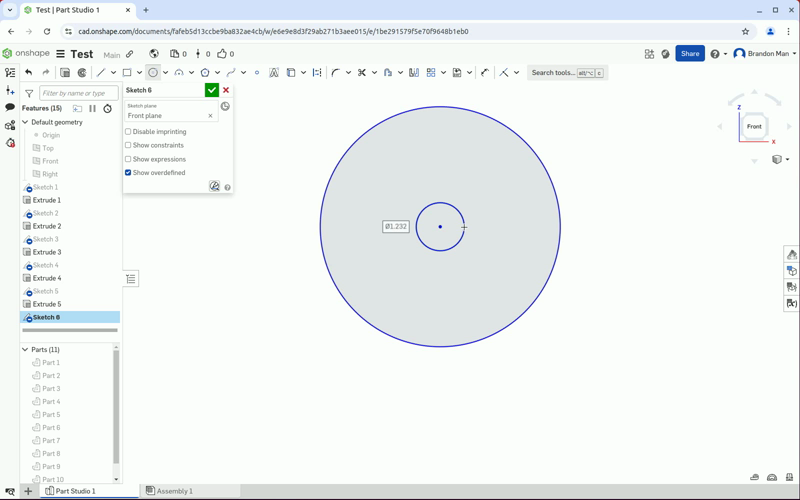
scroll(-6)
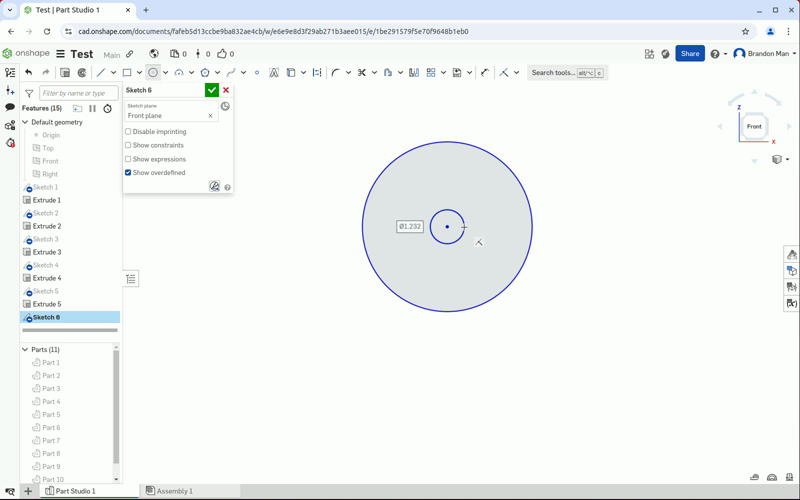
scroll(-6)
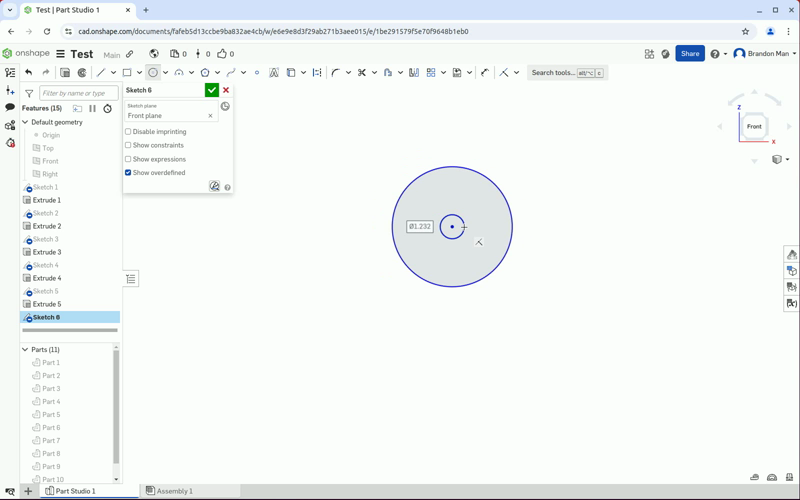
scroll(-6)
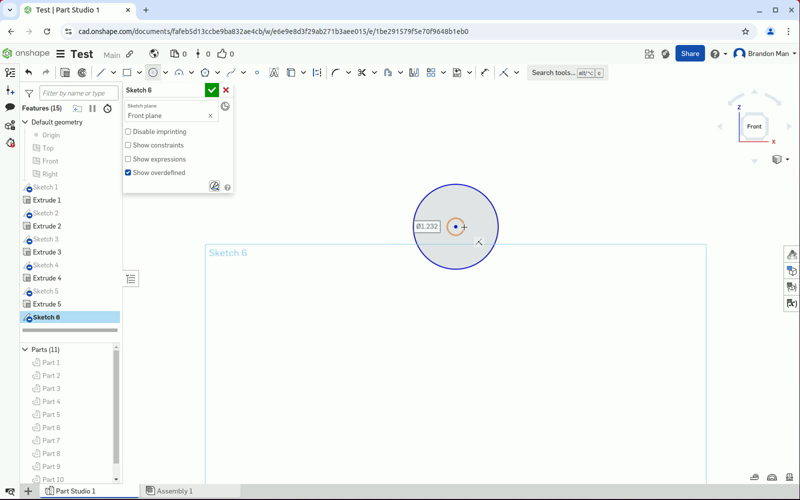
scroll(-6)
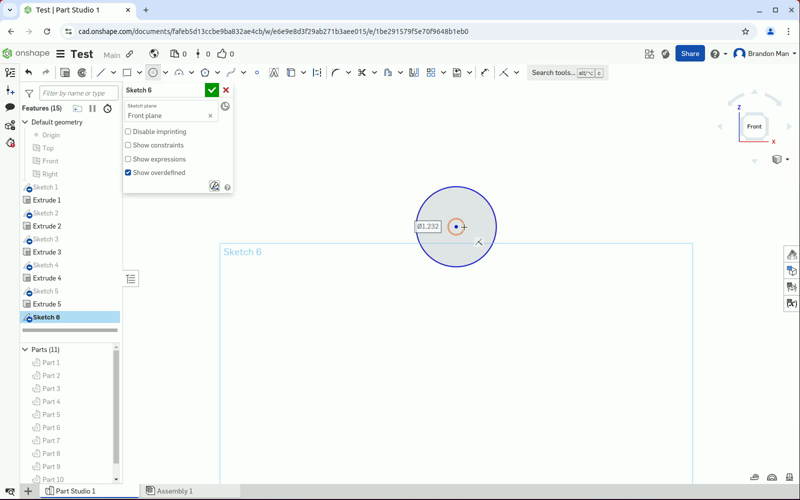
scroll(-6)
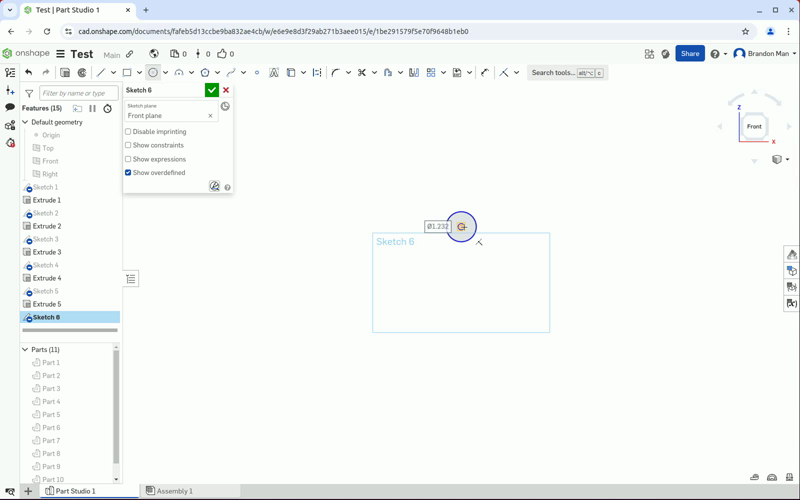
key(esc)
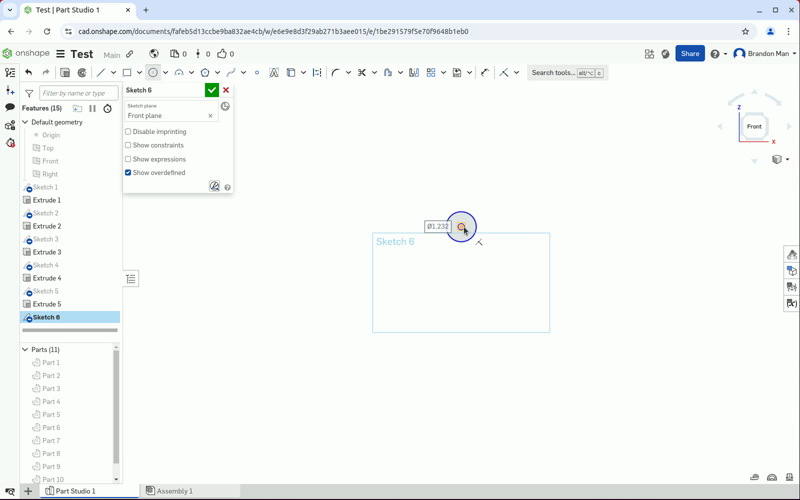
mouse_move(456, 221)
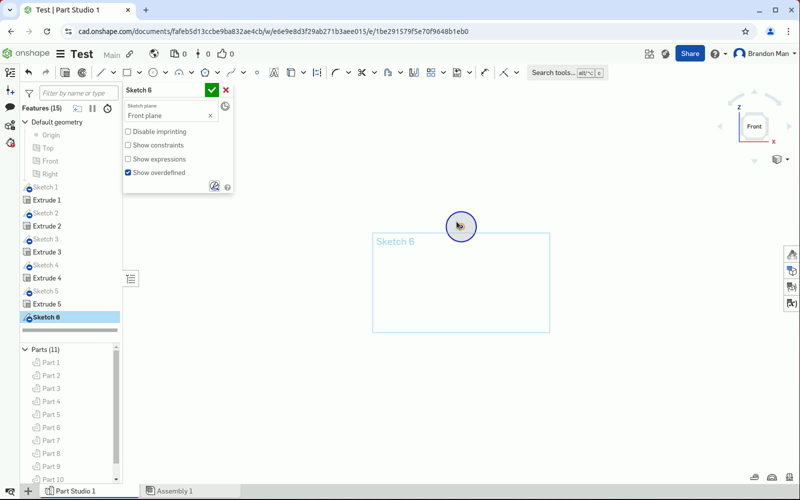
scroll(6)
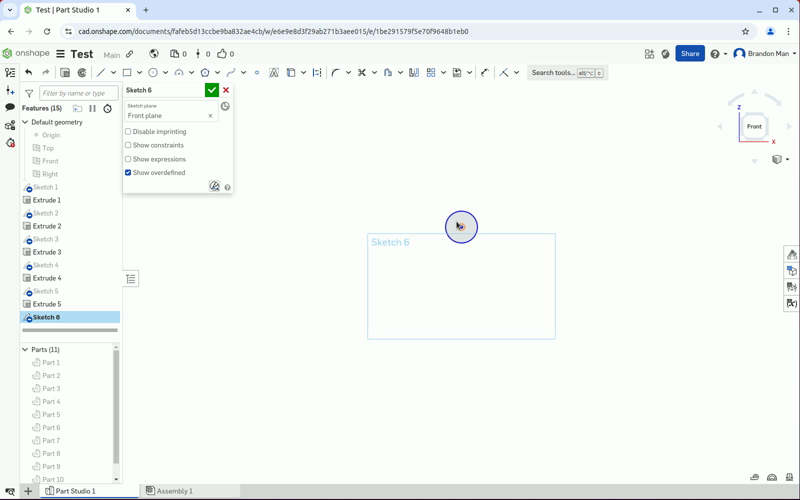
scroll(6)
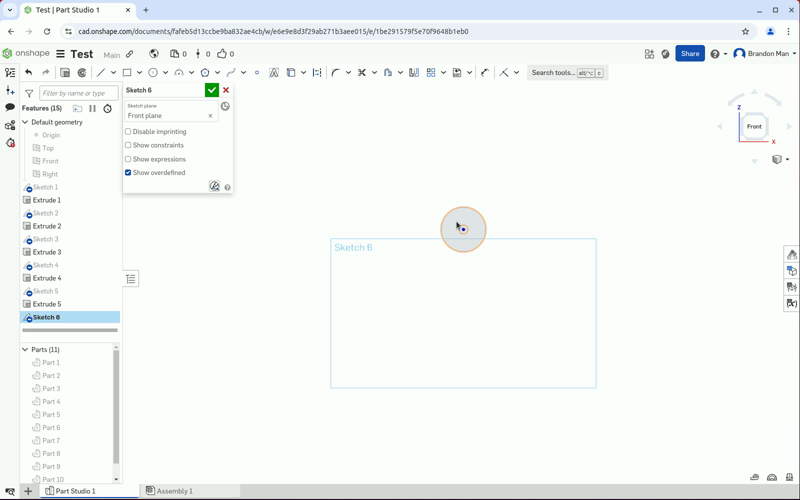
scroll(6)
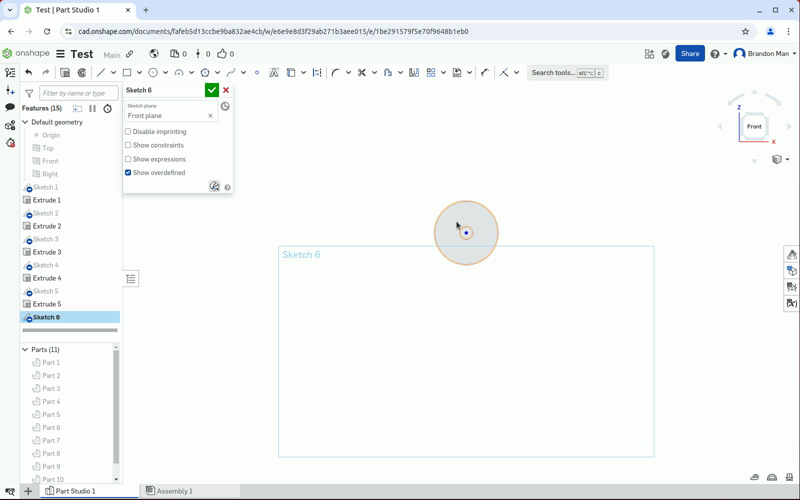
scroll(6)
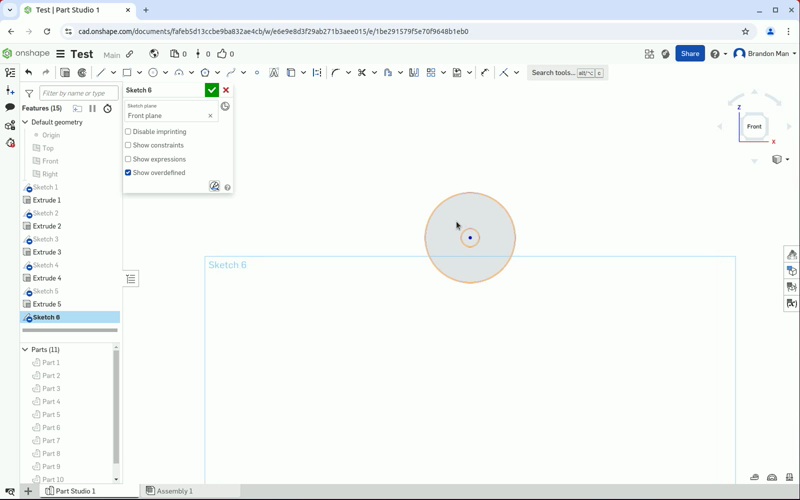
scroll(6)
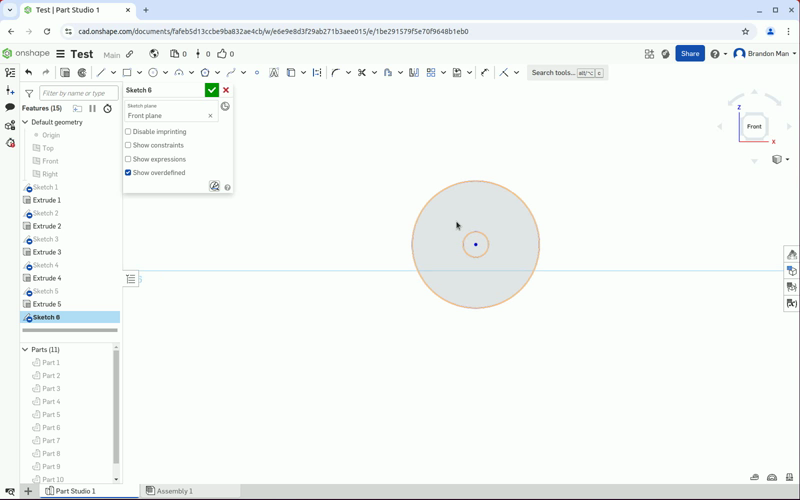
scroll(6)
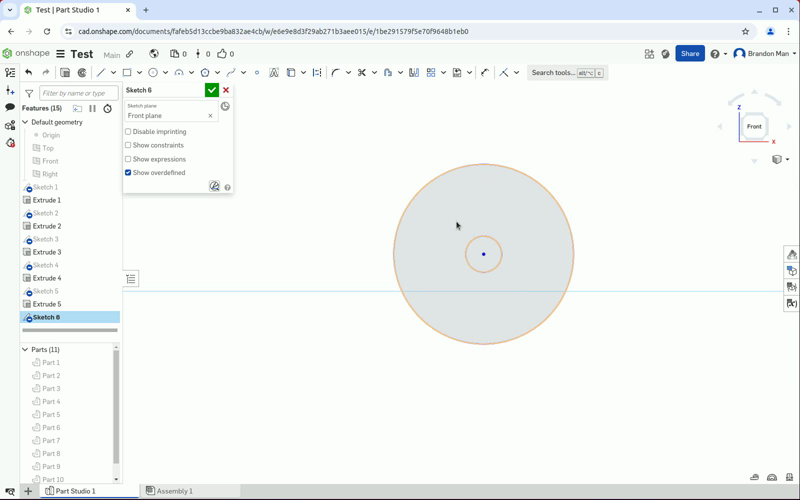
scroll(6)
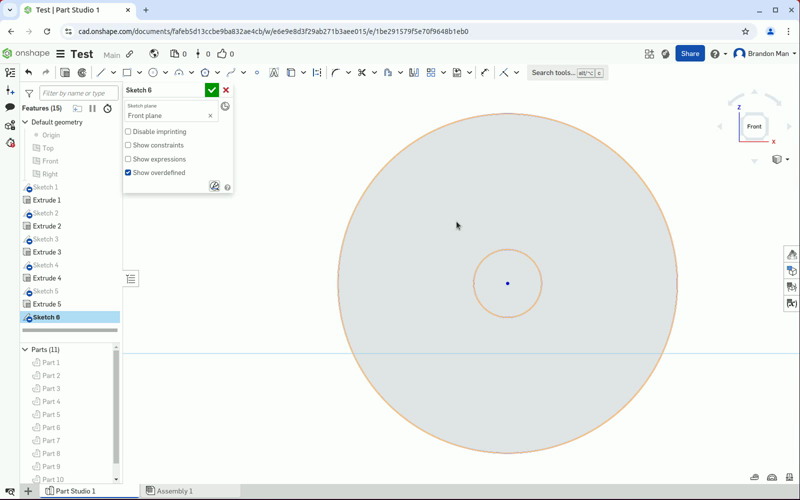
click(456, 221)
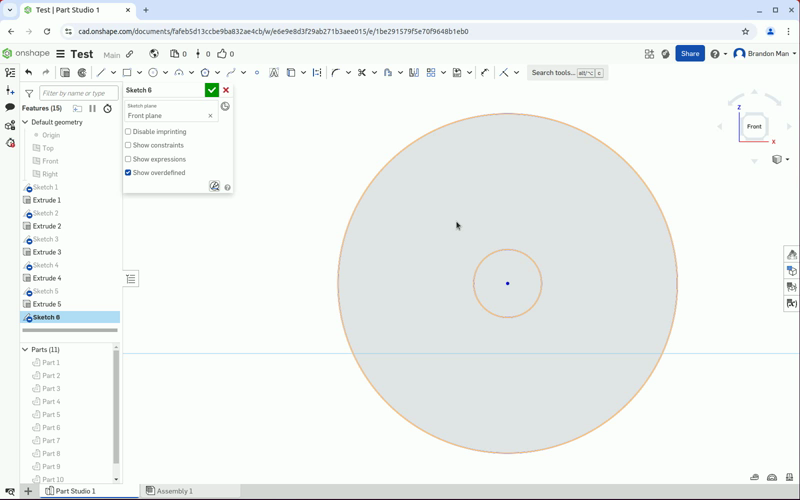
scroll(-6)
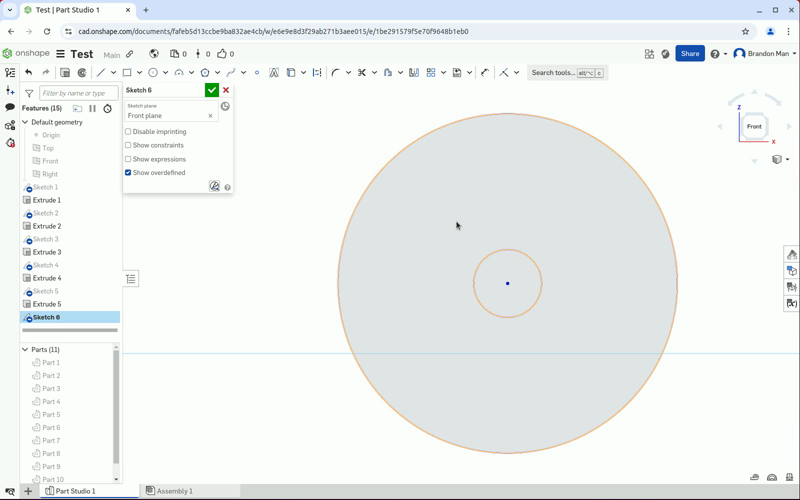
scroll(-6)
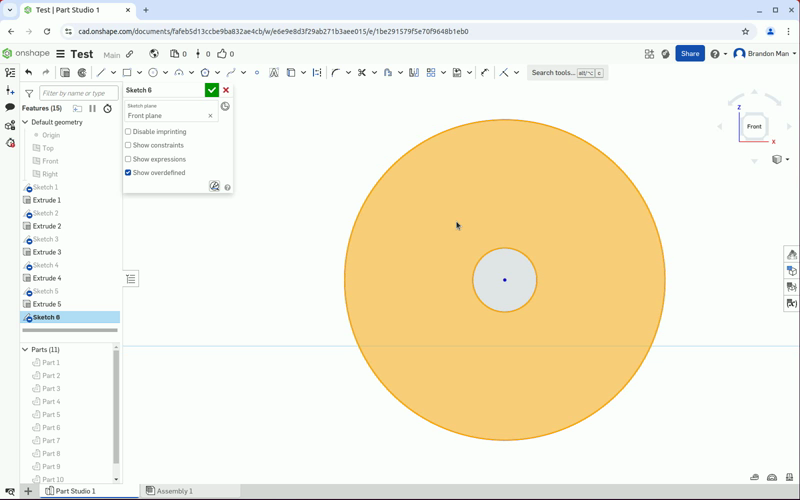
scroll(-6)
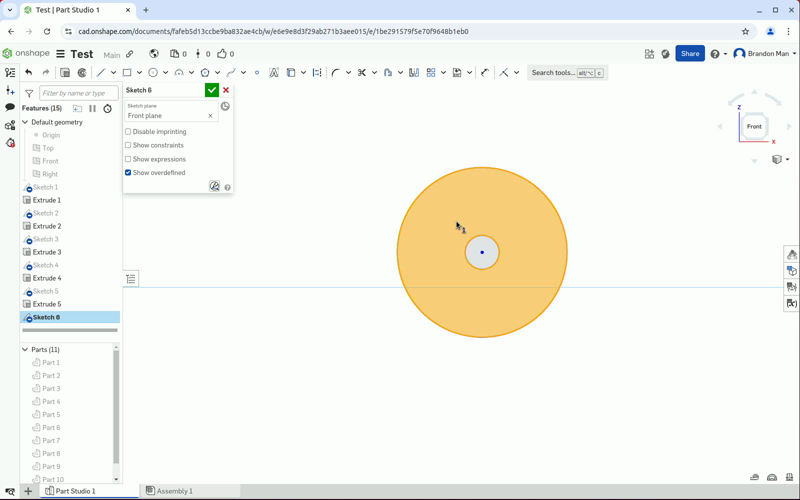
scroll(-6)
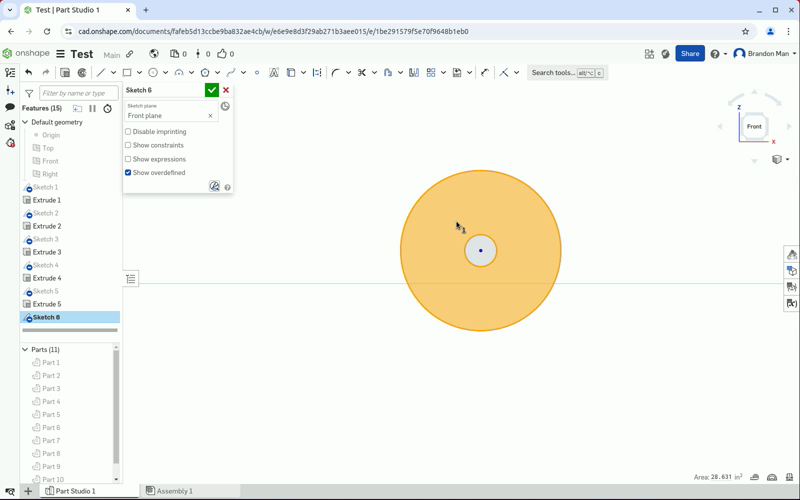
scroll(-6)
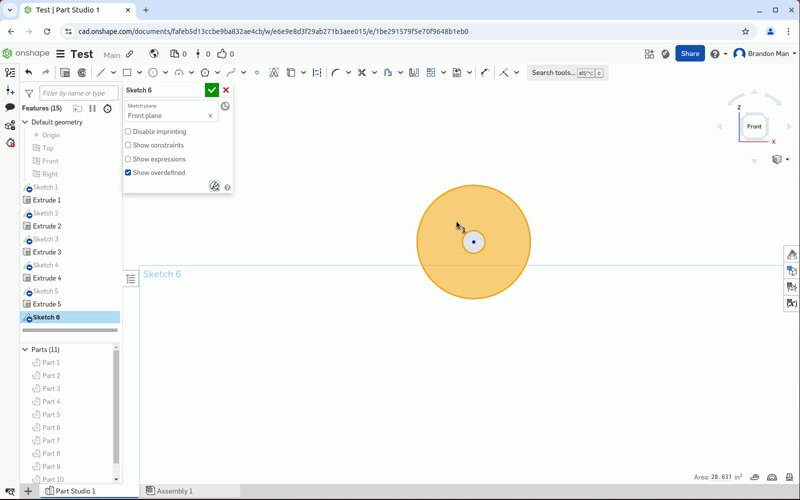
scroll(-6)
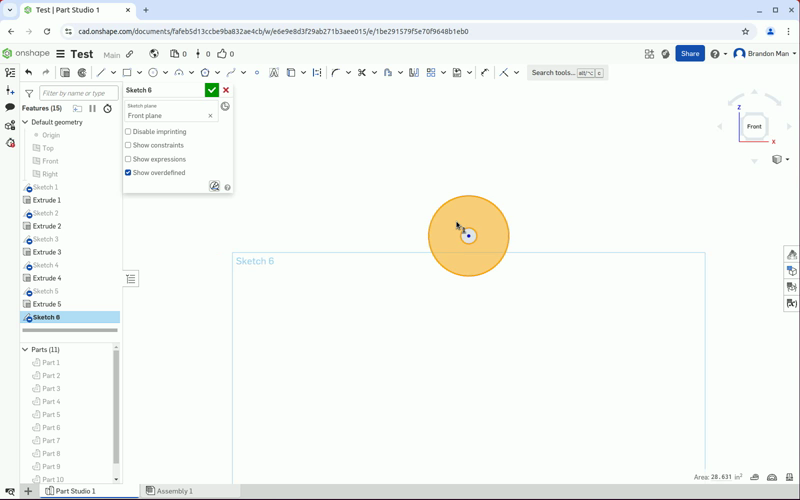
scroll(-6)
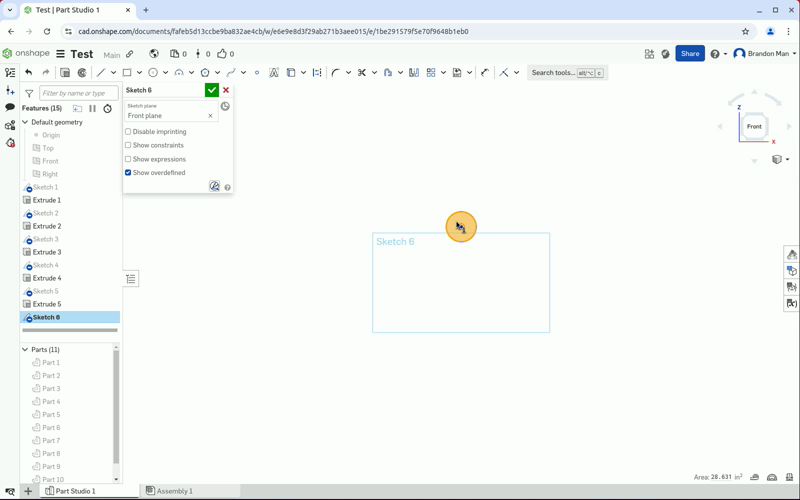
mouse_move(69, 352)
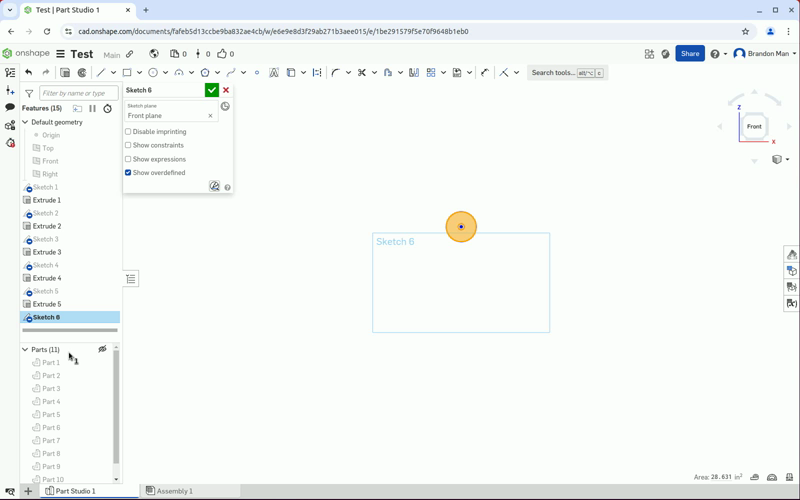
key(shift+y)
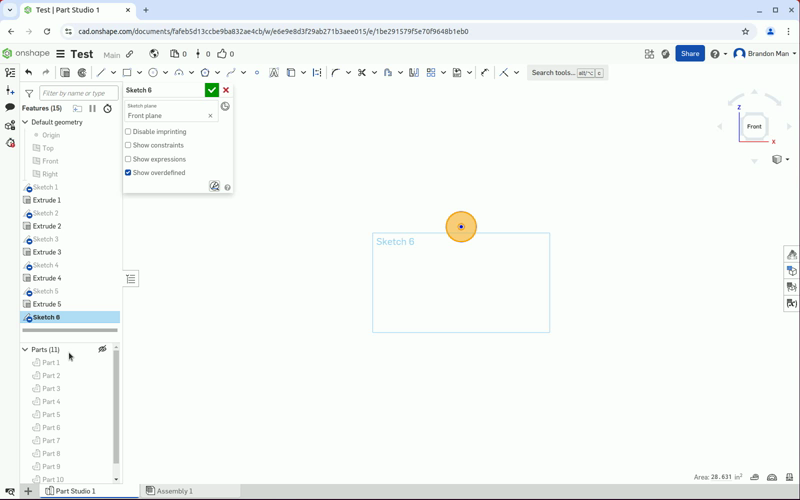
key(shift+e)
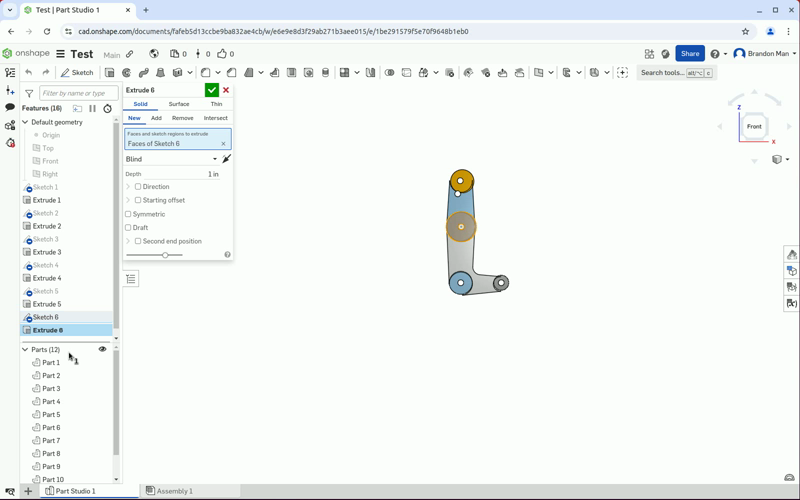
mouse_move(143, 106)
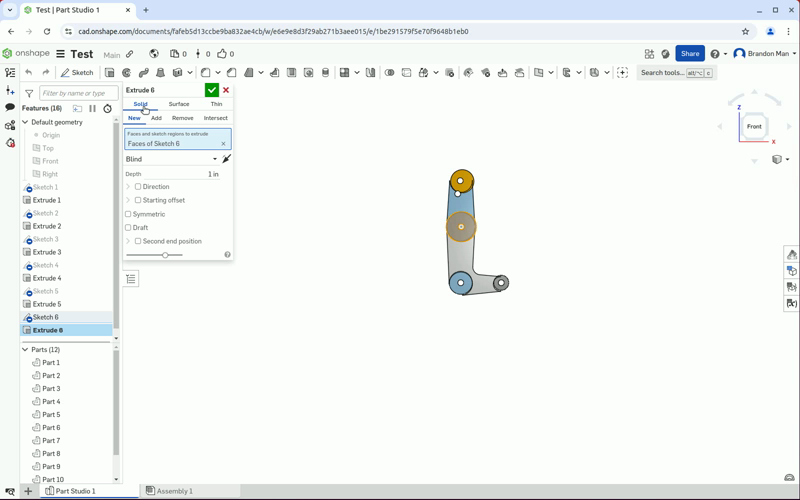
click(143, 106)
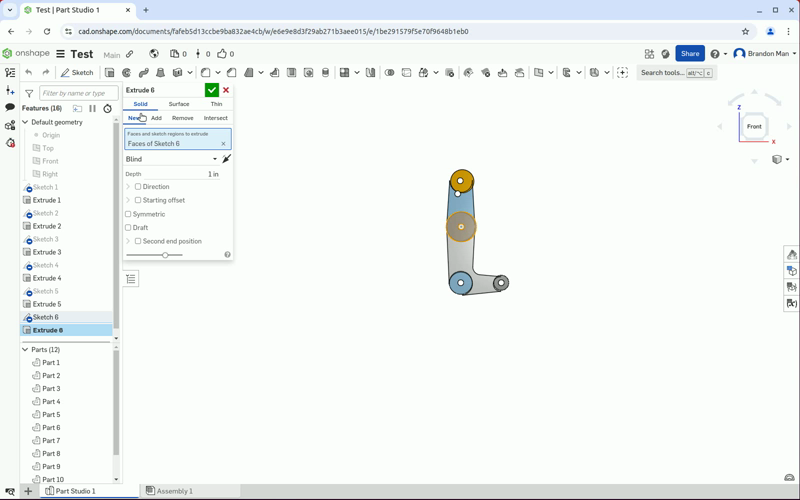
mouse_move(137, 120)
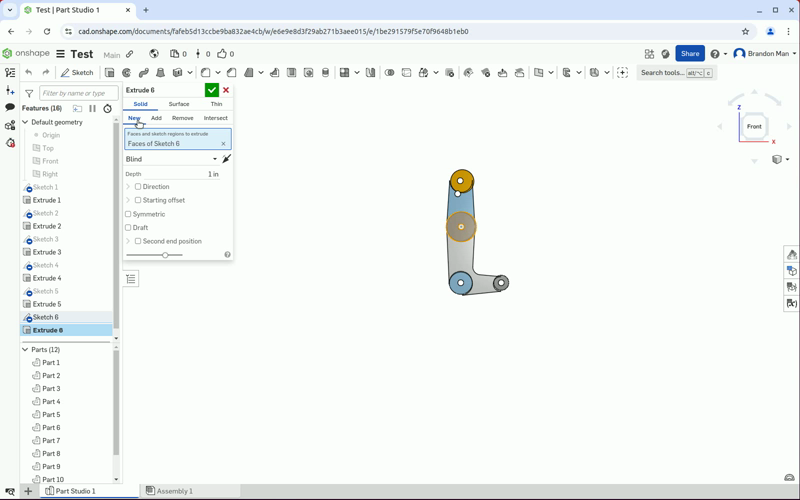
click(137, 120)
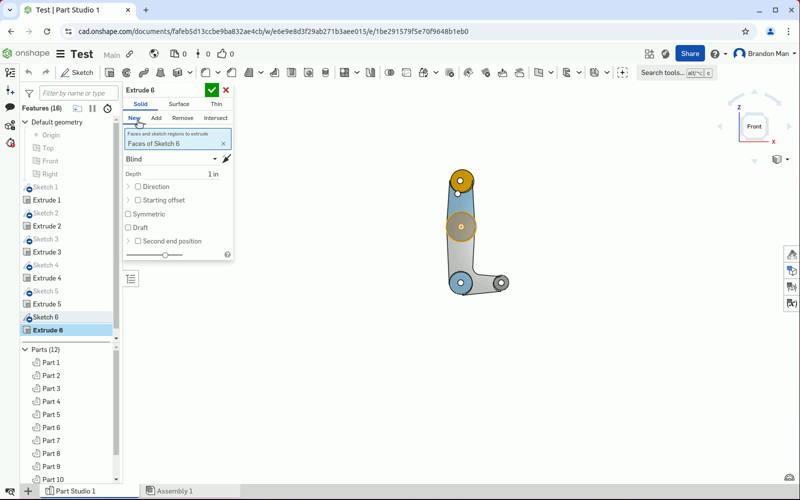
key(tab, 4)
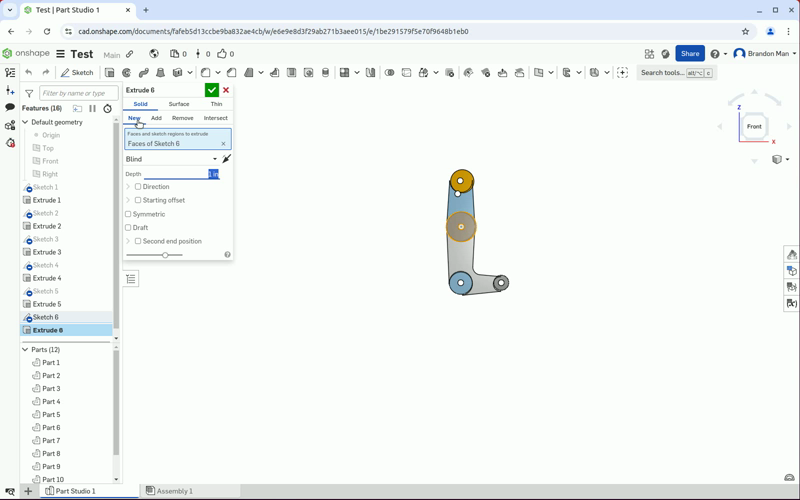
text(0.481)
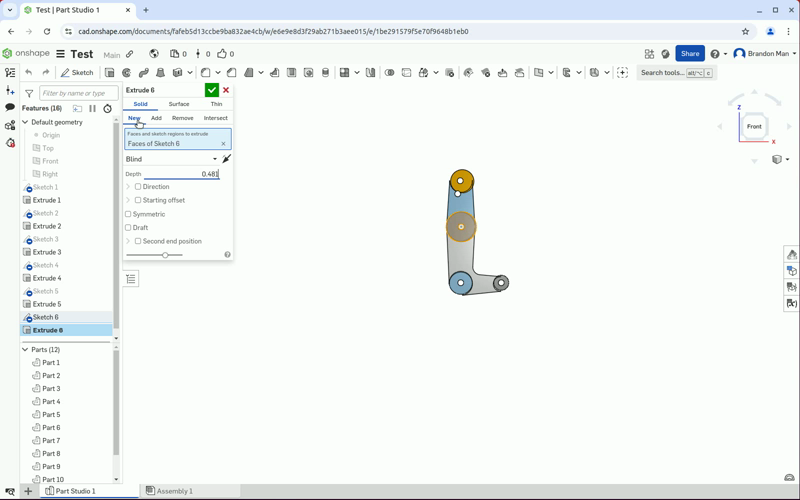
key(enter)
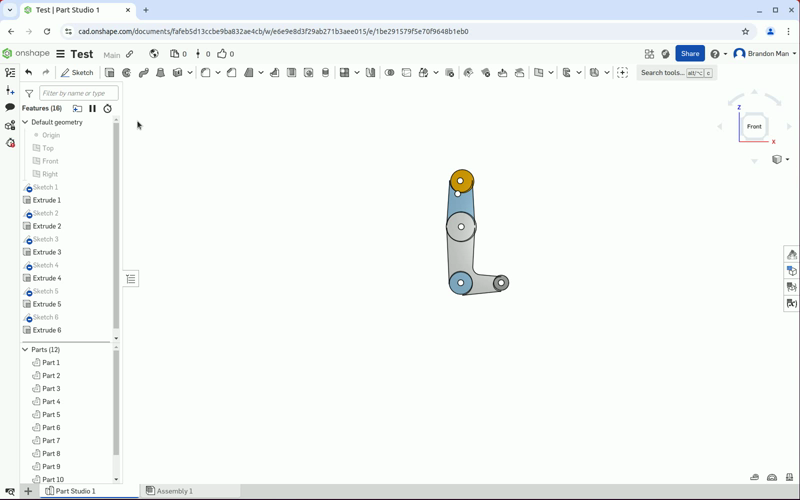
key(shift+h)
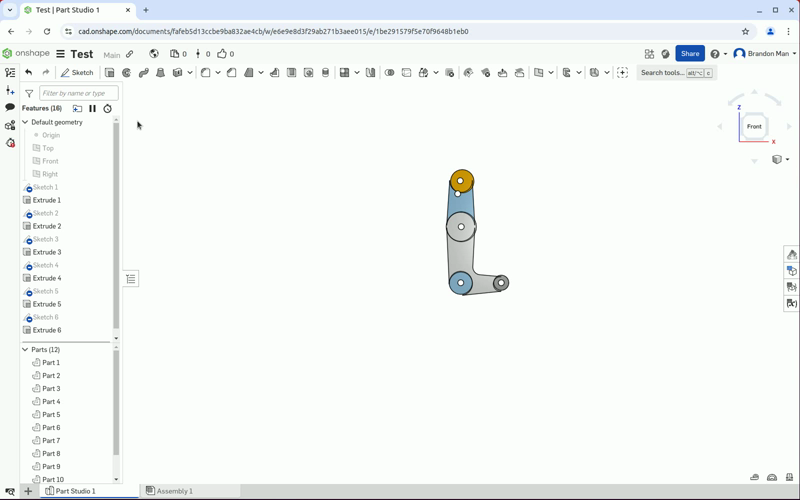
key(shift+h)
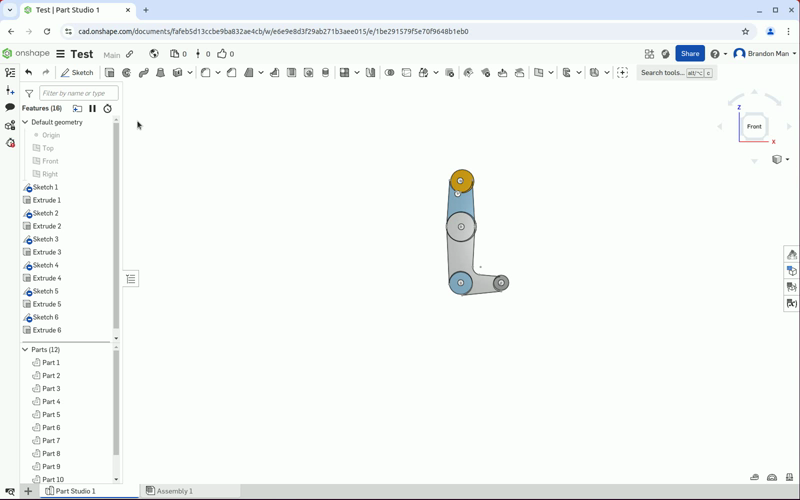
key(shift+7)
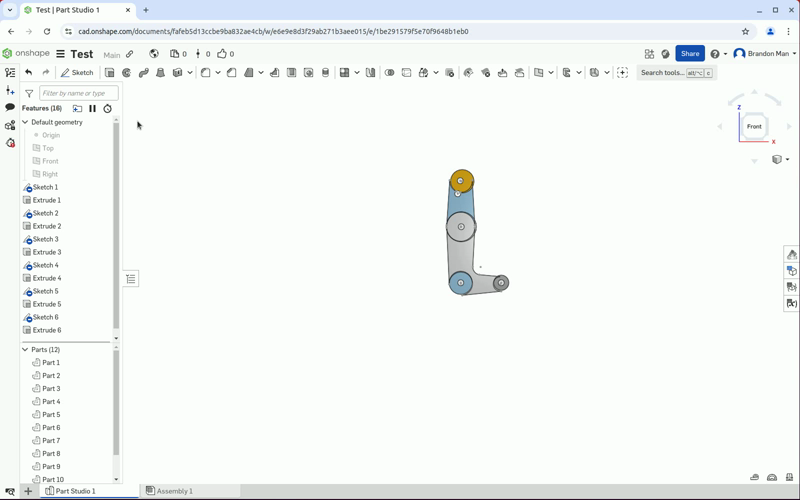
key(left, 2)
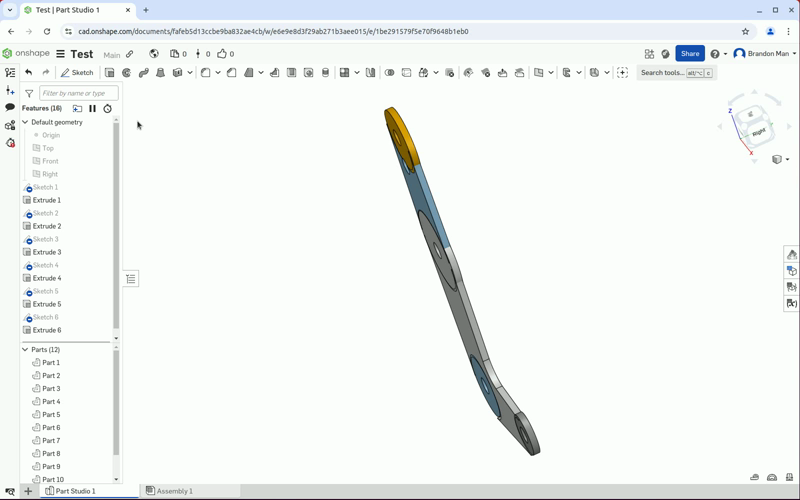
key(down, 2)
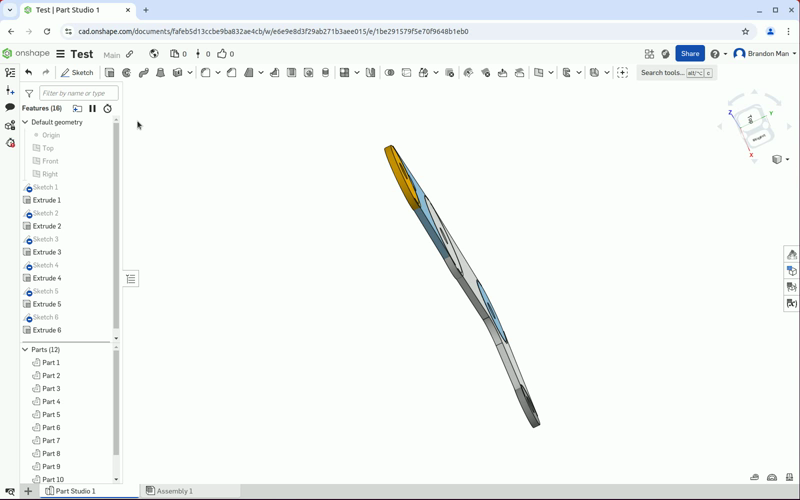
key(up, 2)
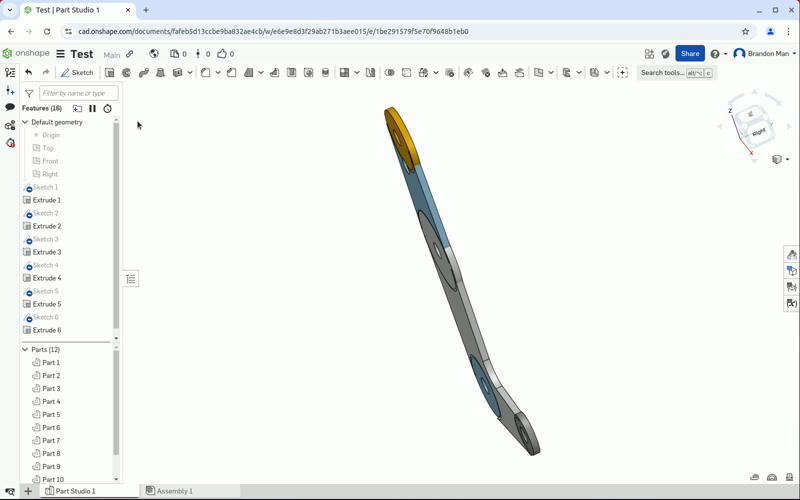
key(right, 2)
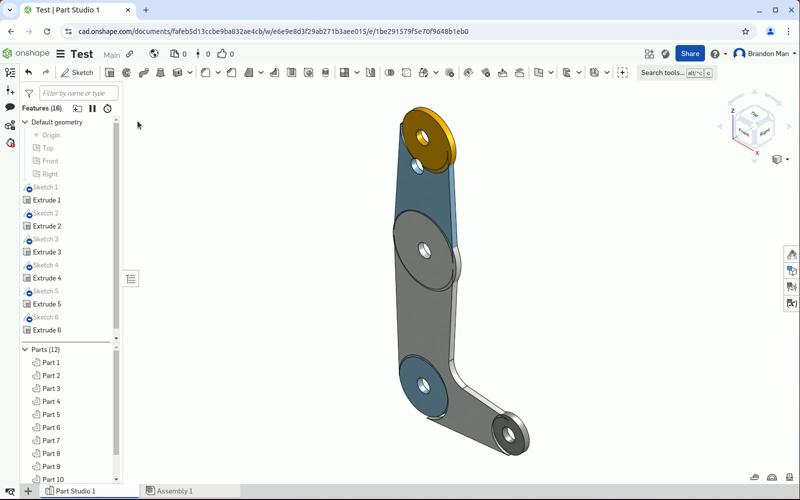
mouse_move(69, 189)
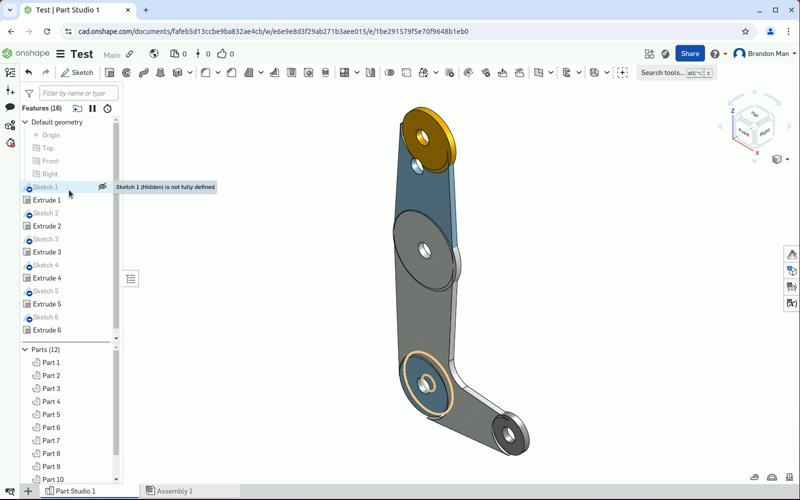
click(69, 189)